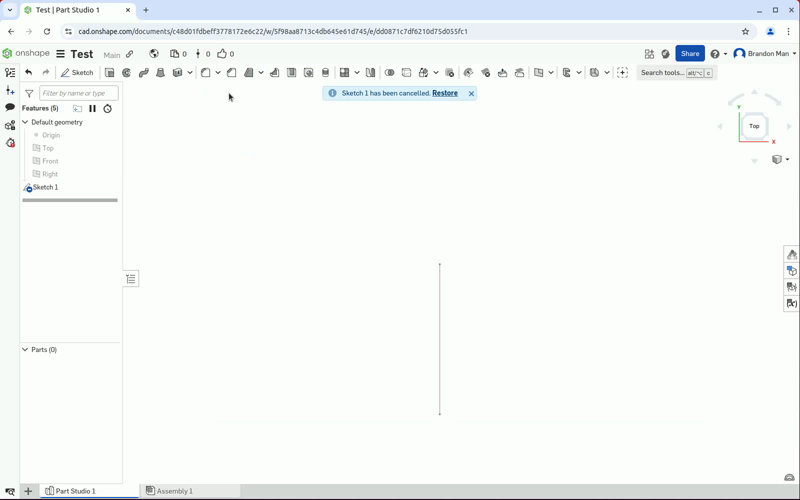
key(shift+h)
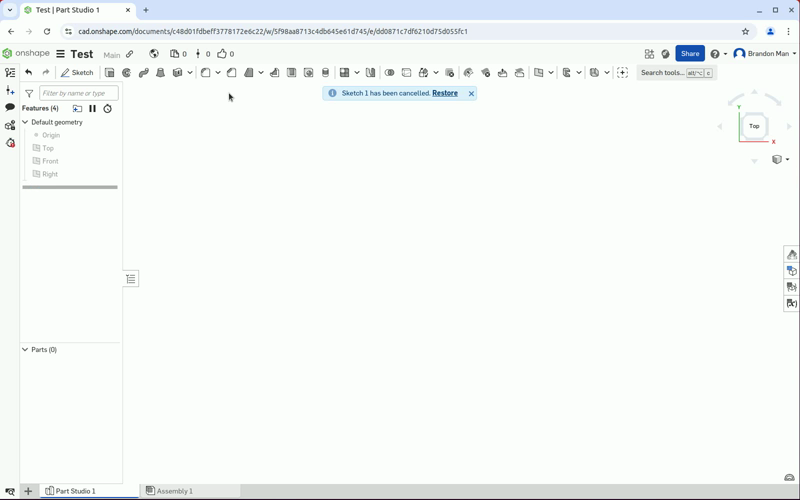
mouse_move(73, 352)
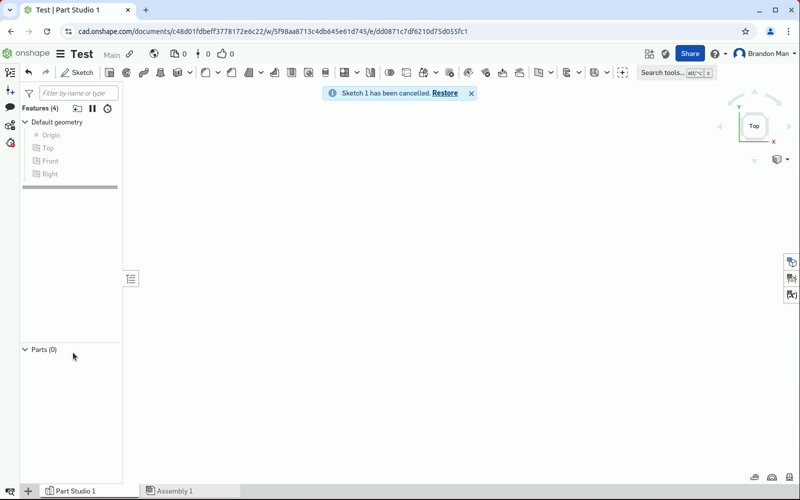
key(y)
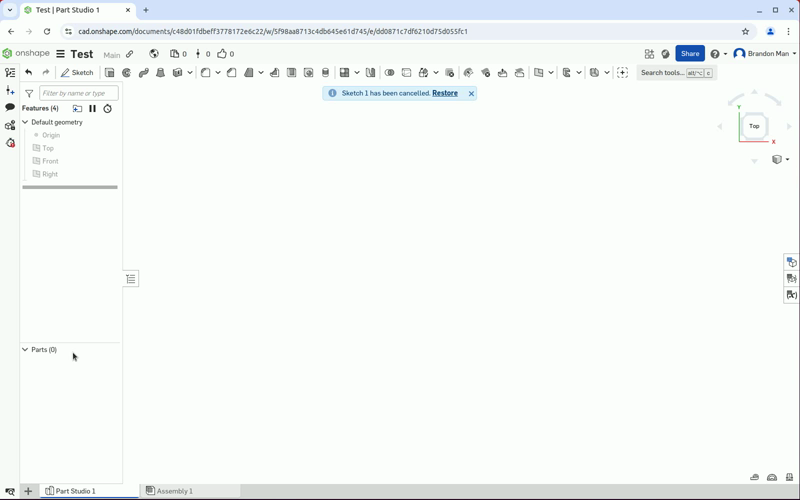
key(shift+p)
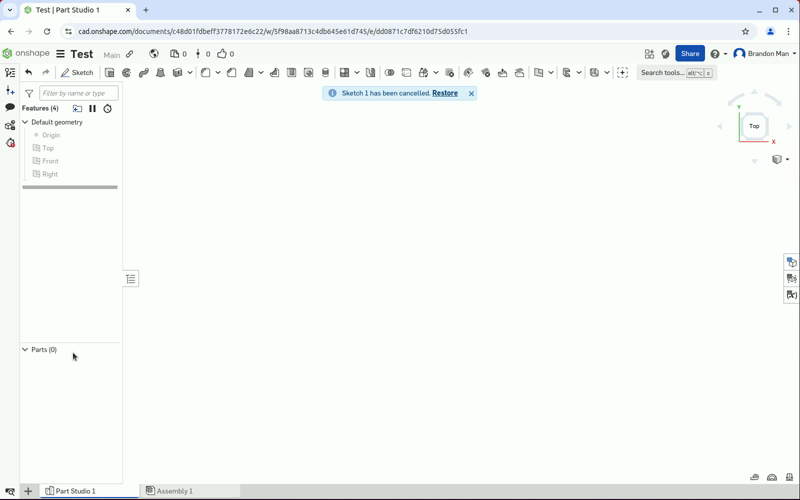
key(space)
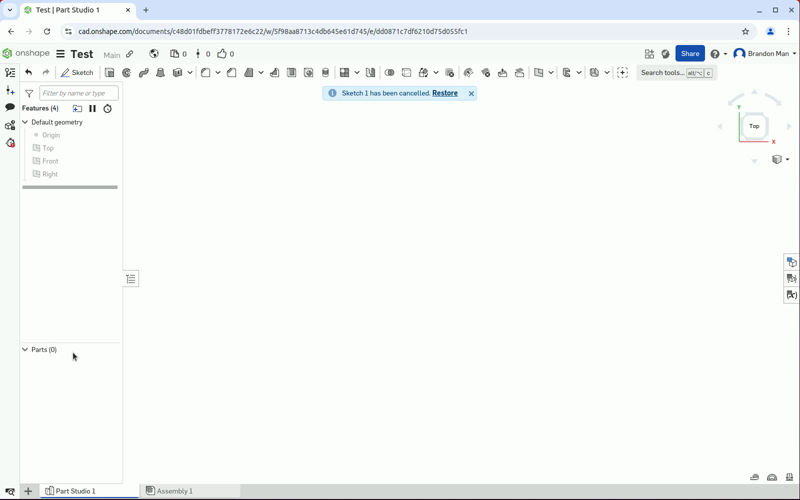
key_down(shift)
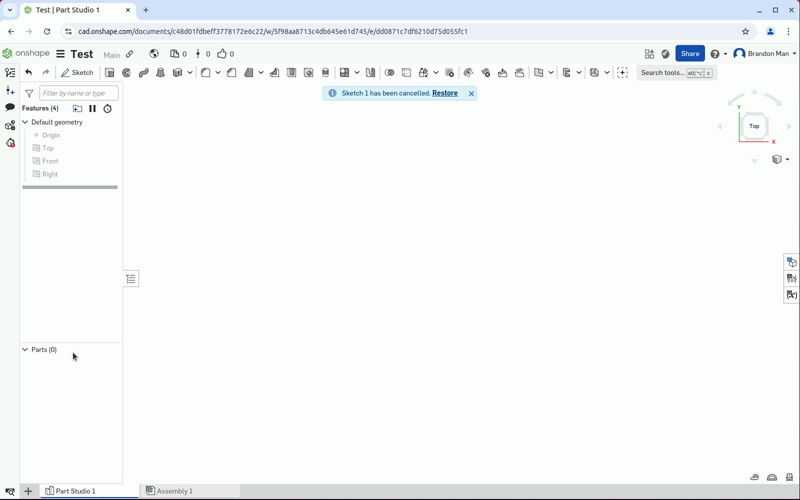
key(up)
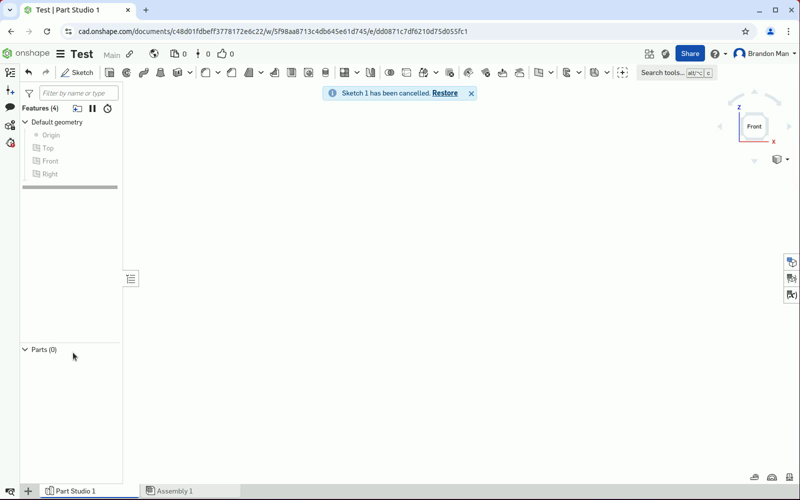
key_up(shift)
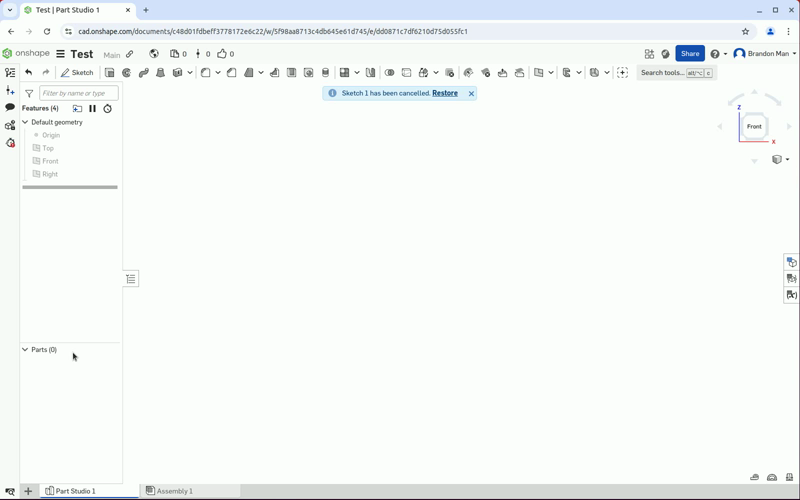
mouse_move(73, 352)
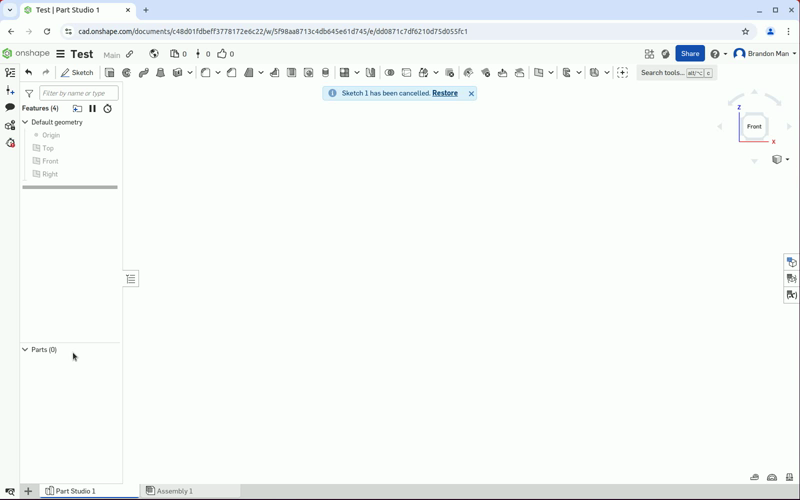
key(shift+y)
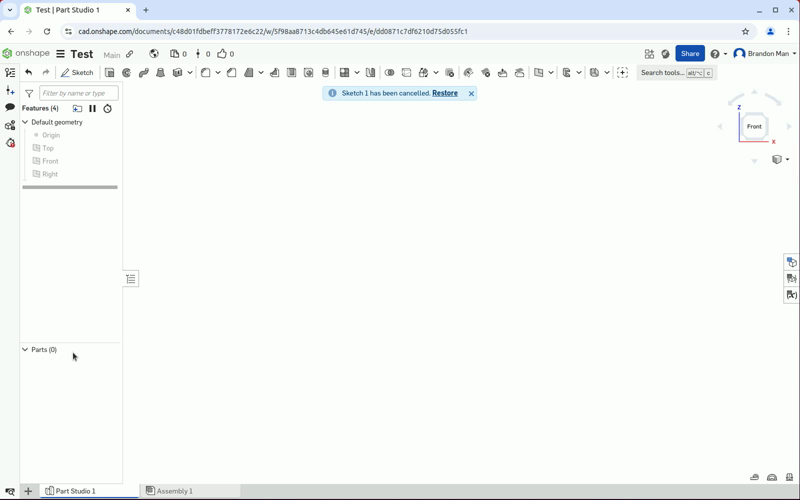
key(shift+s)
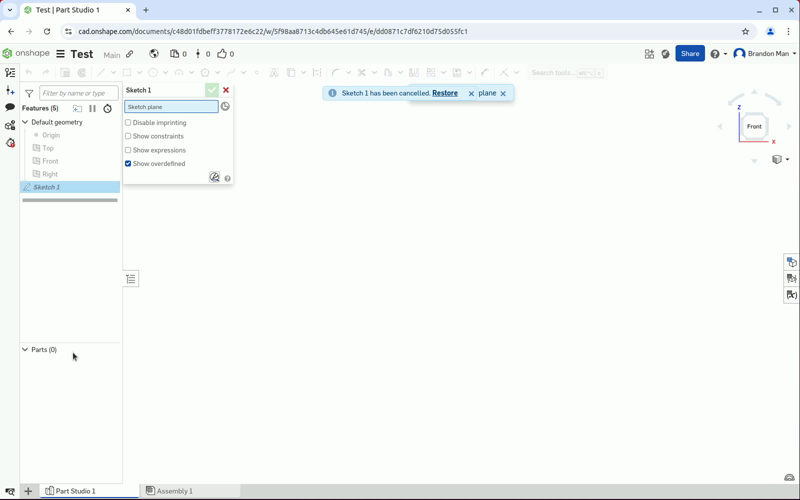
mouse_move(73, 163)
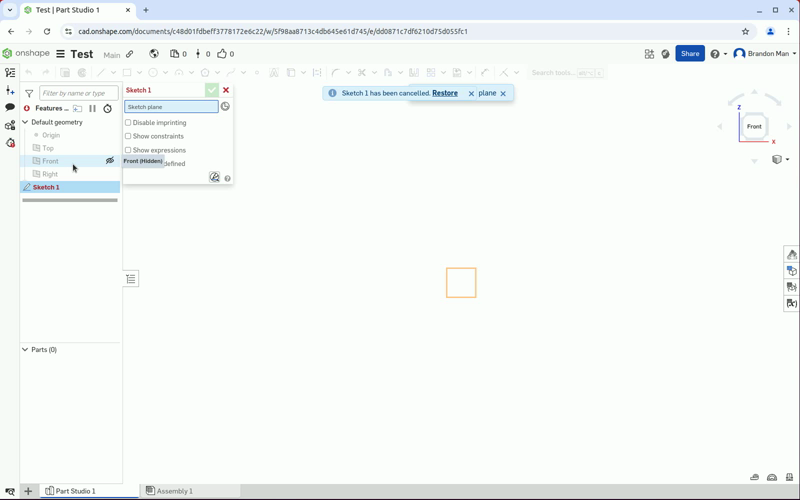
click(73, 163)
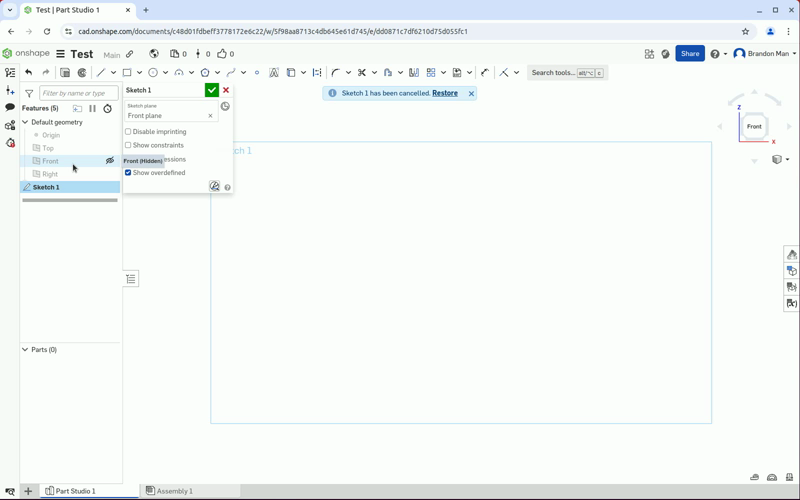
mouse_move(73, 352)
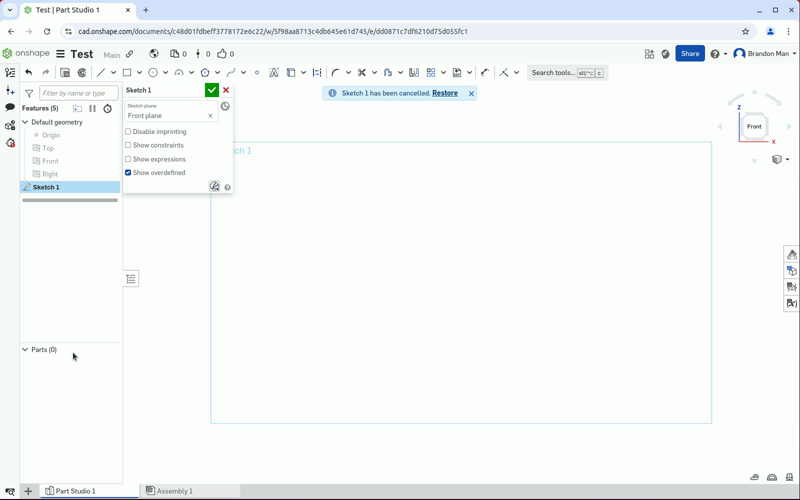
key(y)
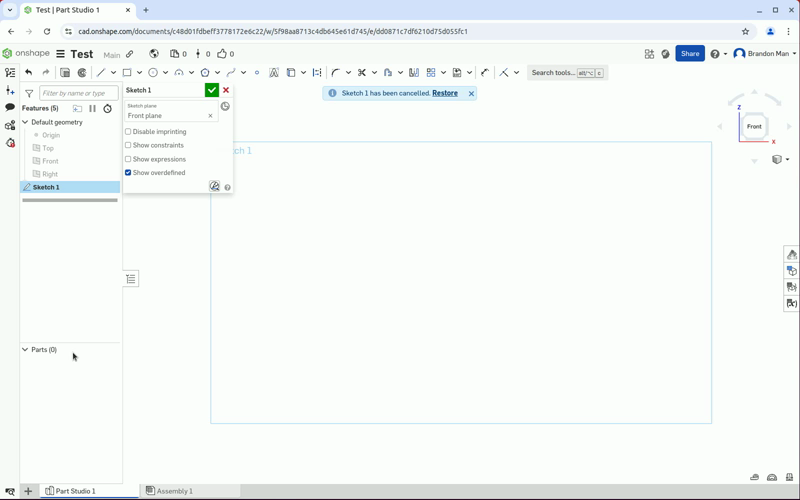
key(c)
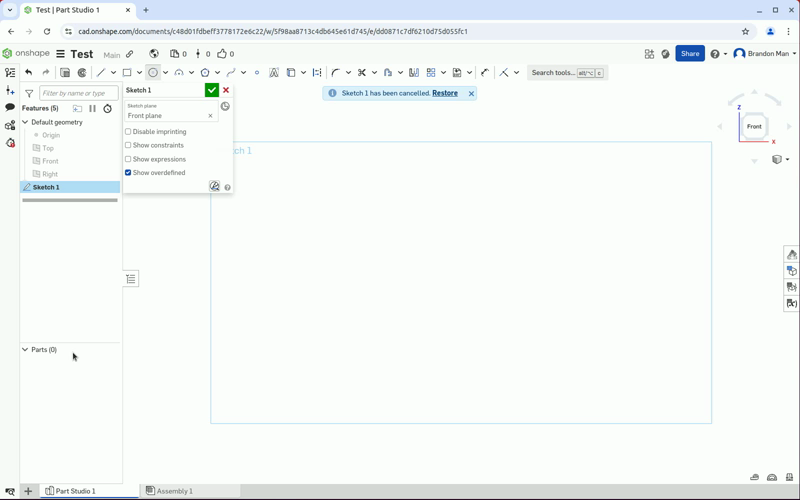
key_down(shift)
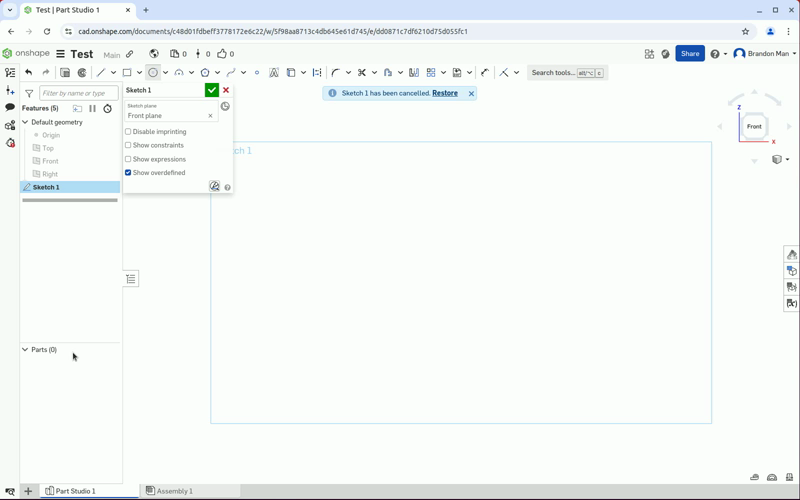
mouse_move(461, 282)
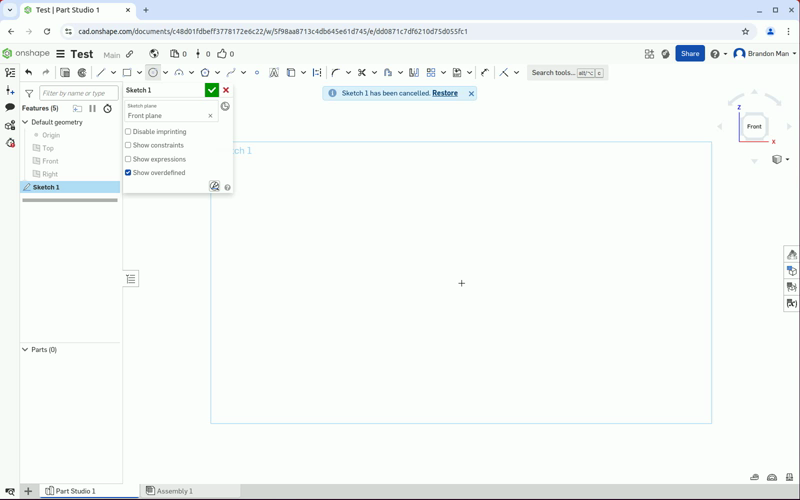
click(461, 282)
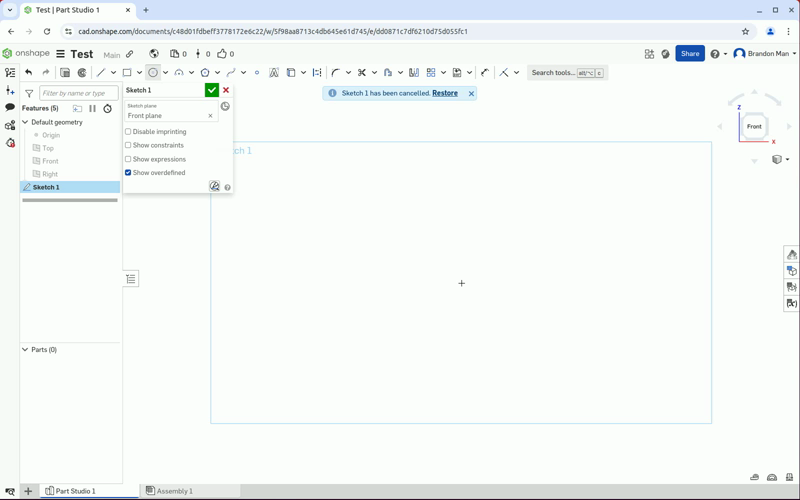
key_up(shift)
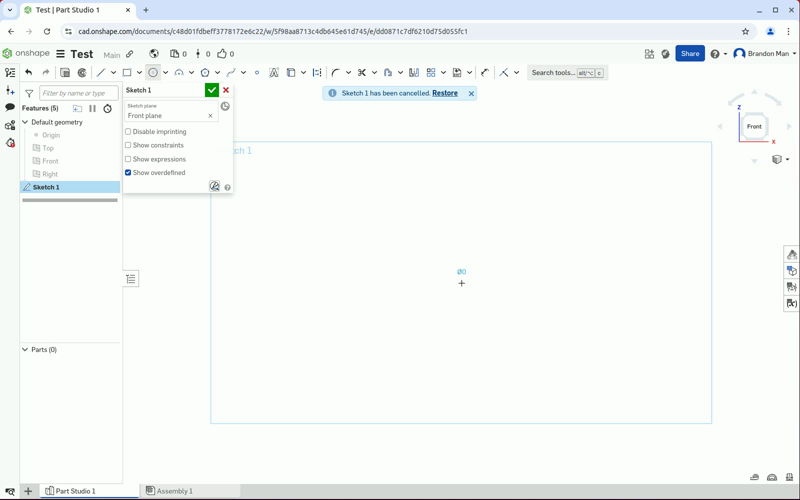
mouse_move(507, 282)
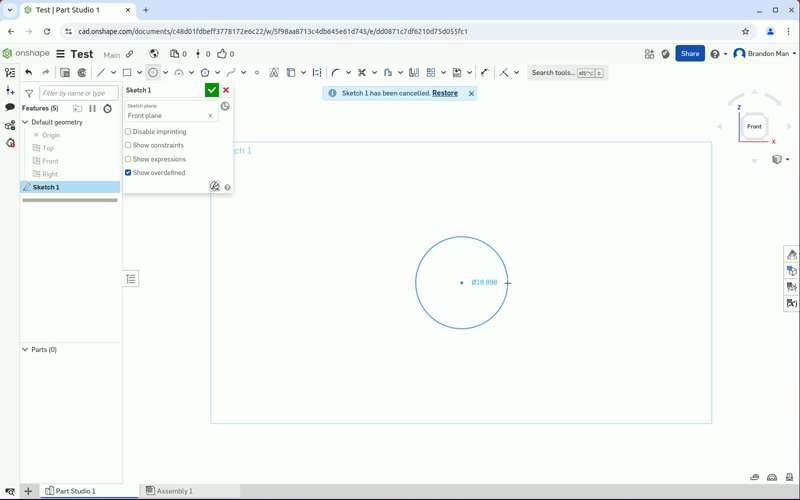
click(507, 282)
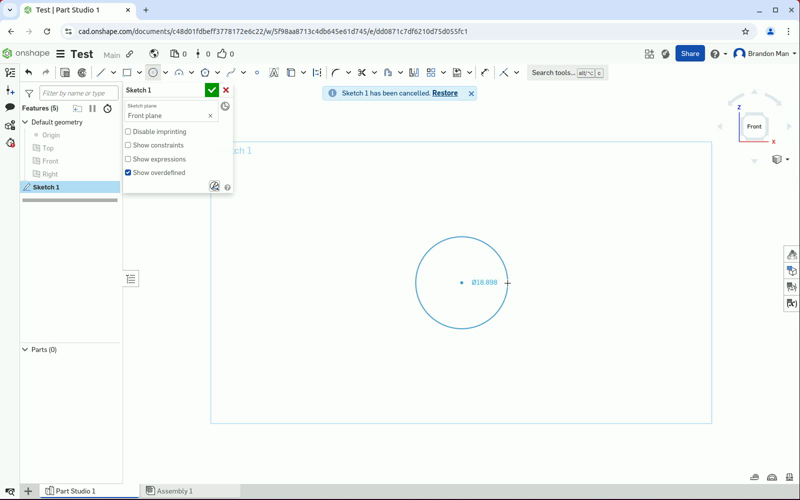
key(esc)
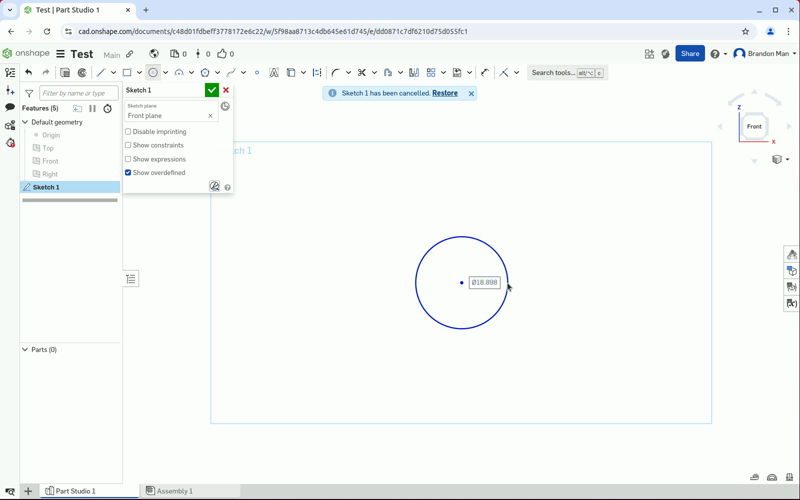
key(c)
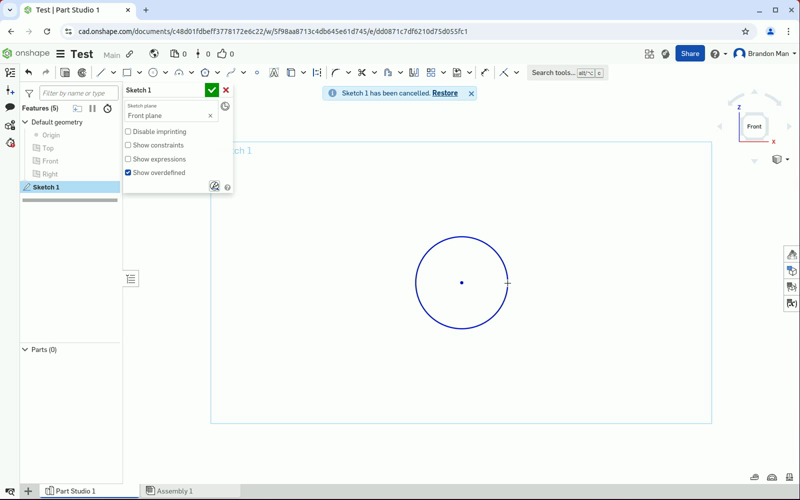
key_down(shift)
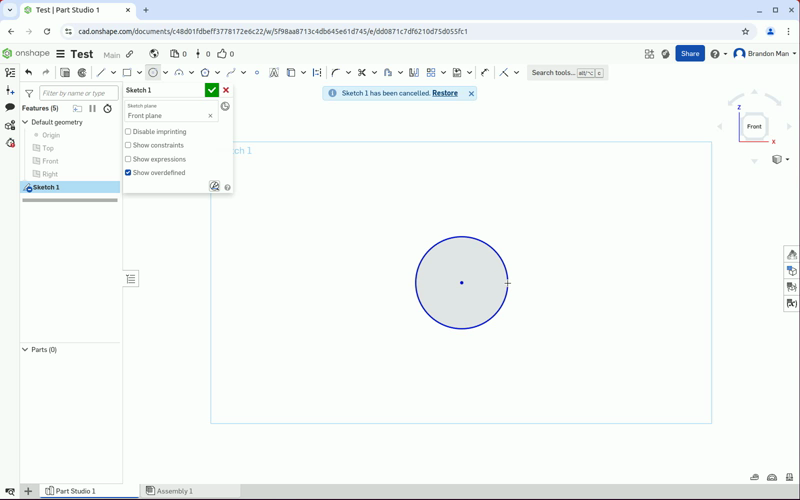
mouse_move(461, 282)
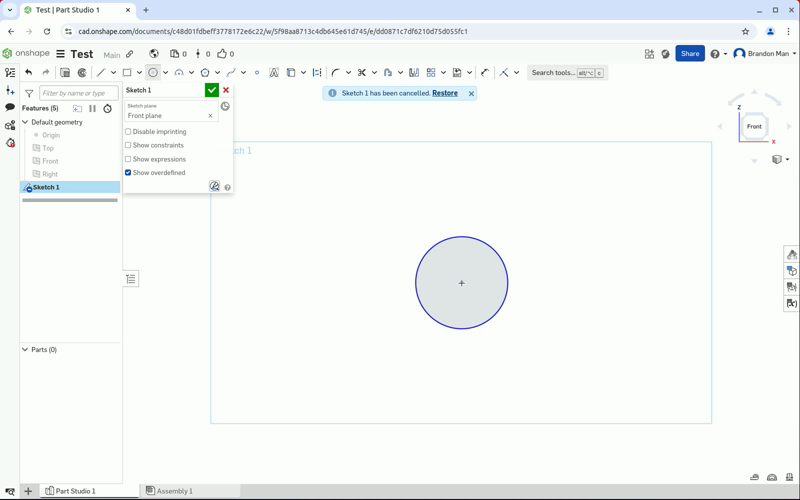
click(461, 282)
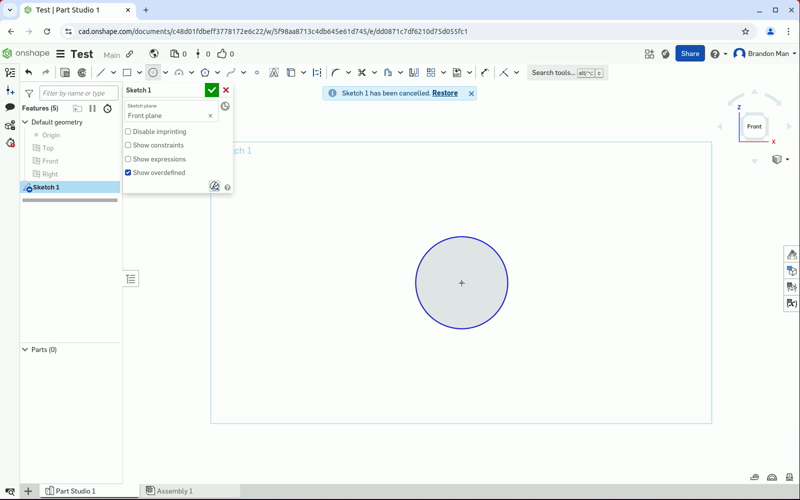
key_up(shift)
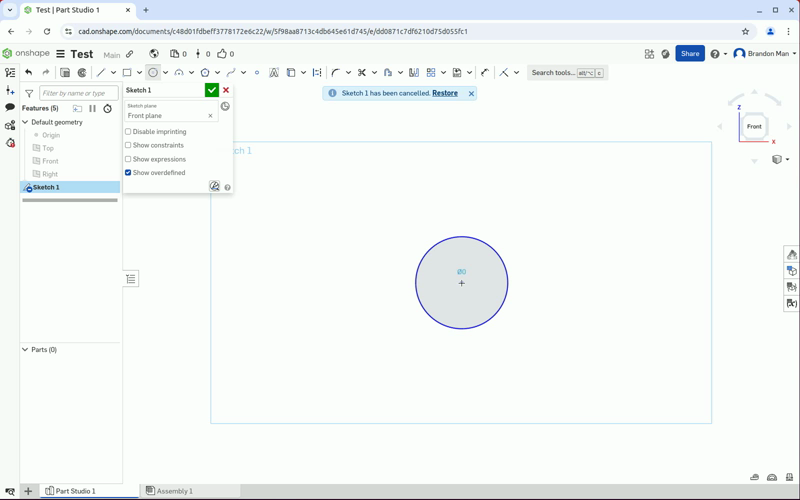
mouse_move(476, 282)
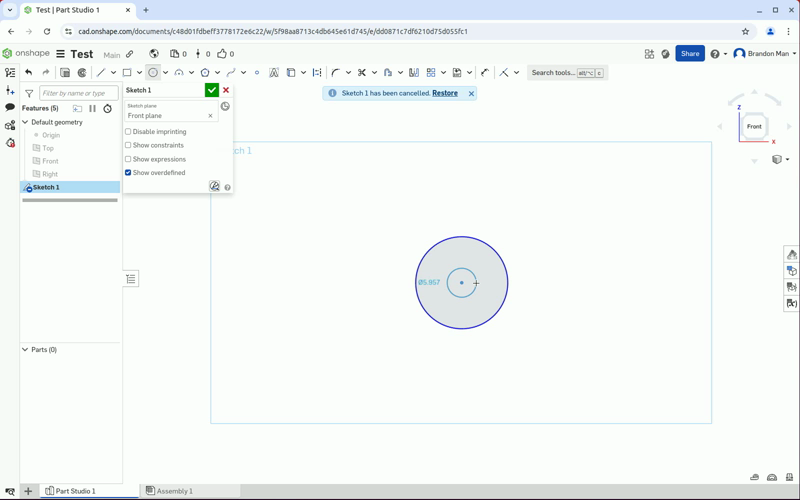
click(476, 282)
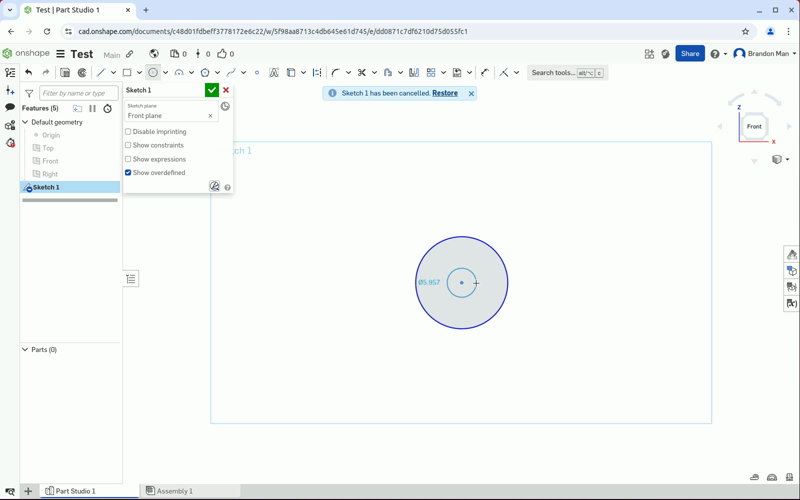
key(esc)
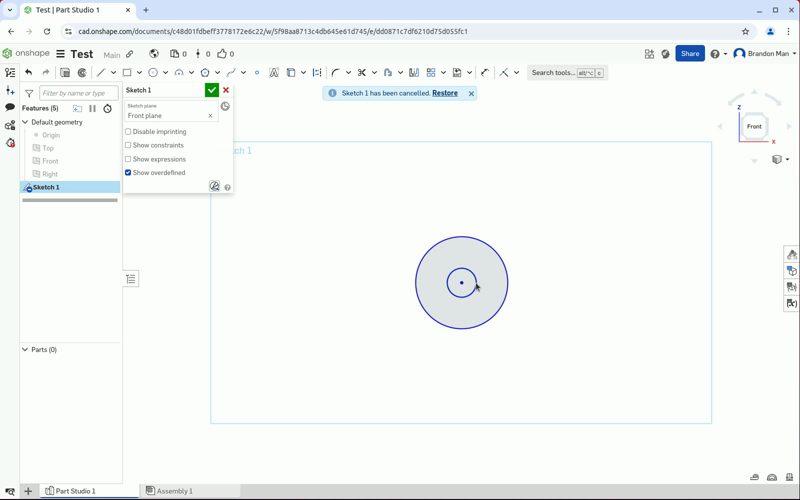
mouse_move(481, 272)
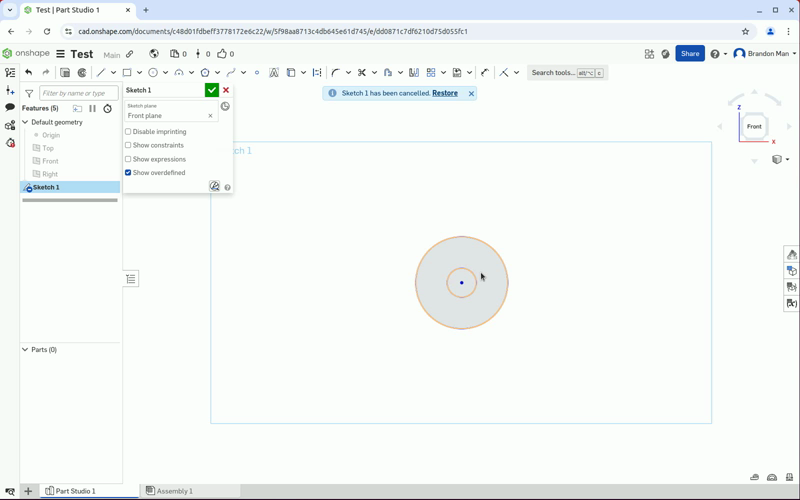
click(481, 272)
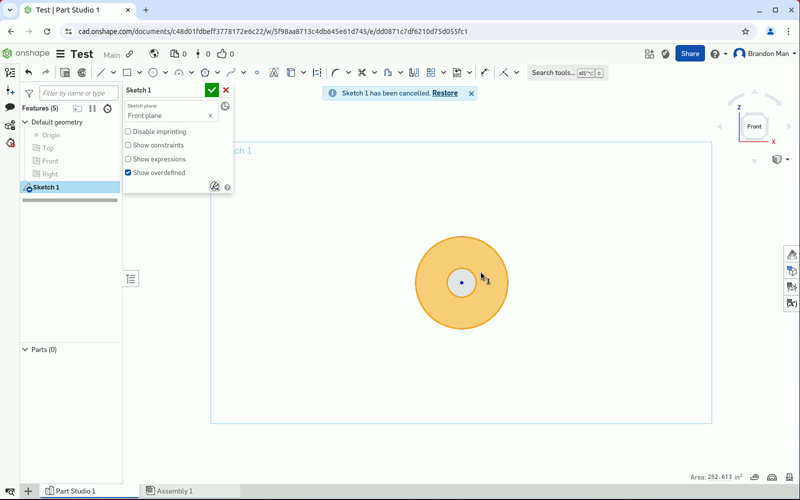
mouse_move(73, 352)
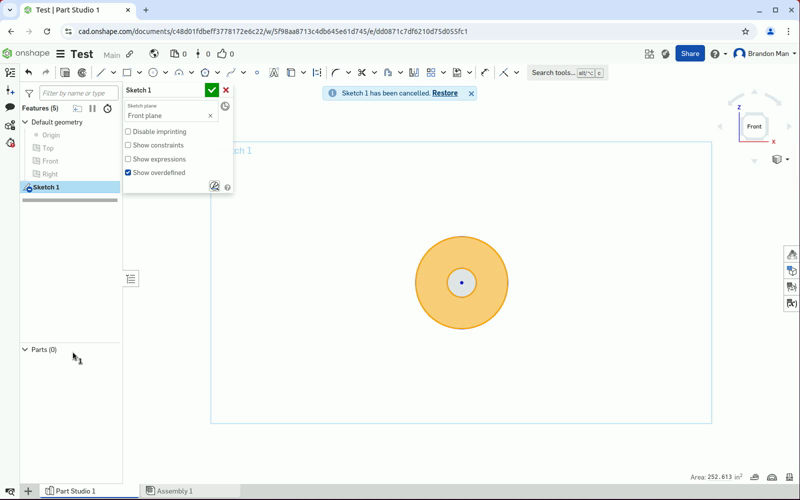
key(shift+y)
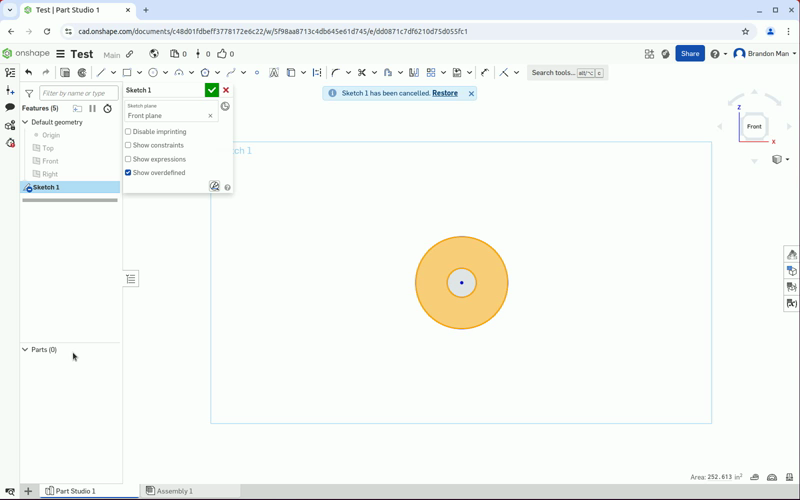
key(shift+e)
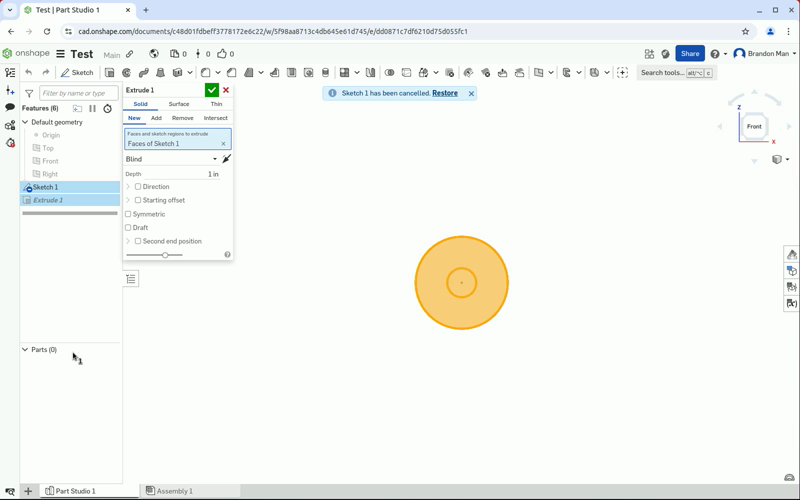
mouse_move(143, 106)
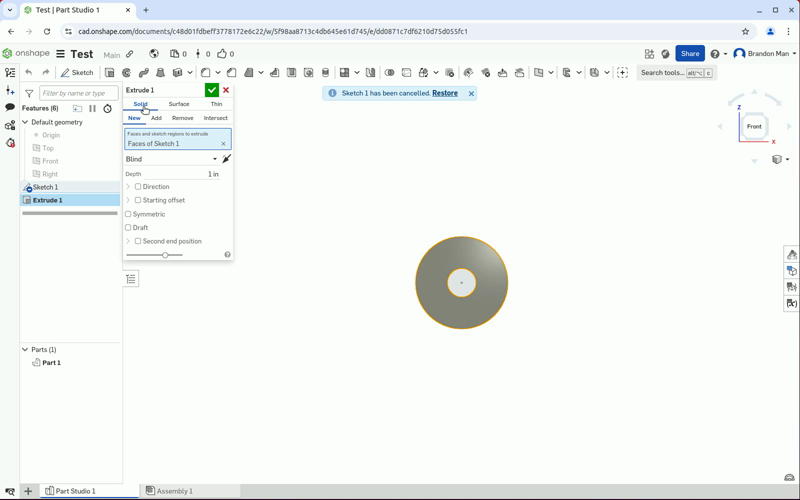
click(143, 106)
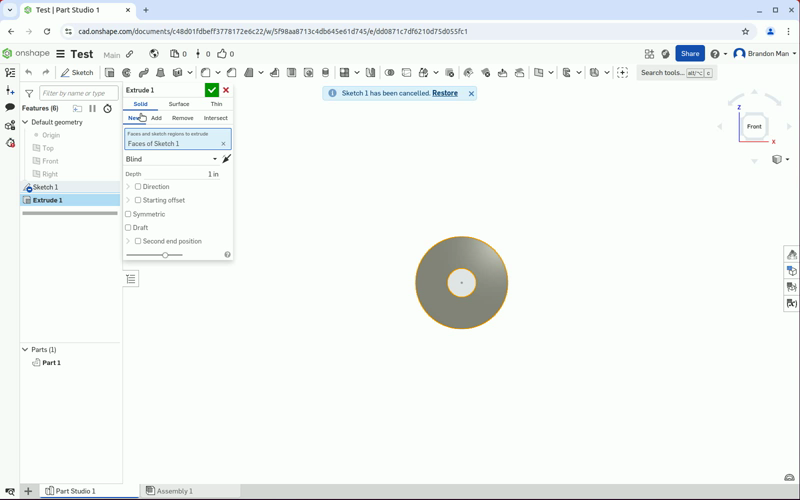
mouse_move(137, 120)
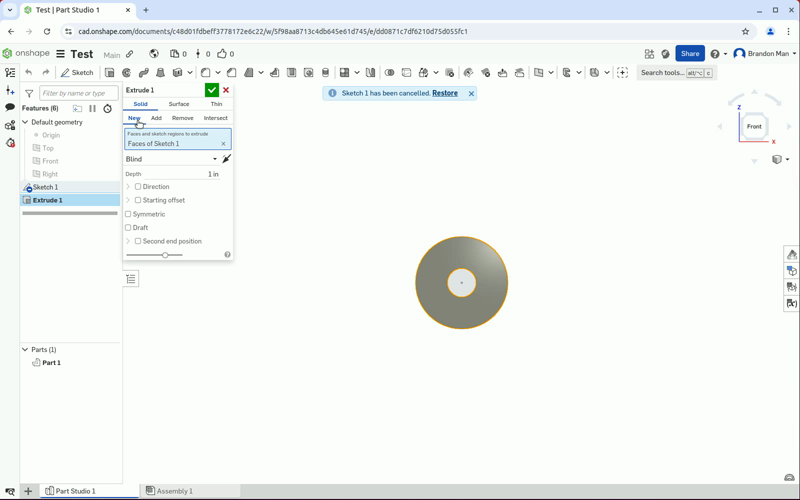
click(137, 120)
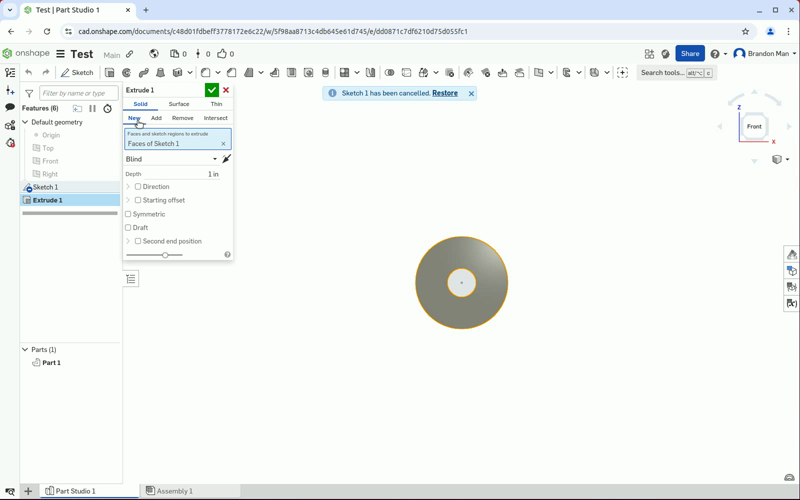
key(tab, 4)
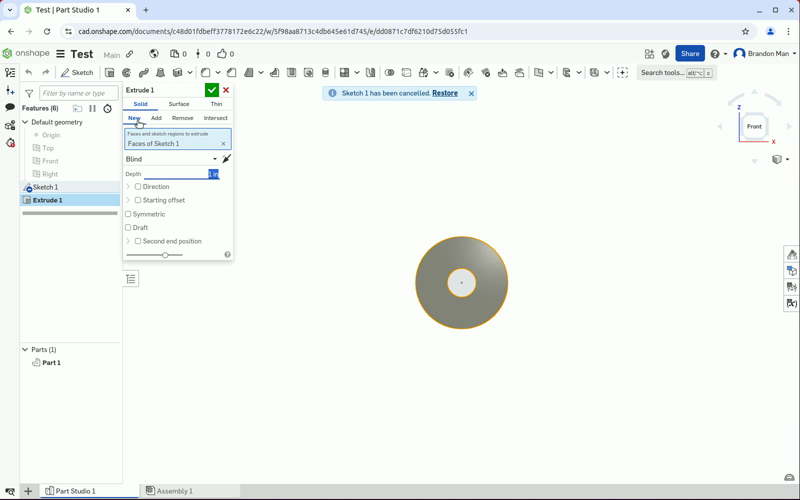
text(23.108)
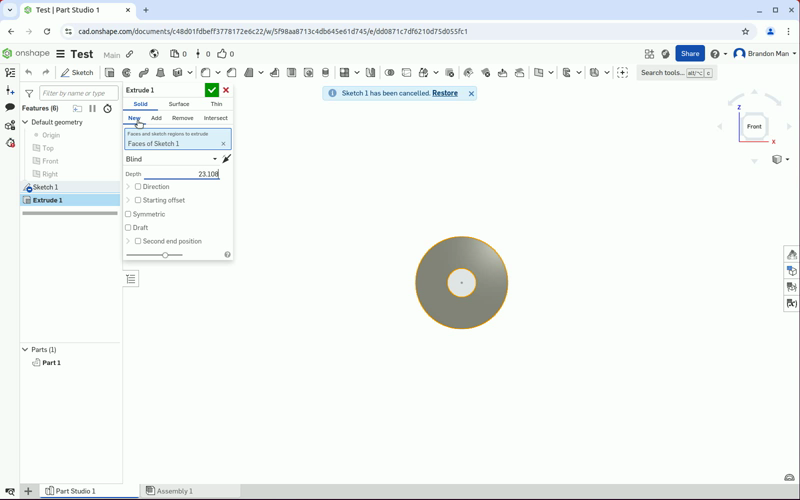
key(enter)
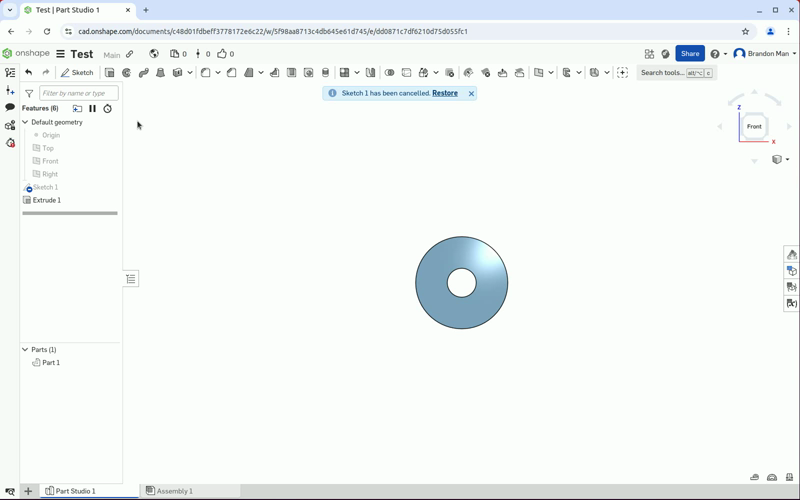
key(shift+h)
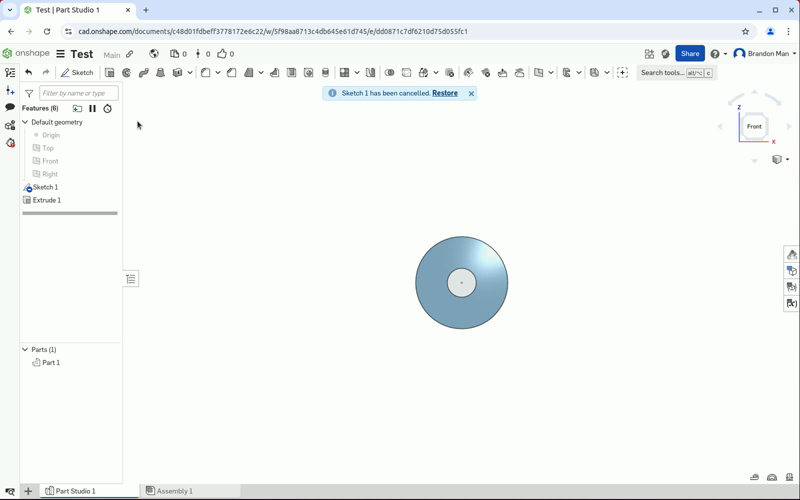
key(shift+h)
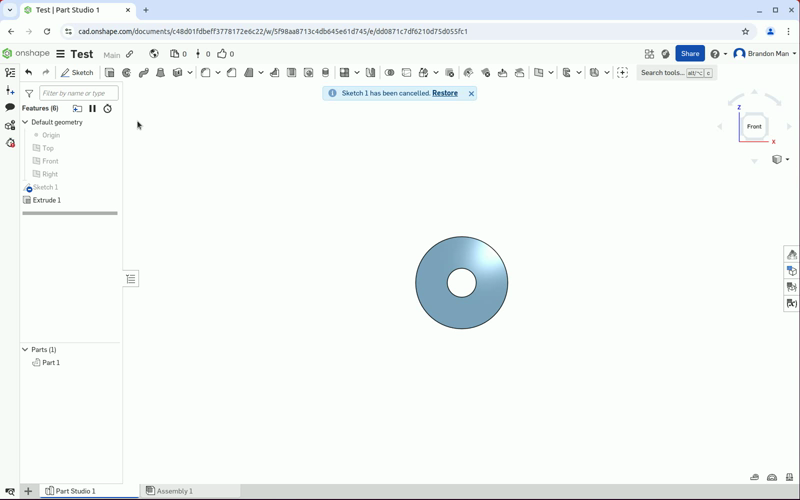
mouse_move(73, 189)
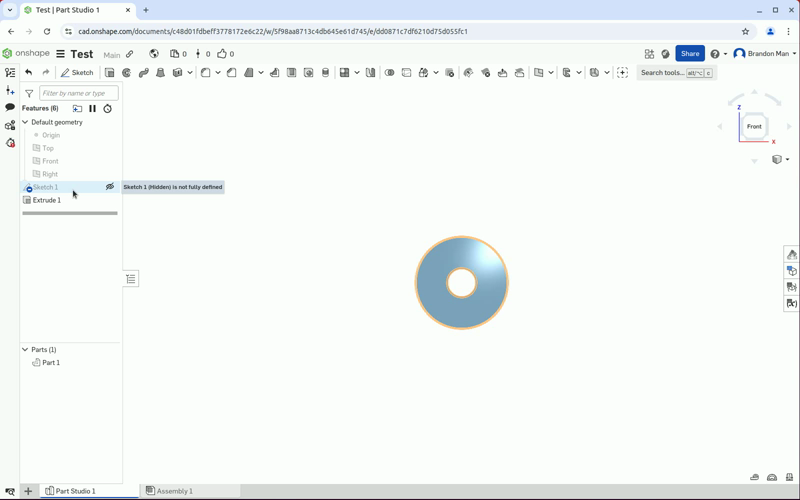
click(73, 189)
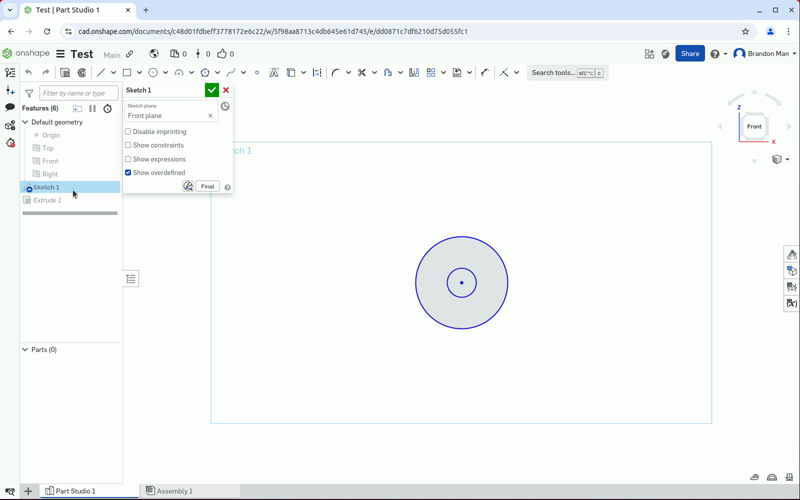
mouse_move(229, 92)
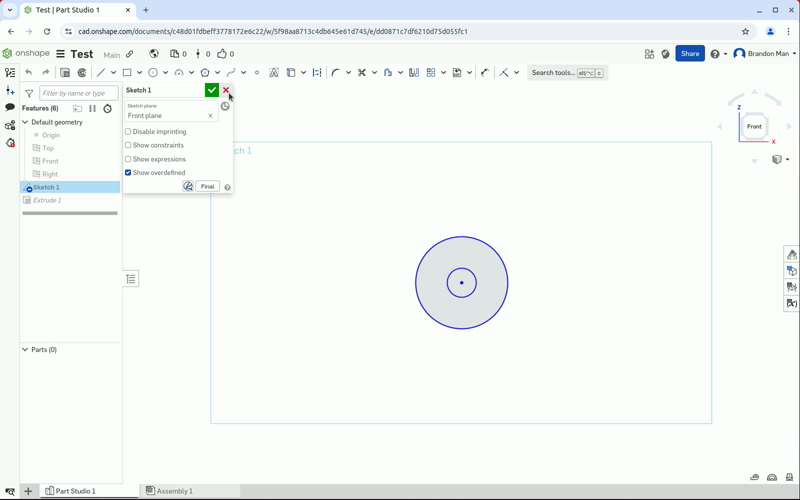
click(229, 92)
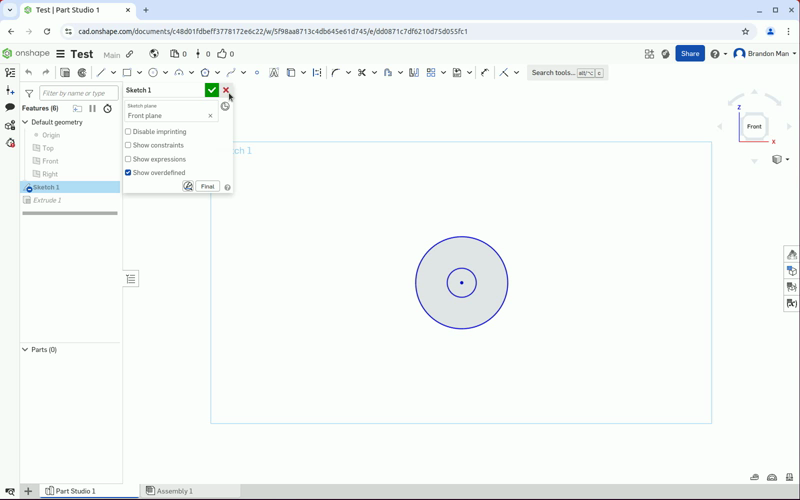
key(shift+s)
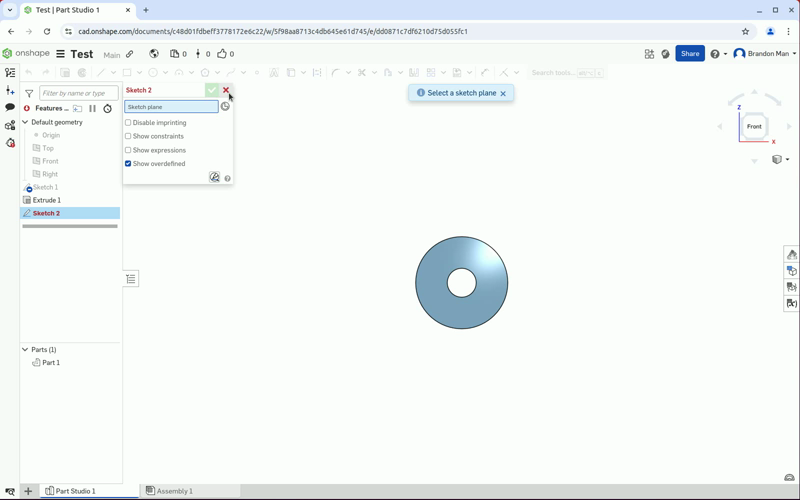
mouse_move(73, 163)
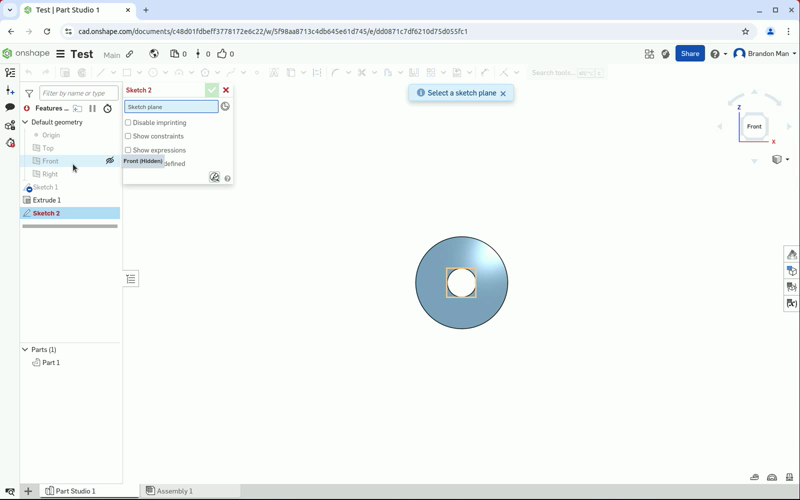
click(73, 163)
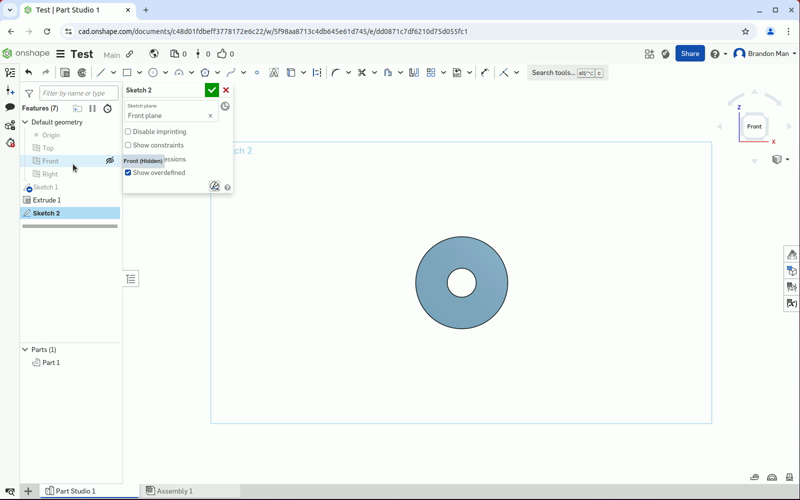
mouse_move(73, 352)
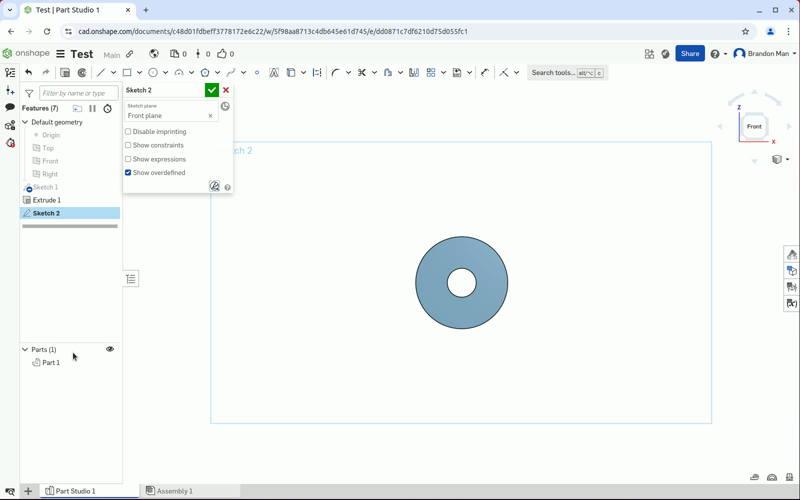
key(y)
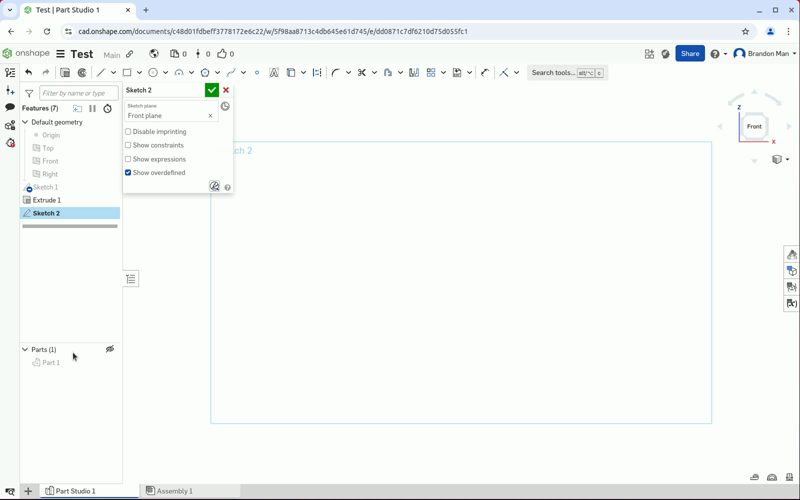
key(c)
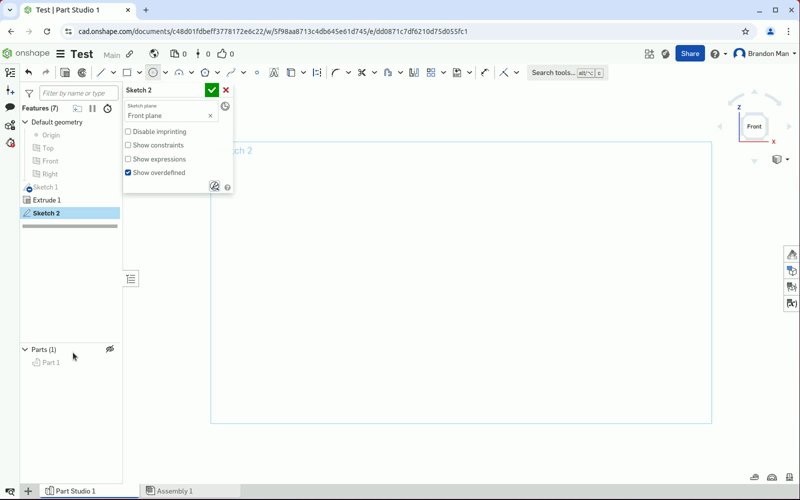
key_down(shift)
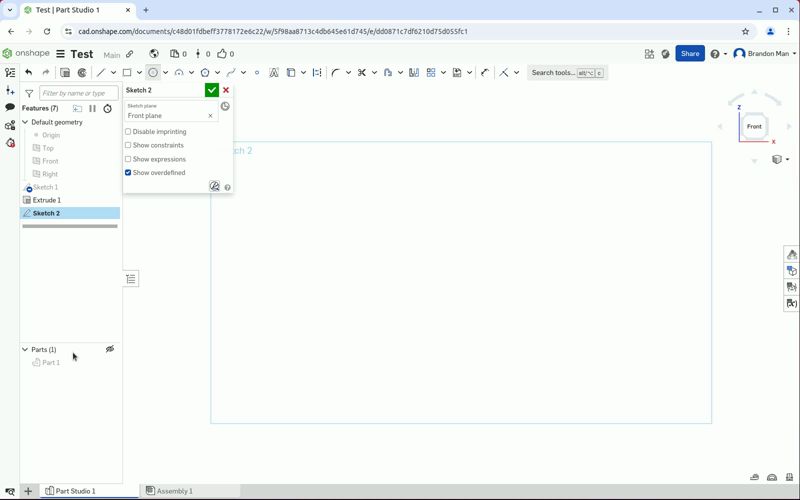
mouse_move(461, 282)
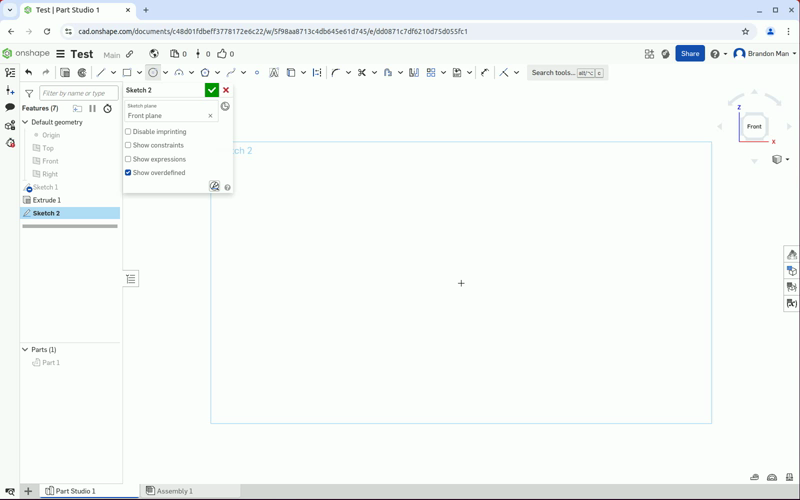
click(461, 282)
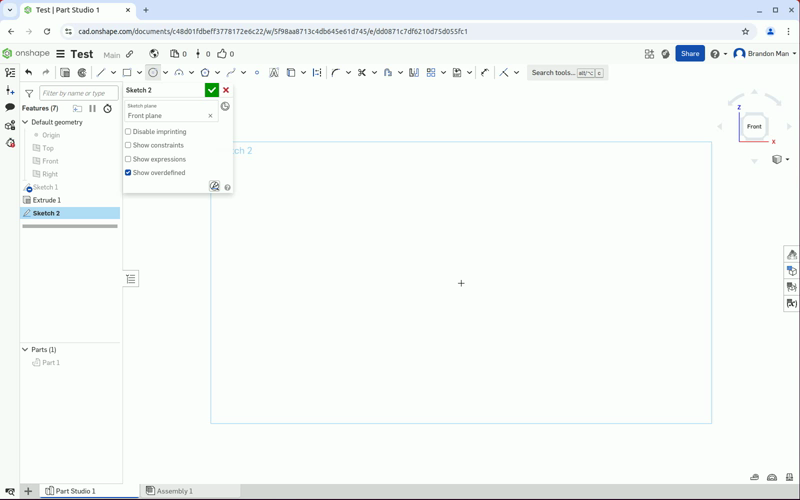
key_up(shift)
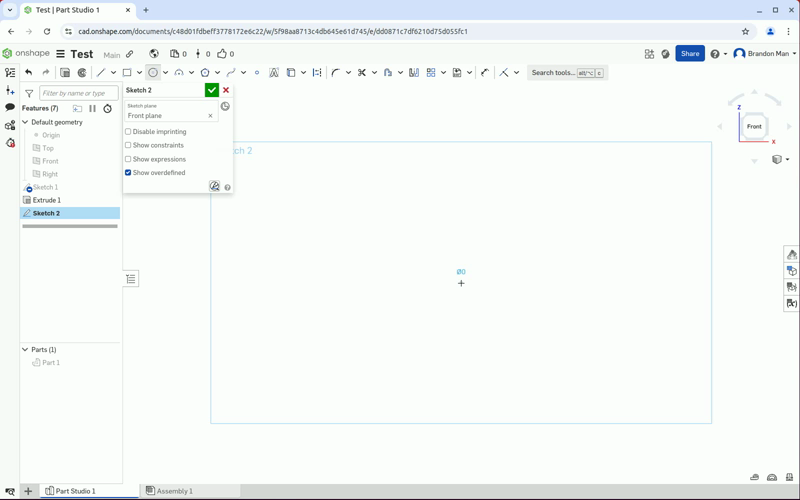
mouse_move(476, 282)
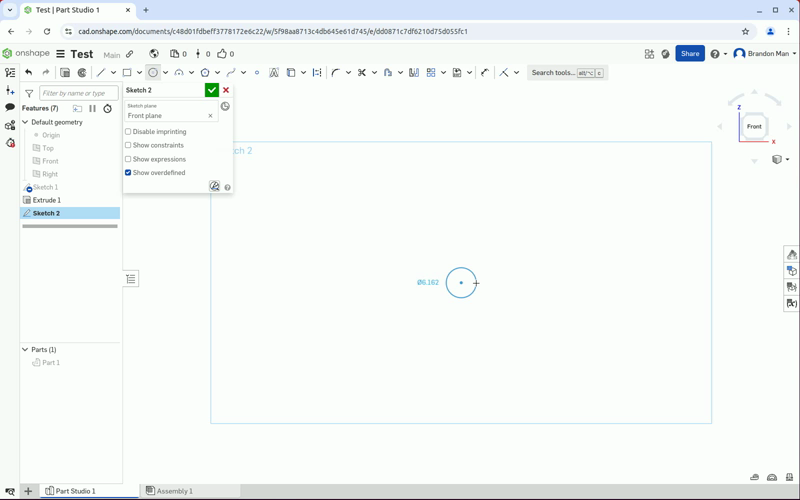
click(476, 282)
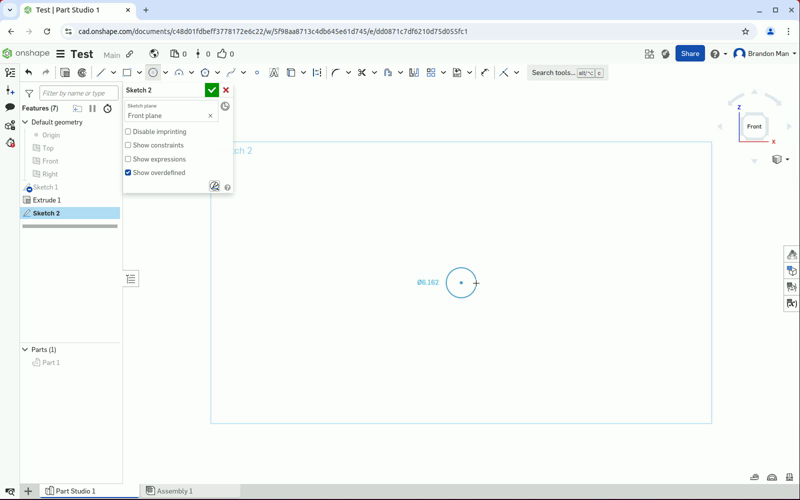
key(esc)
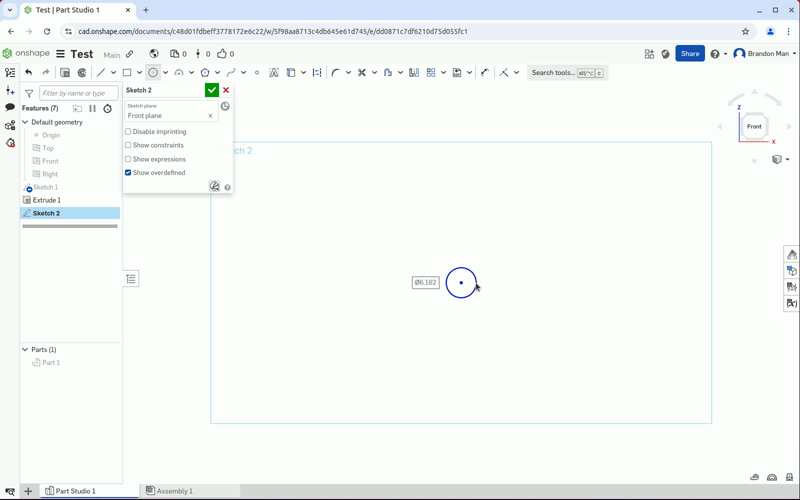
key(c)
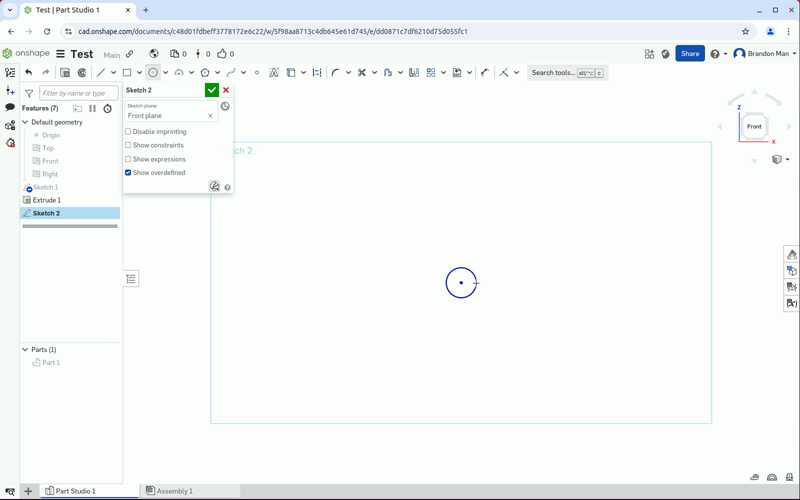
key_down(shift)
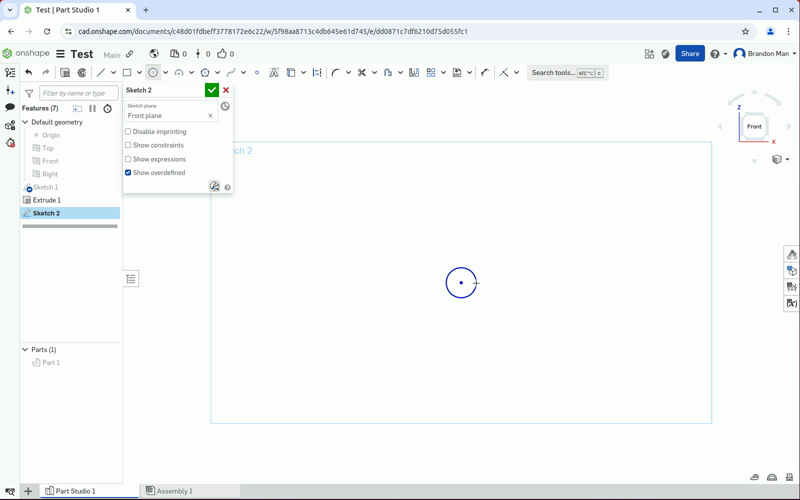
mouse_move(461, 282)
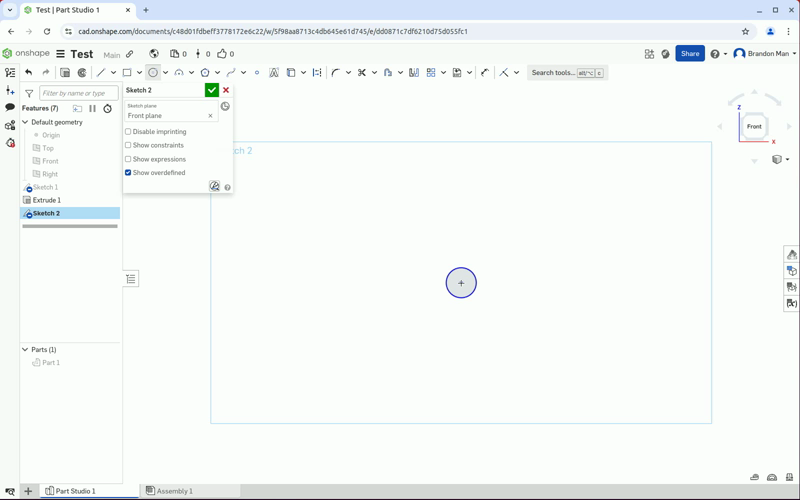
click(461, 282)
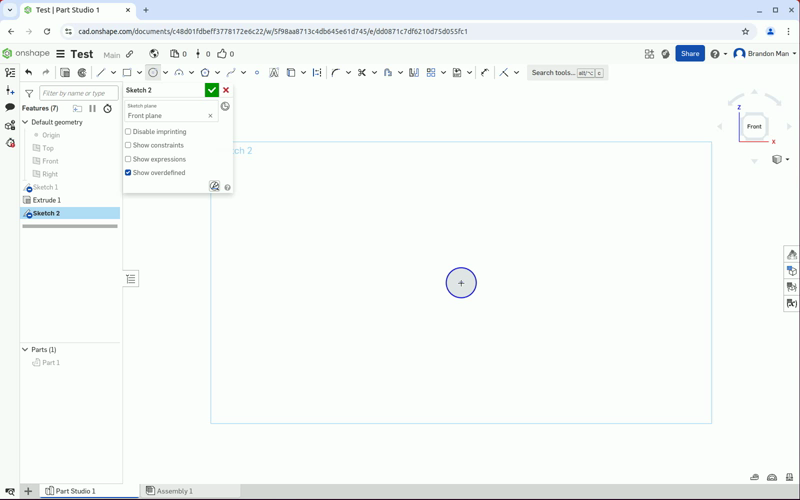
key_up(shift)
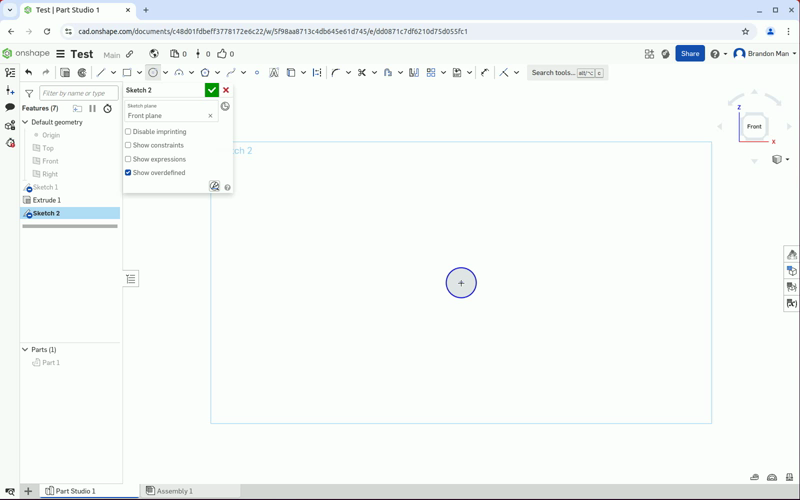
mouse_move(472, 282)
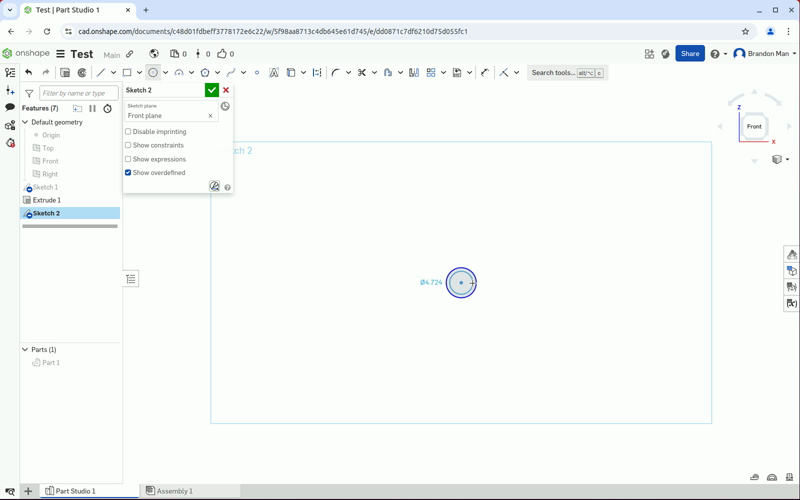
scroll(6)
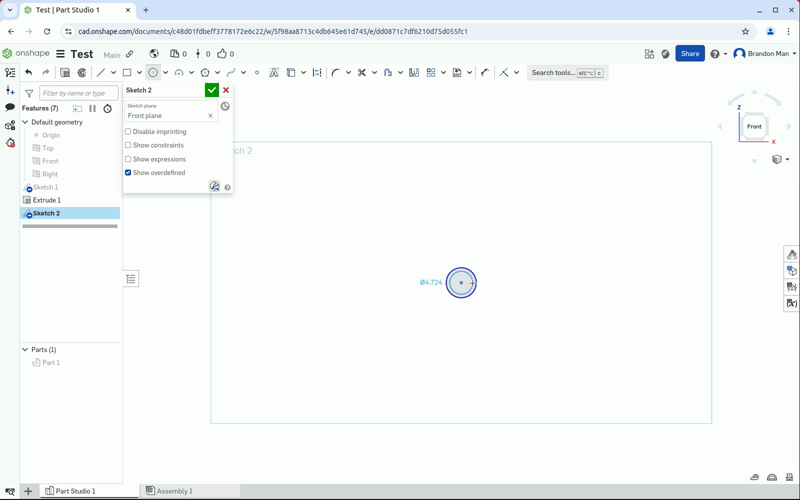
scroll(6)
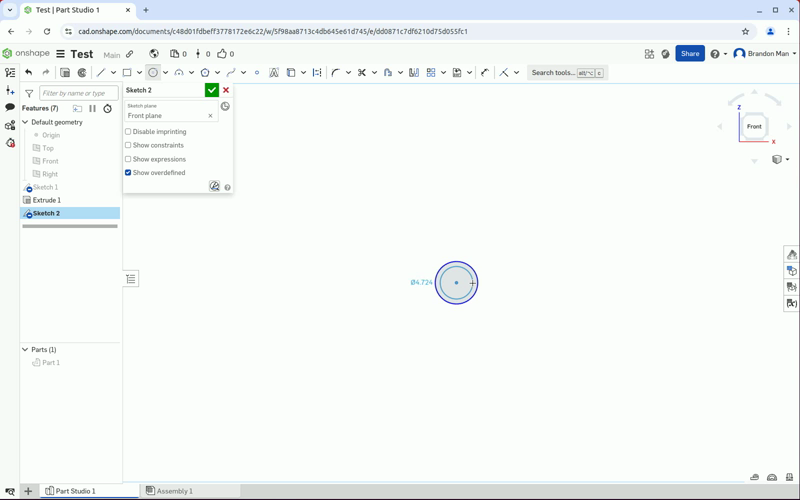
scroll(6)
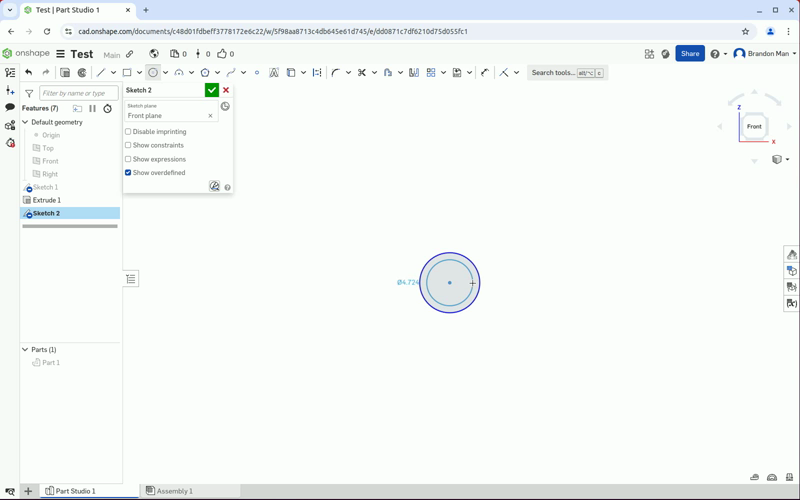
scroll(6)
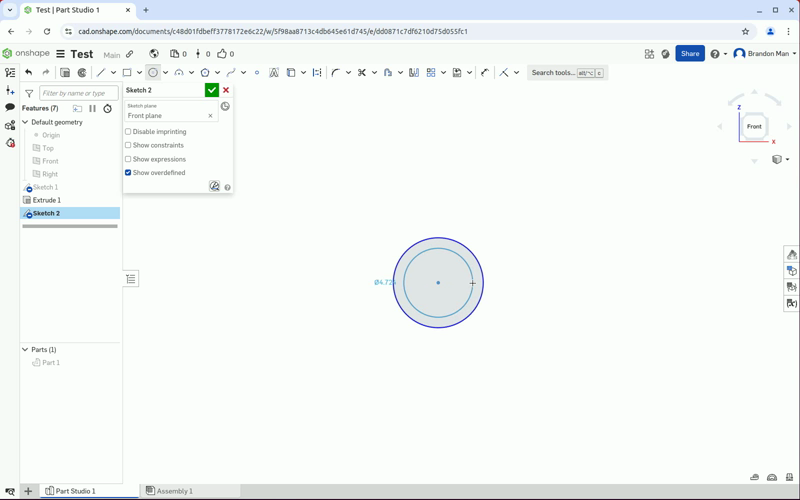
scroll(6)
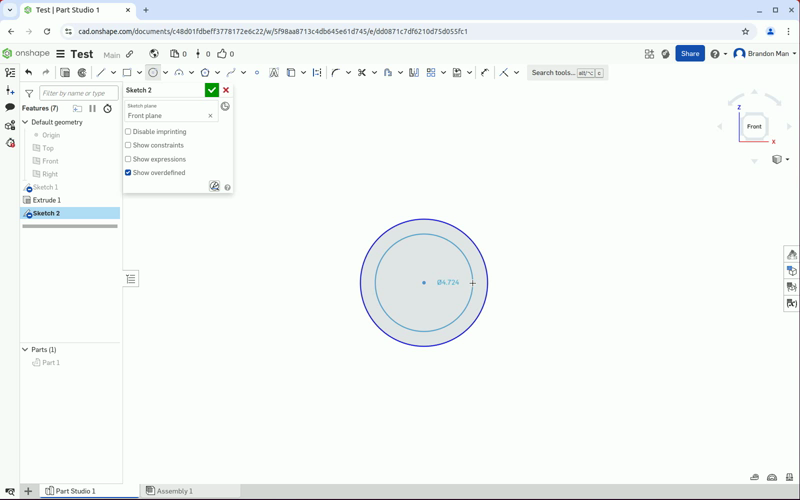
scroll(6)
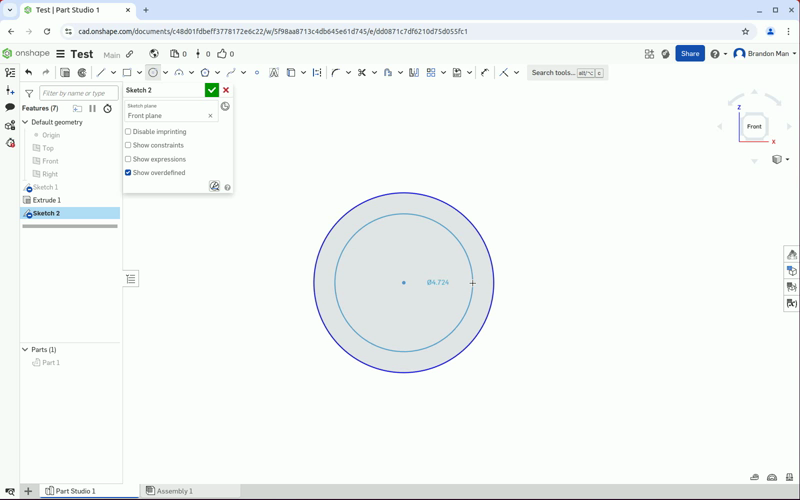
scroll(6)
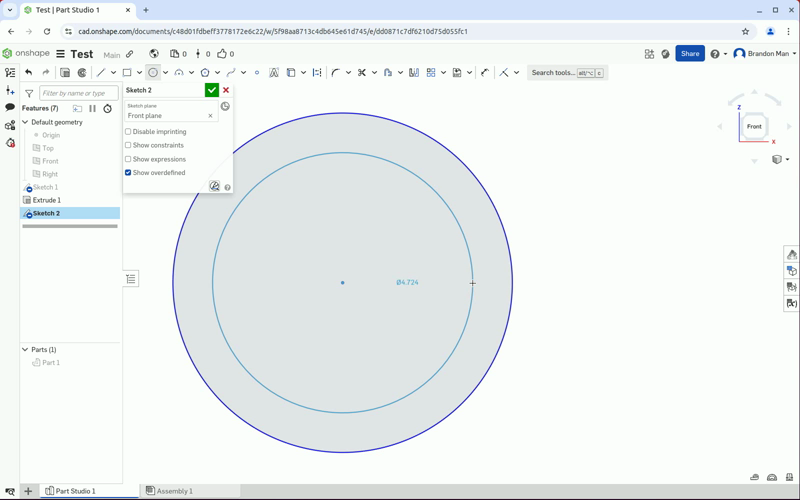
click(472, 282)
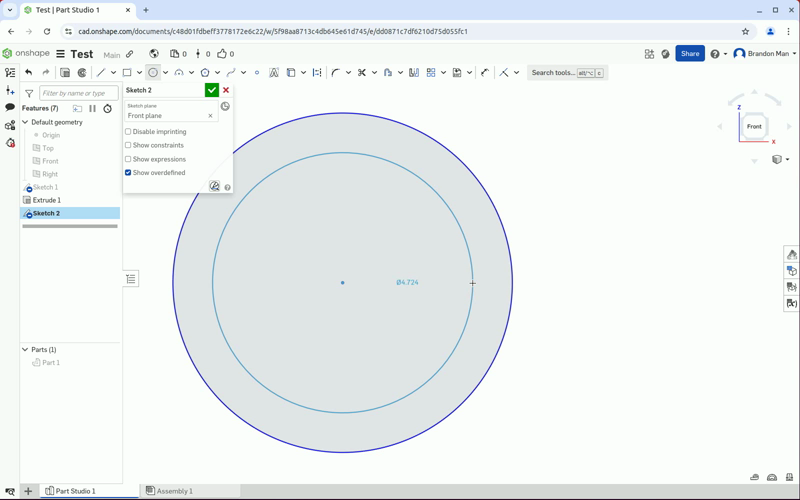
scroll(-6)
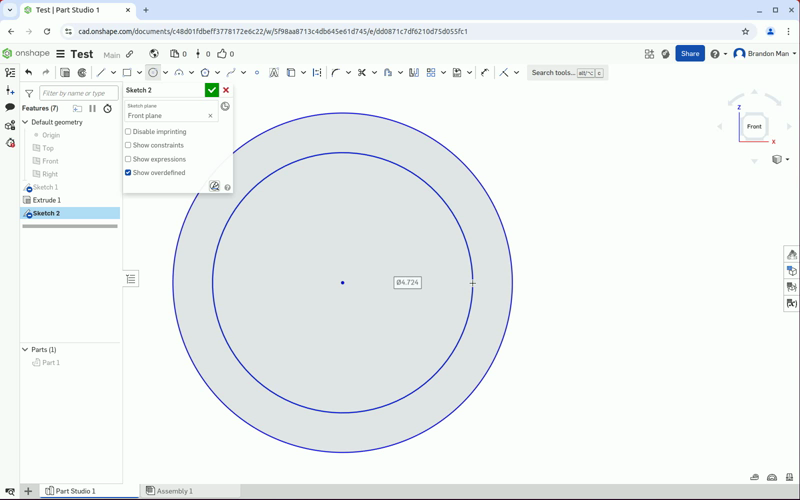
scroll(-6)
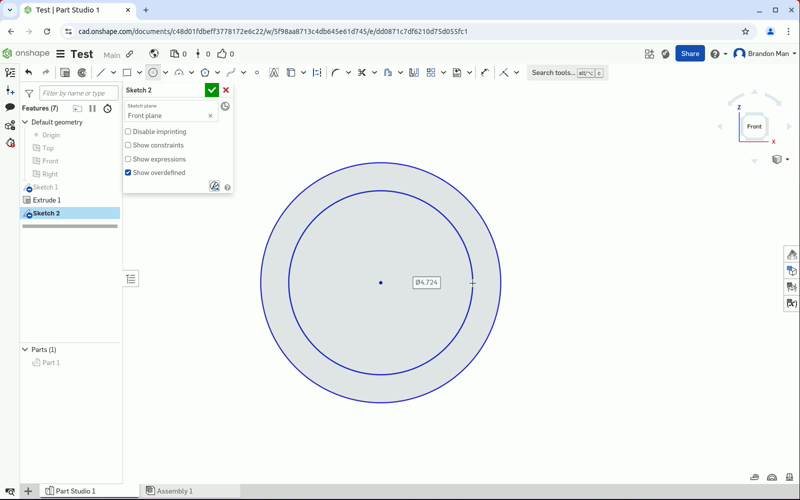
scroll(-6)
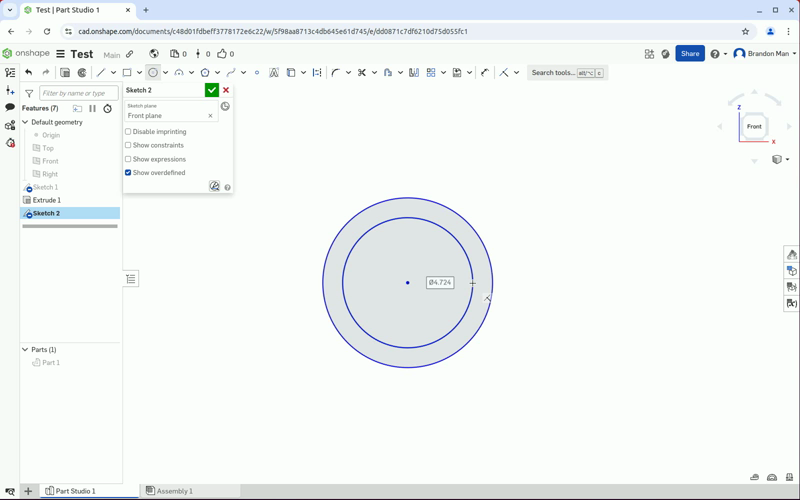
scroll(-6)
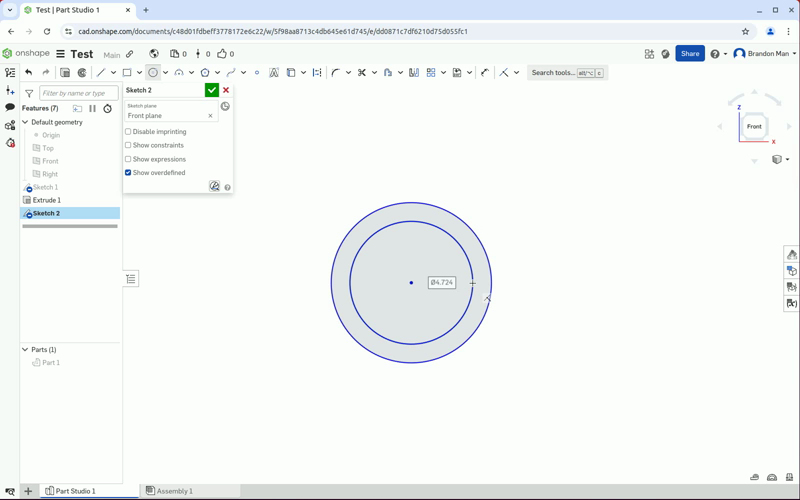
scroll(-6)
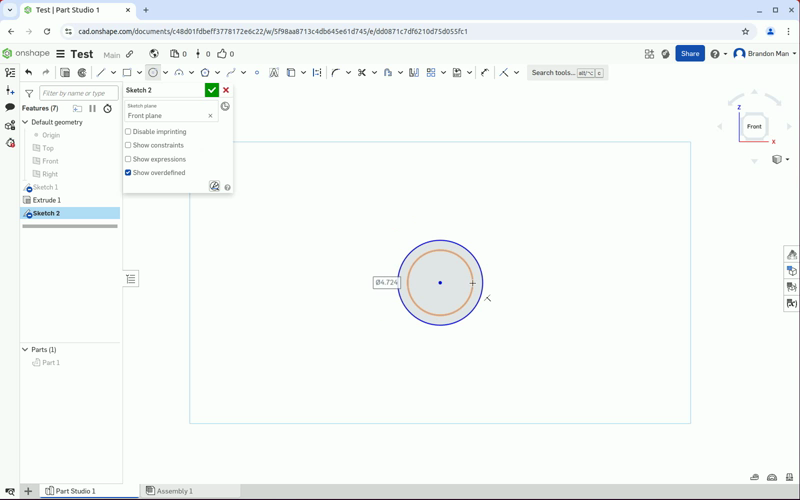
scroll(-6)
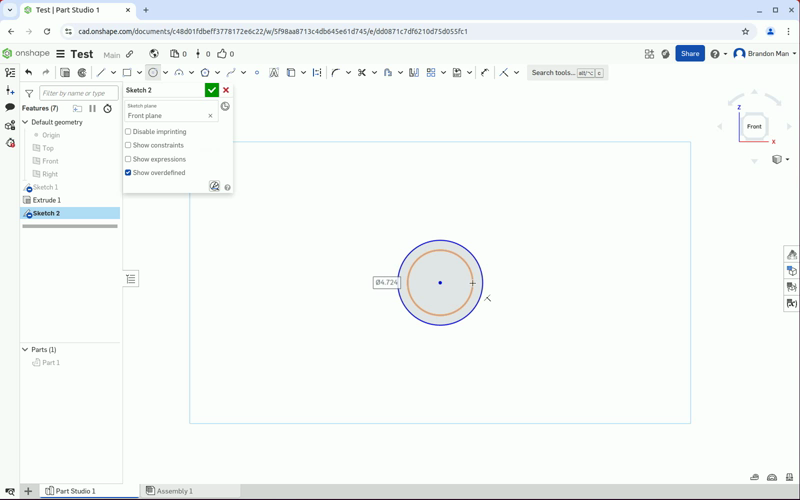
scroll(-6)
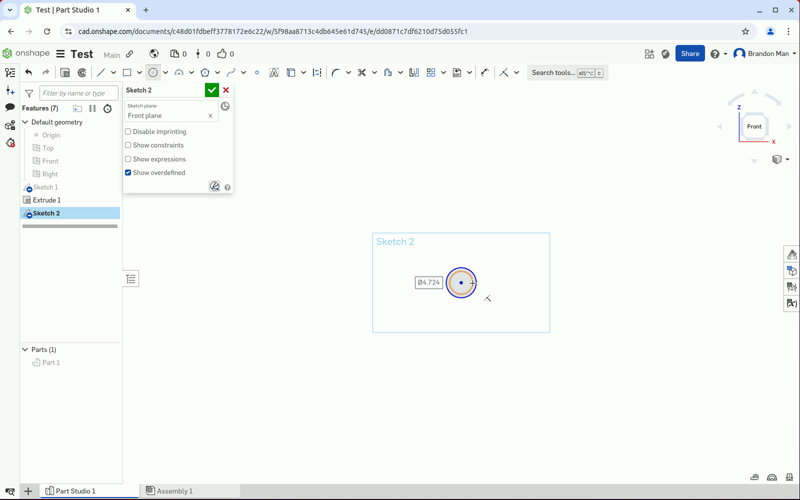
key(esc)
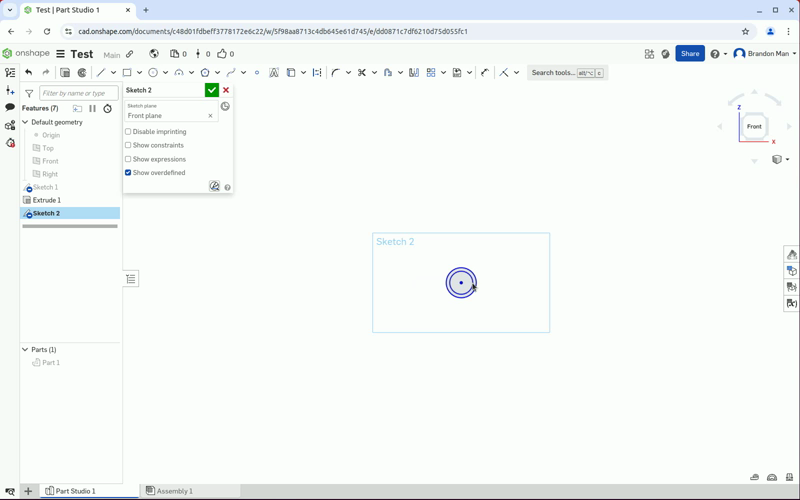
mouse_move(463, 268)
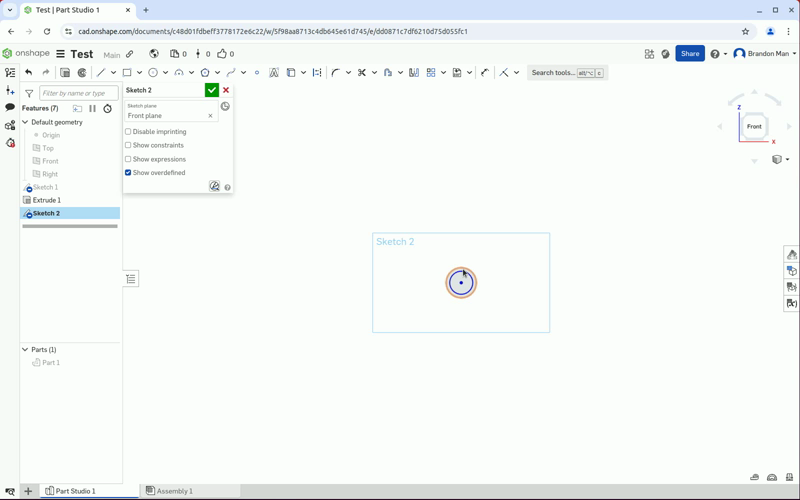
scroll(6)
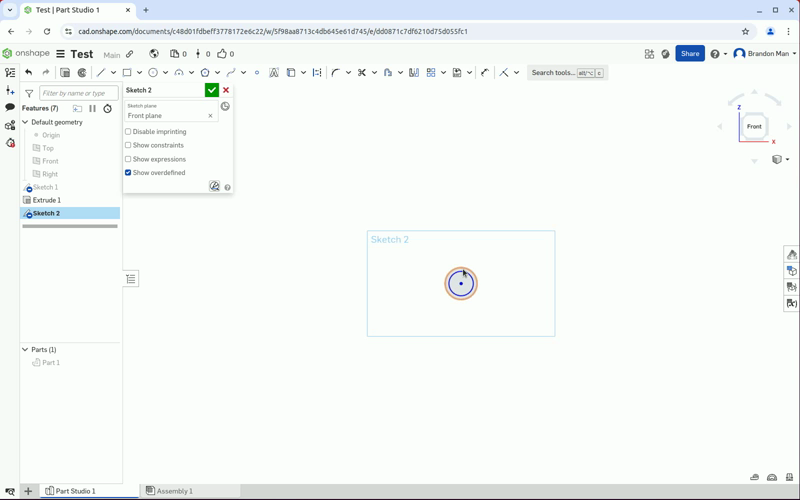
scroll(6)
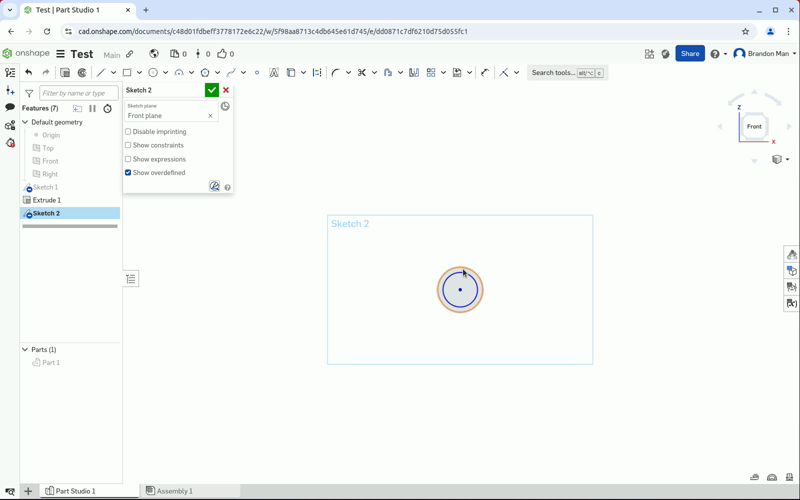
scroll(6)
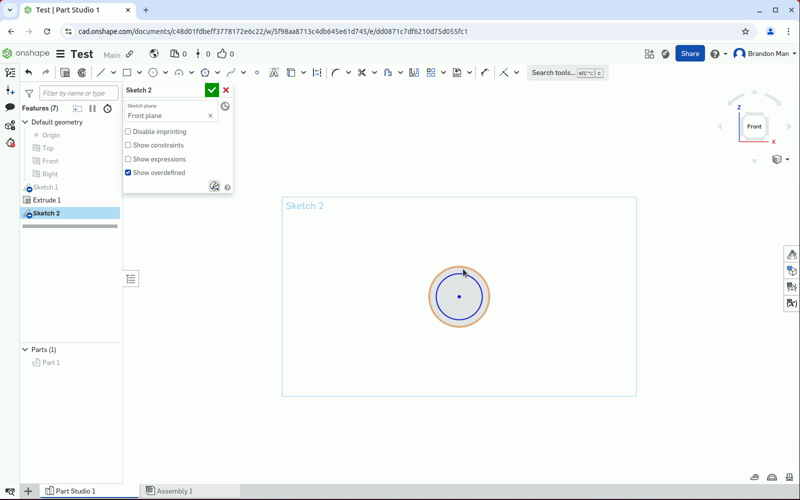
scroll(6)
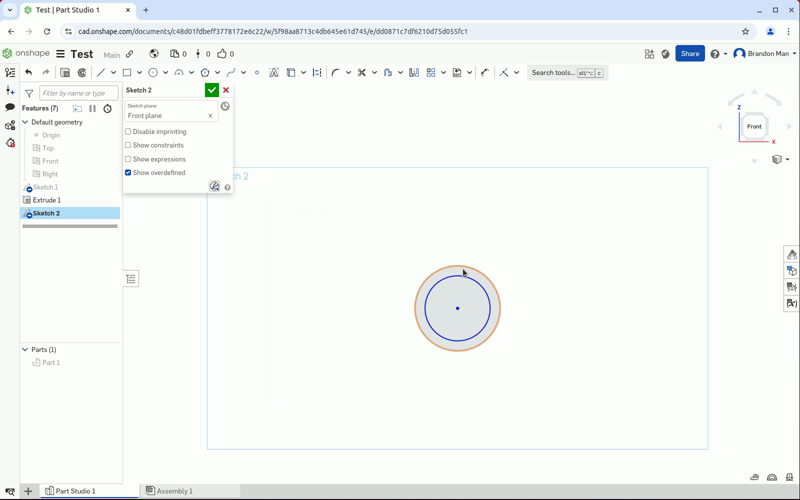
scroll(6)
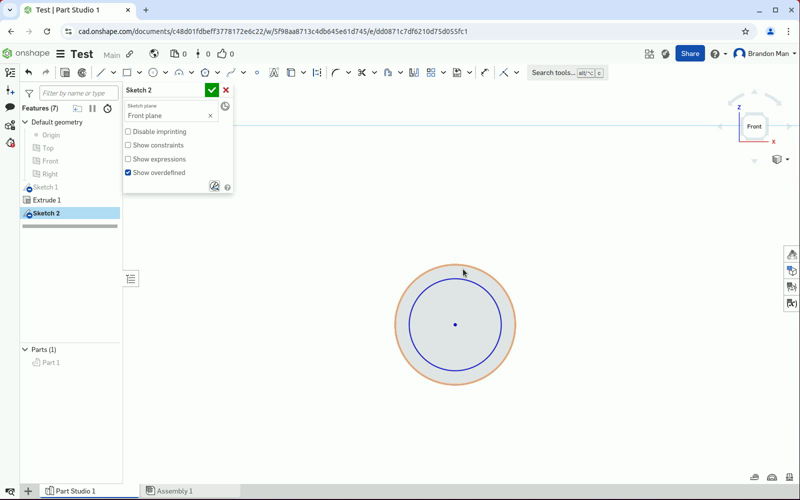
scroll(6)
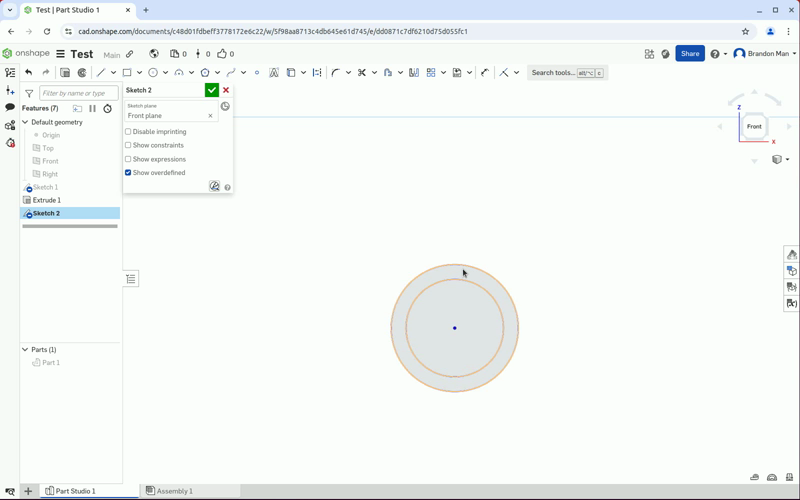
scroll(6)
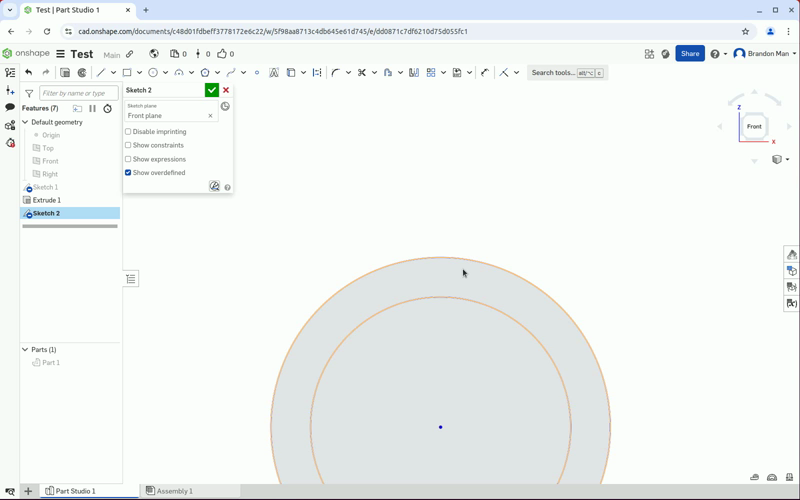
click(463, 268)
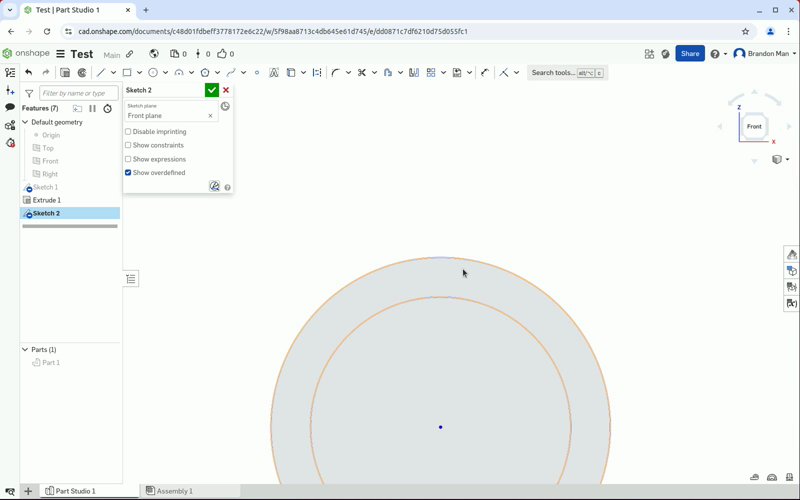
scroll(-6)
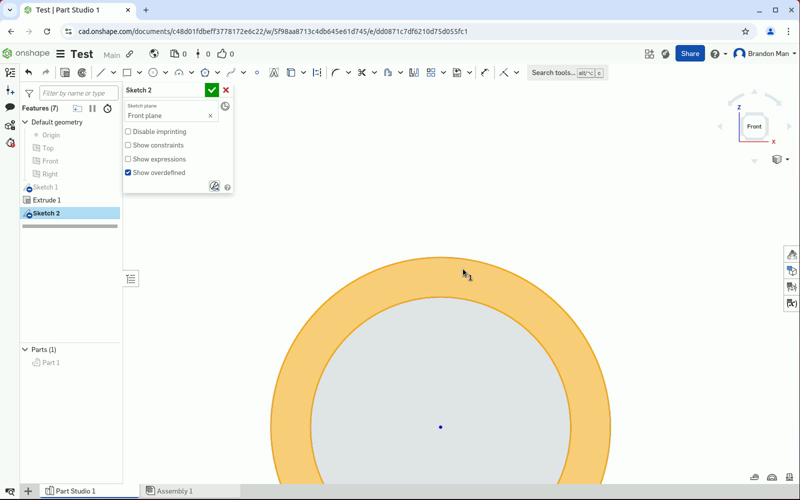
scroll(-6)
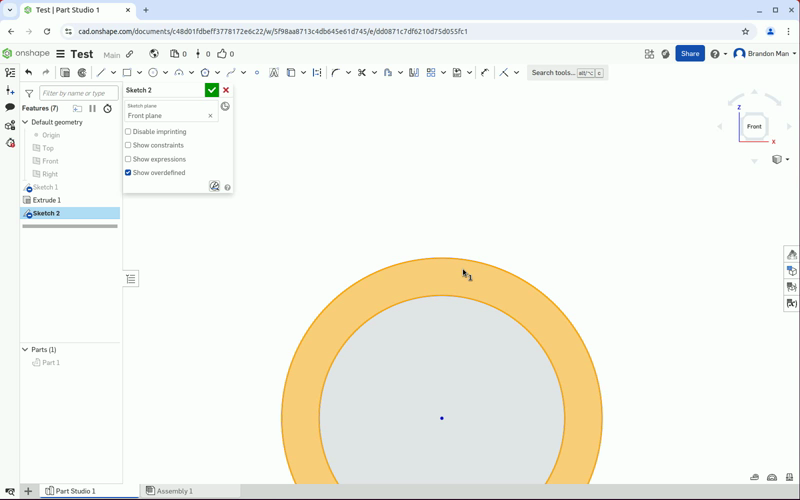
scroll(-6)
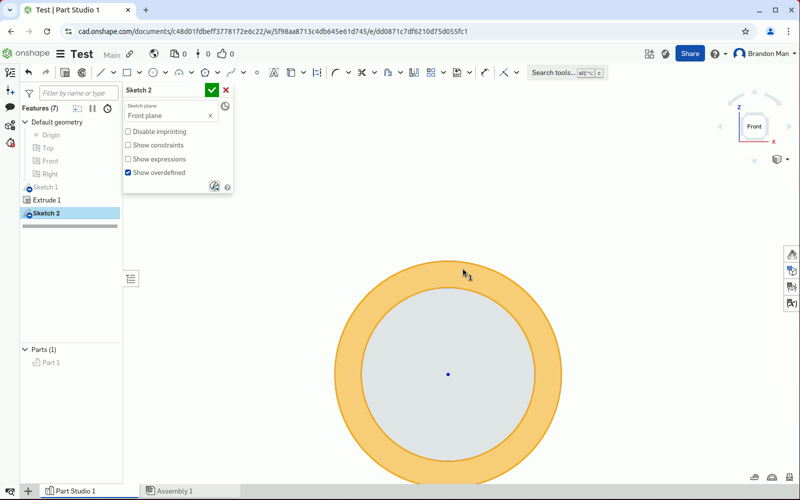
scroll(-6)
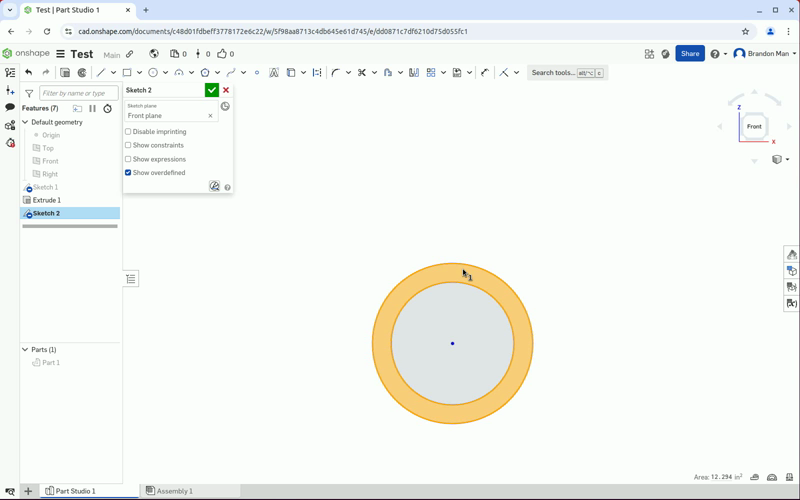
scroll(-6)
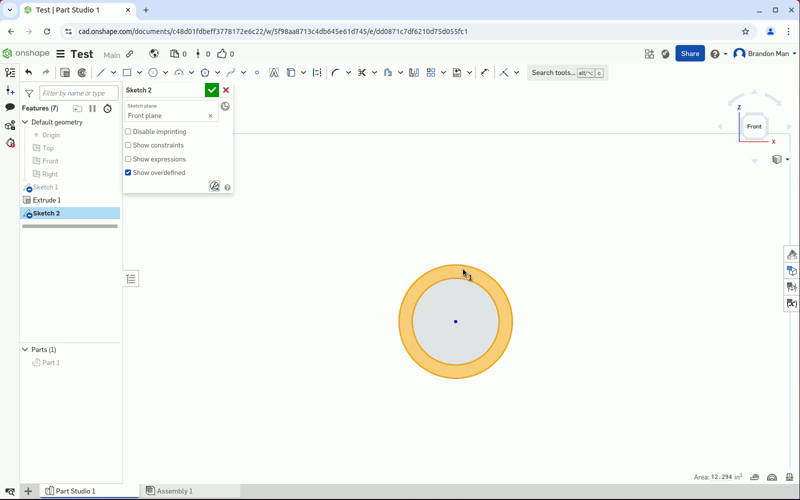
scroll(-6)
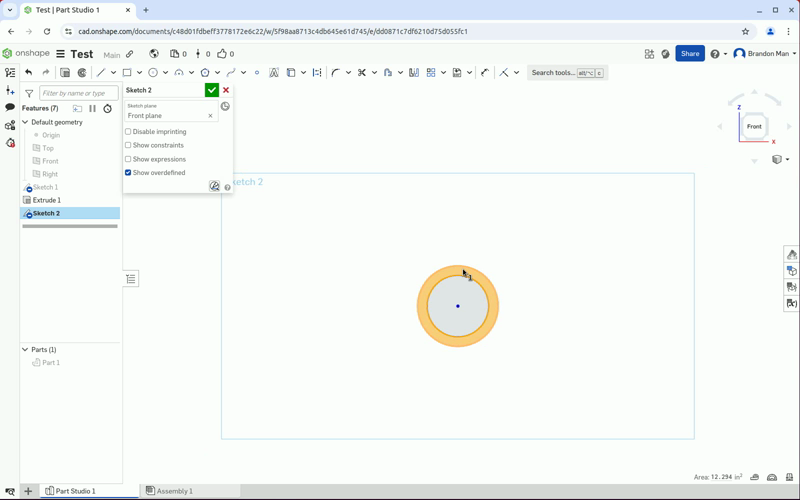
scroll(-6)
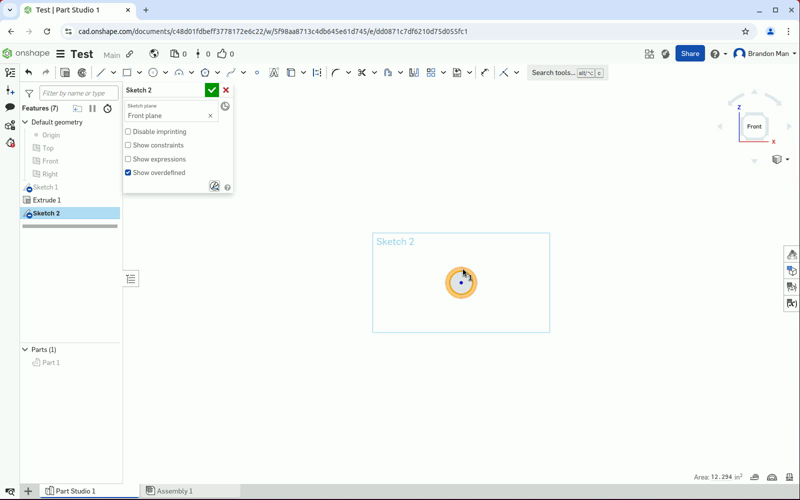
mouse_move(73, 352)
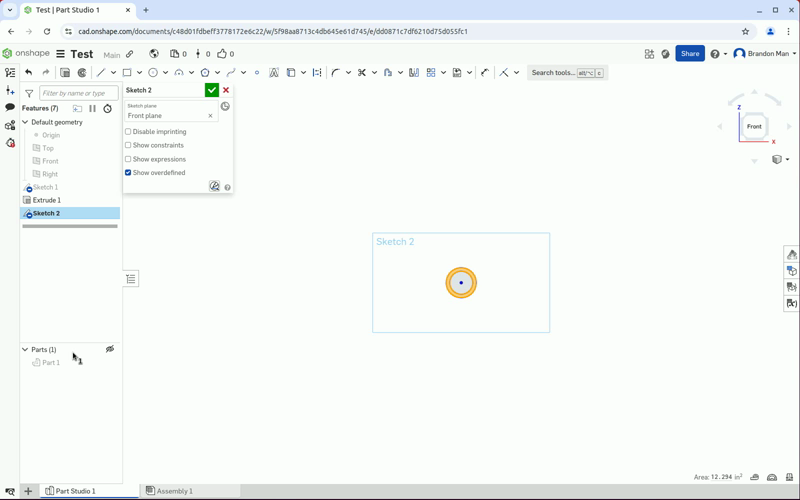
key(shift+y)
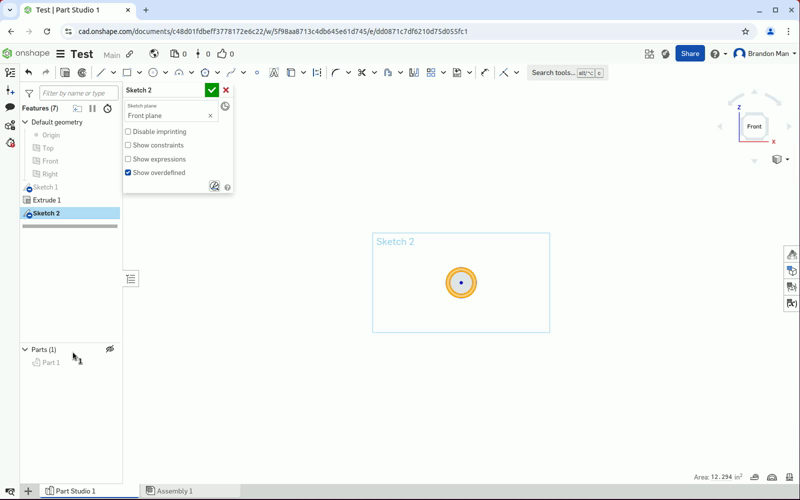
key(shift+e)
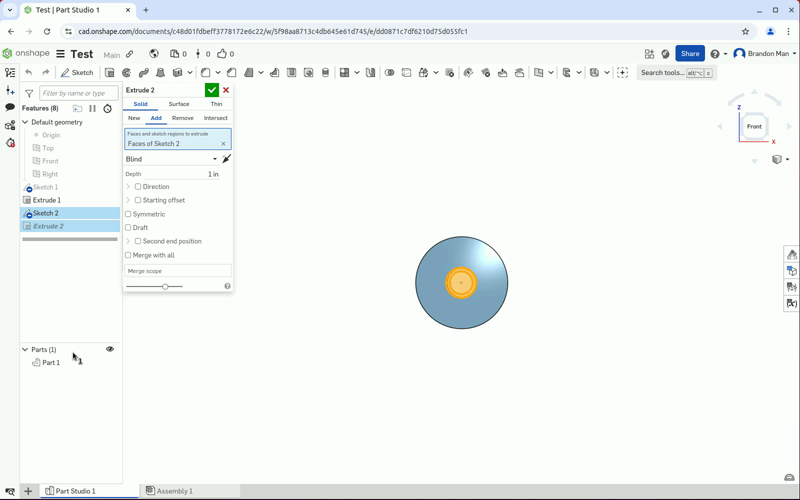
mouse_move(143, 106)
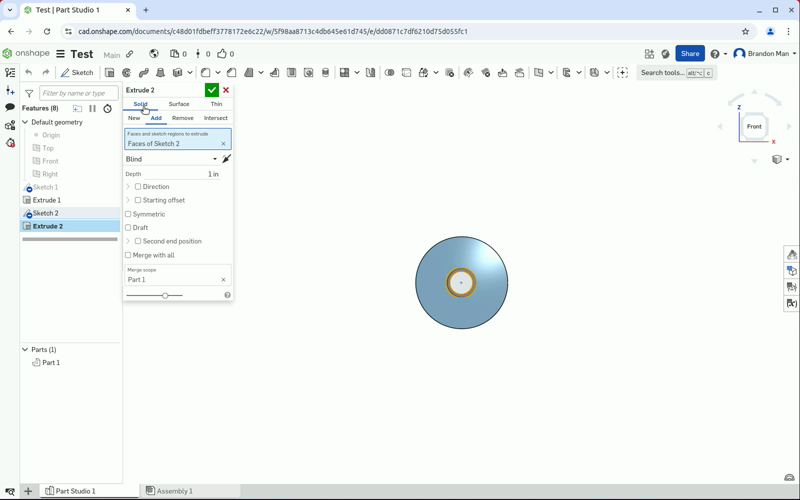
click(143, 106)
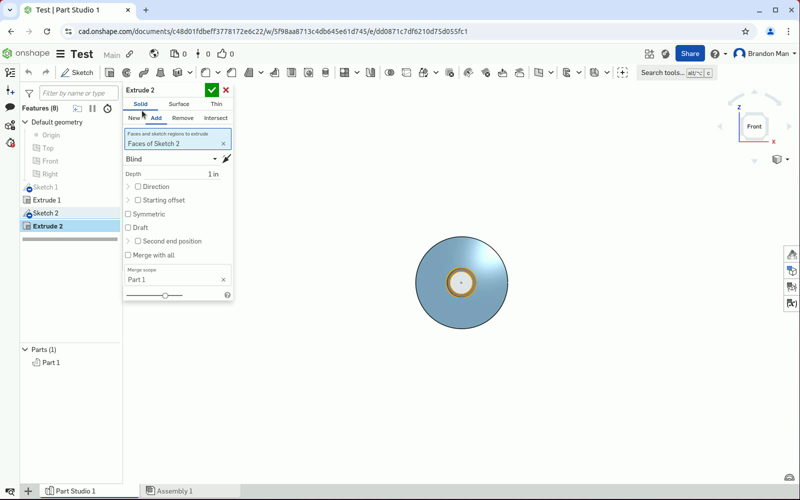
mouse_move(137, 120)
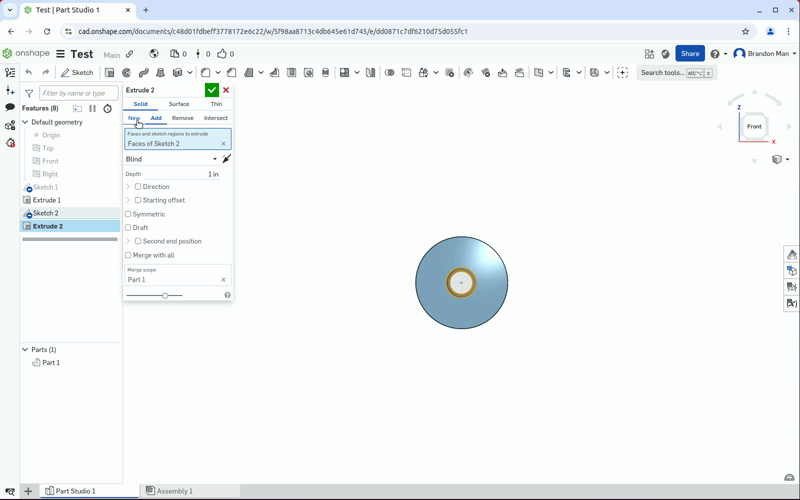
click(137, 120)
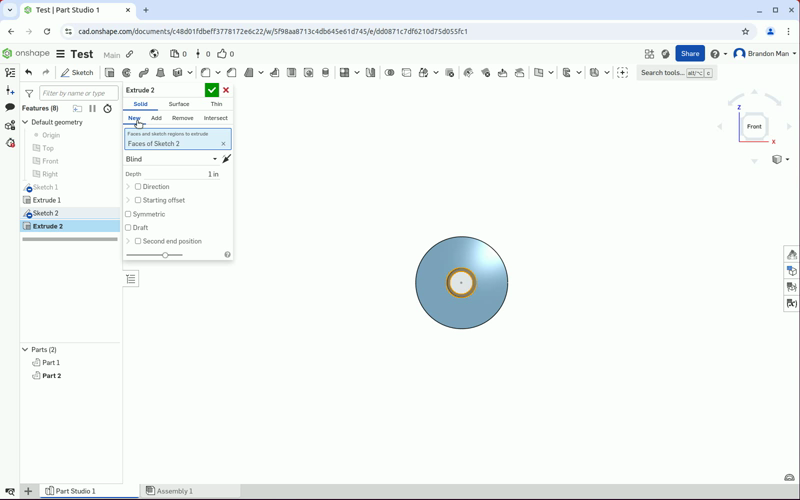
key(tab, 4)
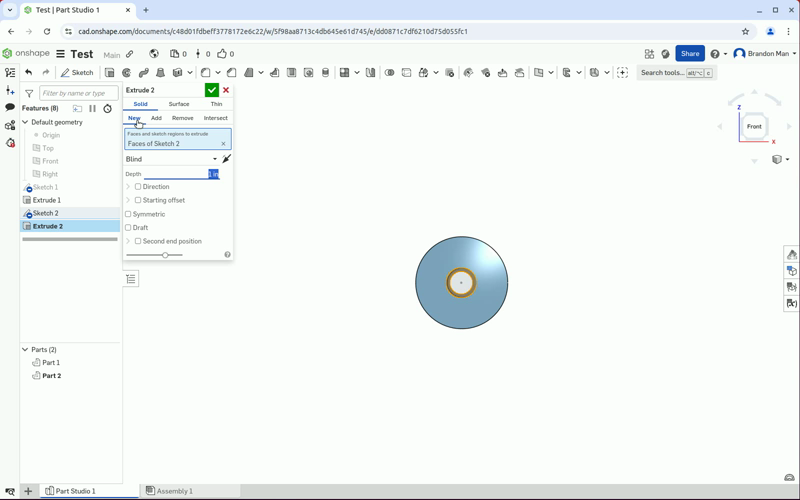
text(23.108)
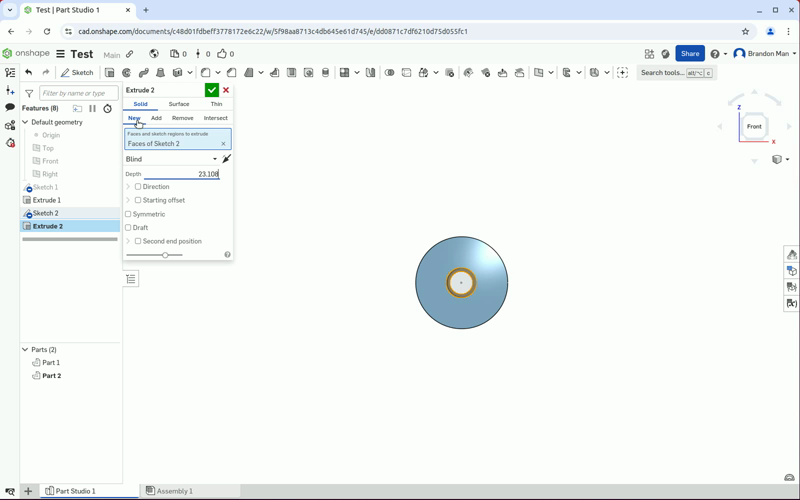
key(enter)
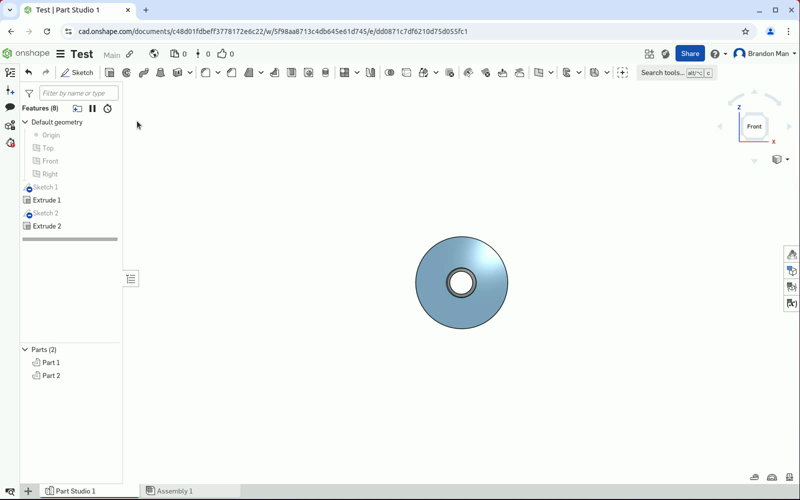
key(shift+h)
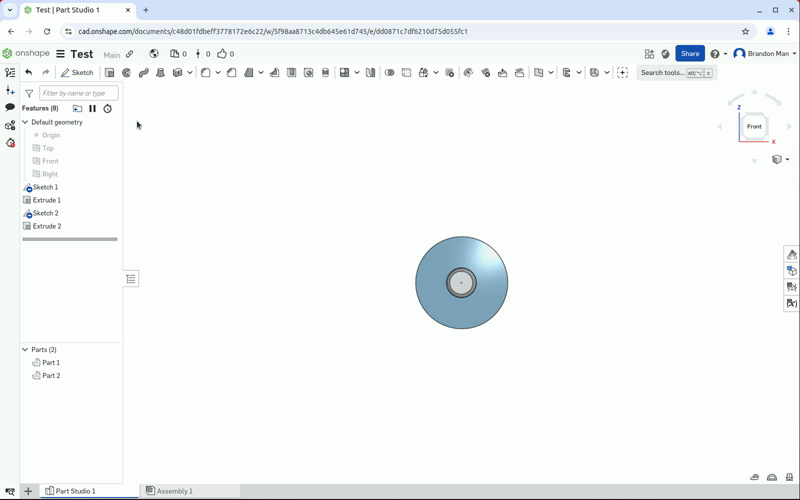
key(shift+h)
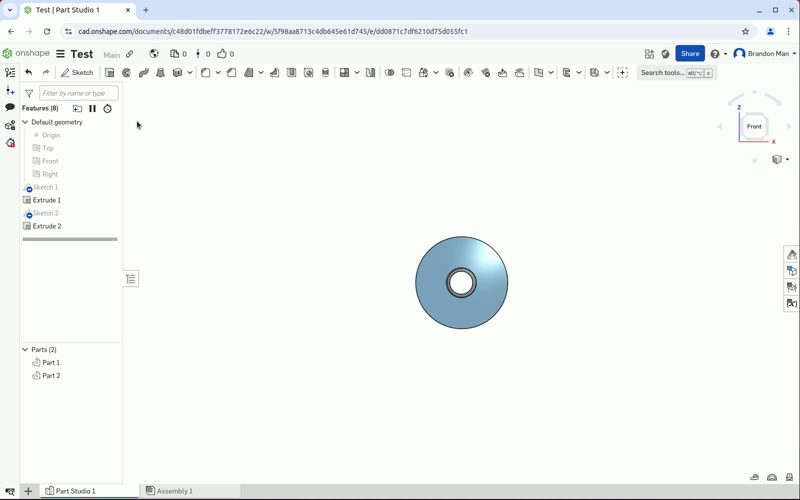
mouse_move(73, 189)
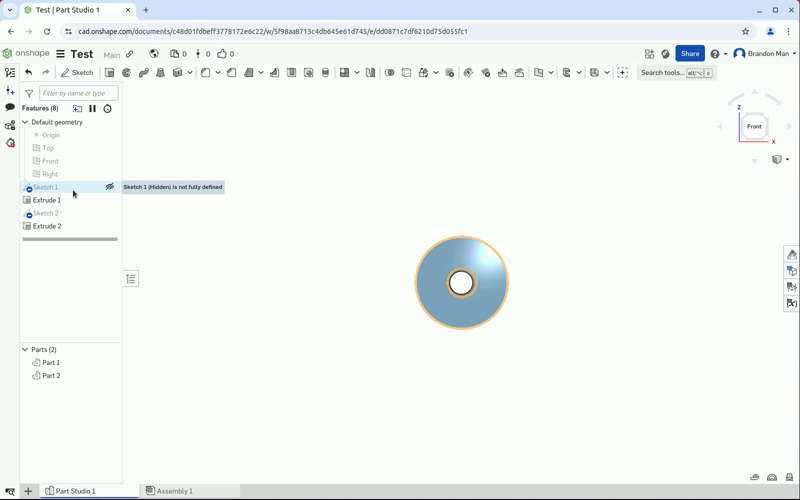
click(73, 189)
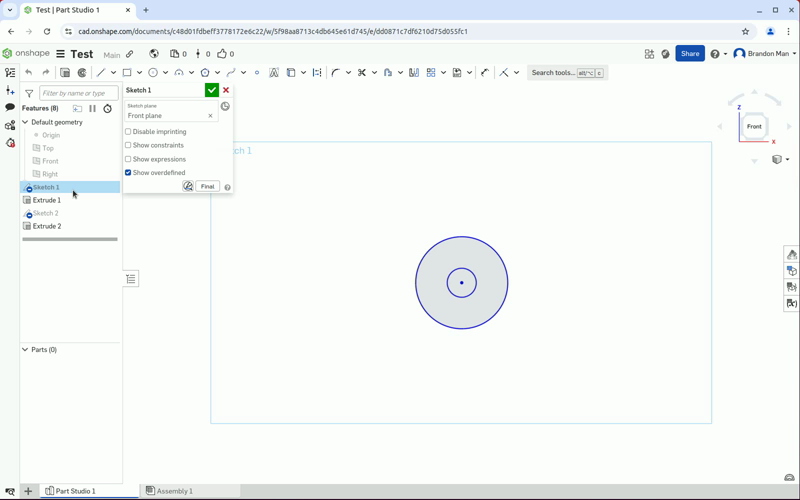
mouse_move(229, 92)
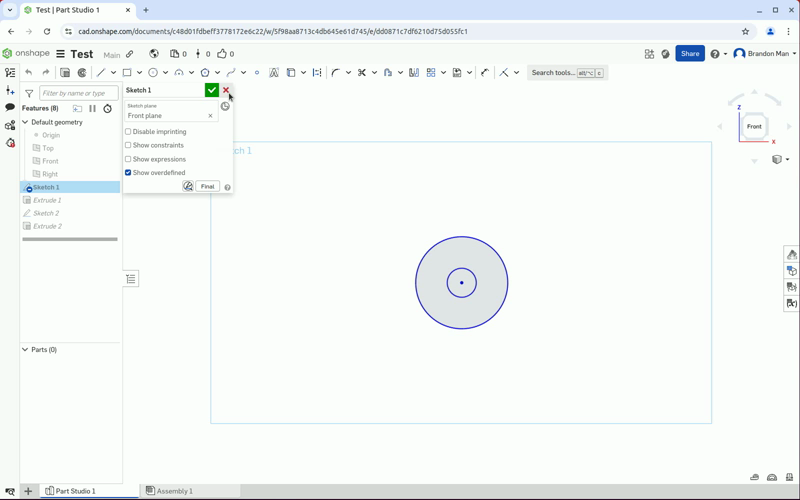
click(229, 92)
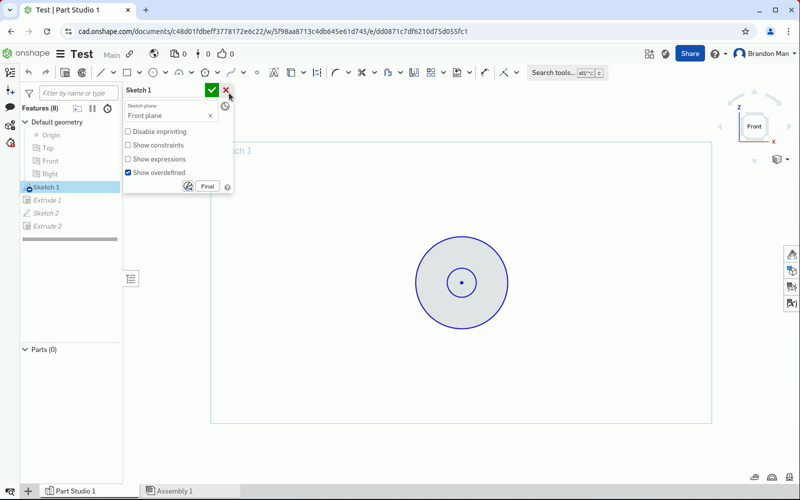
key(shift+s)
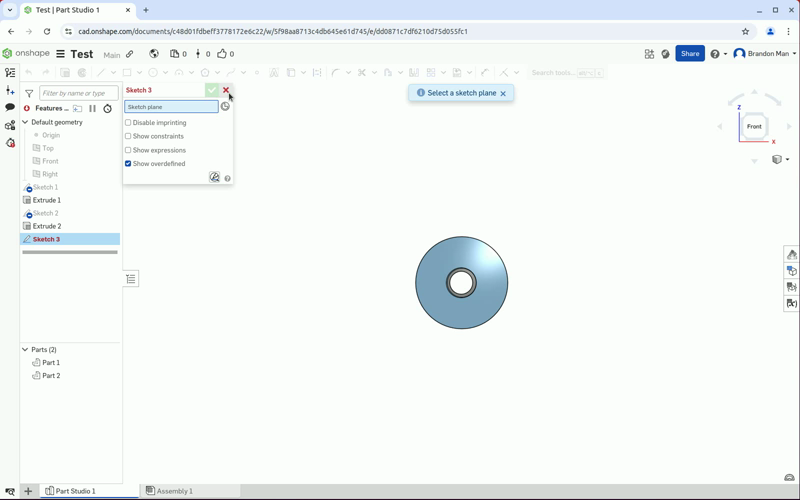
mouse_move(73, 163)
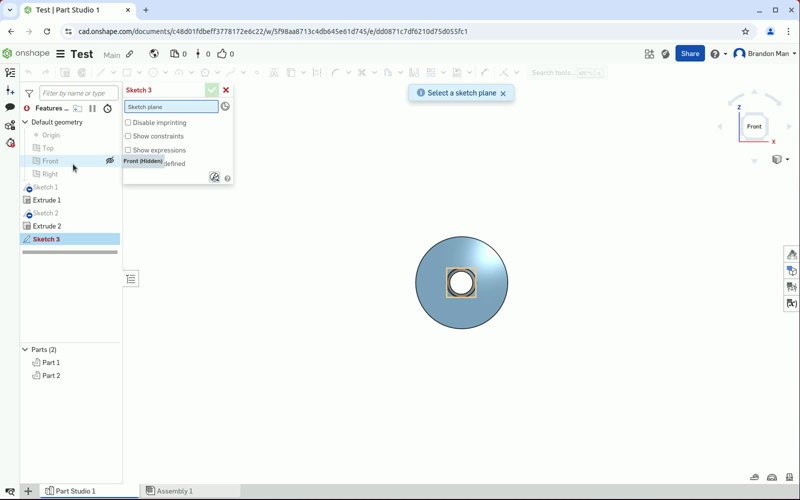
click(73, 163)
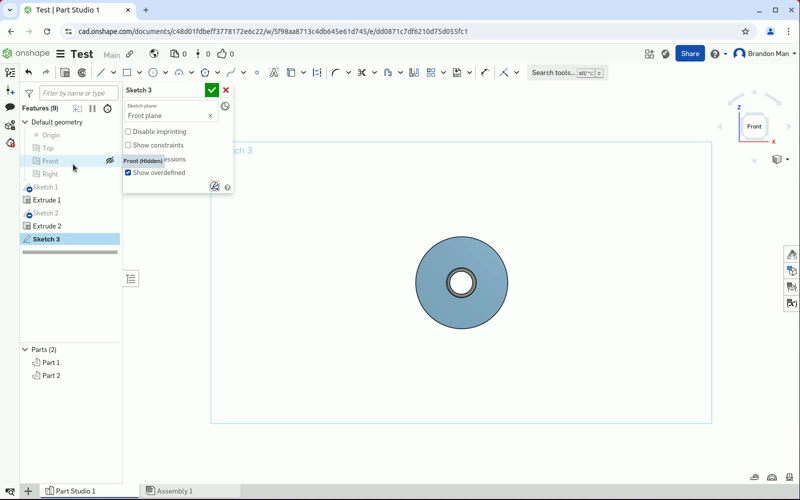
mouse_move(73, 352)
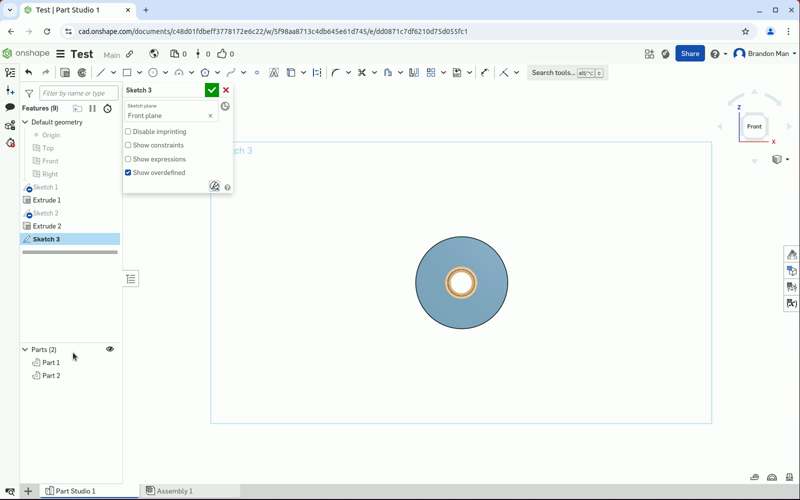
key(y)
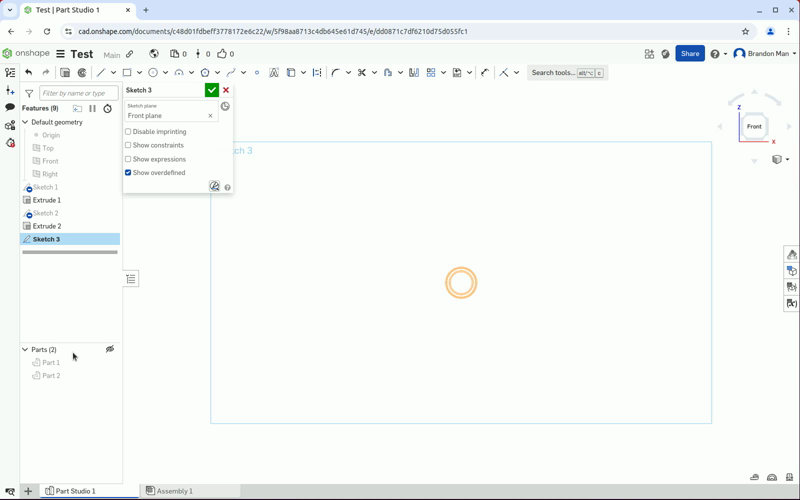
key(c)
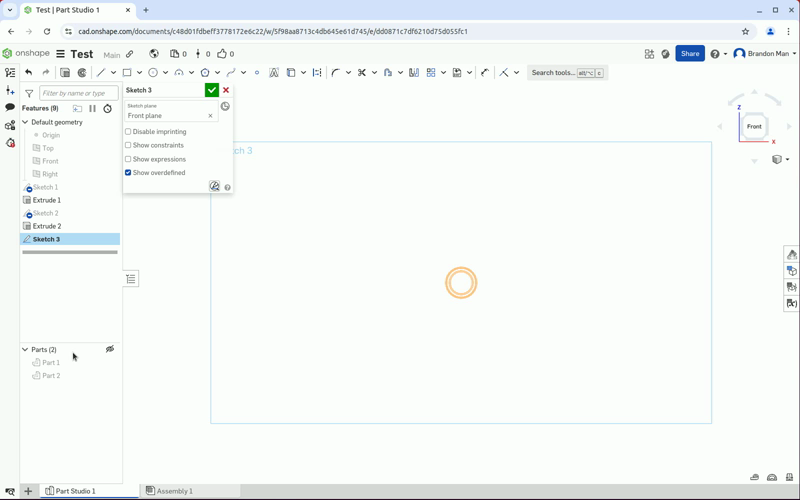
key_down(shift)
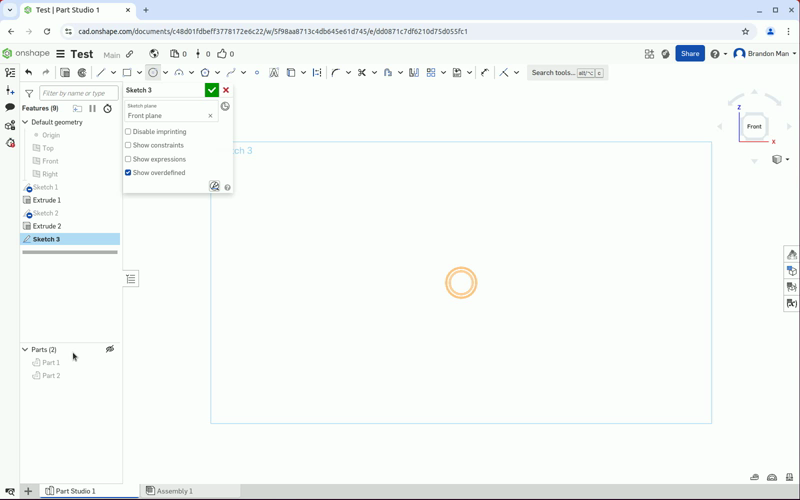
mouse_move(461, 282)
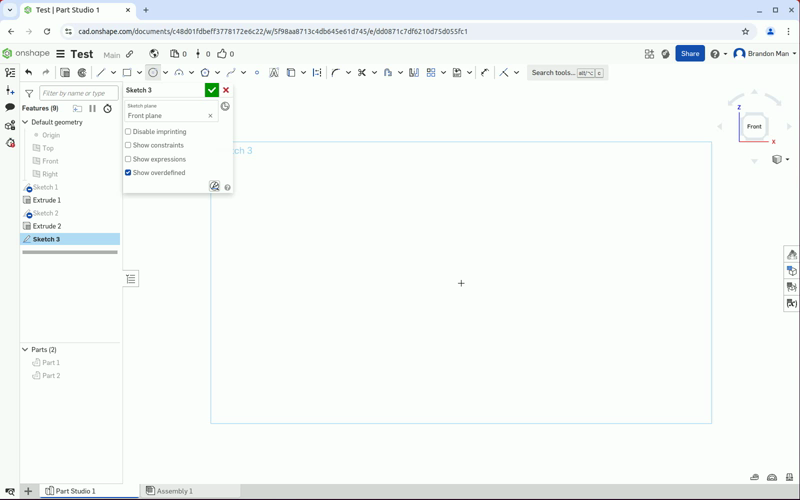
click(461, 282)
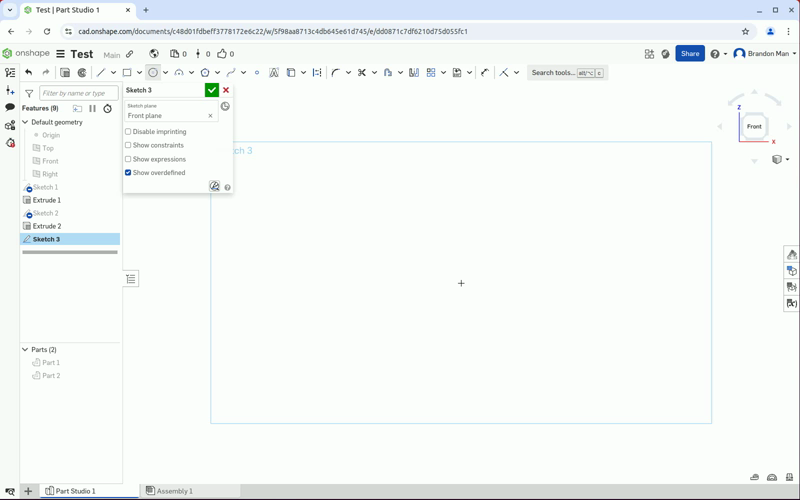
key_up(shift)
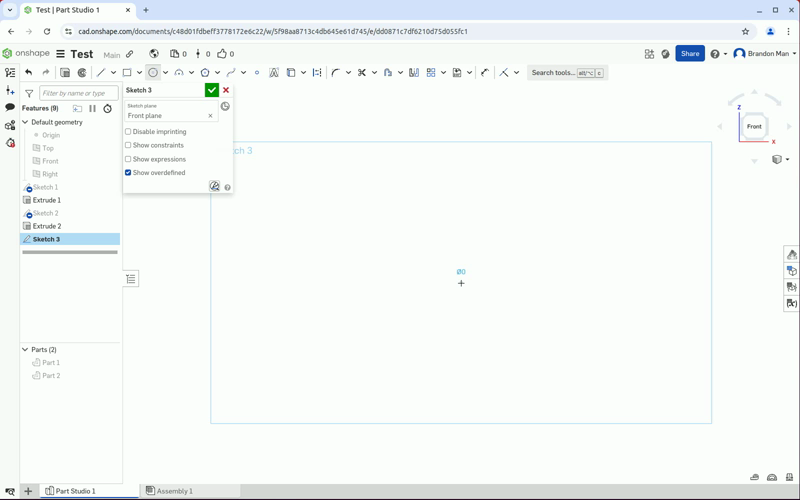
mouse_move(476, 282)
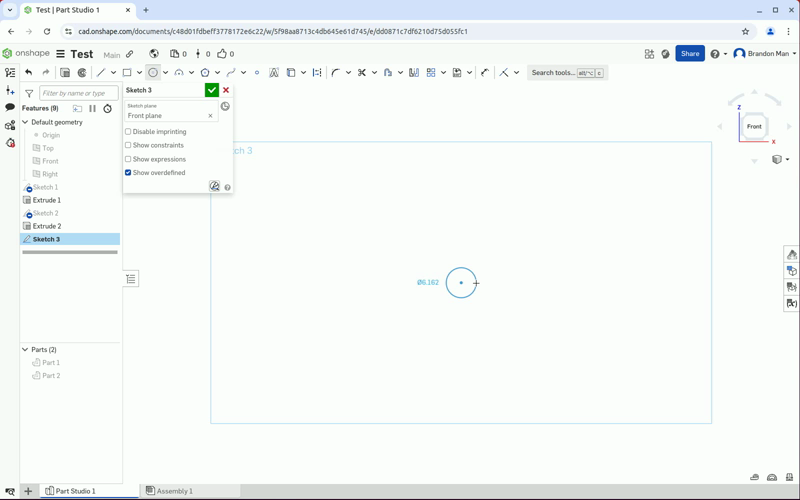
click(476, 282)
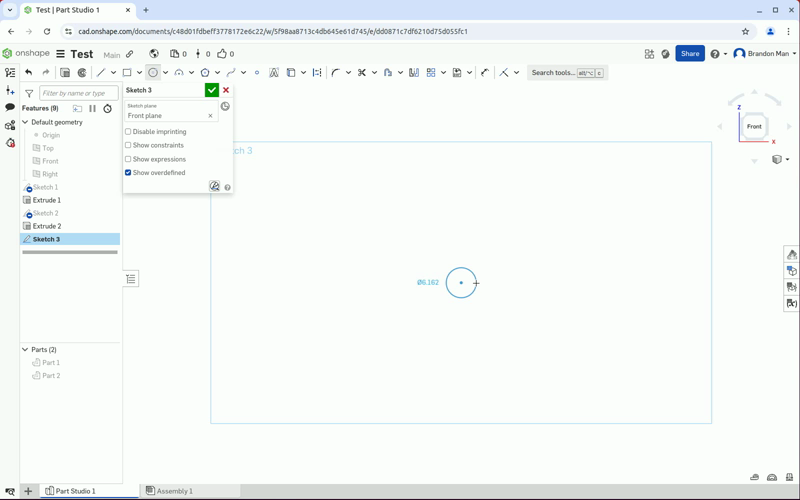
key(esc)
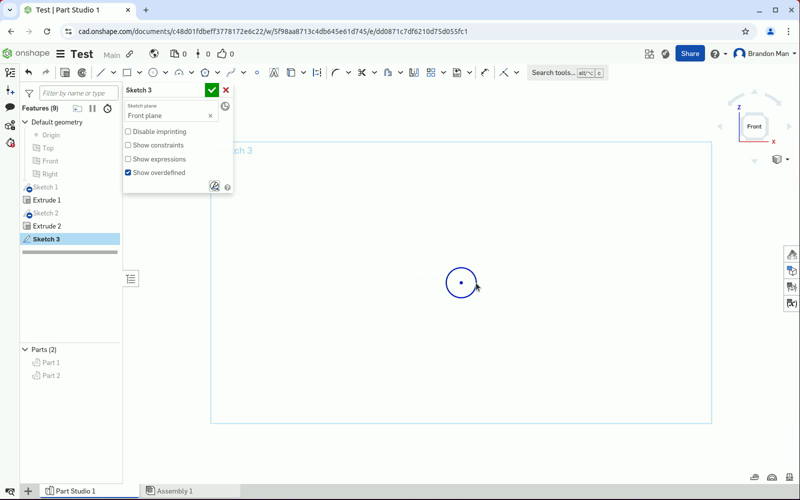
key(c)
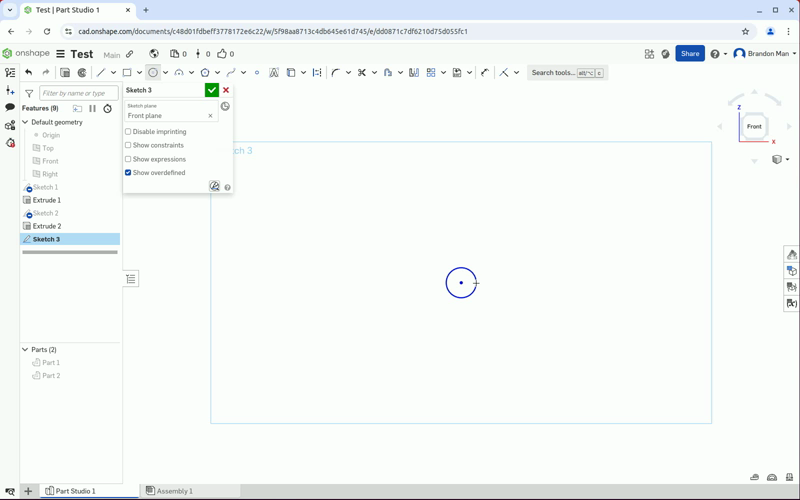
key_down(shift)
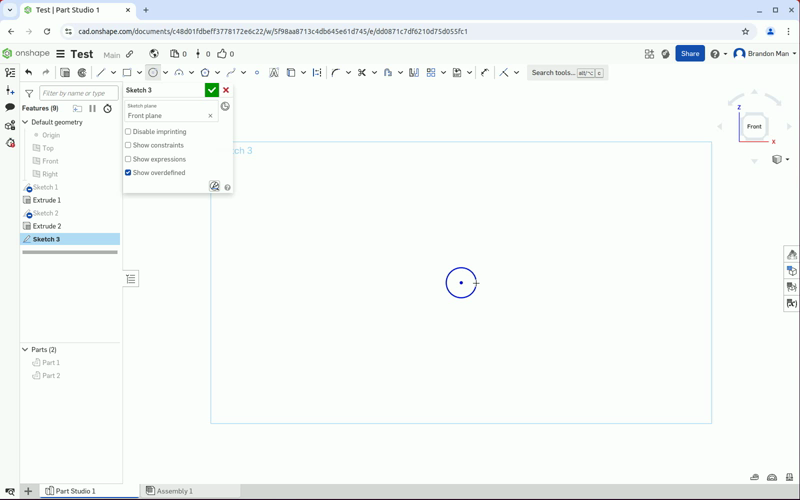
mouse_move(461, 282)
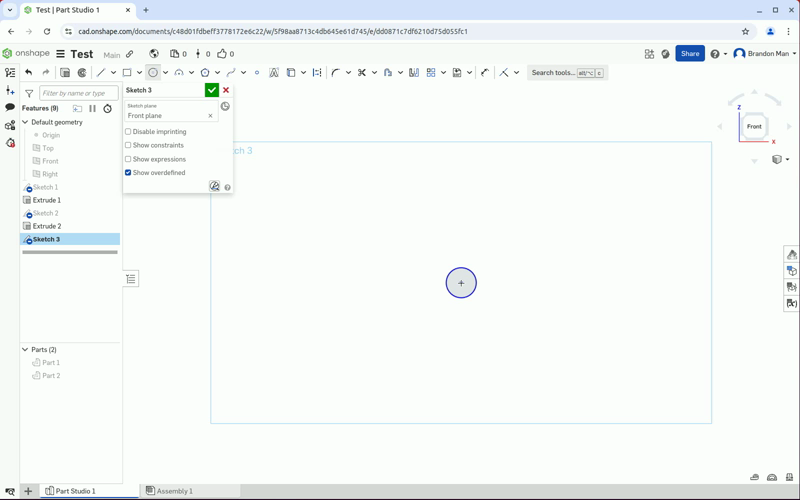
click(461, 282)
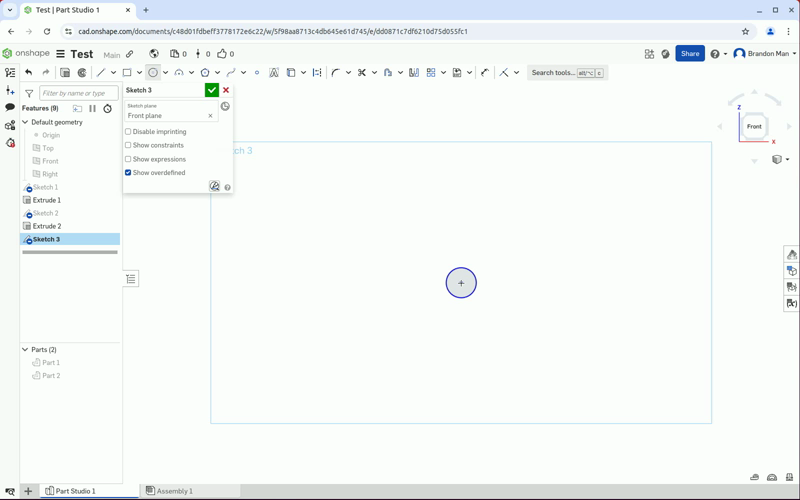
key_up(shift)
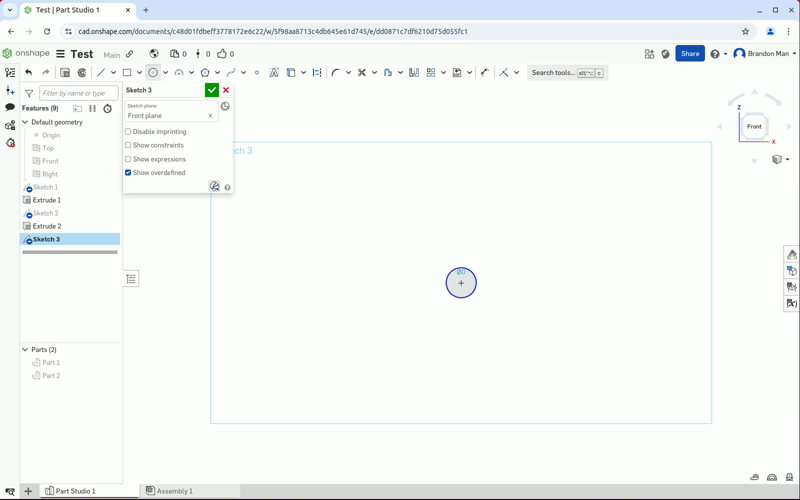
mouse_move(472, 282)
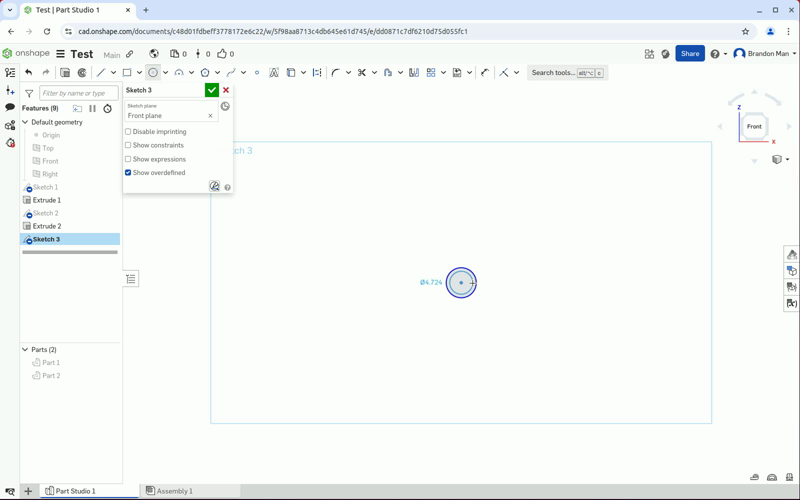
scroll(6)
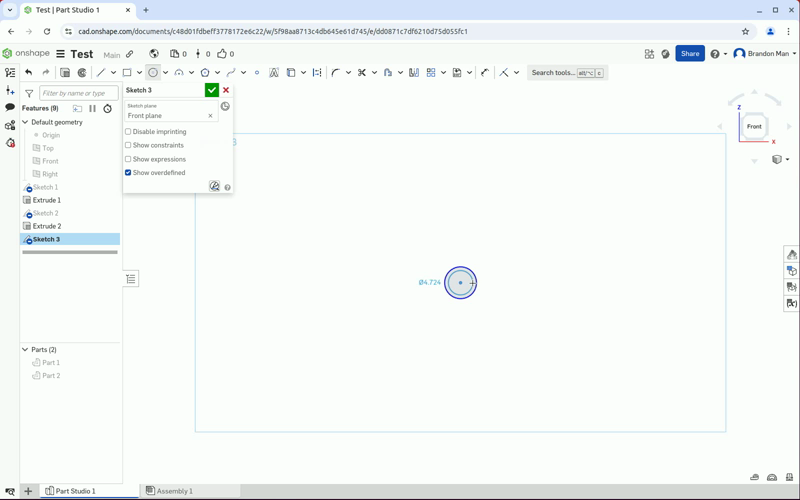
scroll(6)
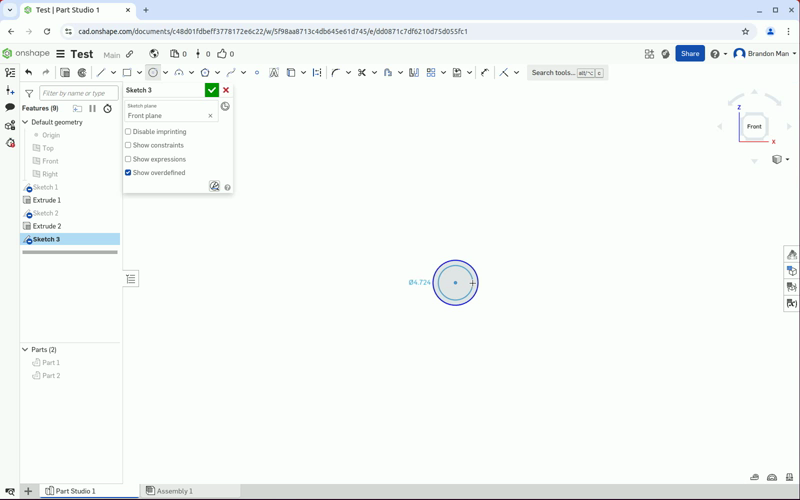
scroll(6)
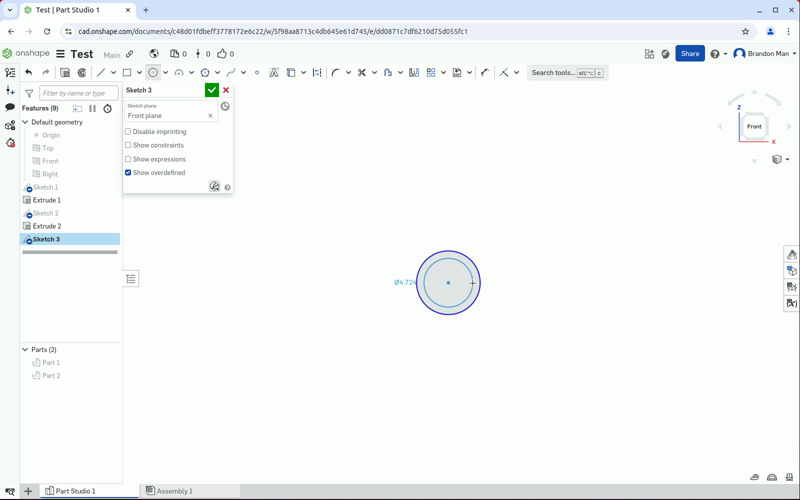
scroll(6)
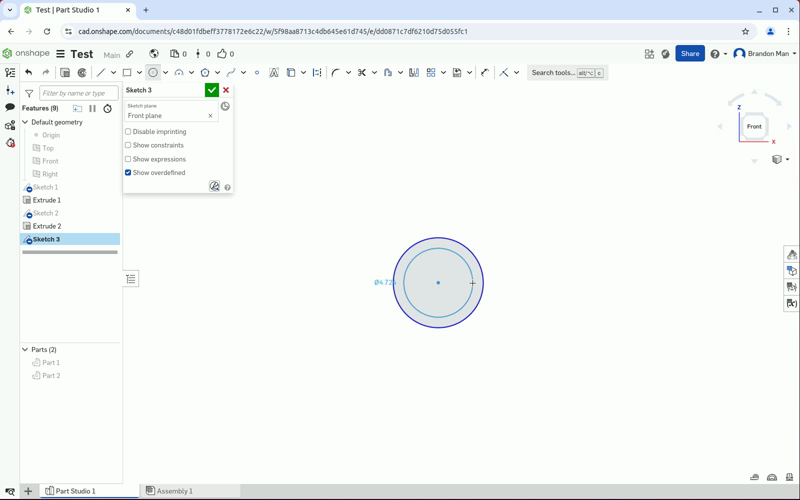
scroll(6)
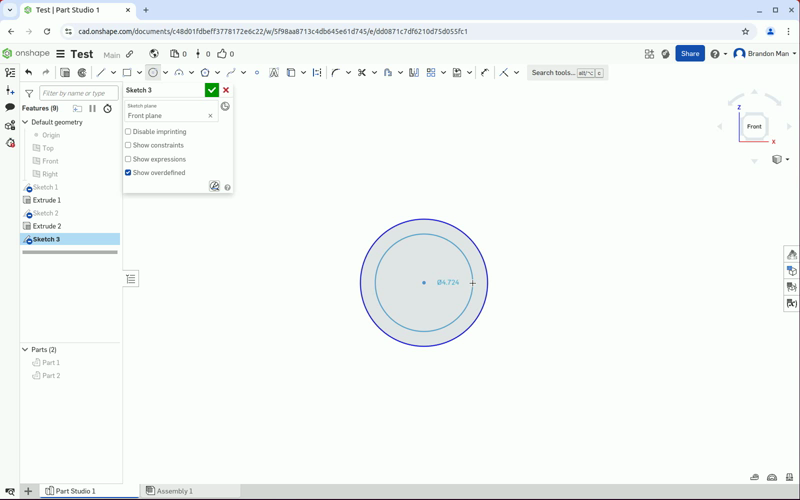
scroll(6)
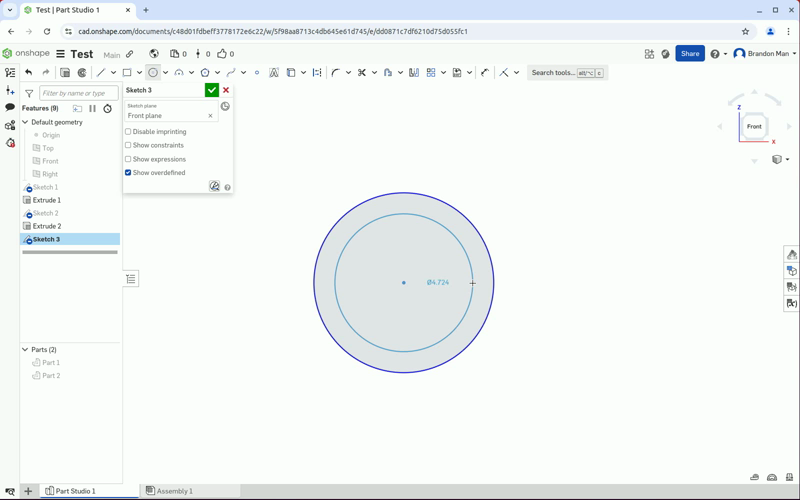
scroll(6)
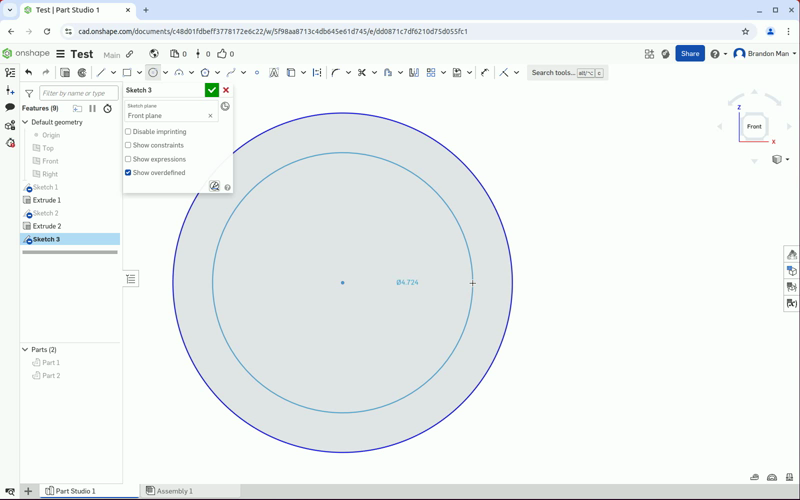
click(472, 282)
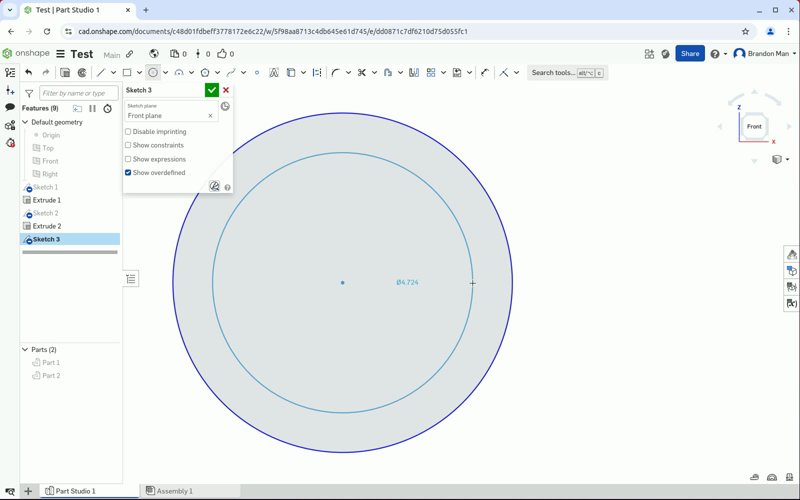
scroll(-6)
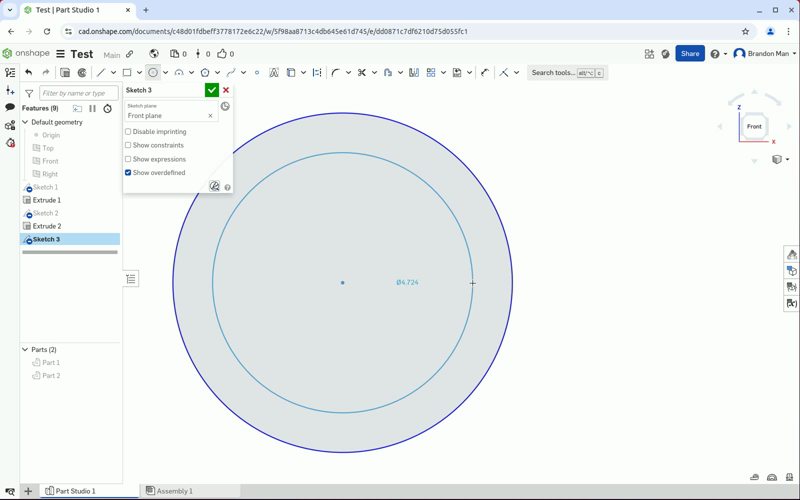
scroll(-6)
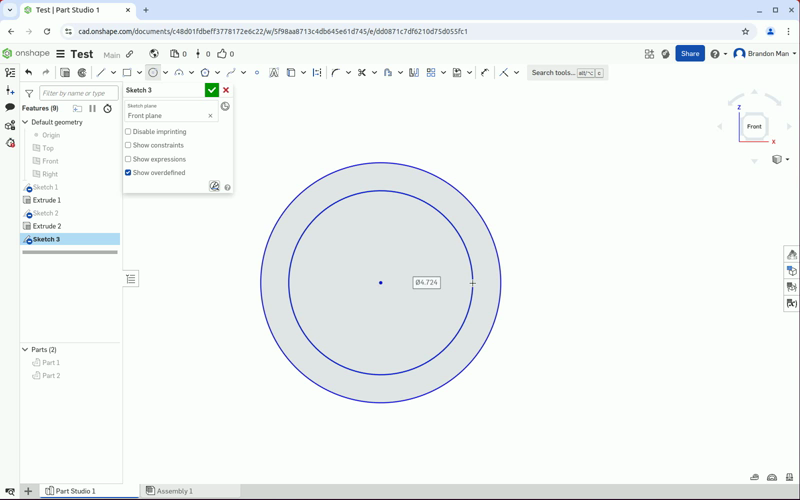
scroll(-6)
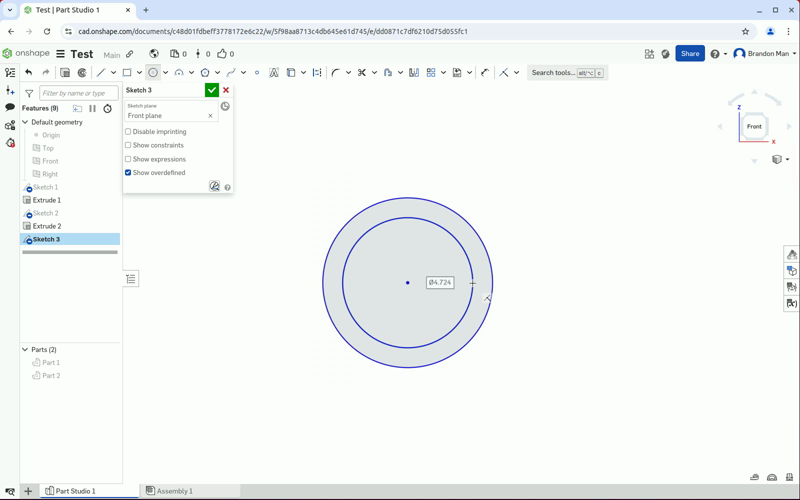
scroll(-6)
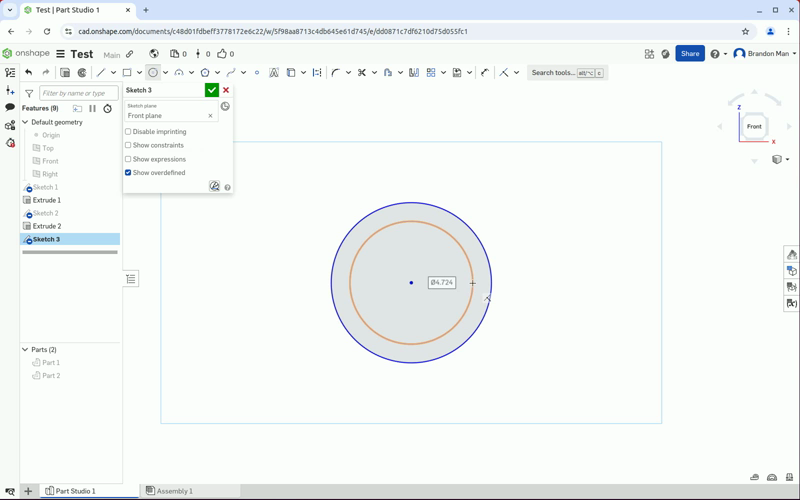
scroll(-6)
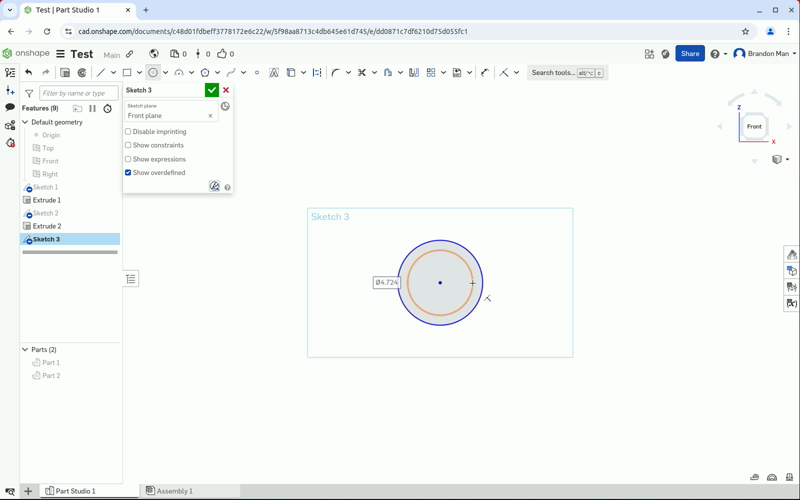
scroll(-6)
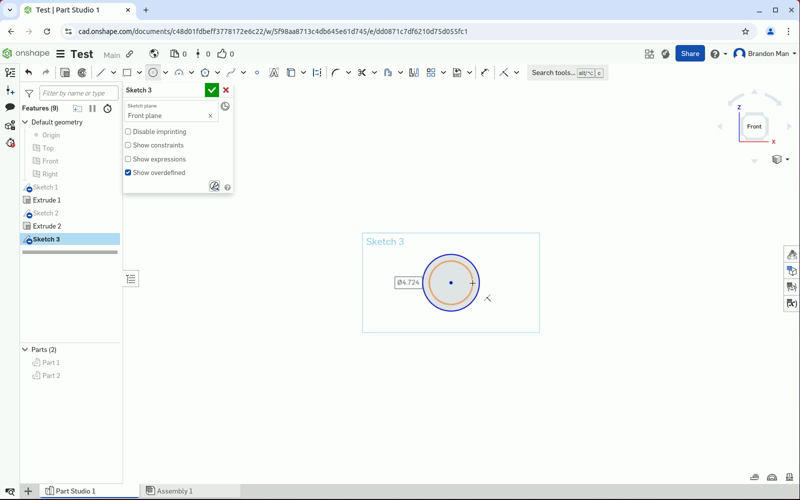
scroll(-6)
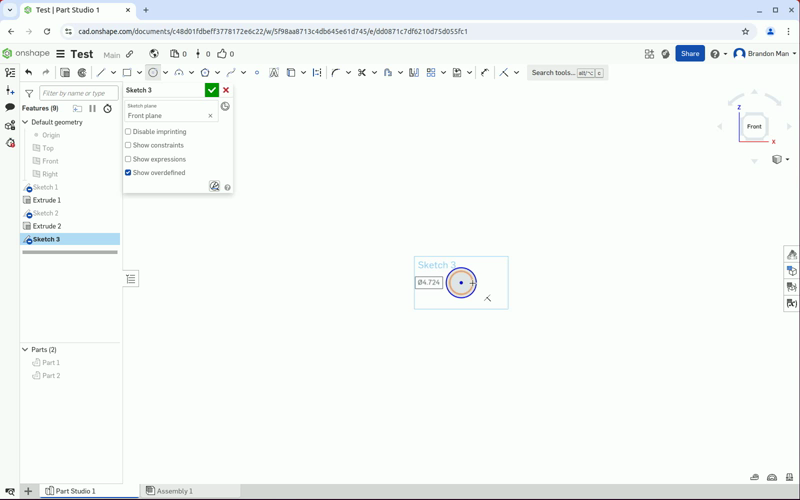
key(esc)
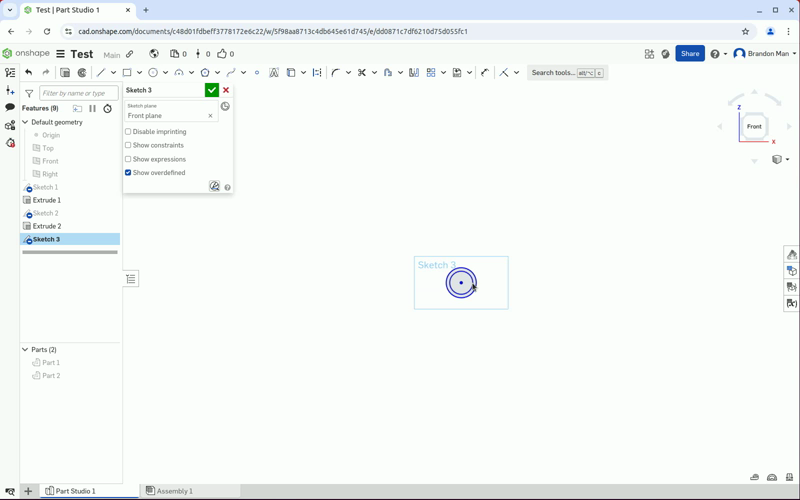
mouse_move(448, 285)
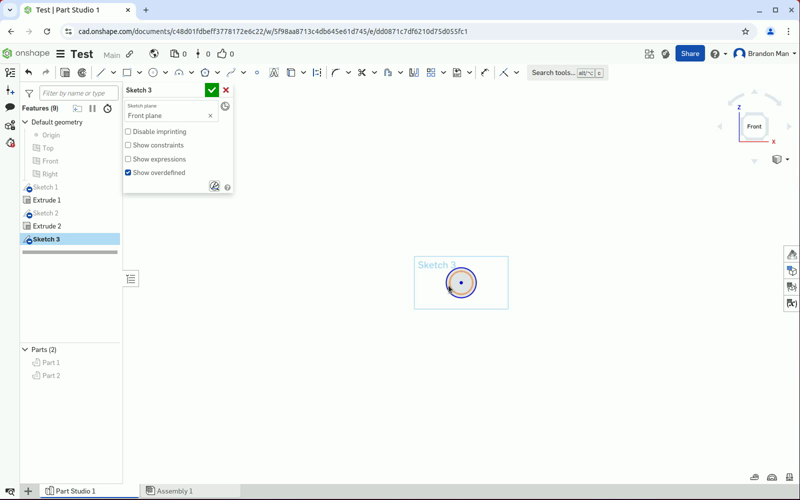
scroll(6)
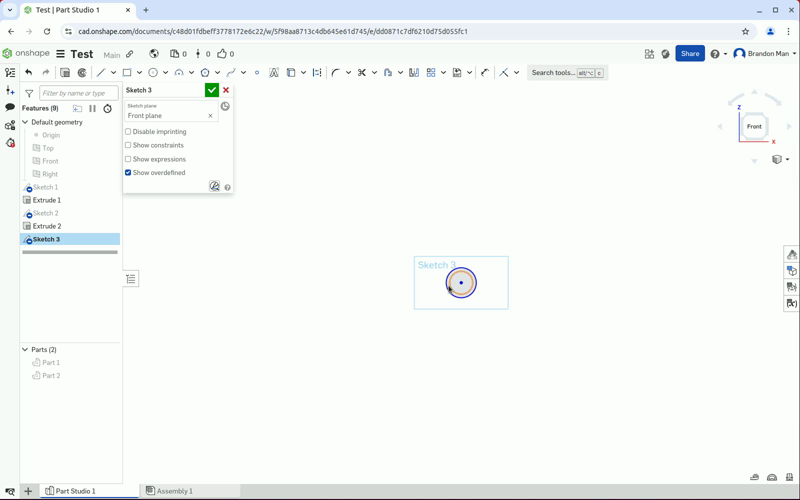
scroll(6)
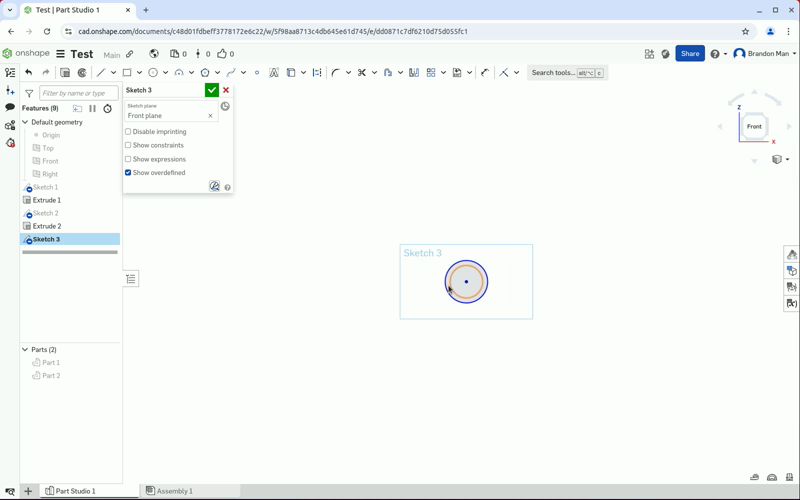
scroll(6)
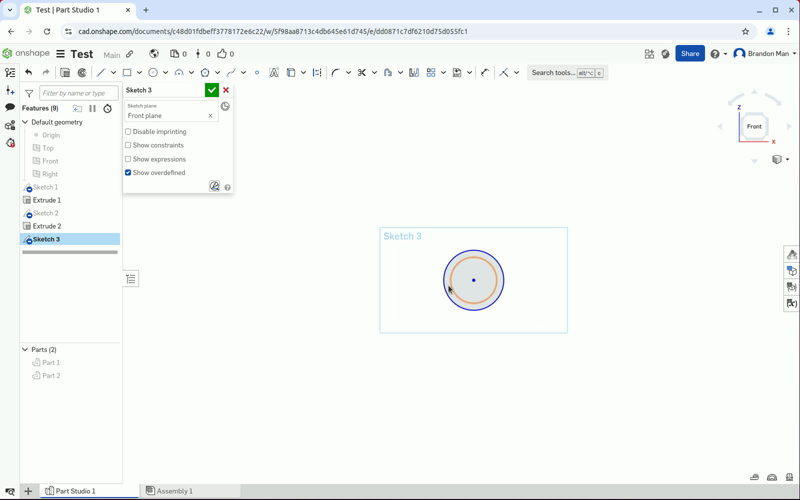
scroll(6)
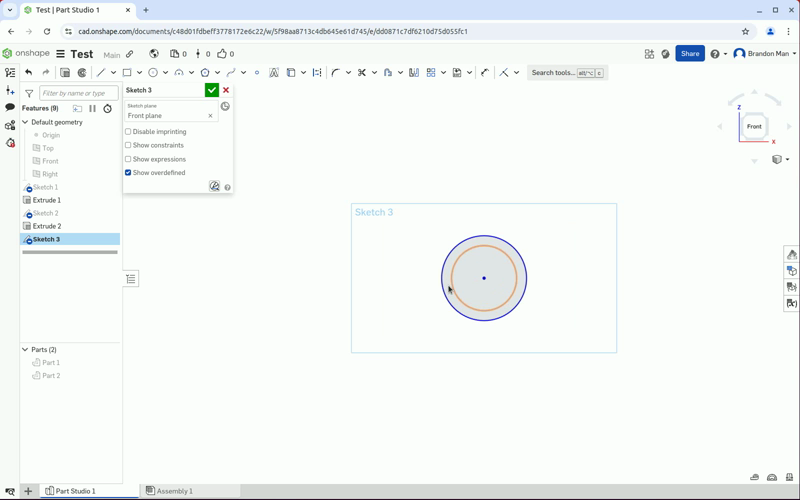
scroll(6)
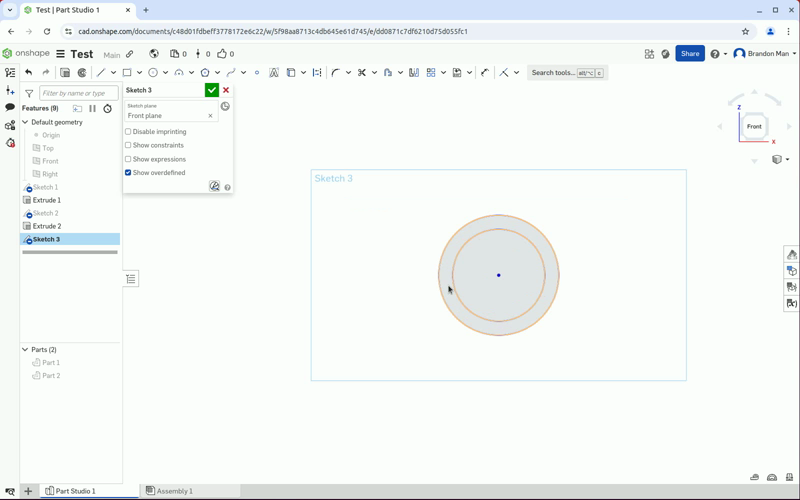
scroll(6)
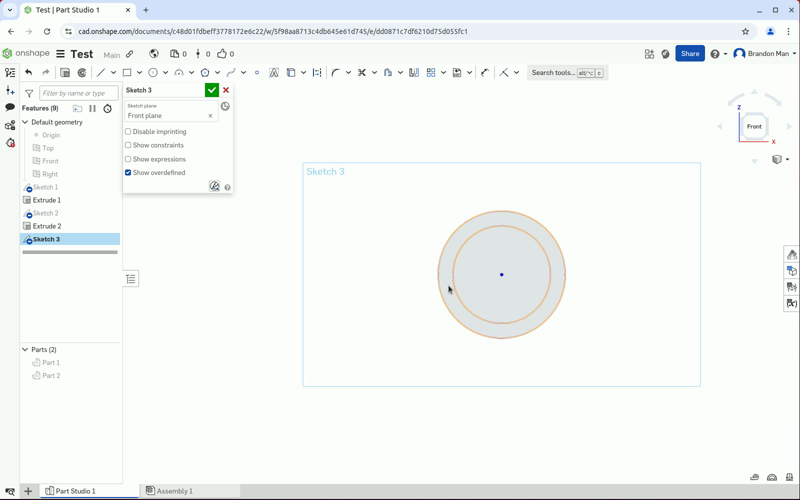
scroll(6)
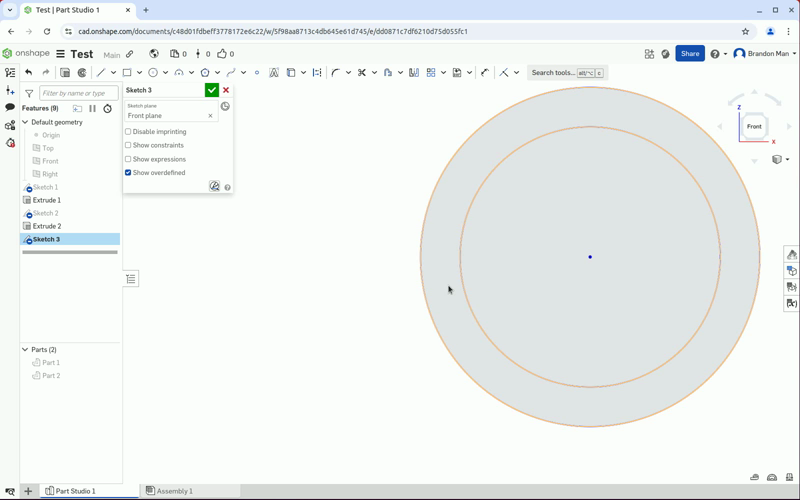
click(448, 285)
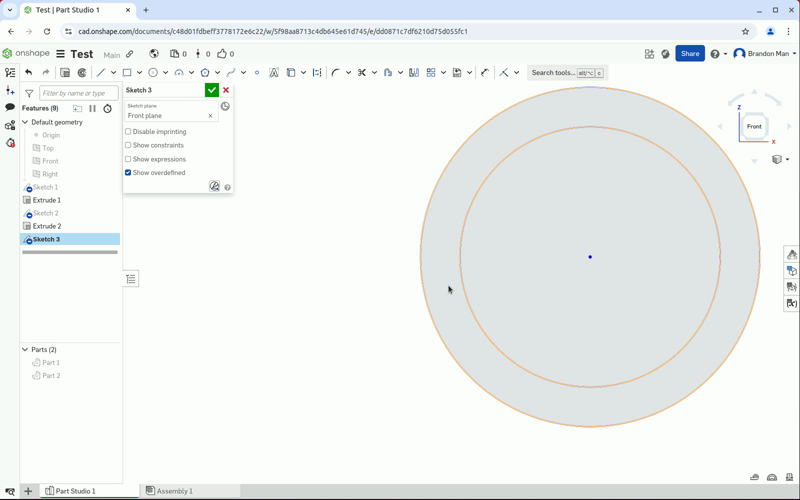
scroll(-6)
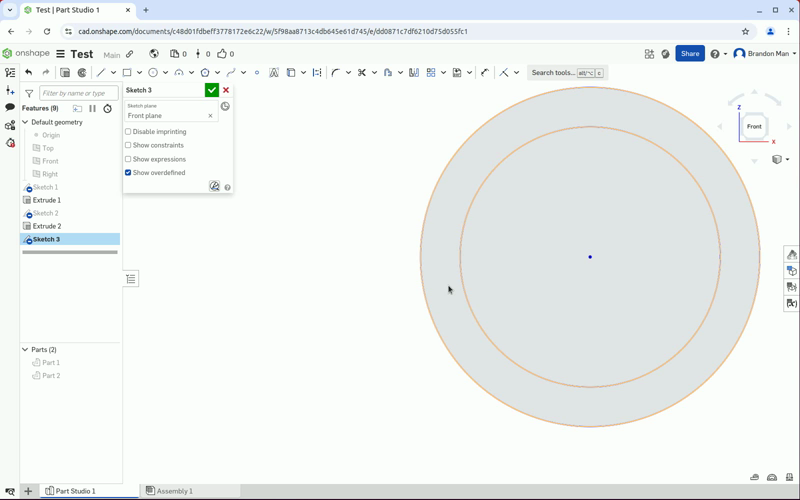
scroll(-6)
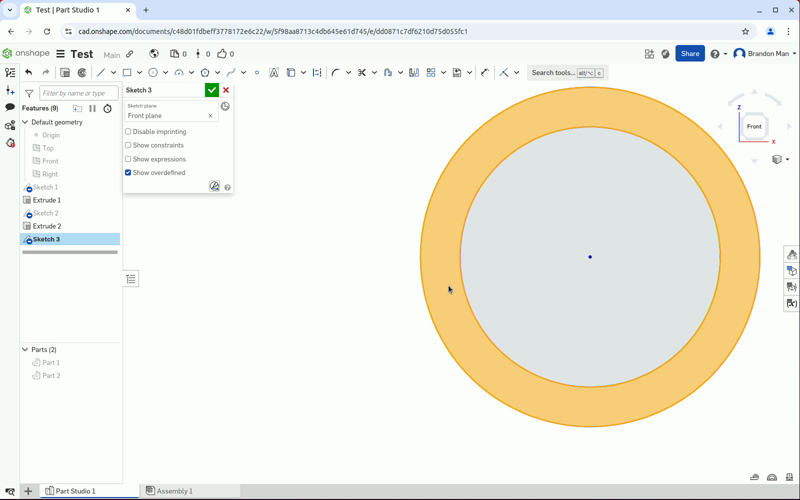
scroll(-6)
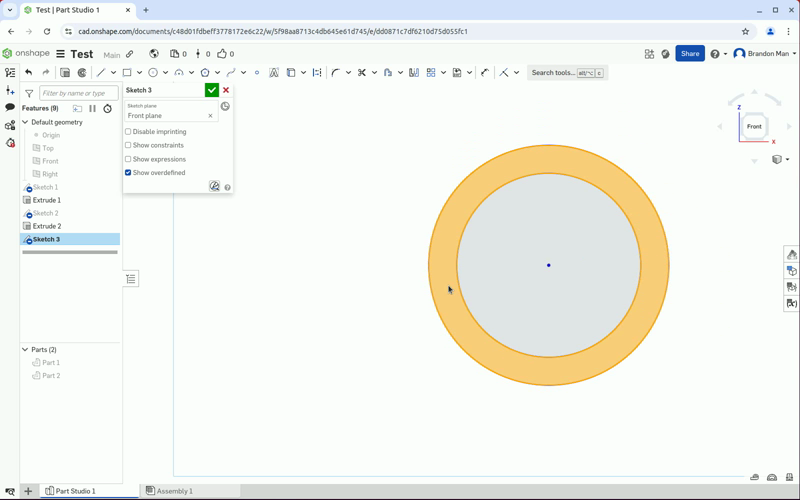
scroll(-6)
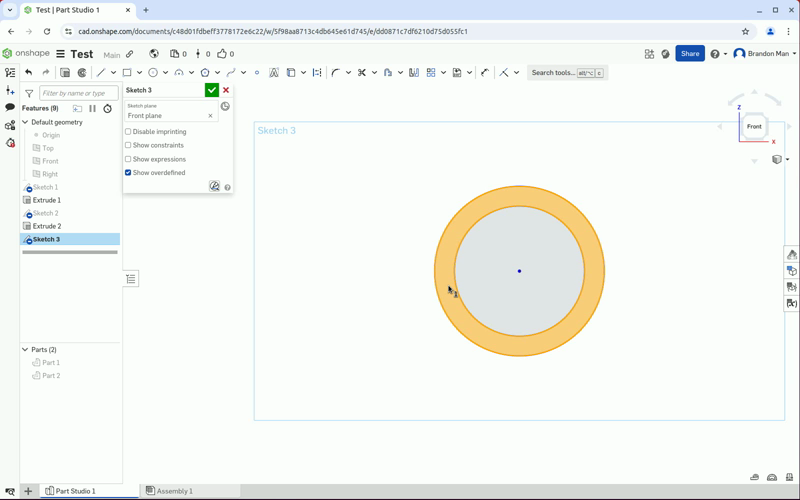
scroll(-6)
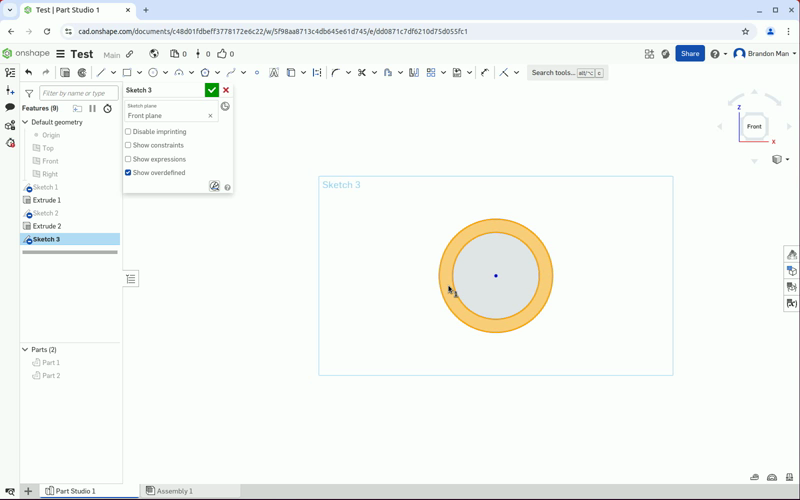
scroll(-6)
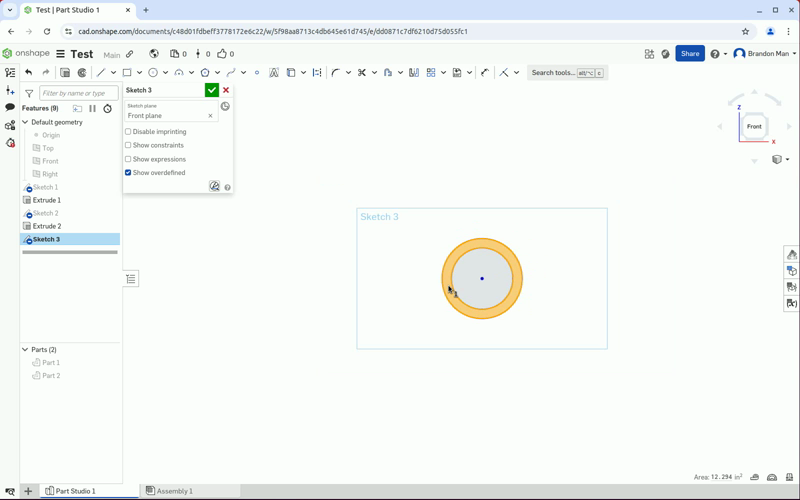
scroll(-6)
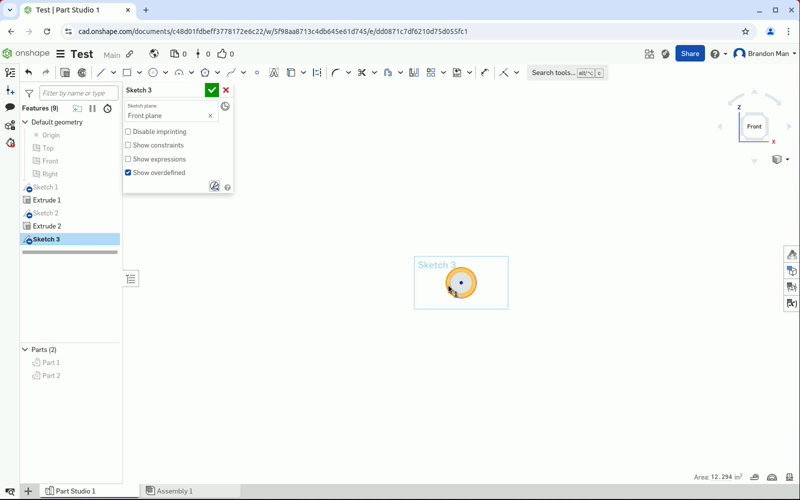
mouse_move(73, 352)
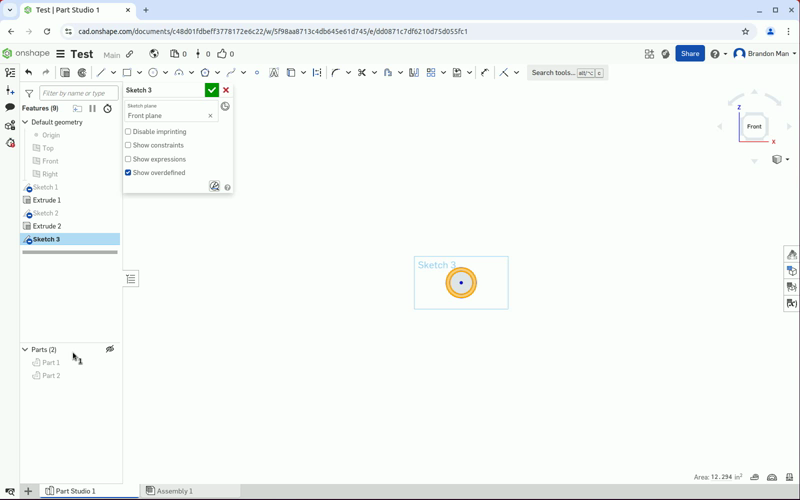
key(shift+y)
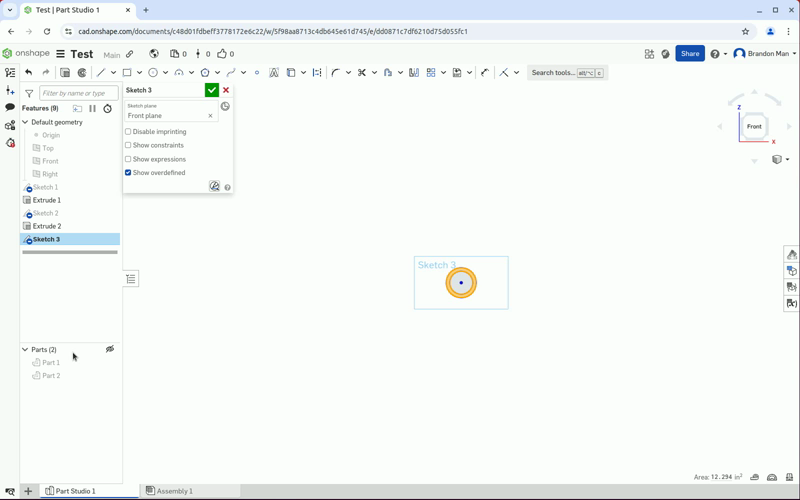
key(shift+e)
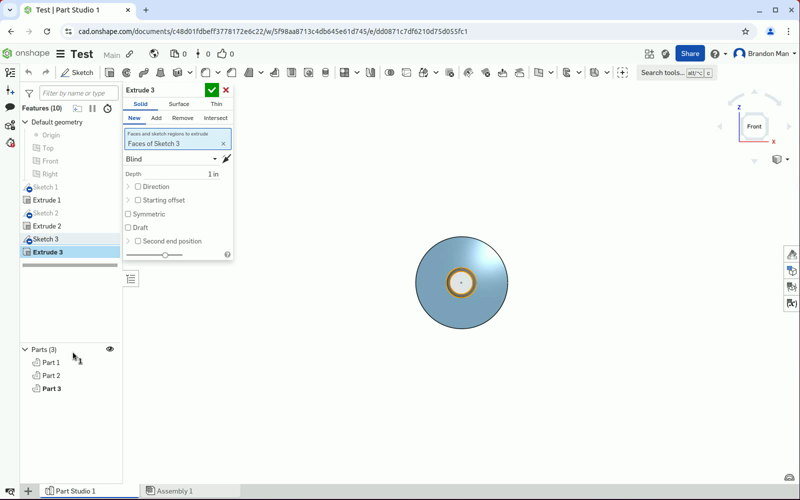
mouse_move(143, 106)
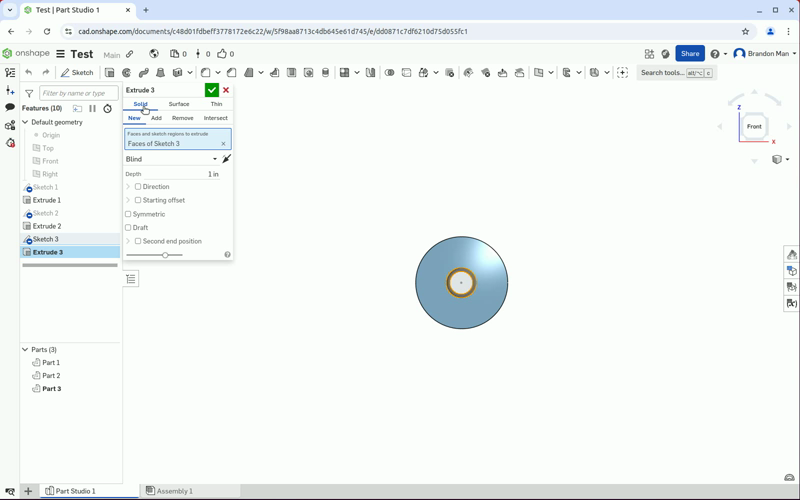
click(143, 106)
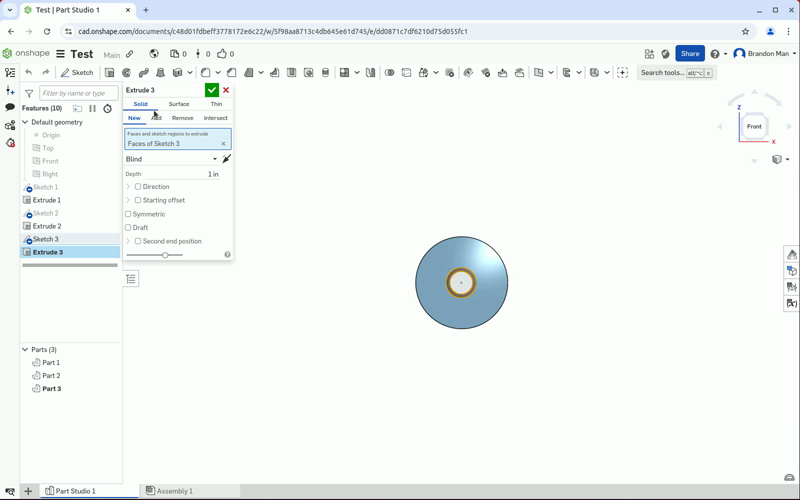
mouse_move(186, 120)
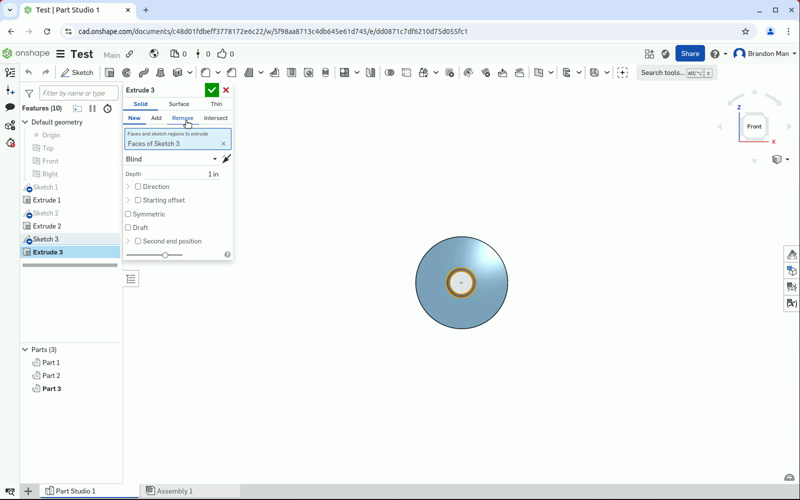
click(186, 120)
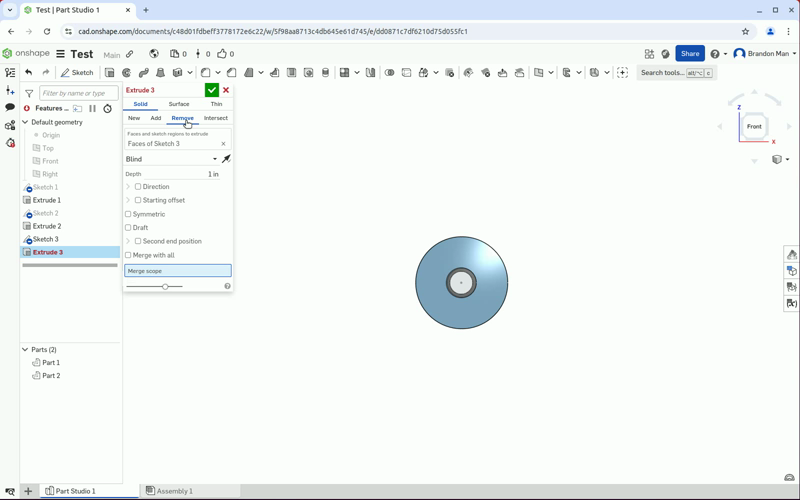
key(tab, 4)
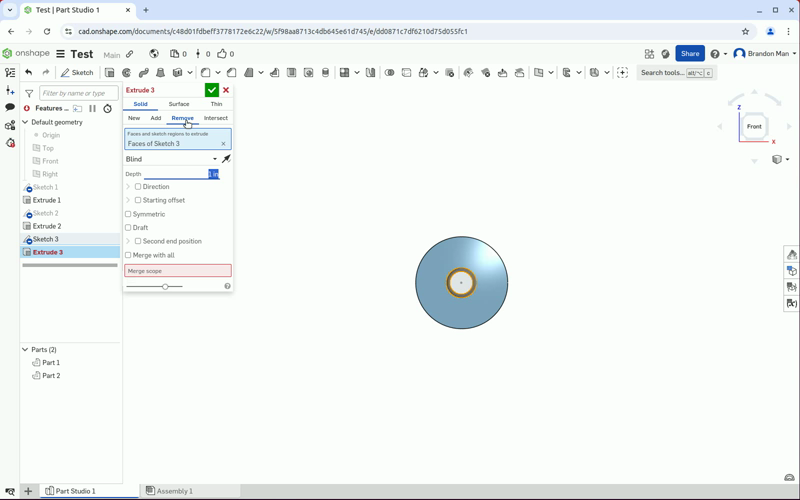
text(-11.554)
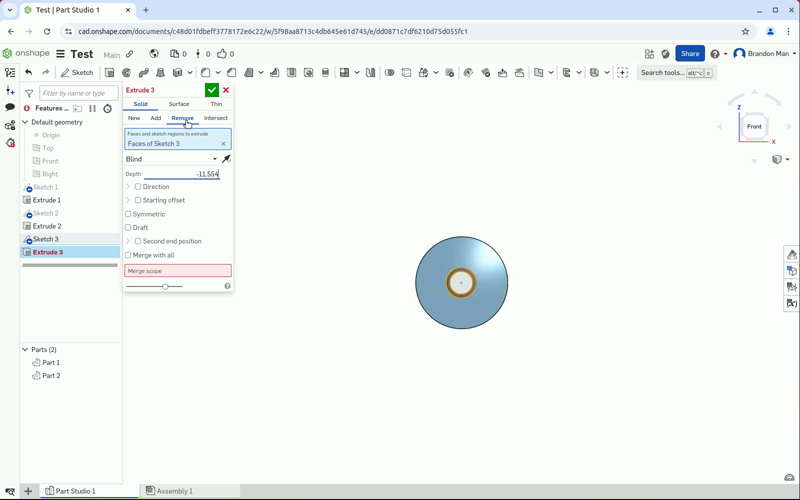
key(tab, 6)
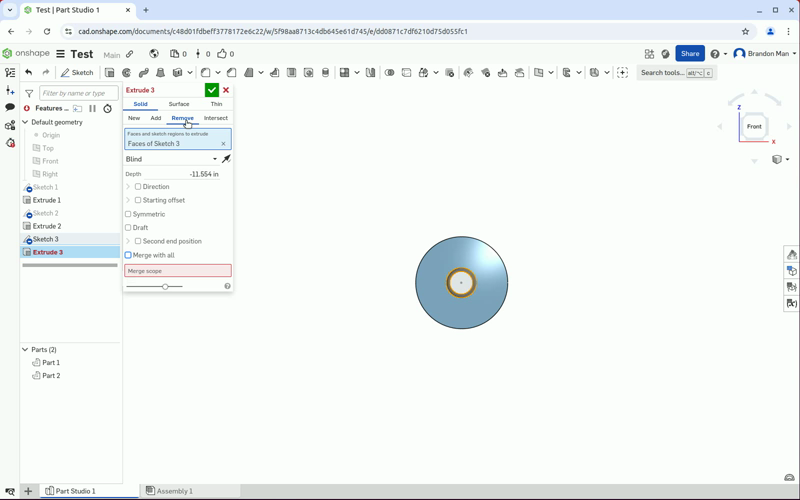
key(space)
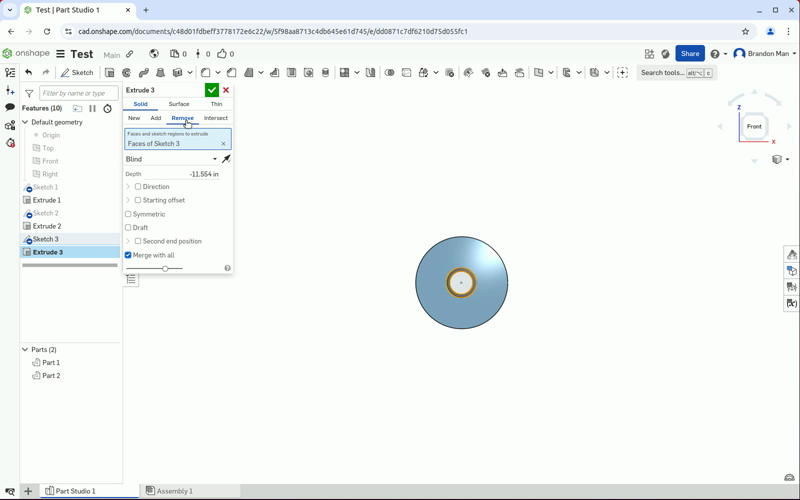
key(enter)
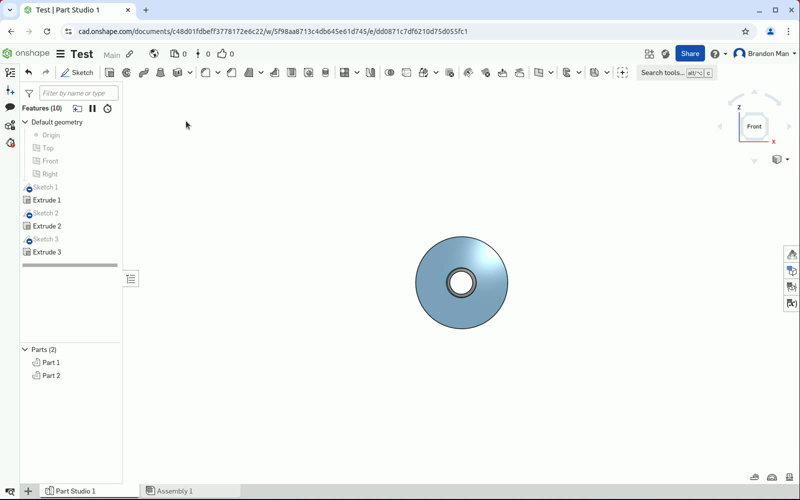
key(shift+h)
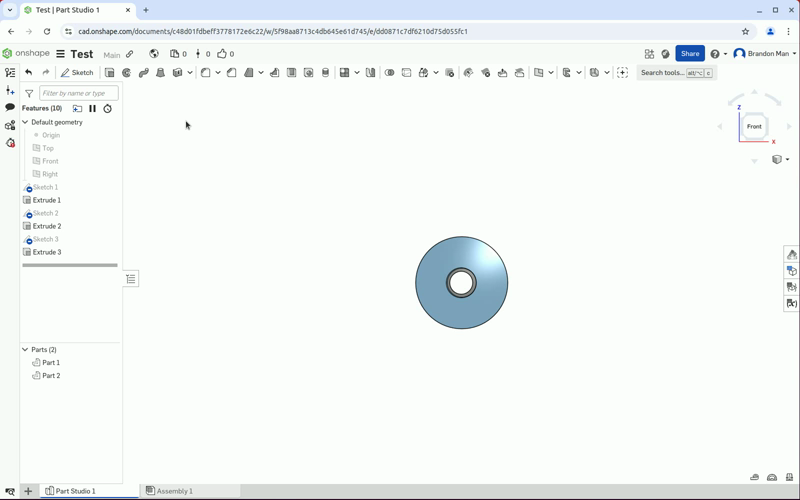
key(shift+h)
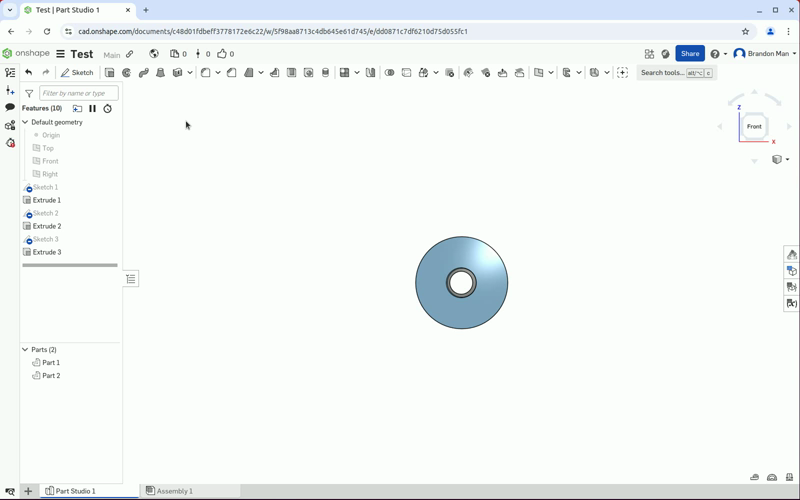
mouse_move(73, 189)
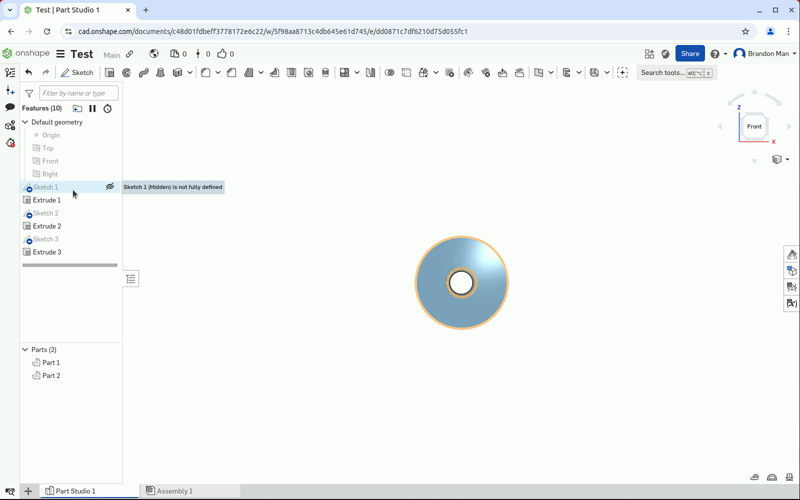
click(73, 189)
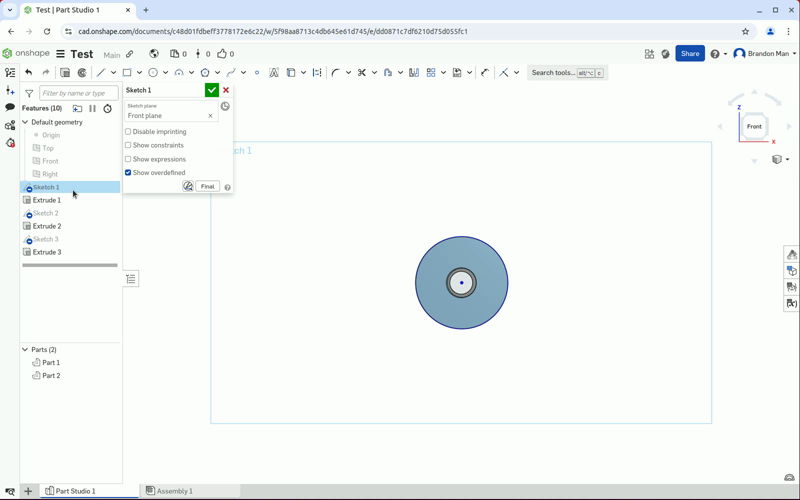
mouse_move(229, 92)
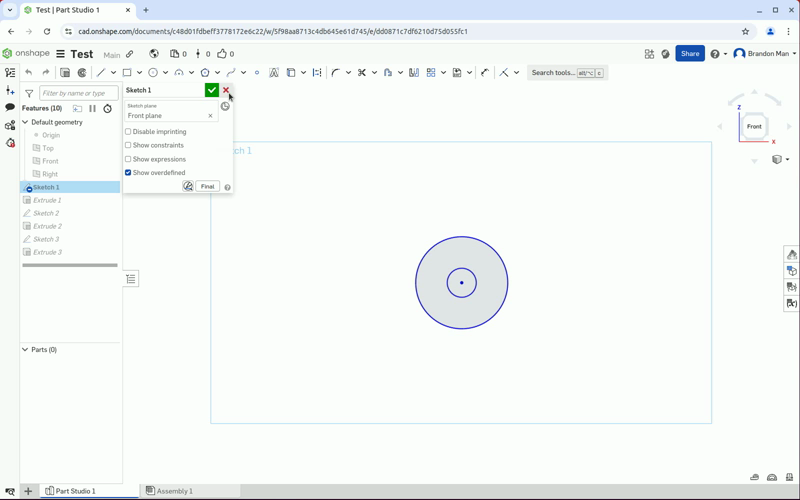
click(229, 92)
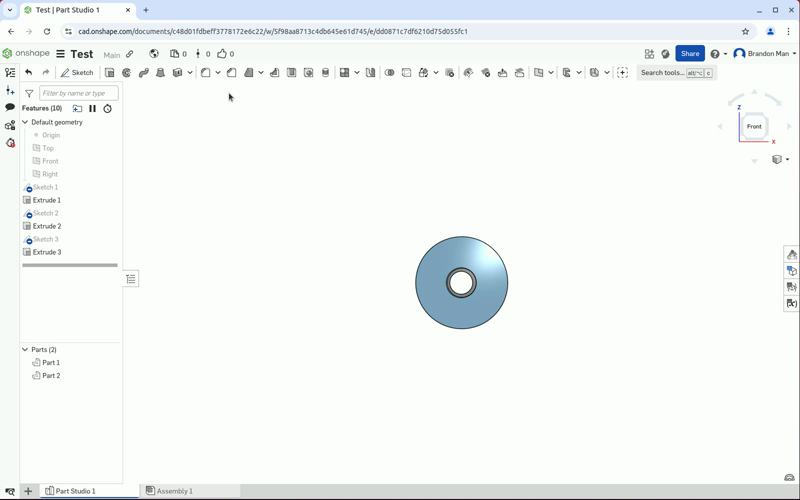
mouse_move(73, 352)
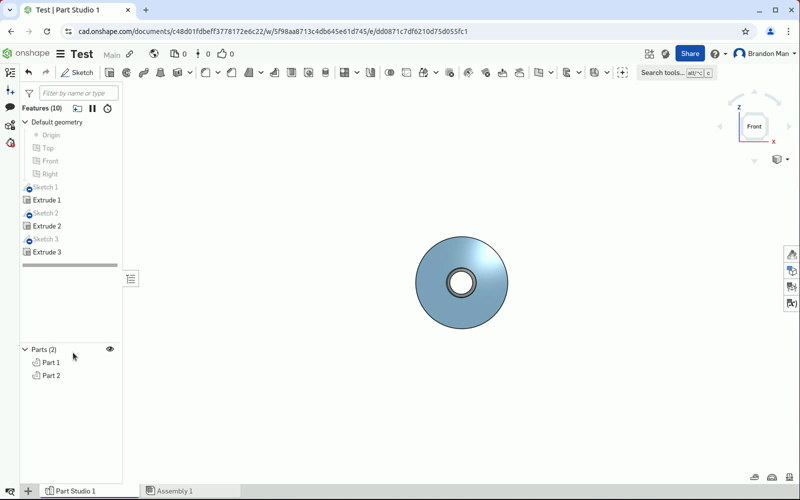
key(y)
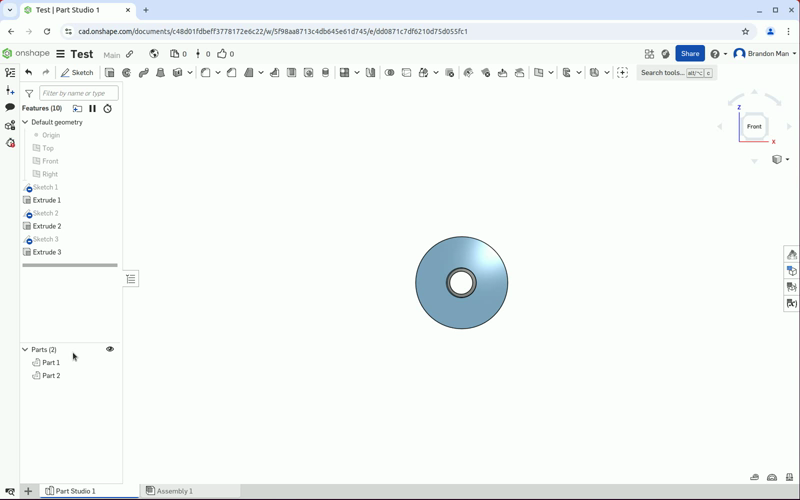
key(shift+p)
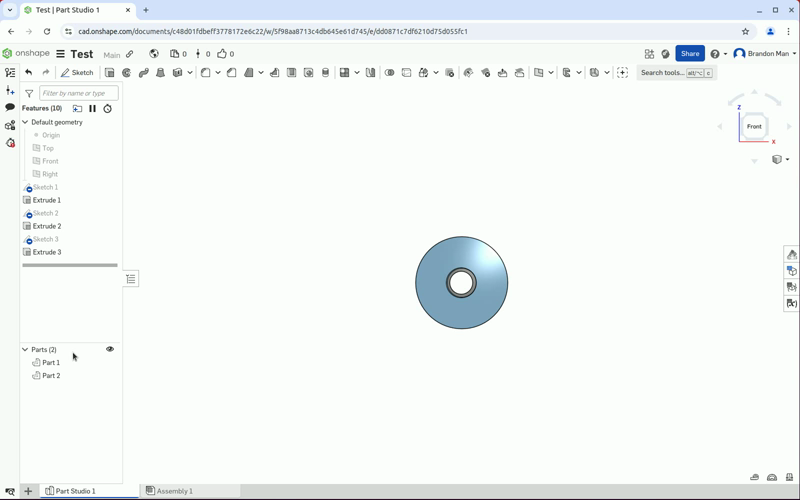
key(space)
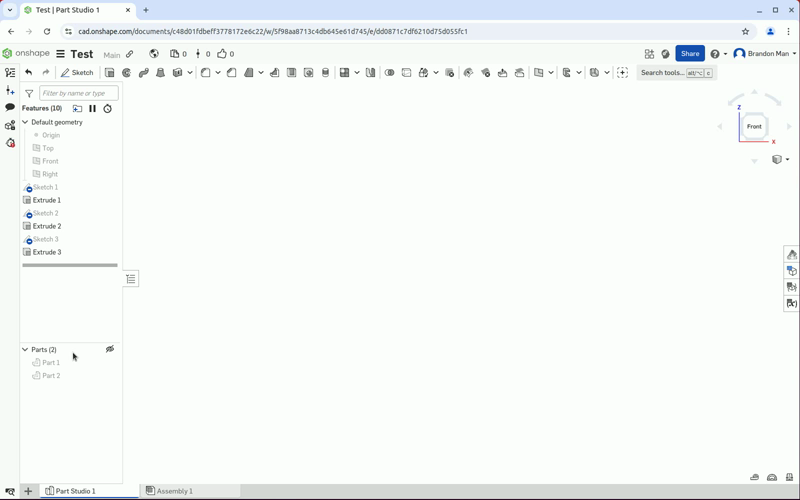
key_down(shift)
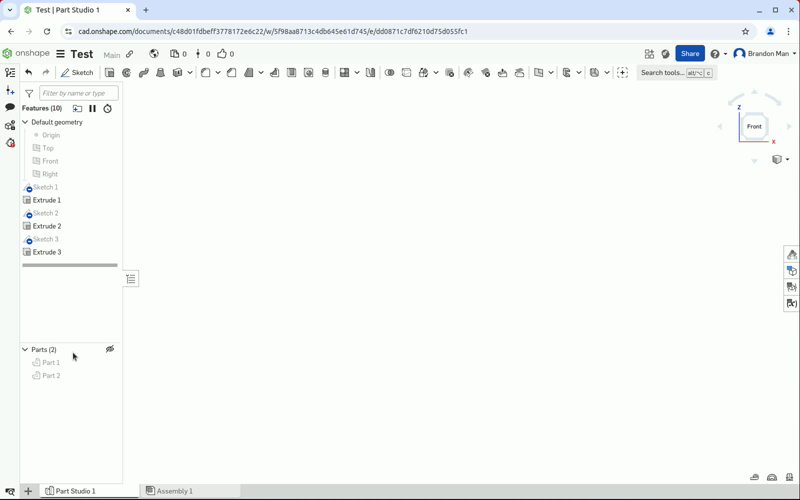
key(left)
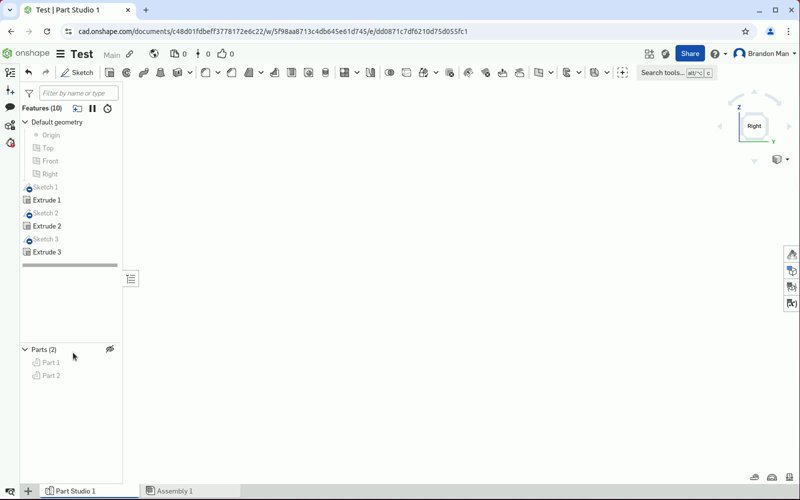
key_up(shift)
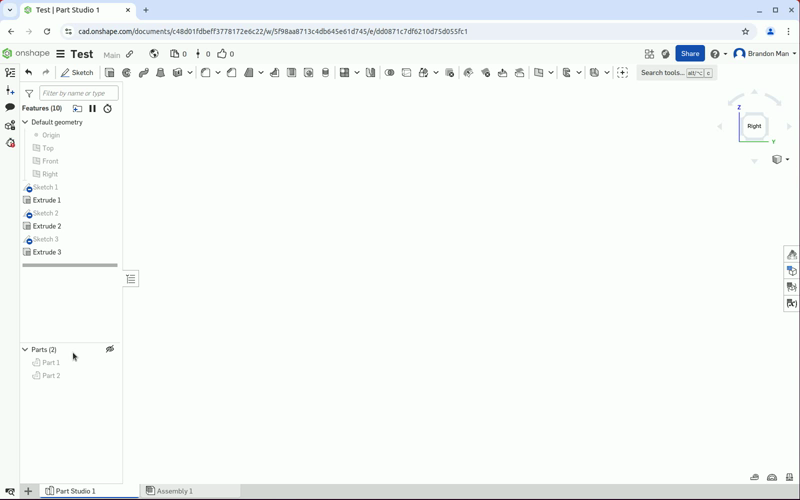
mouse_move(73, 352)
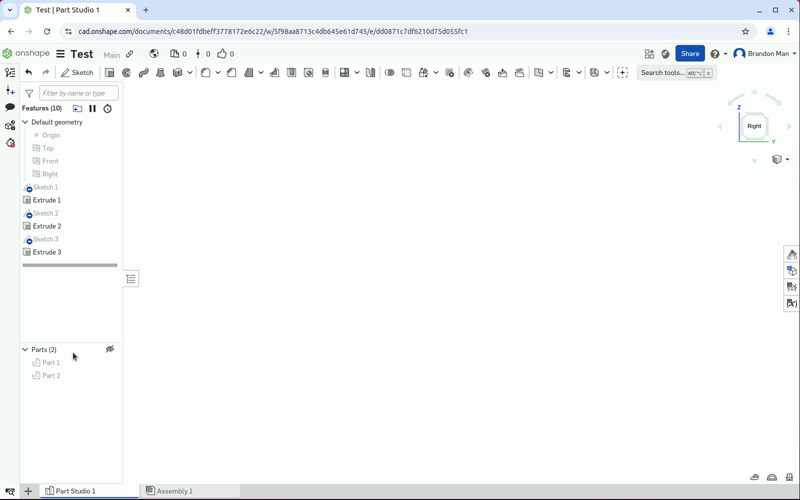
key(shift+y)
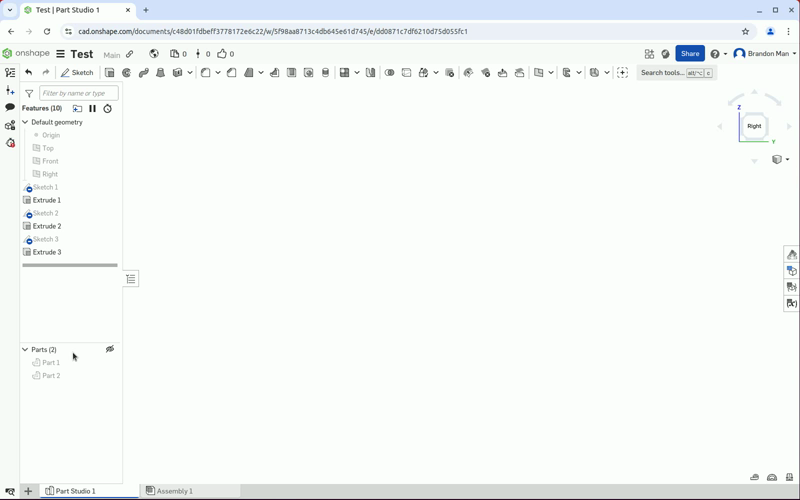
key(shift+s)
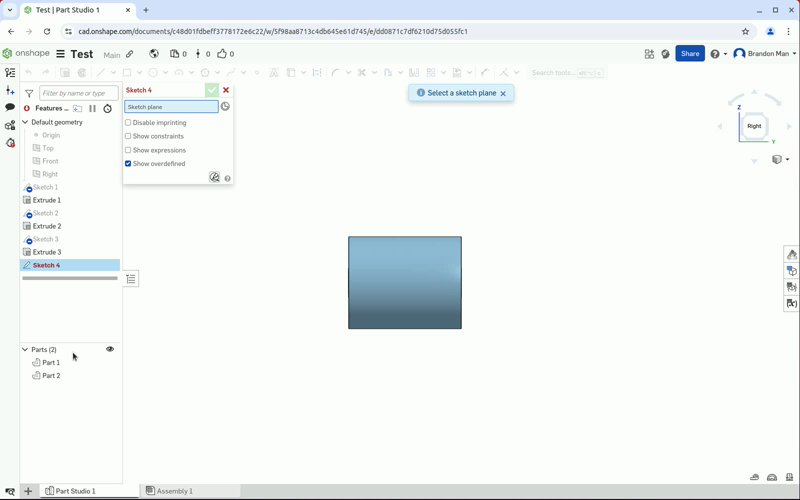
mouse_move(73, 176)
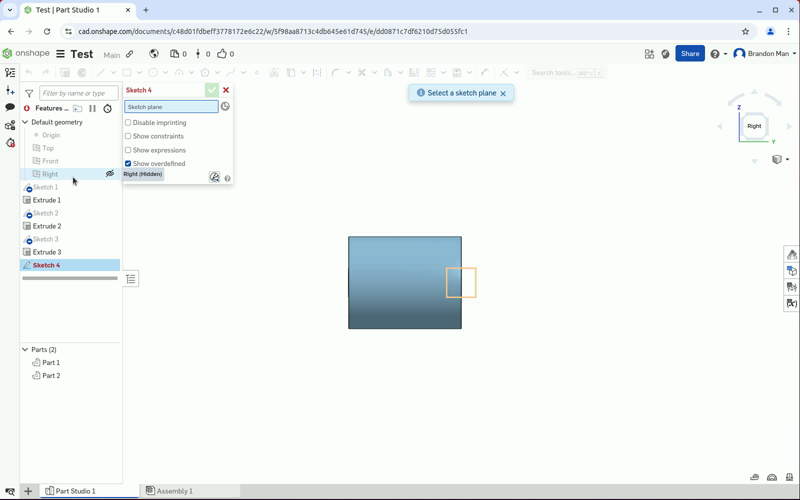
click(73, 176)
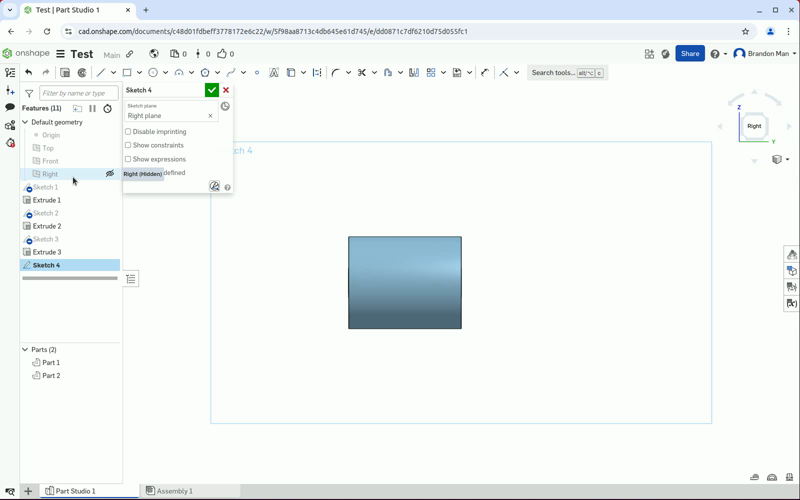
mouse_move(73, 352)
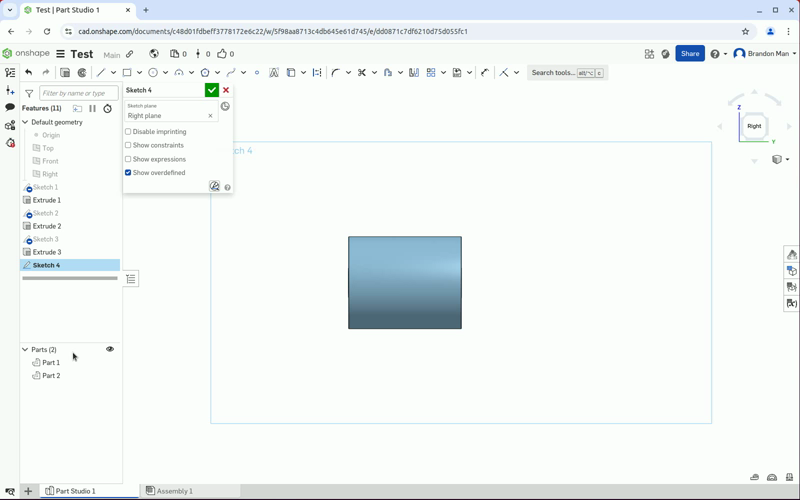
key(y)
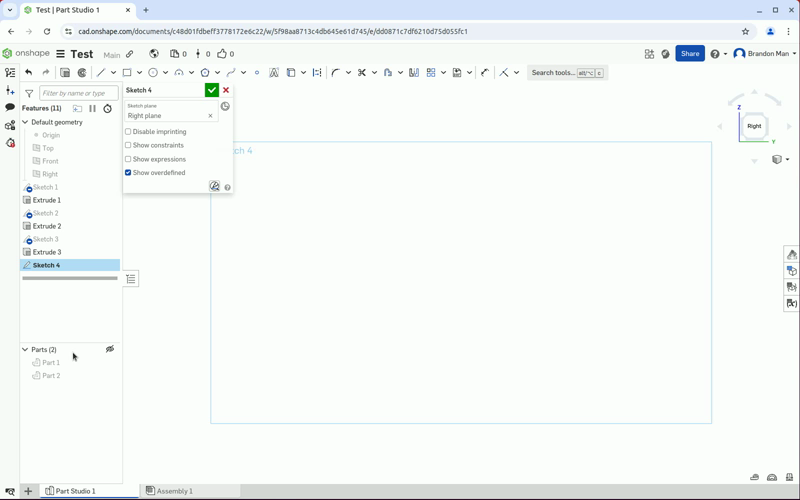
key(c)
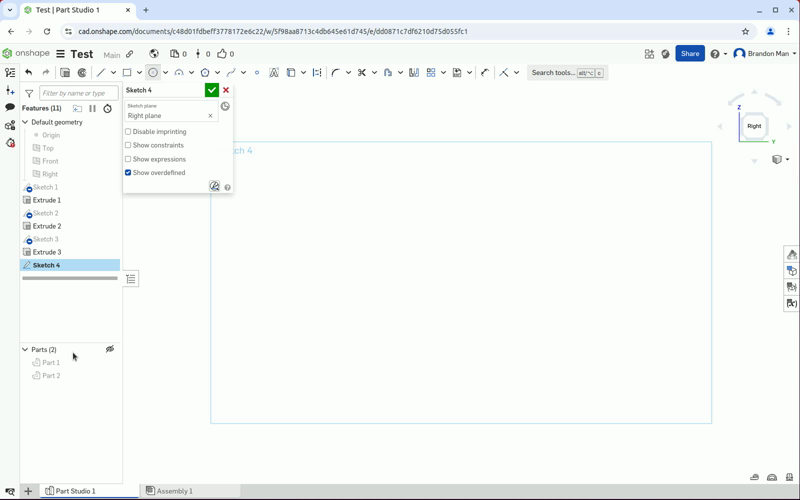
key_down(shift)
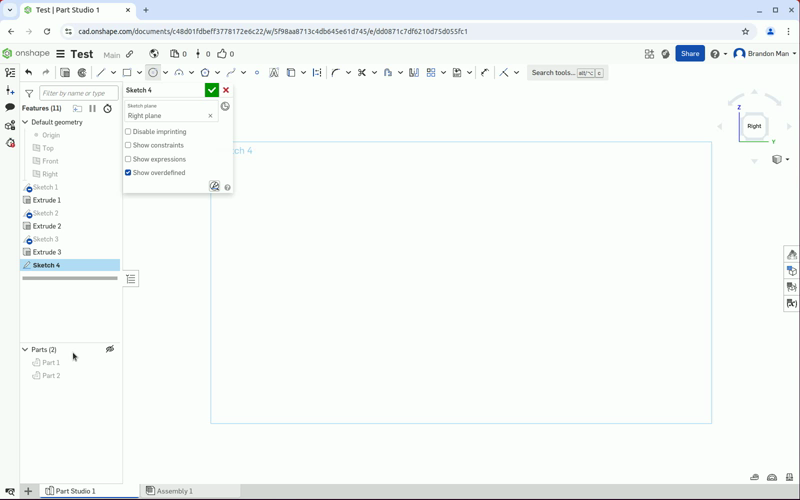
mouse_move(445, 252)
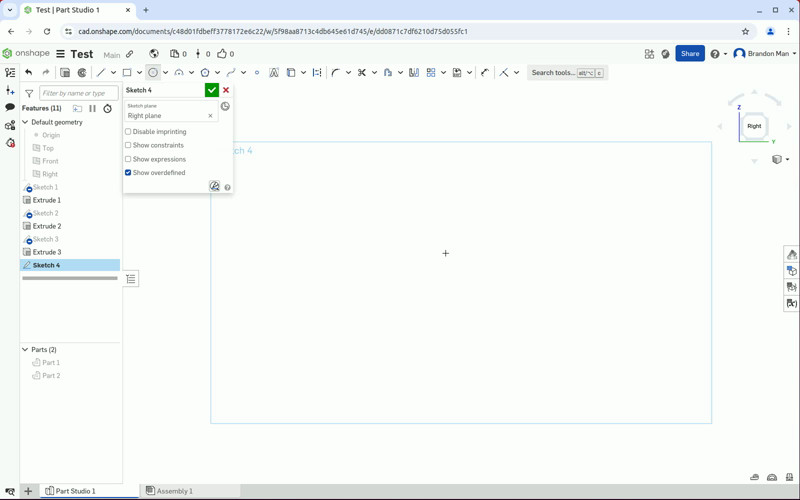
click(445, 252)
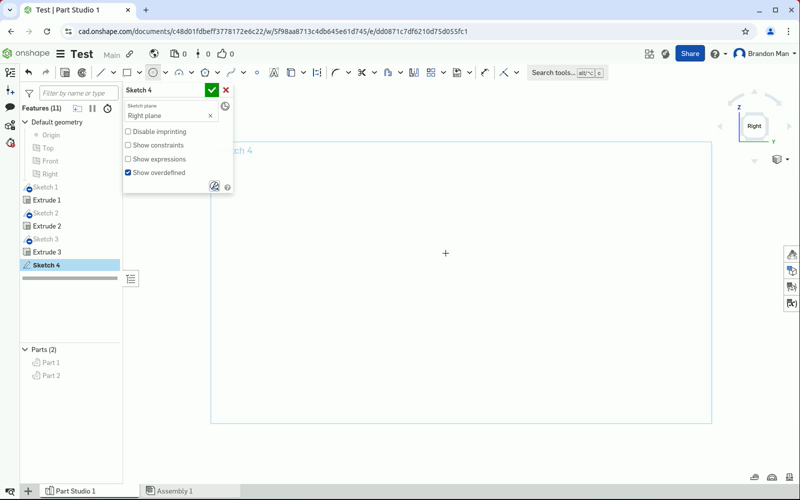
key_up(shift)
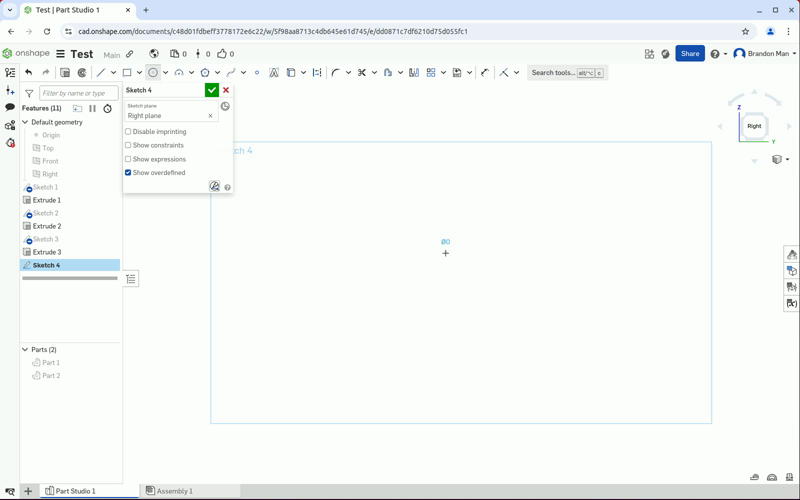
mouse_move(452, 252)
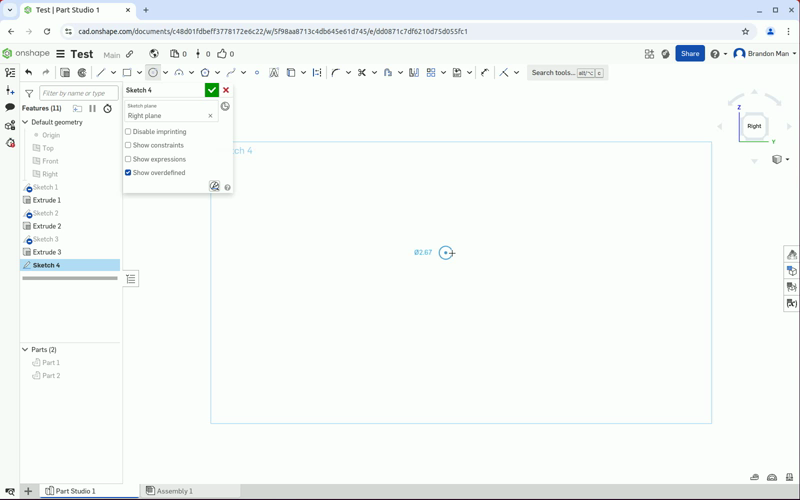
click(452, 252)
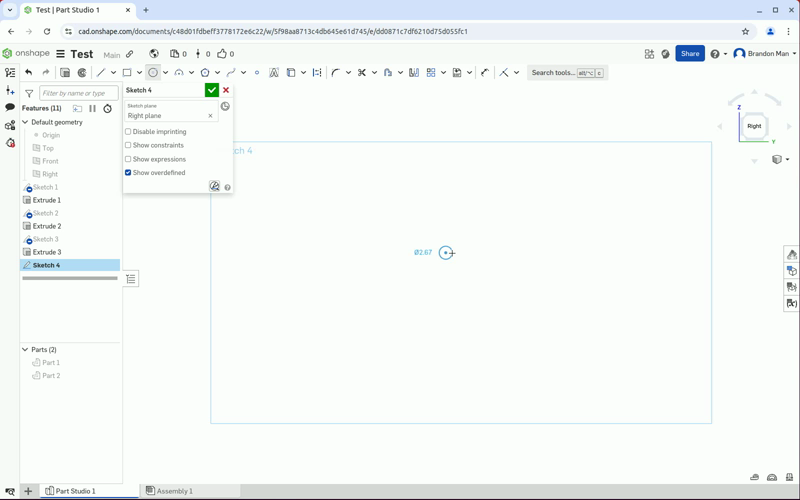
key(esc)
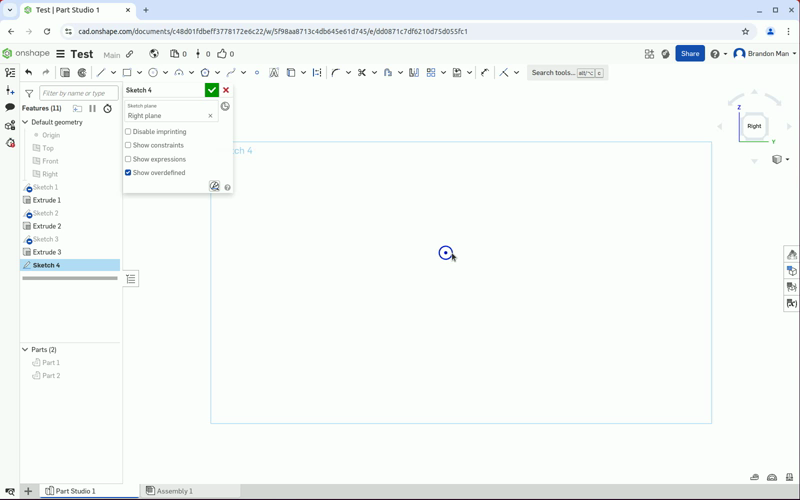
mouse_move(443, 254)
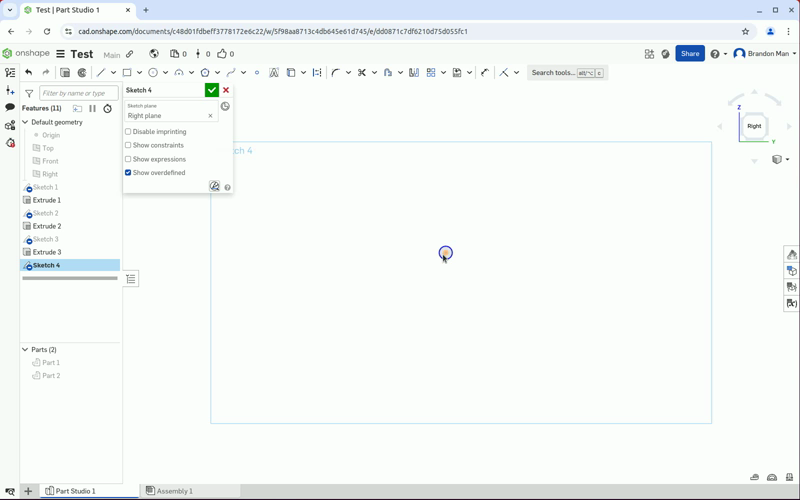
scroll(6)
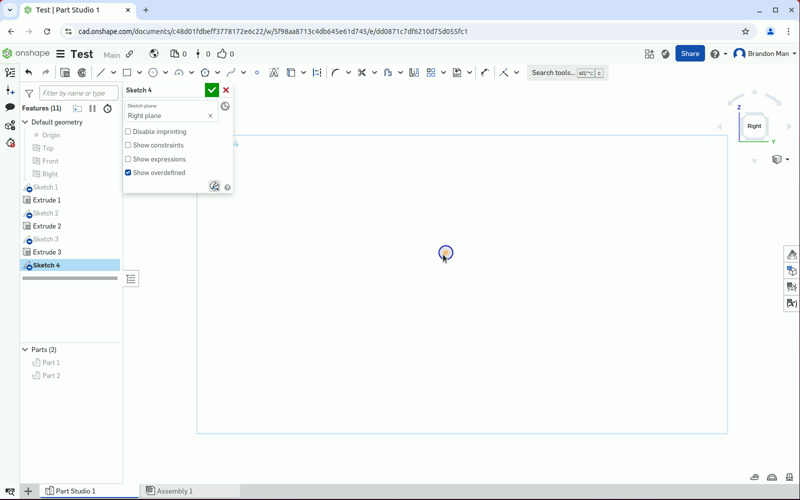
scroll(6)
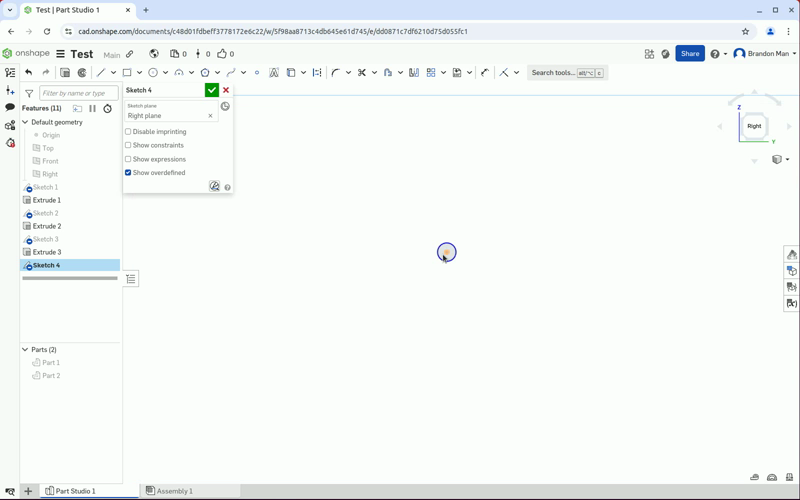
scroll(6)
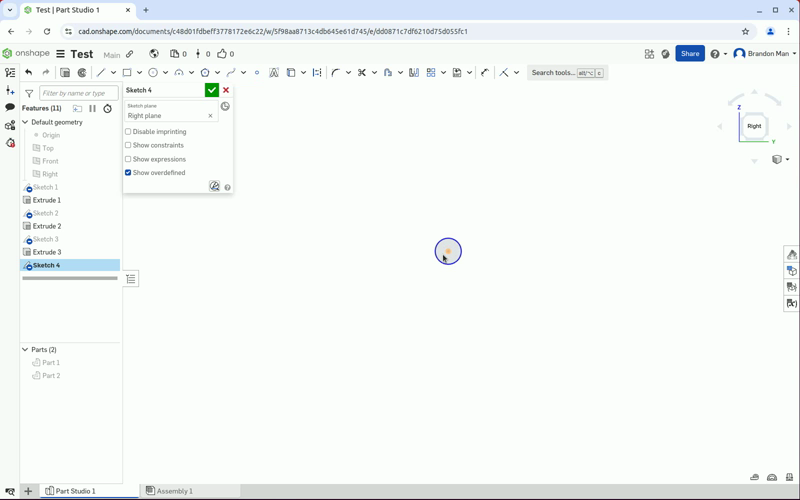
scroll(6)
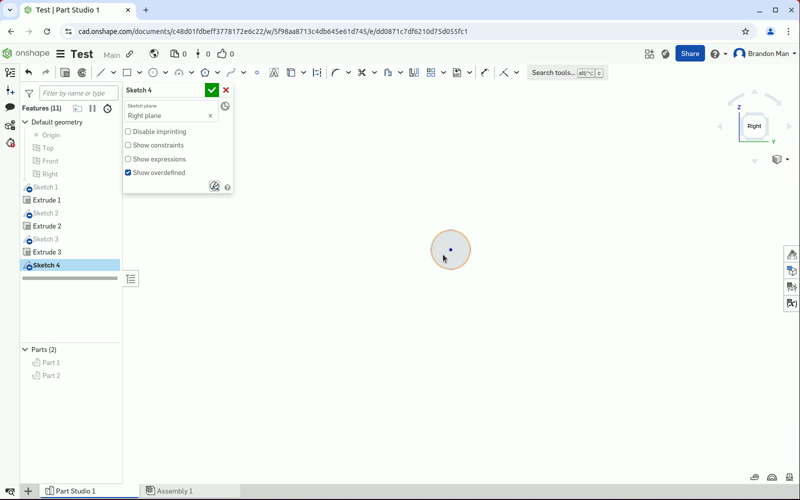
scroll(6)
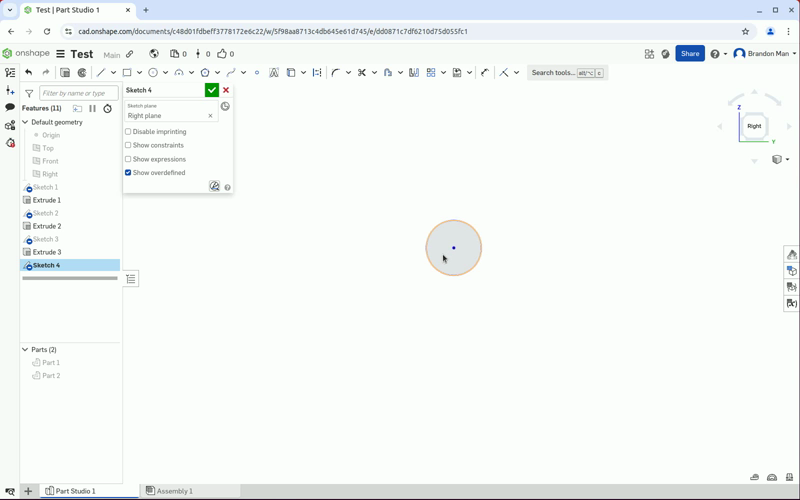
scroll(6)
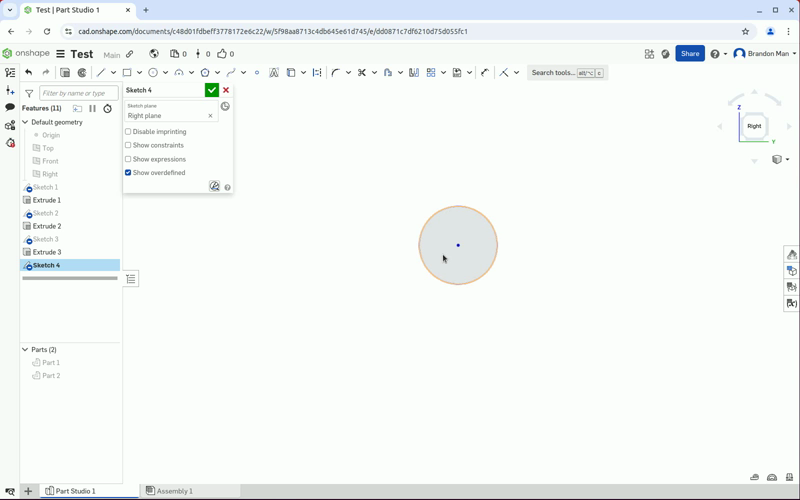
scroll(6)
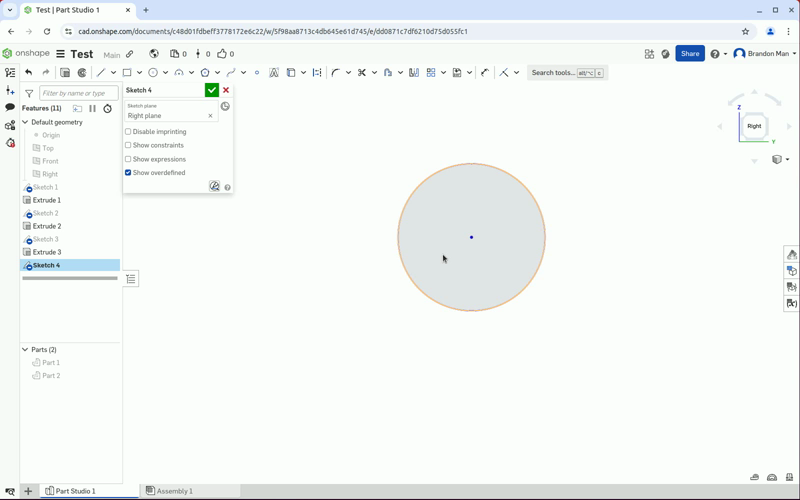
click(443, 254)
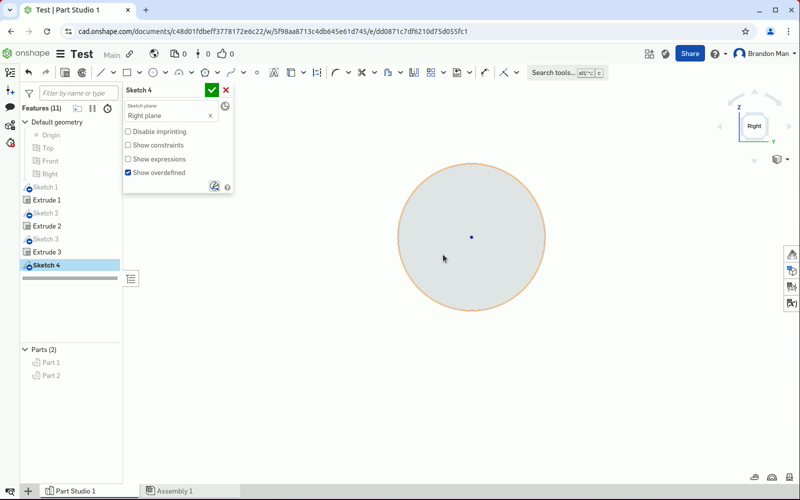
scroll(-6)
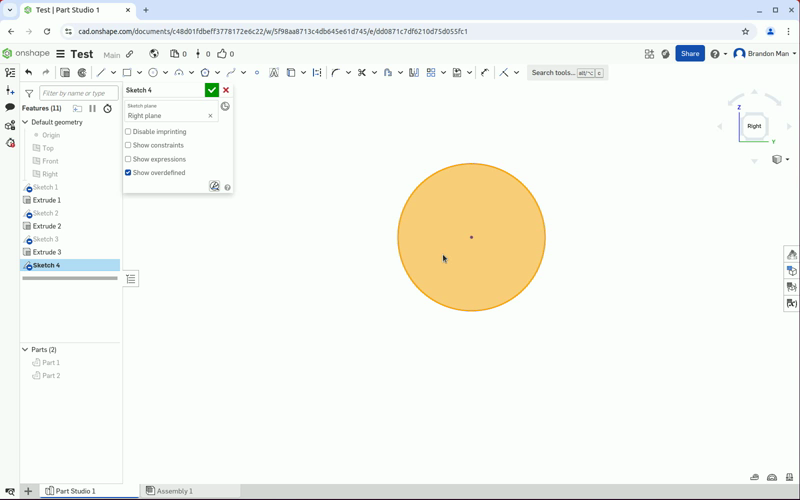
scroll(-6)
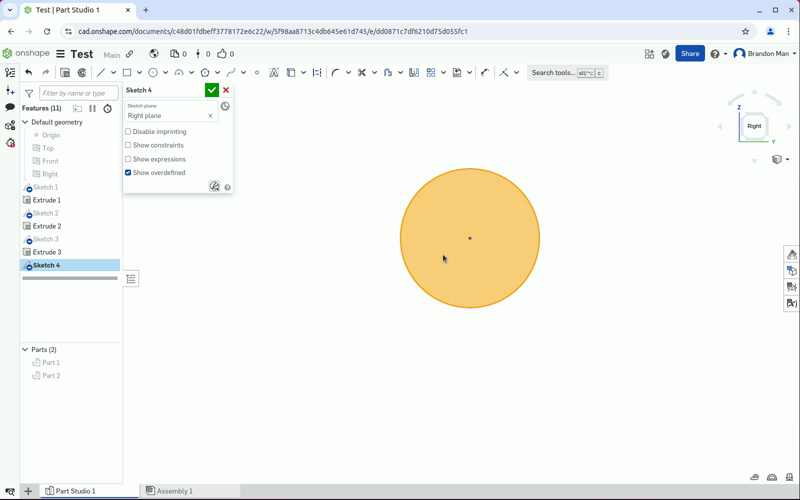
scroll(-6)
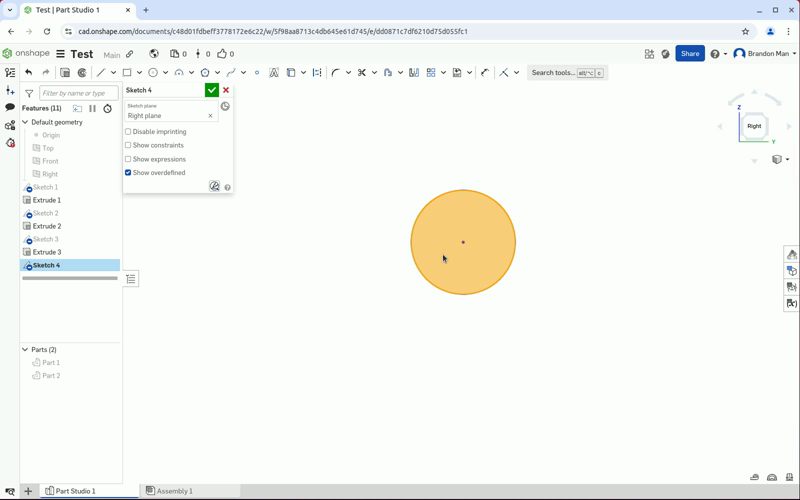
scroll(-6)
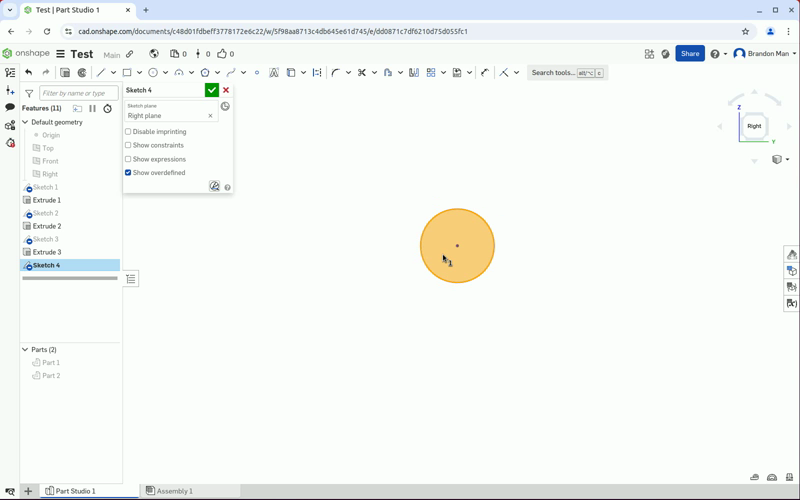
scroll(-6)
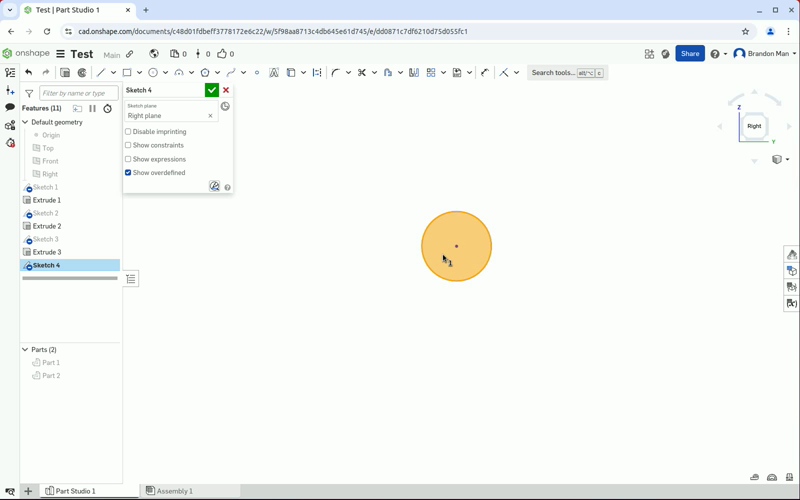
scroll(-6)
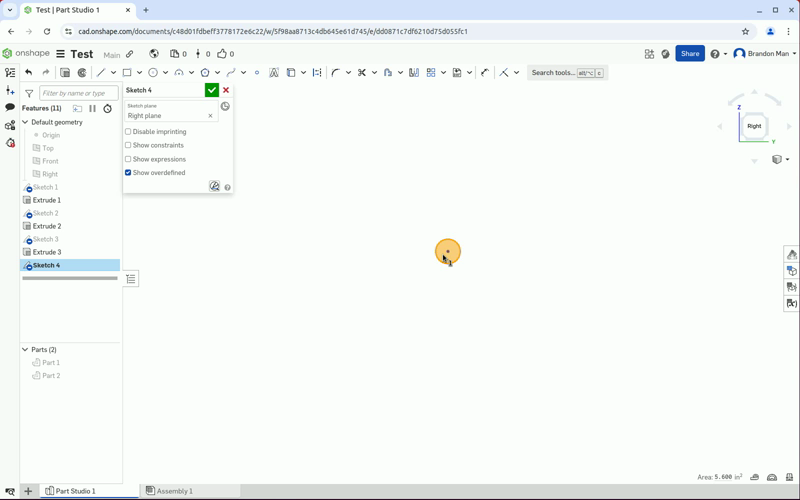
scroll(-6)
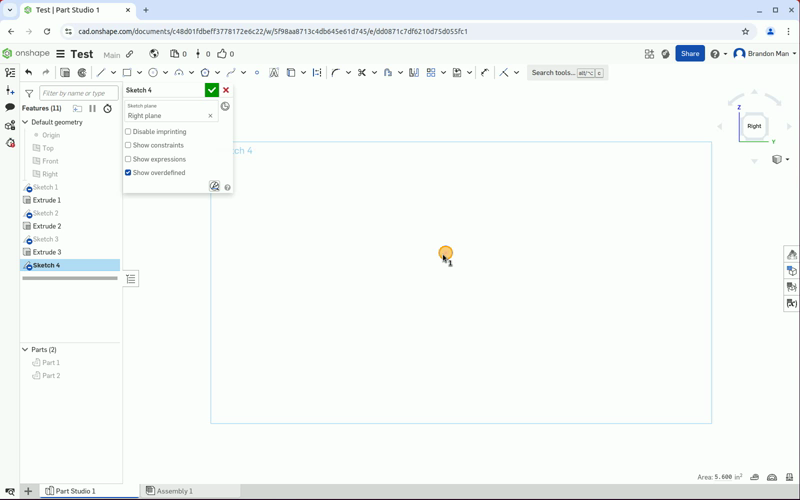
mouse_move(73, 352)
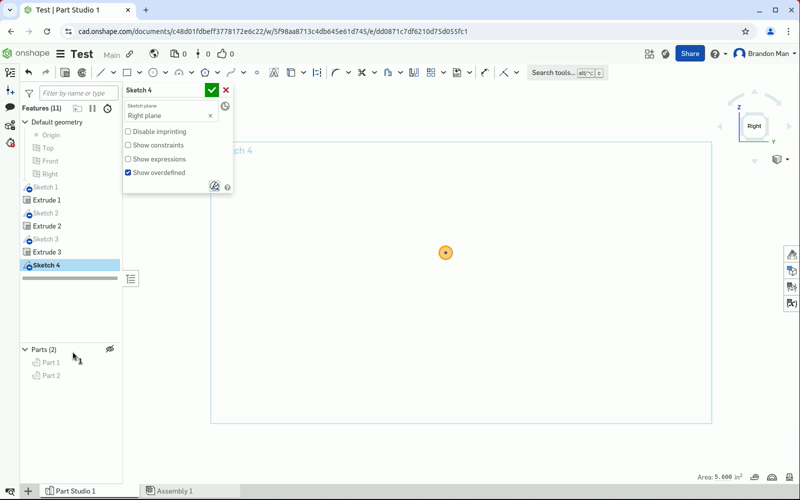
key(shift+y)
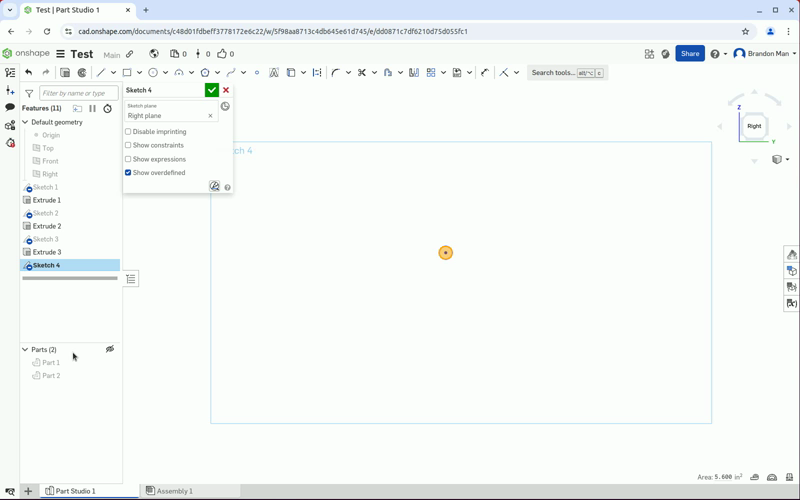
key(shift+e)
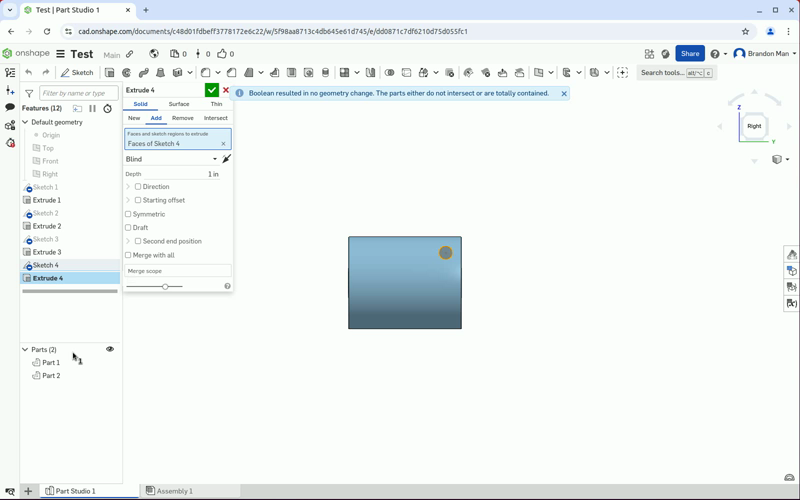
mouse_move(143, 106)
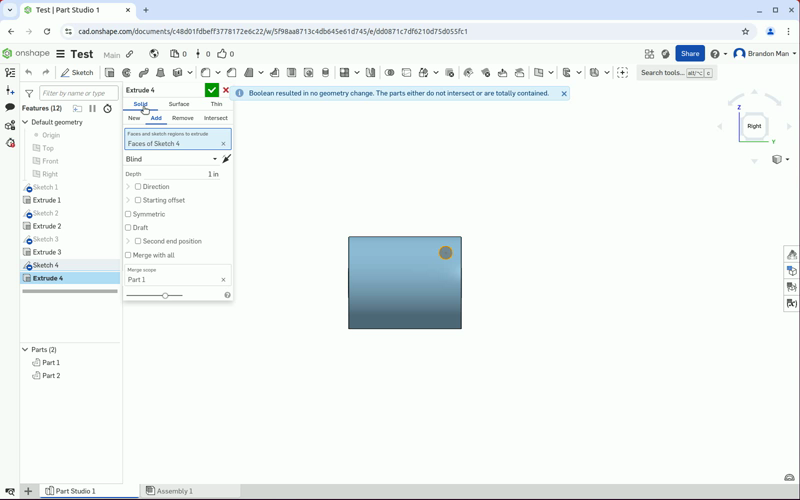
click(143, 106)
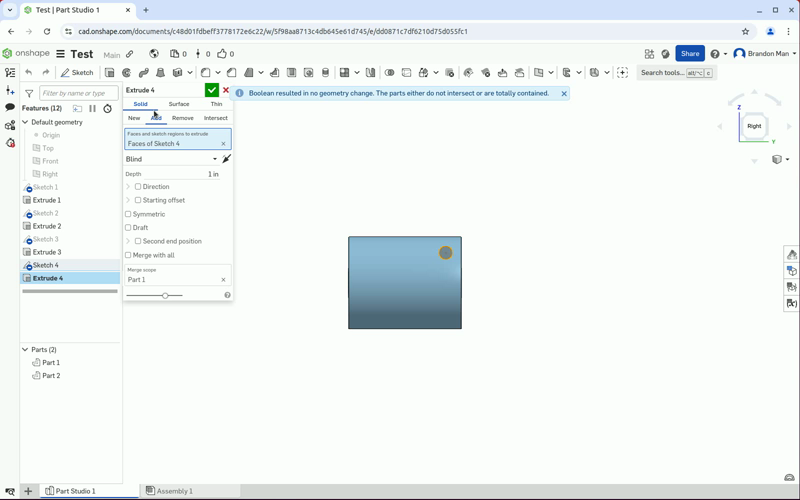
mouse_move(186, 120)
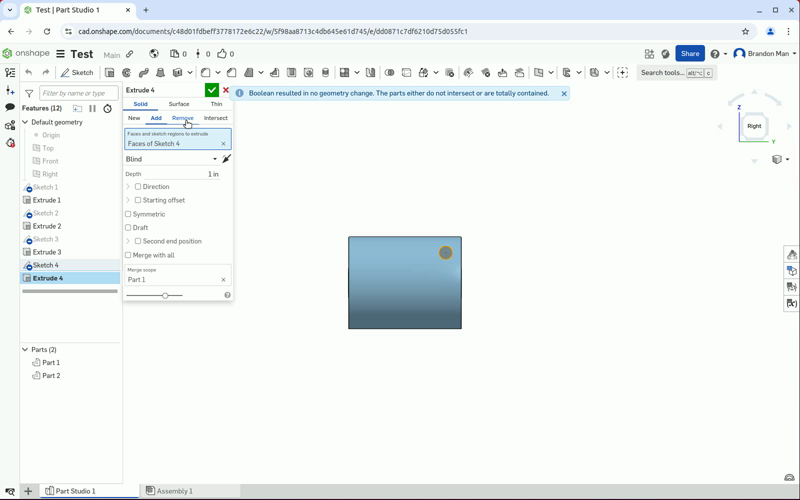
click(186, 120)
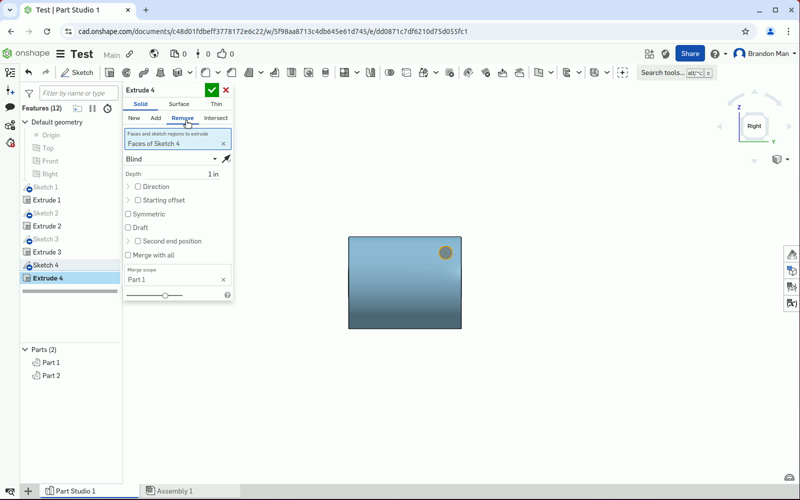
key(tab, 4)
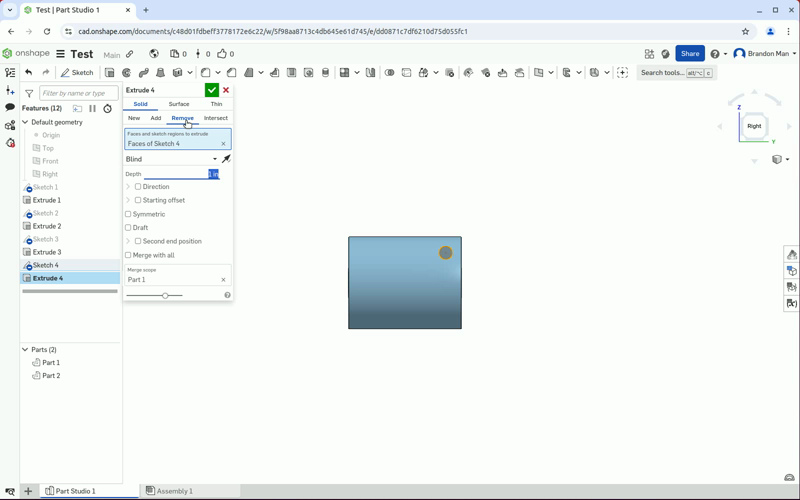
text(23.108)
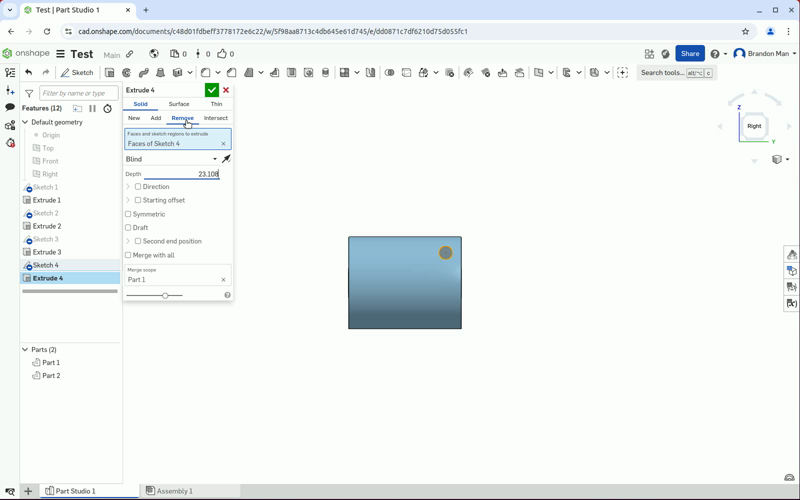
key(tab, 3)
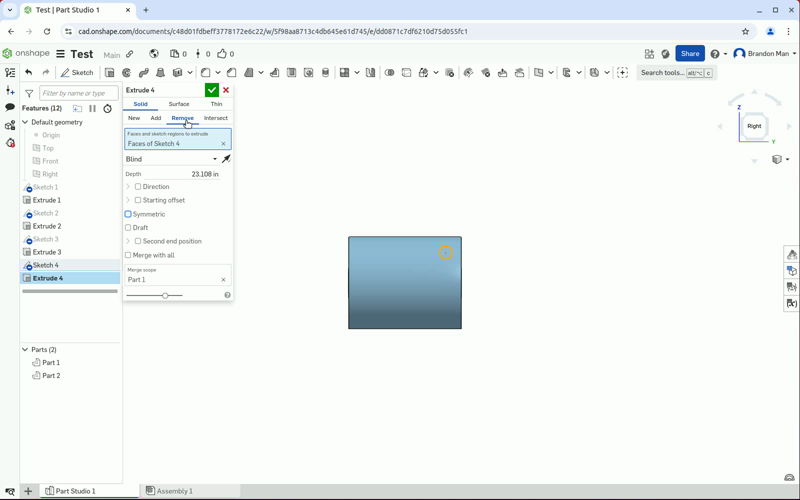
key(space)
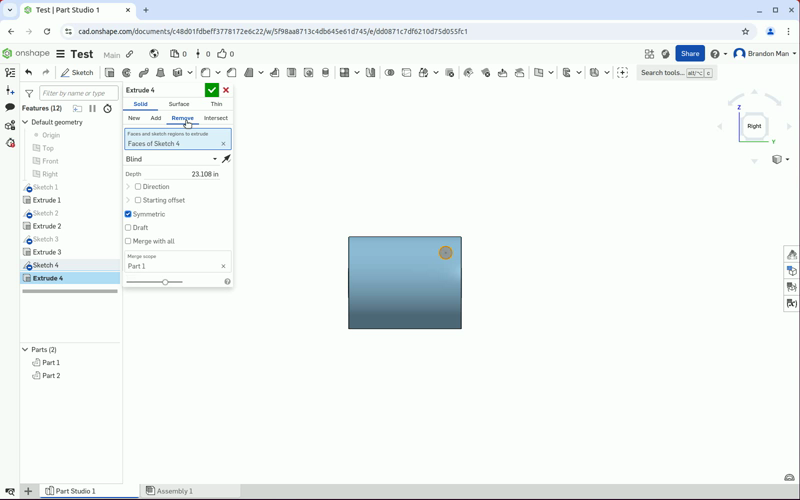
key(tab, 2)
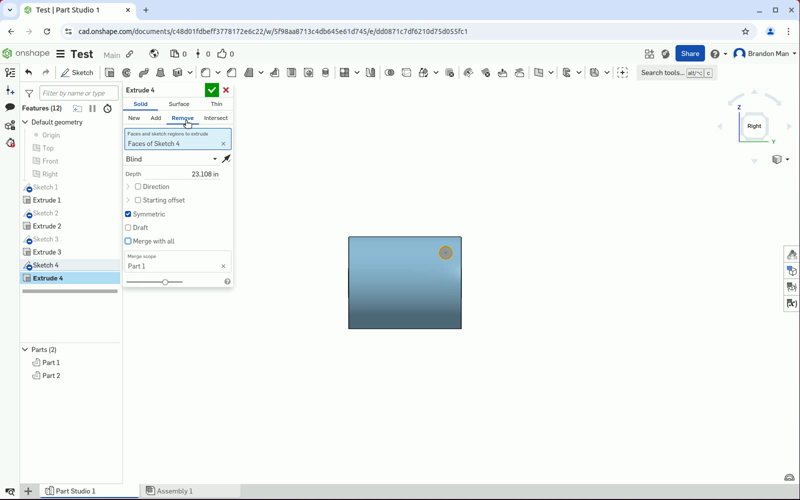
key(space)
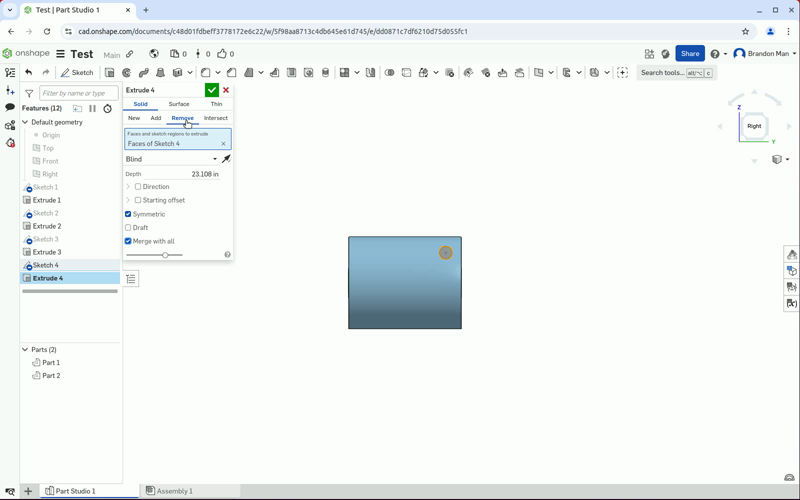
key(enter)
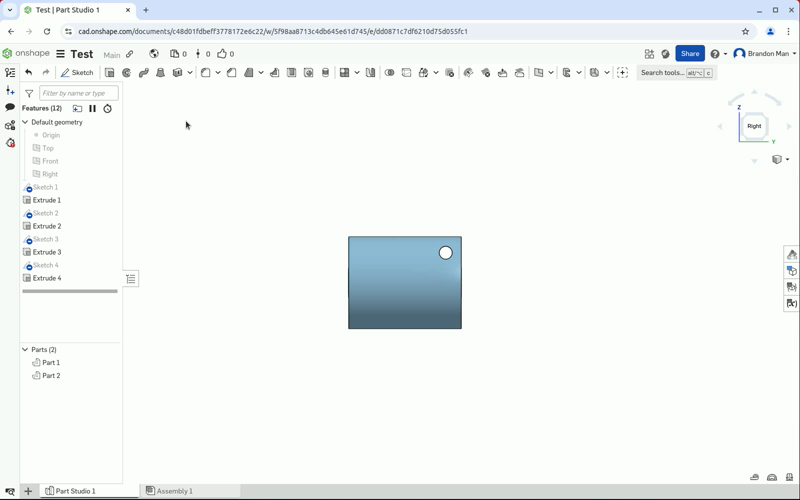
key(shift+h)
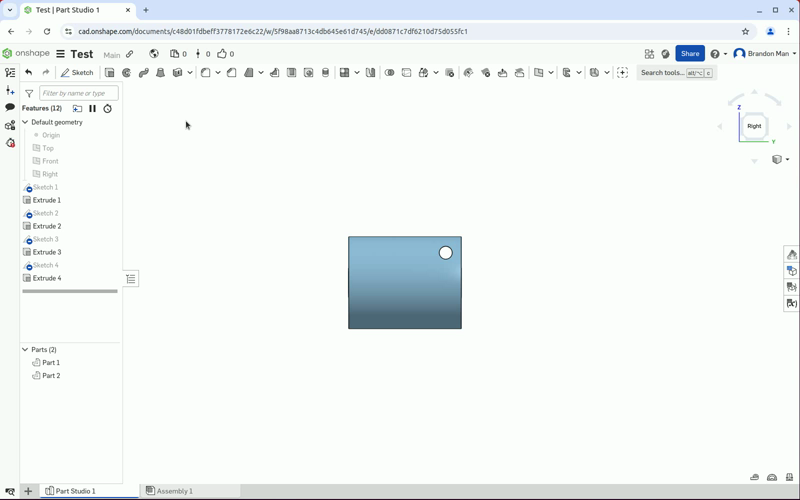
key(shift+h)
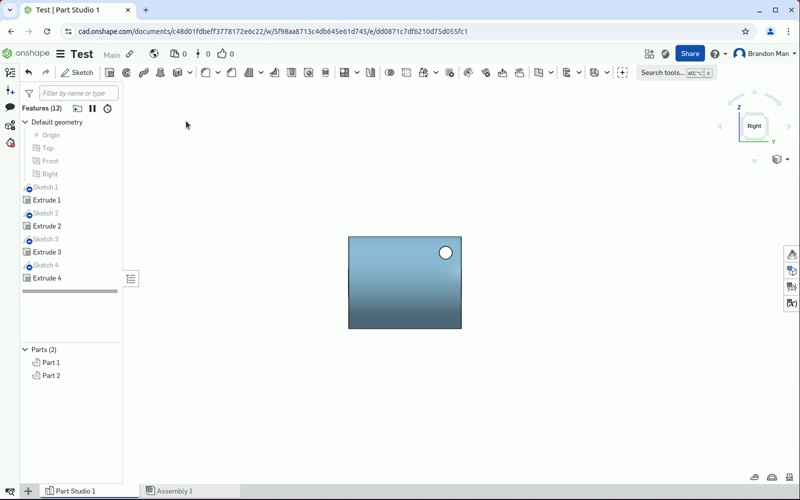
mouse_move(73, 189)
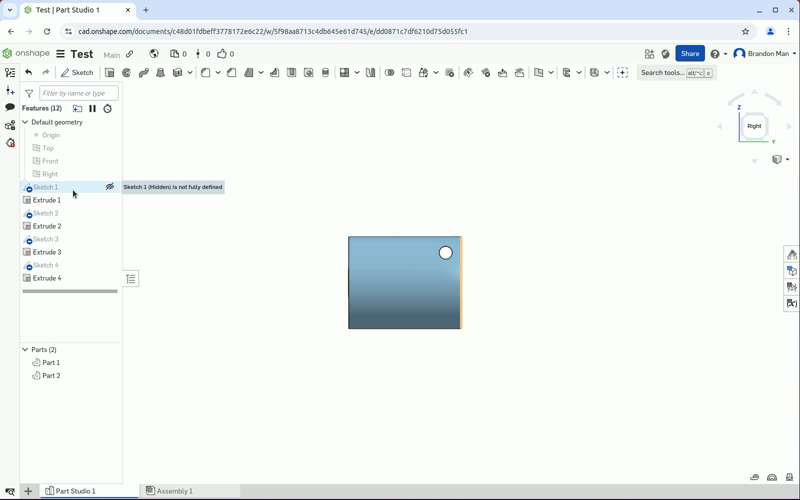
click(73, 189)
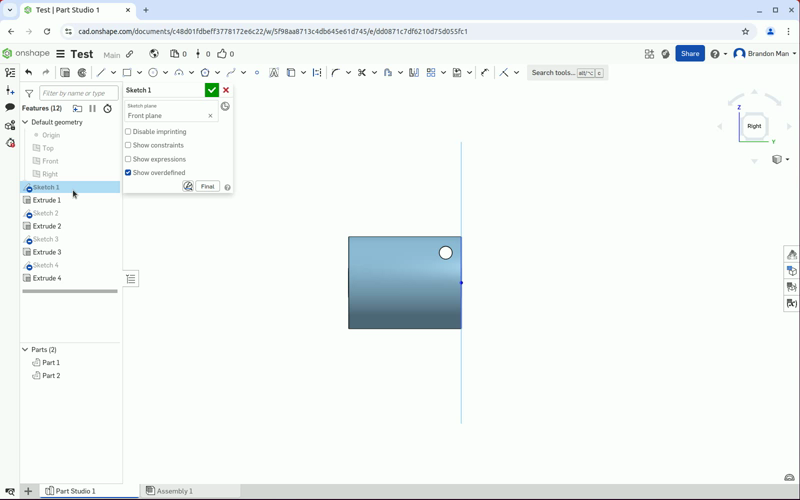
mouse_move(229, 92)
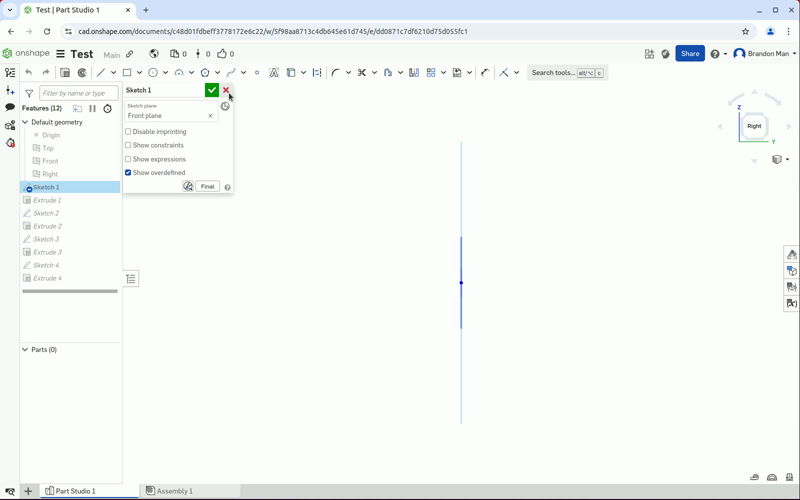
click(229, 92)
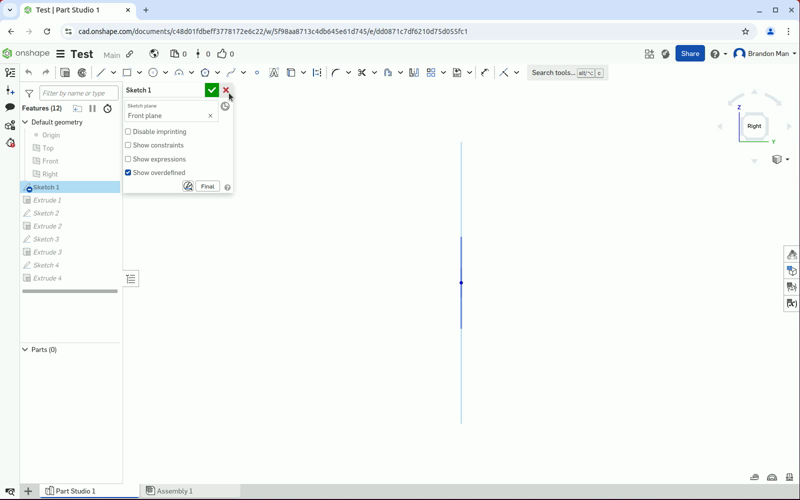
key(shift+s)
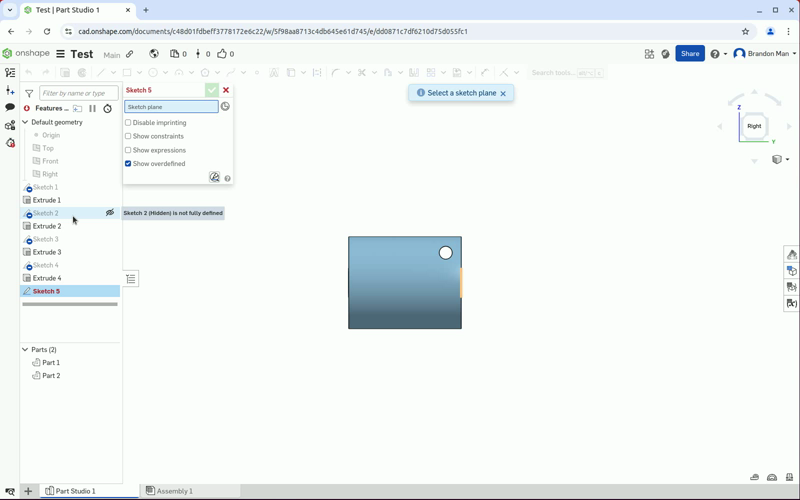
scroll(3)
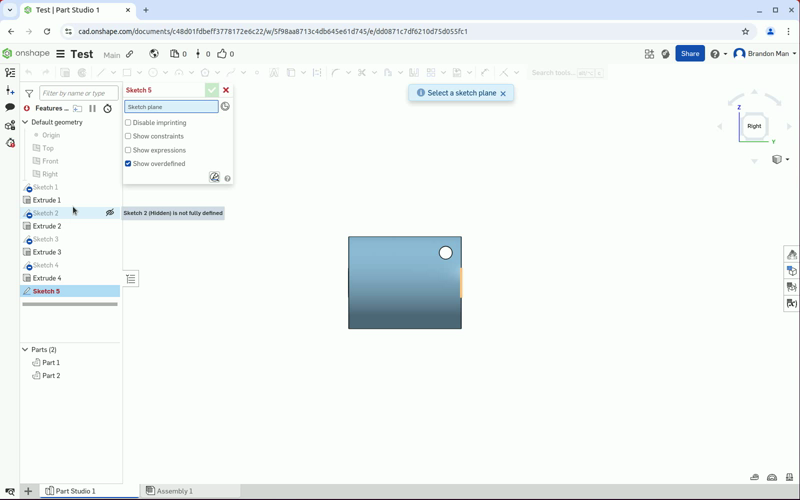
mouse_move(73, 176)
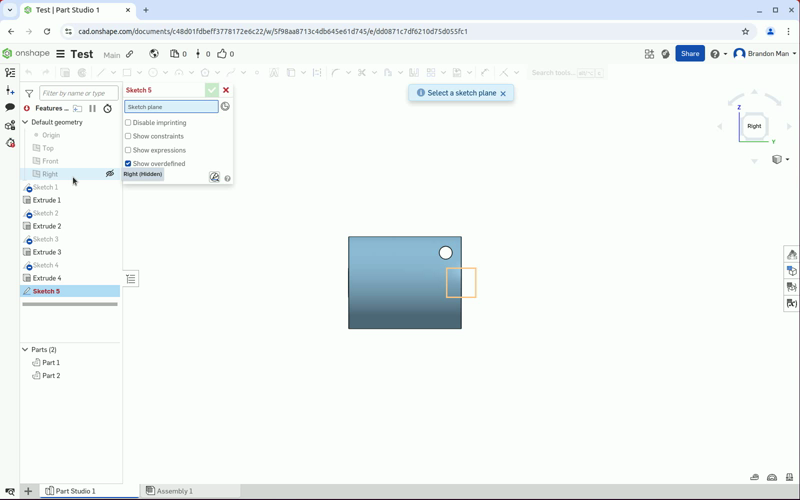
click(73, 176)
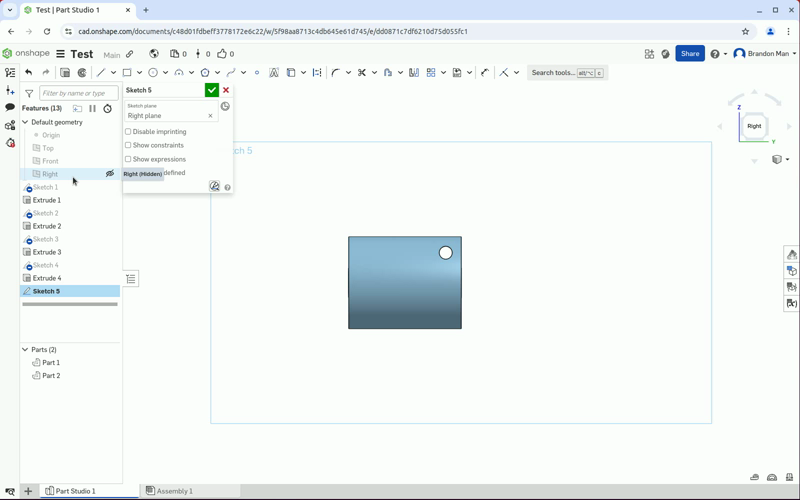
mouse_move(73, 352)
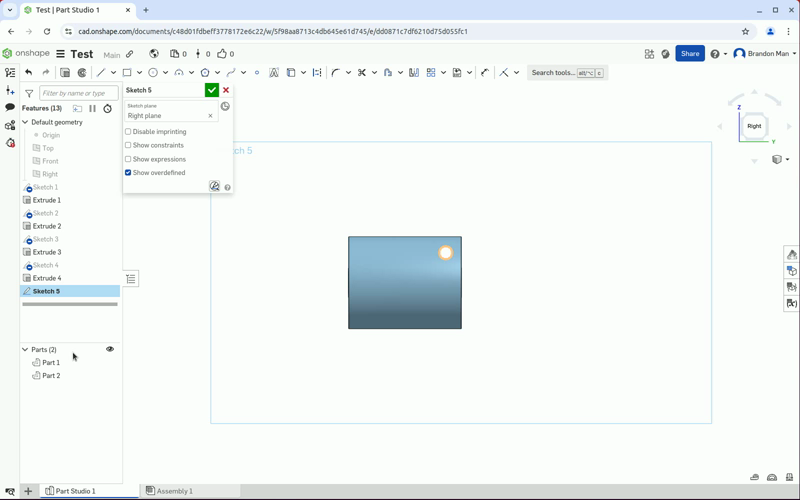
key(y)
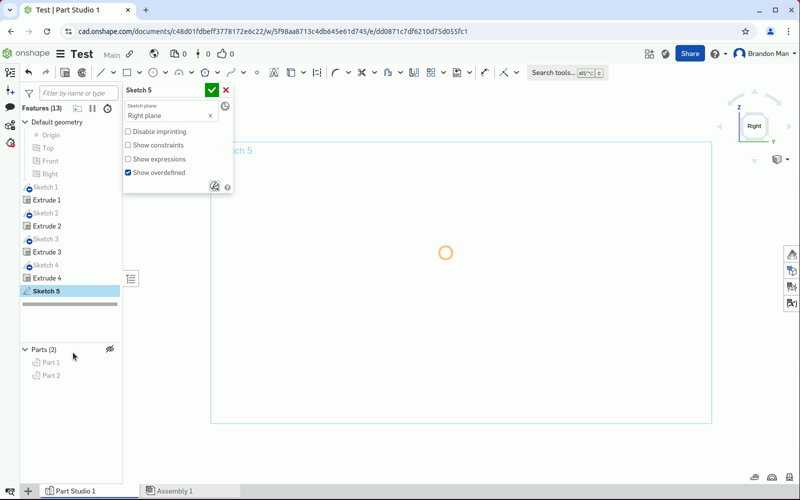
key(c)
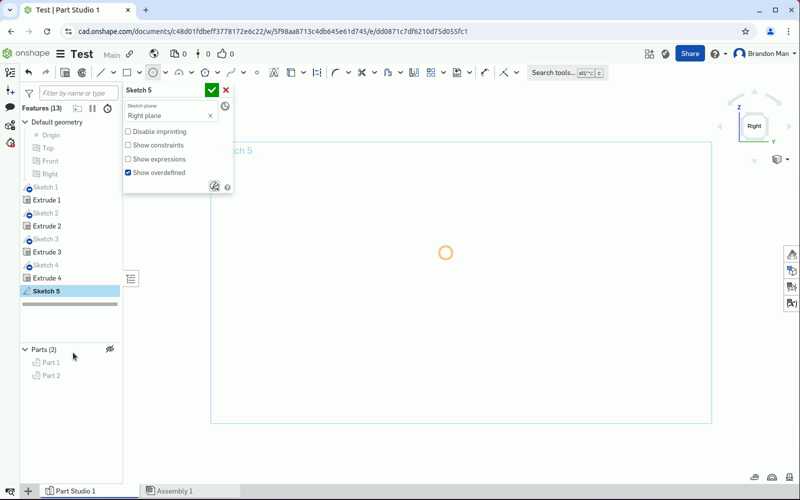
key_down(shift)
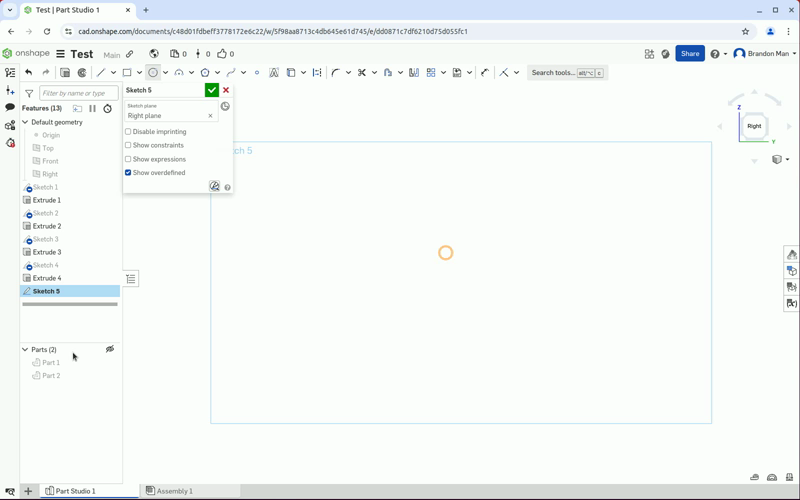
mouse_move(364, 252)
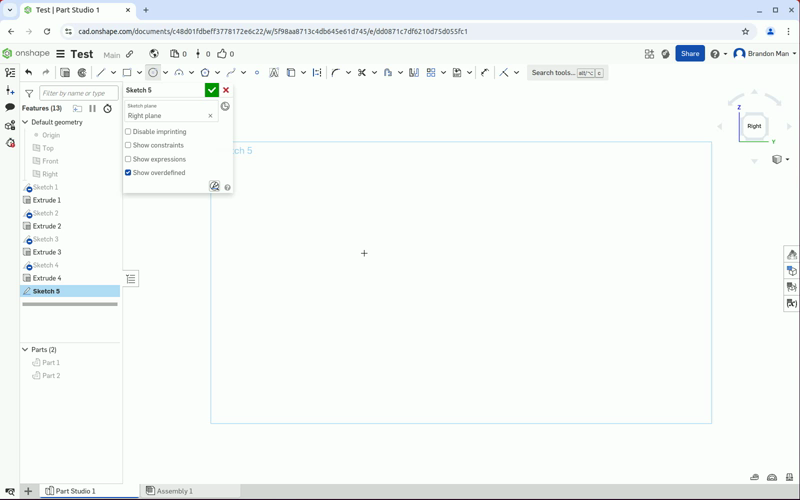
click(364, 252)
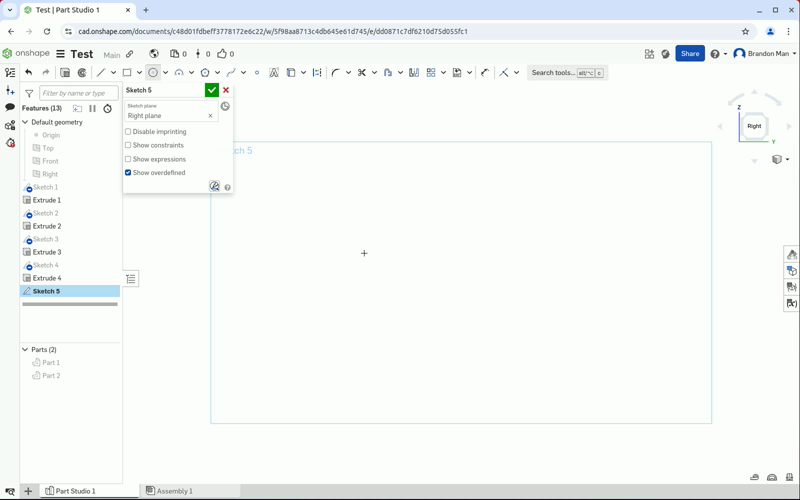
key_up(shift)
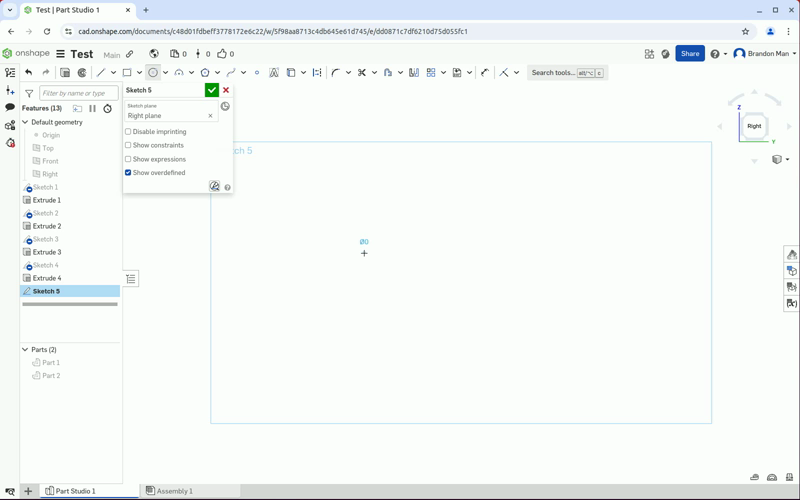
mouse_move(371, 252)
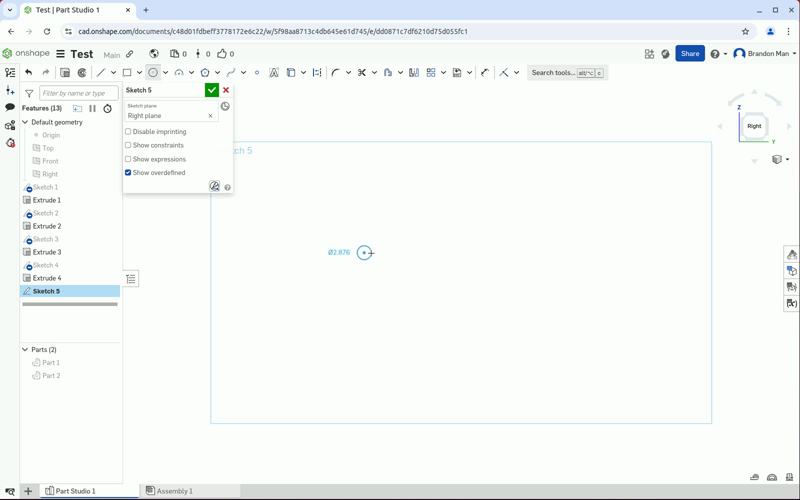
click(371, 252)
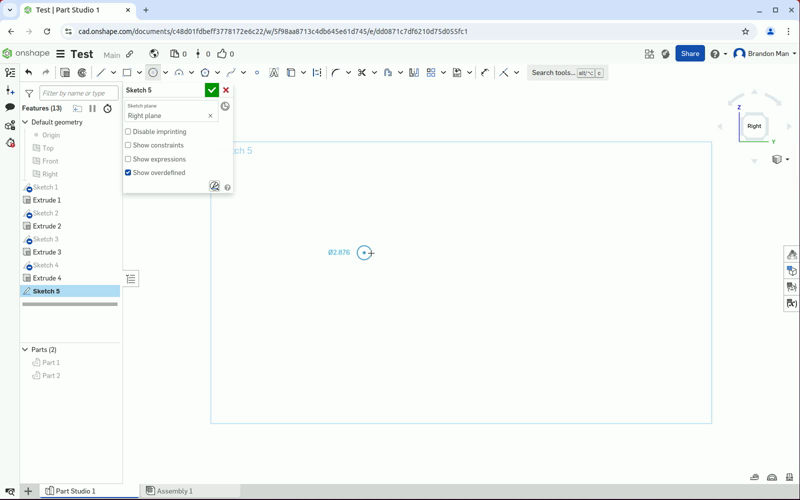
key(esc)
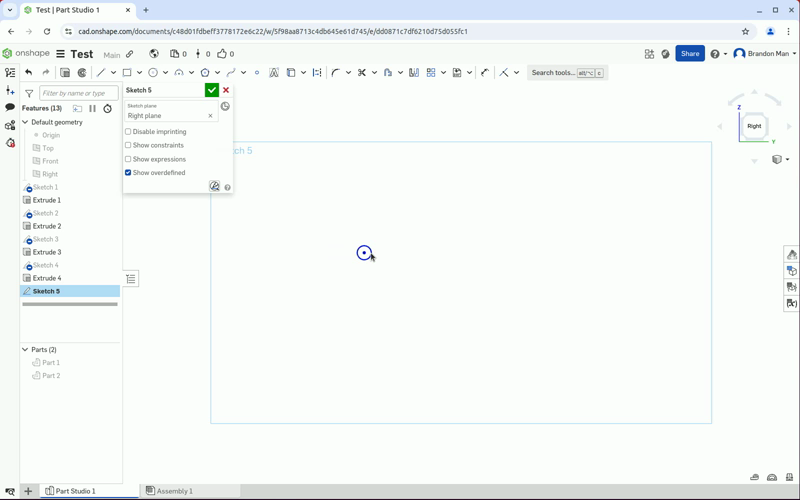
mouse_move(361, 257)
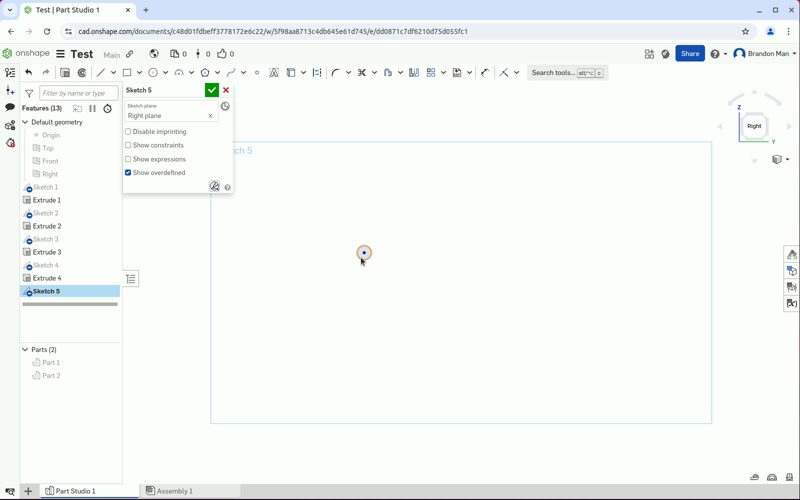
scroll(6)
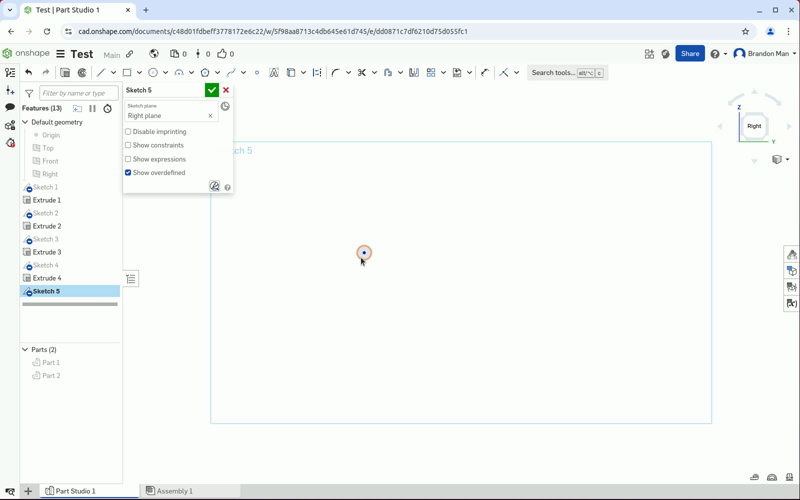
scroll(6)
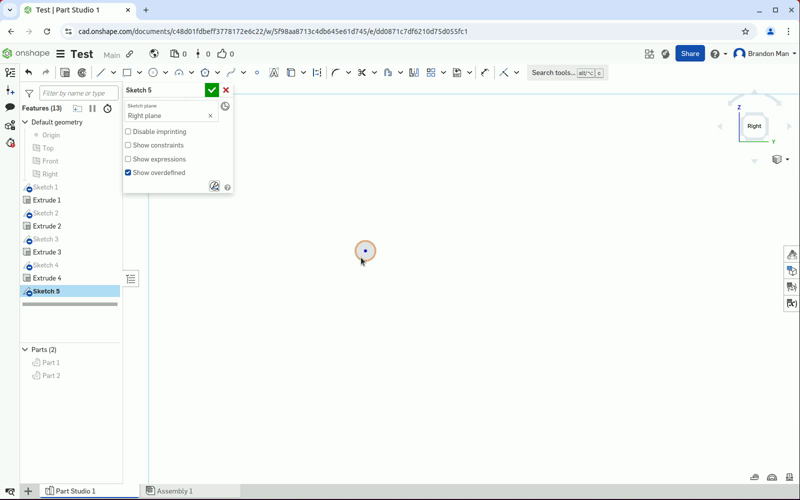
scroll(6)
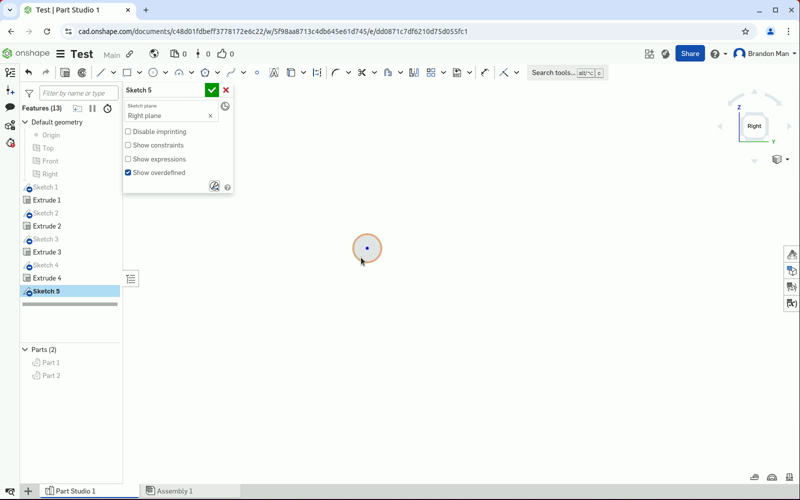
scroll(6)
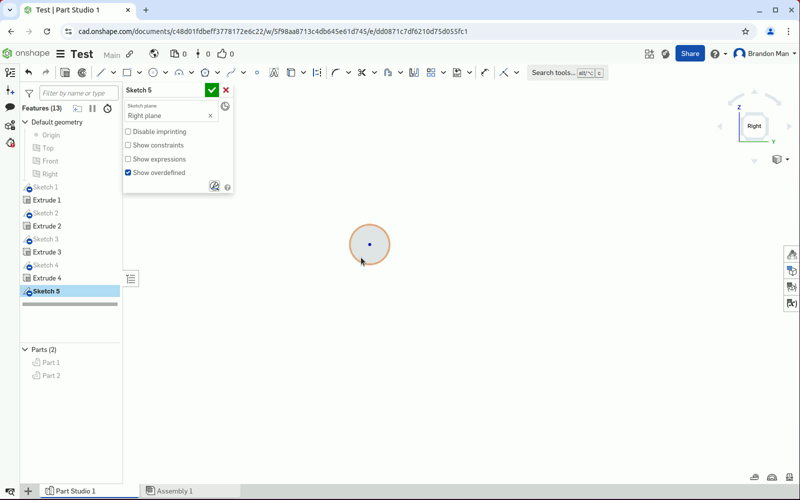
scroll(6)
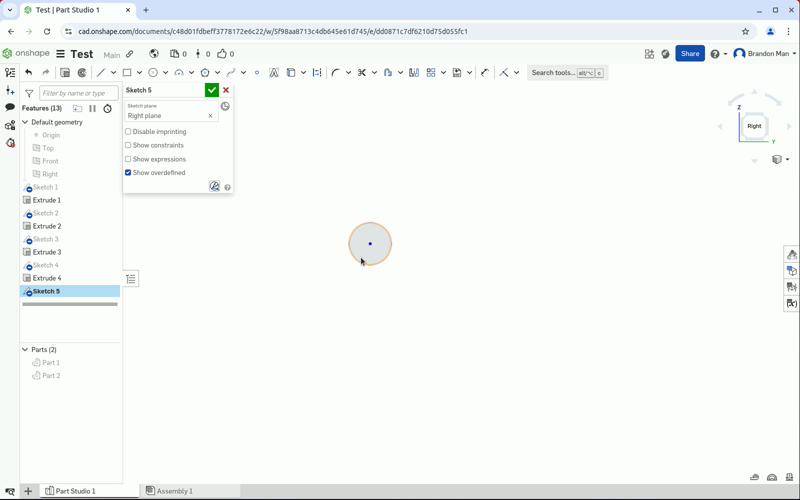
scroll(6)
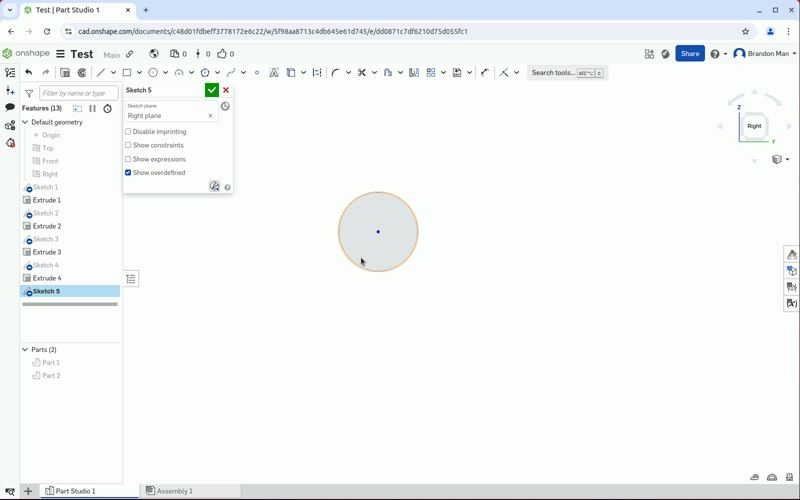
scroll(6)
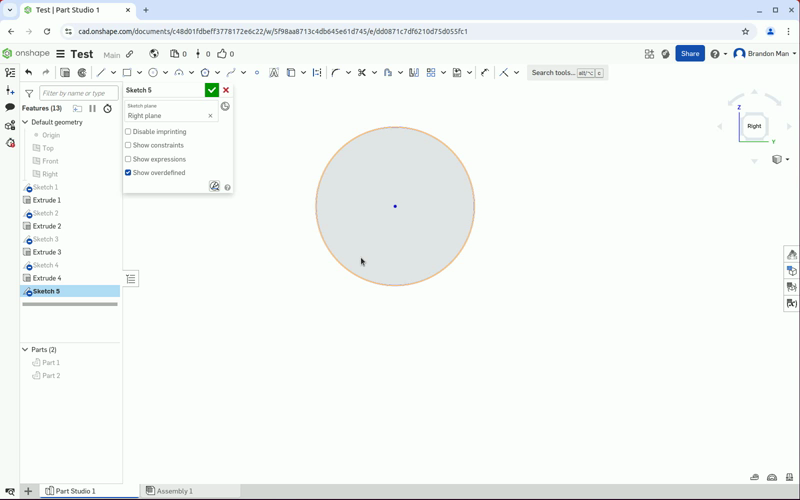
click(361, 257)
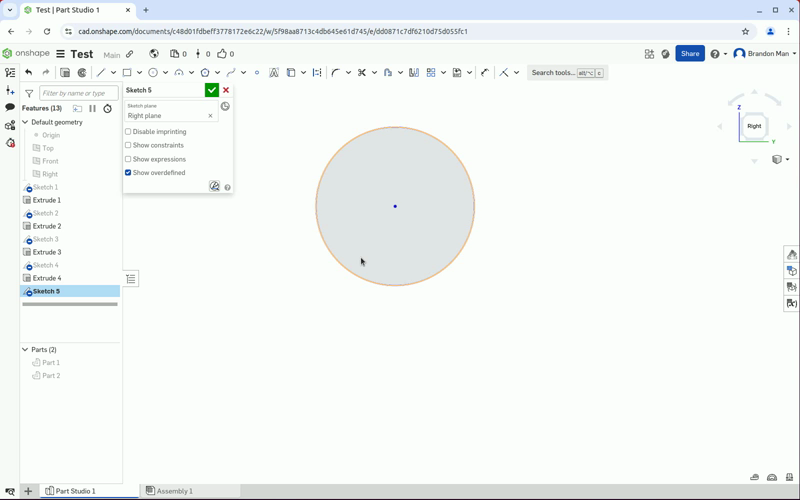
scroll(-6)
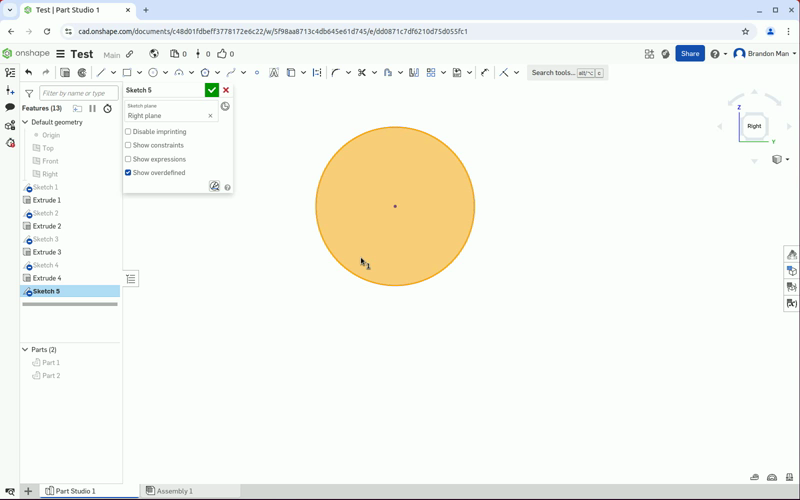
scroll(-6)
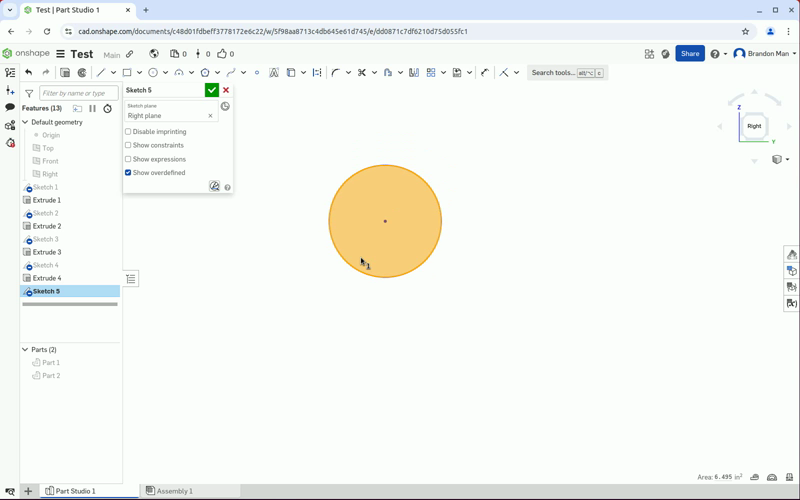
scroll(-6)
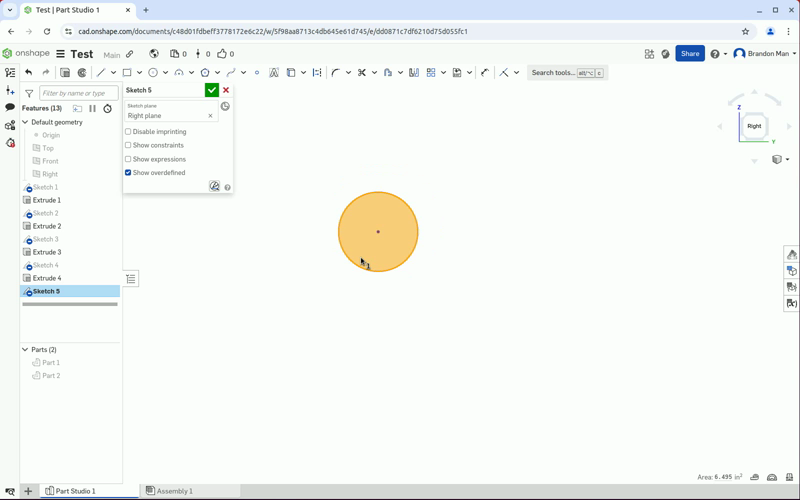
scroll(-6)
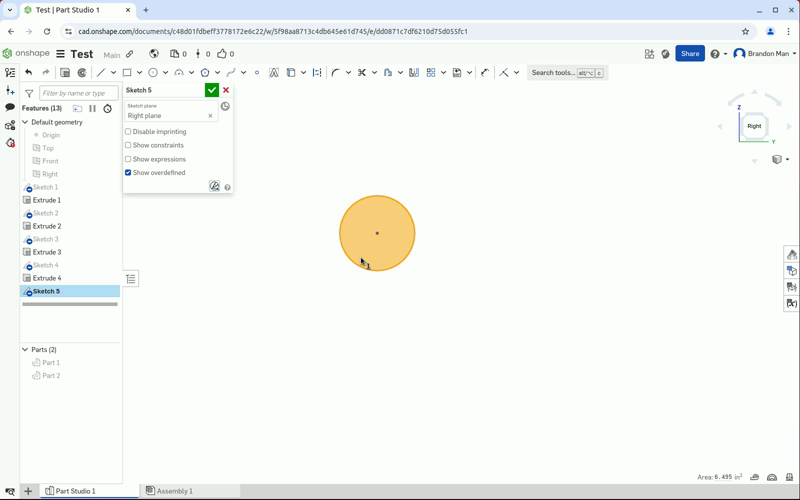
scroll(-6)
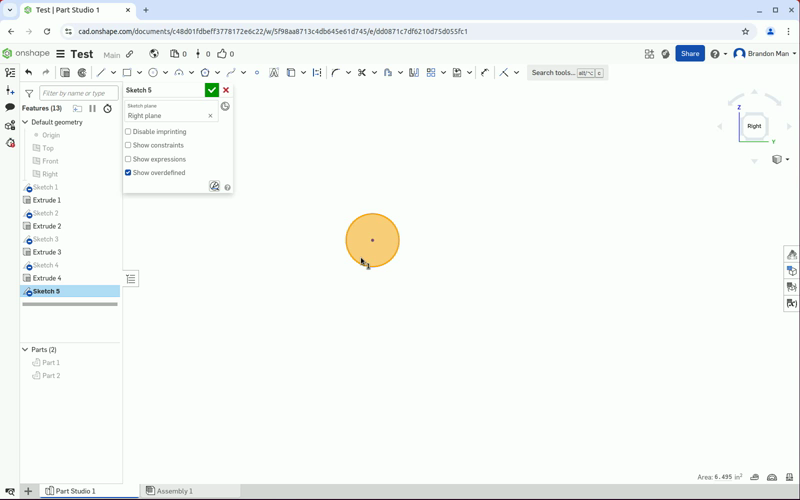
scroll(-6)
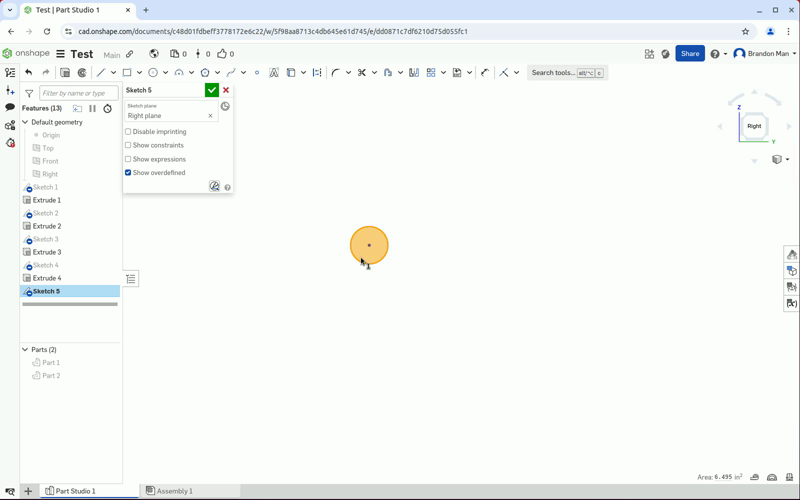
scroll(-6)
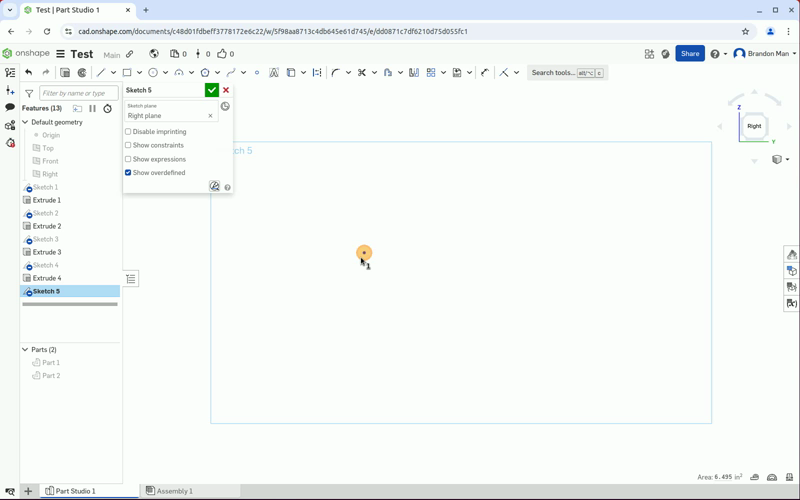
mouse_move(73, 352)
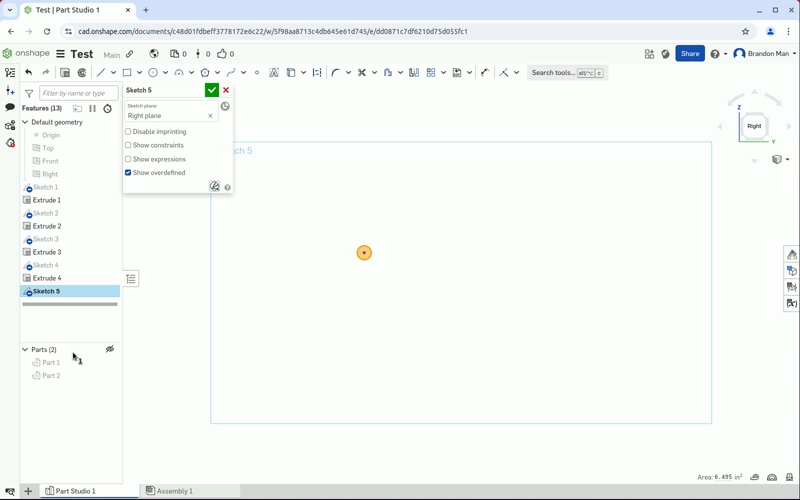
key(shift+y)
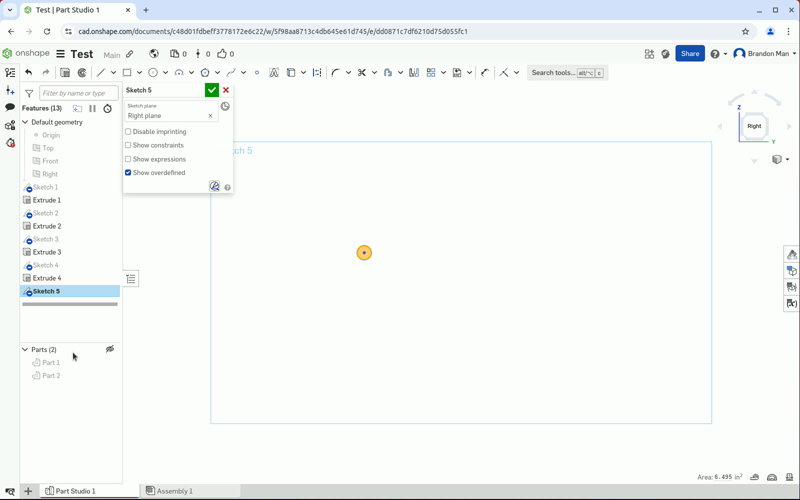
key(shift+e)
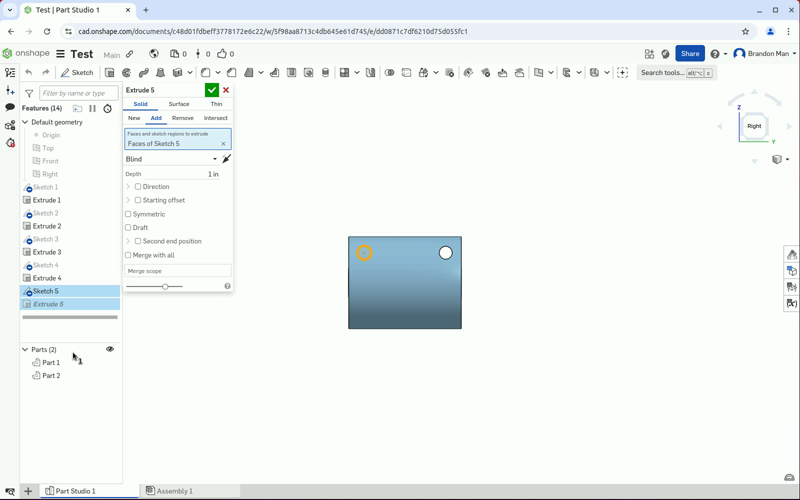
mouse_move(143, 106)
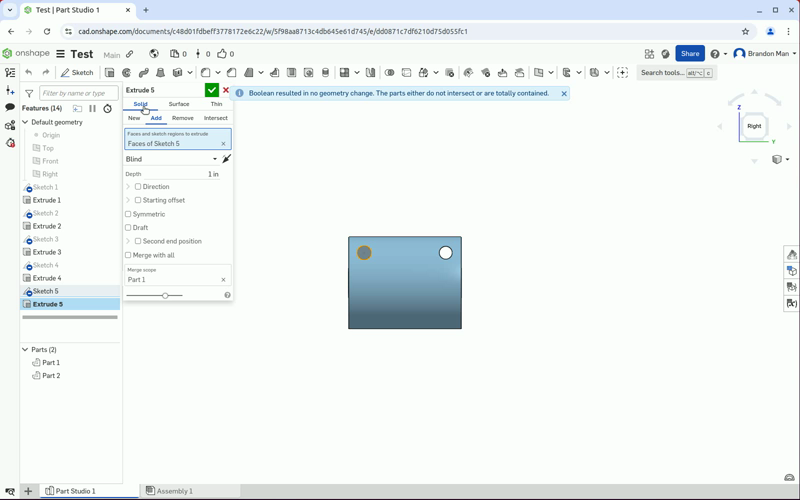
click(143, 106)
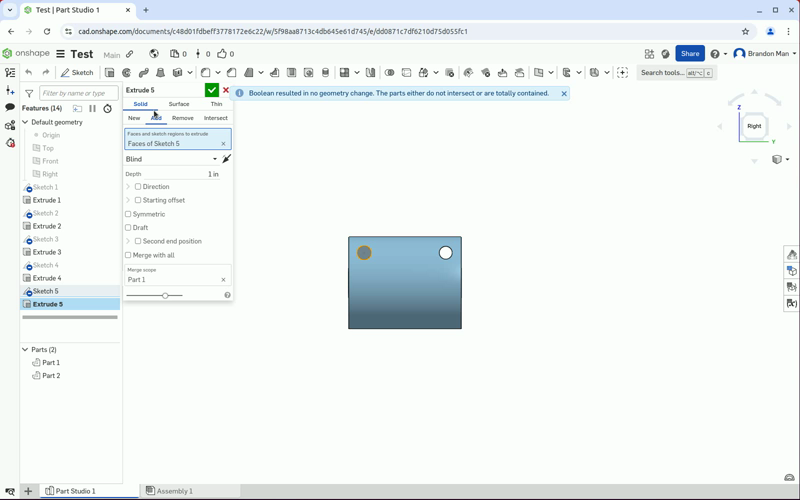
mouse_move(186, 120)
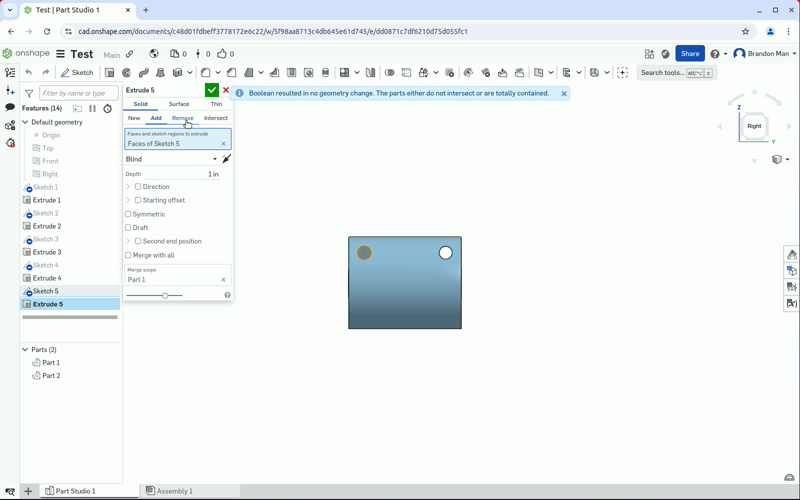
click(186, 120)
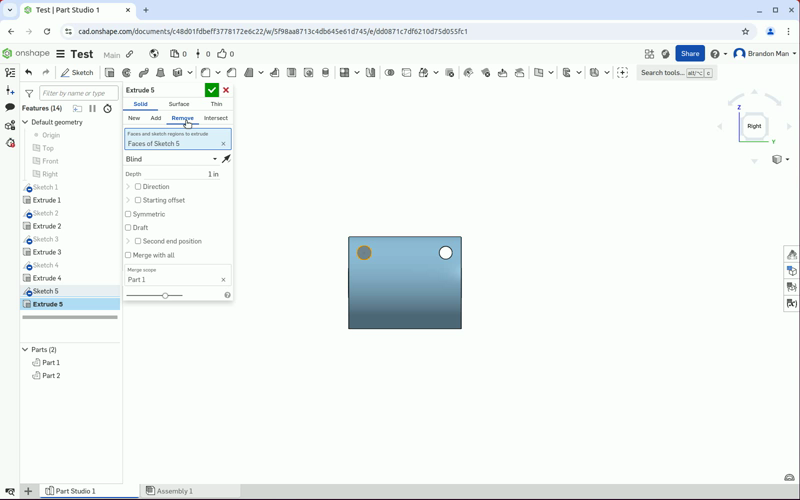
key(tab, 4)
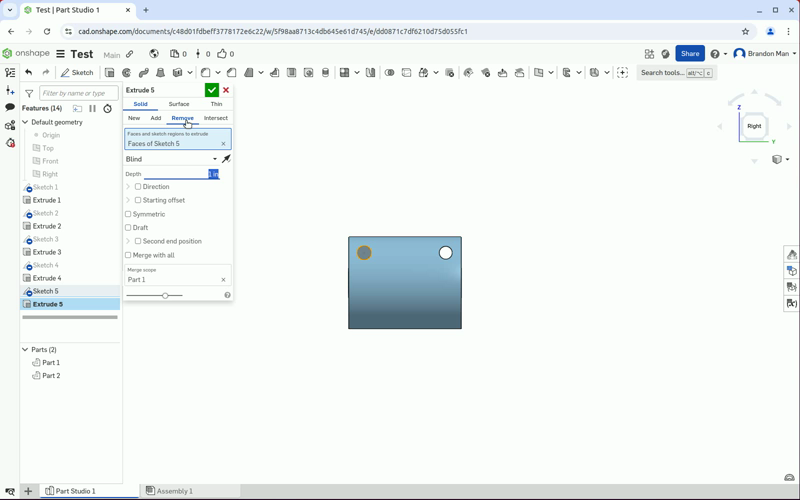
text(23.108)
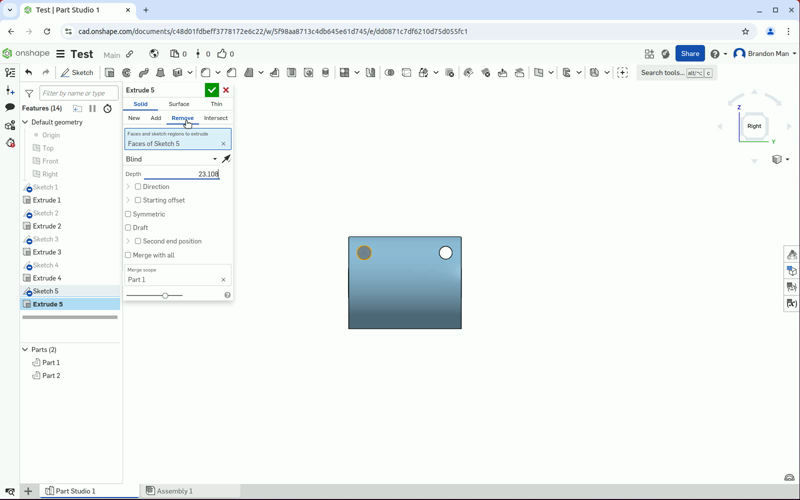
key(tab, 3)
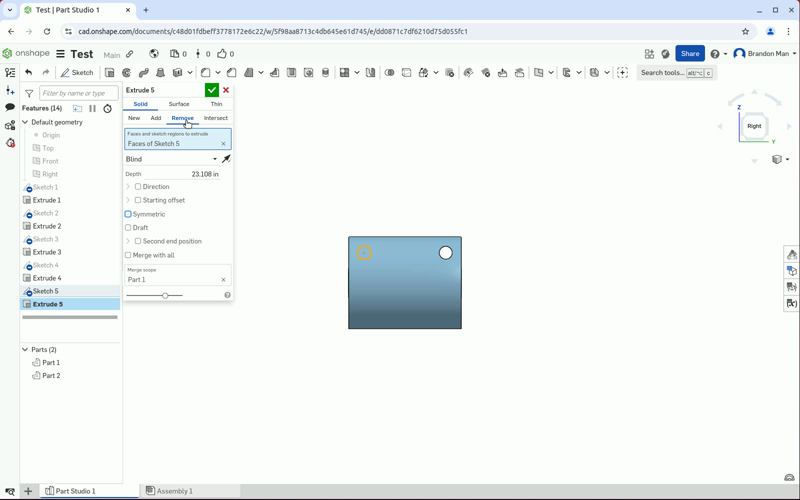
key(space)
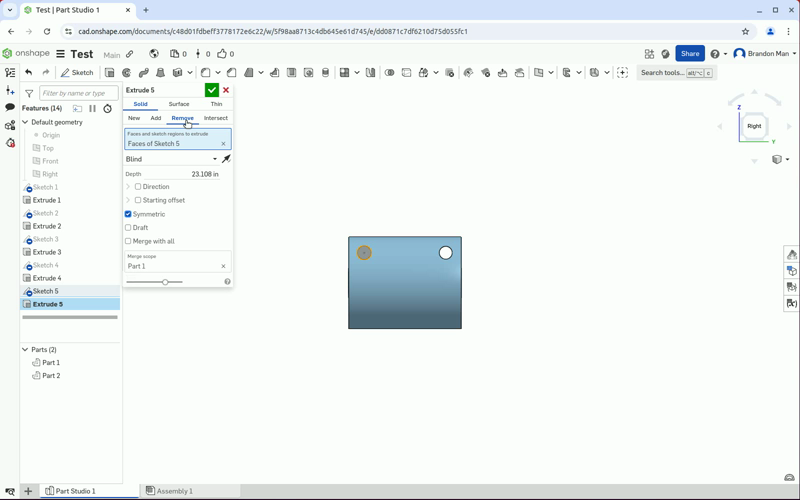
key(tab, 2)
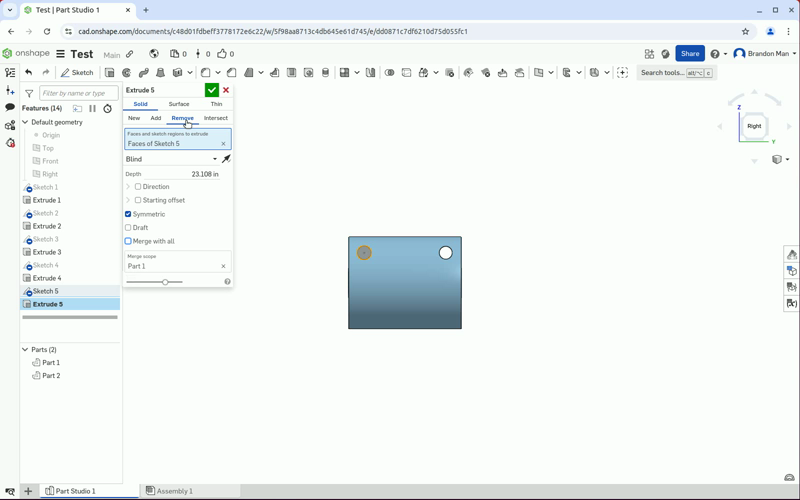
key(space)
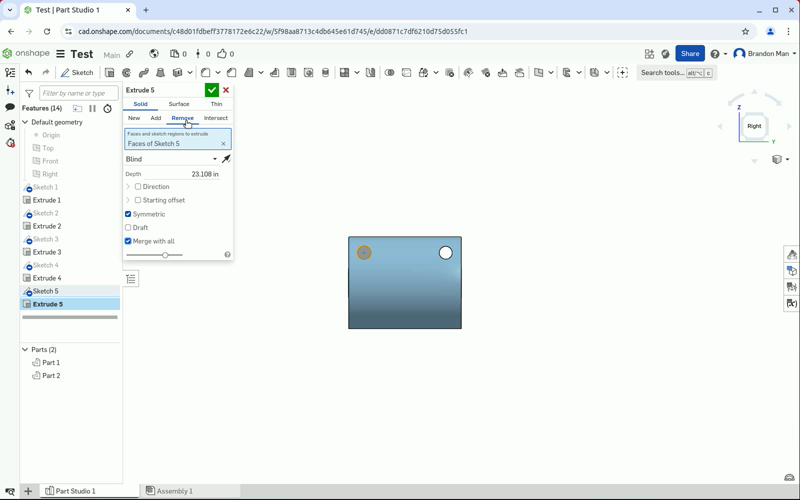
key(enter)
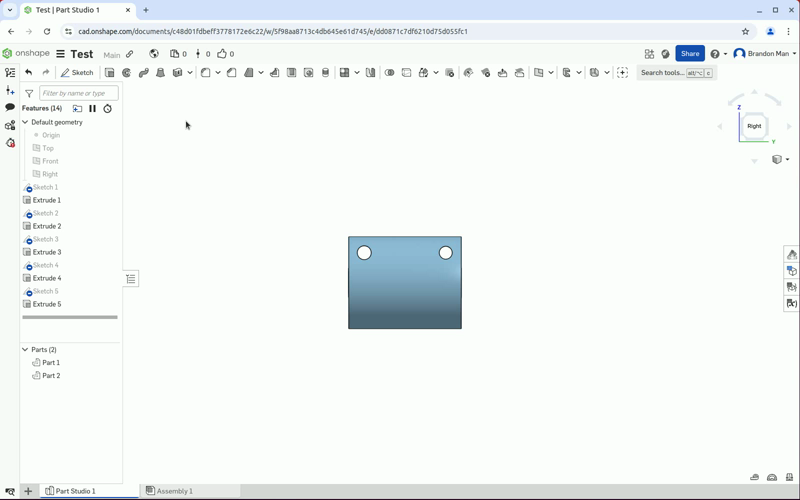
key(shift+h)
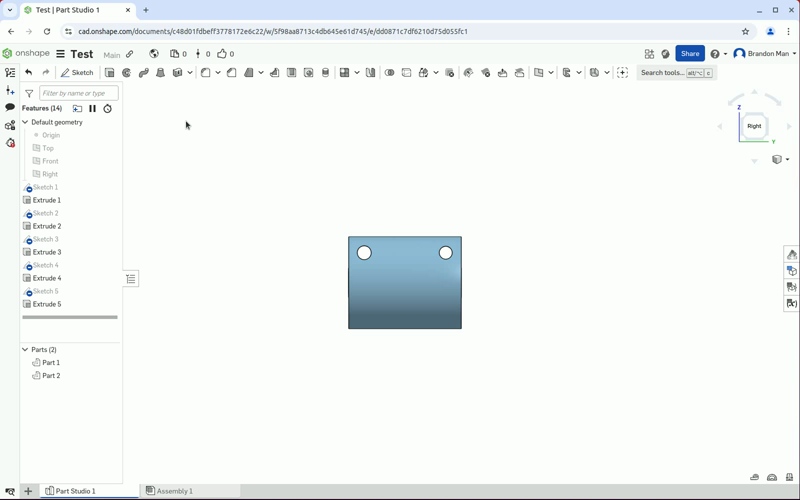
key(shift+h)
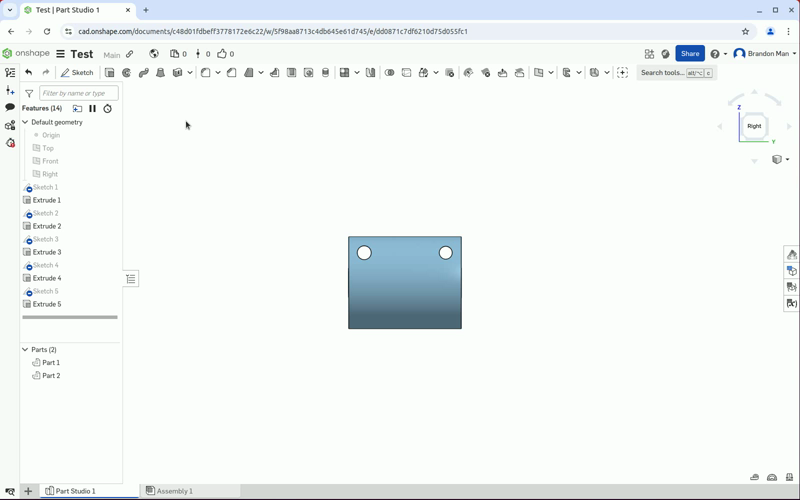
mouse_move(73, 189)
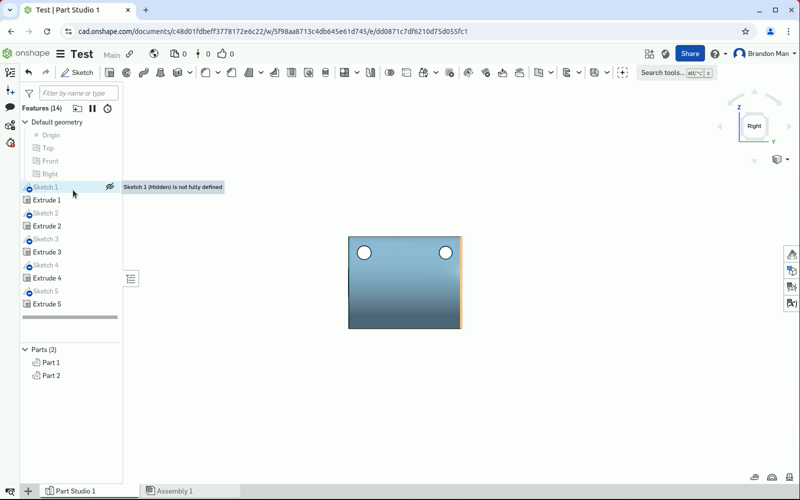
click(73, 189)
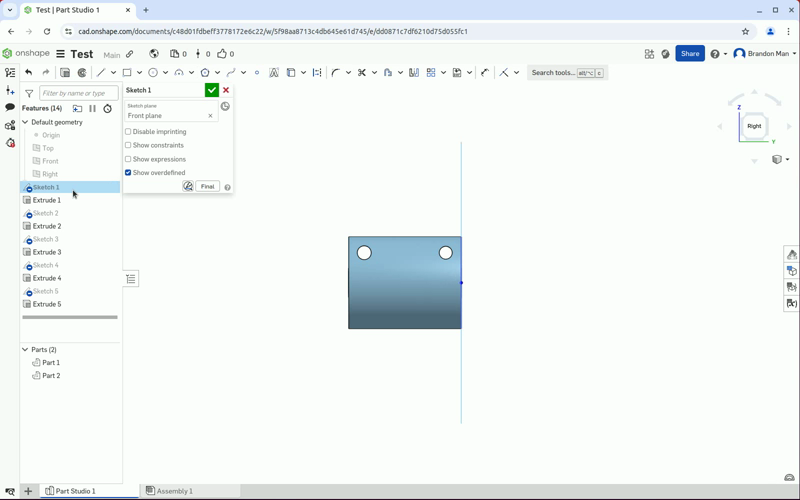
mouse_move(229, 92)
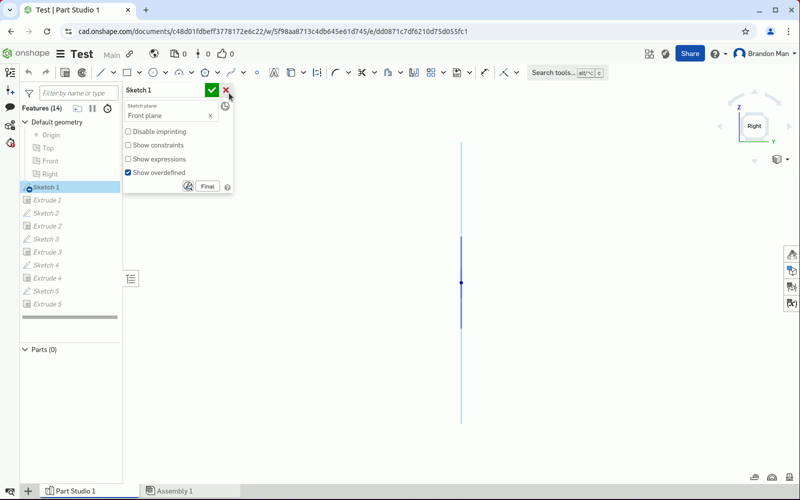
click(229, 92)
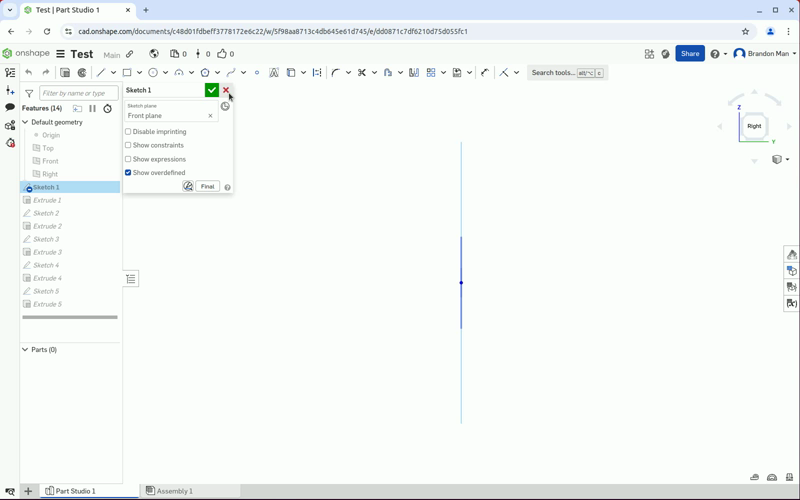
key(shift+s)
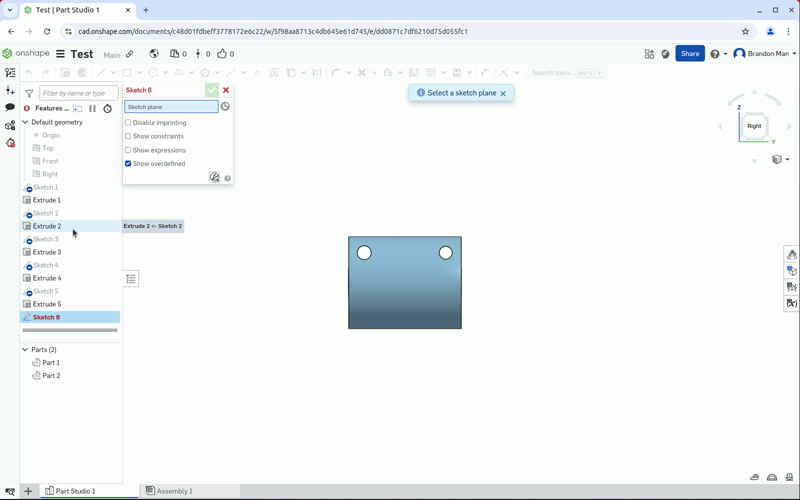
scroll(3)
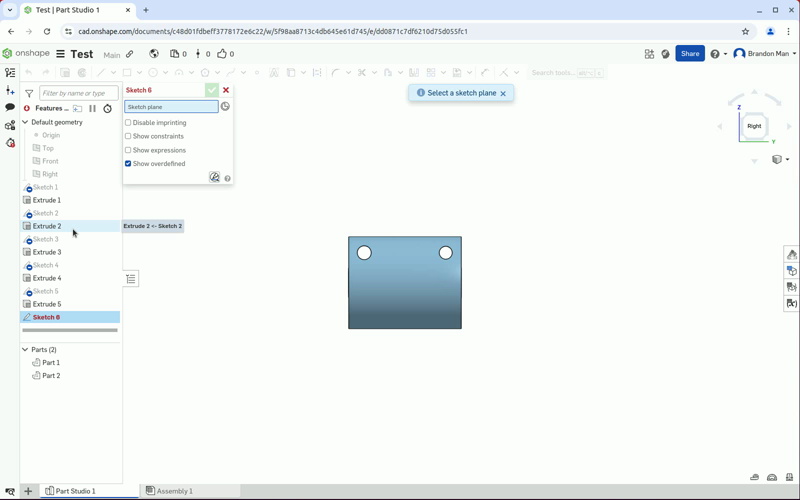
mouse_move(73, 176)
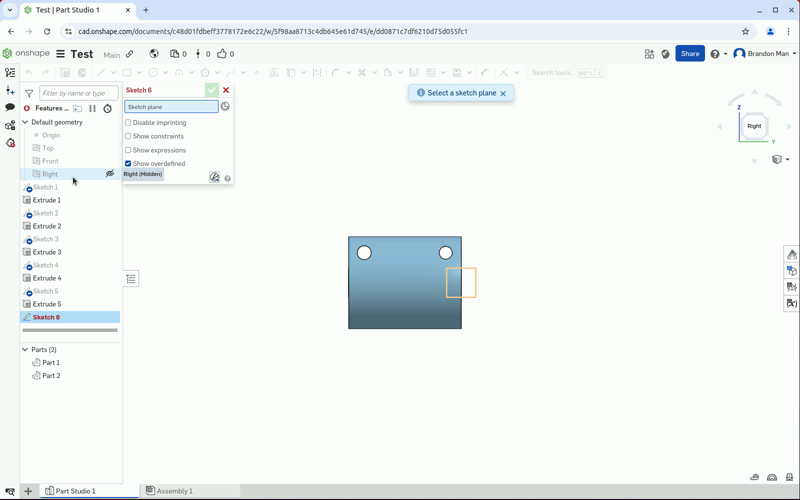
click(73, 176)
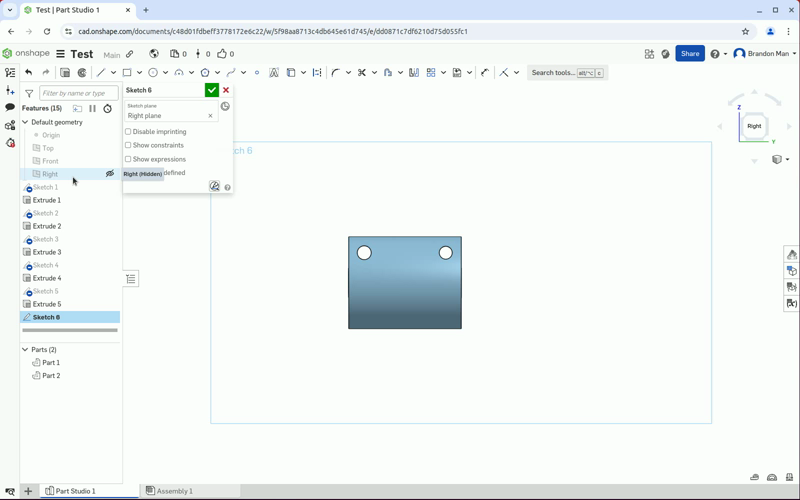
mouse_move(73, 352)
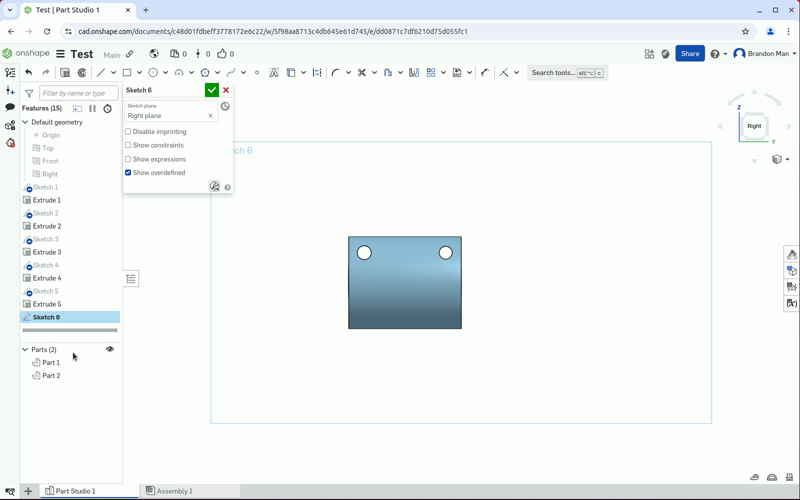
key(y)
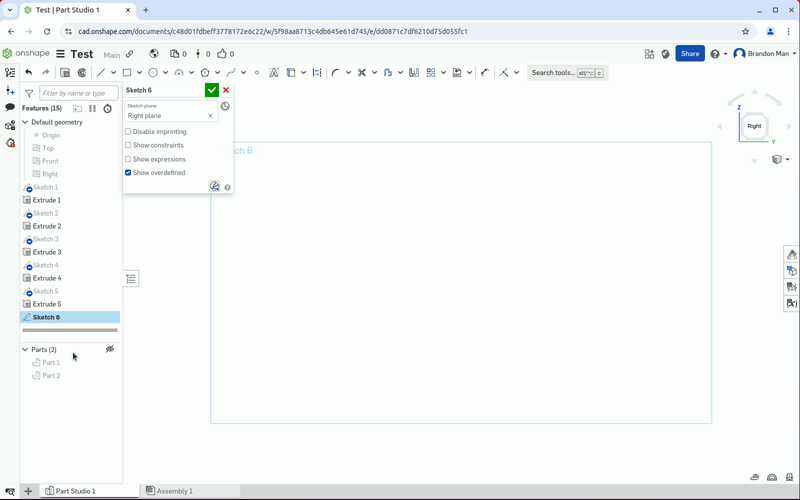
key(c)
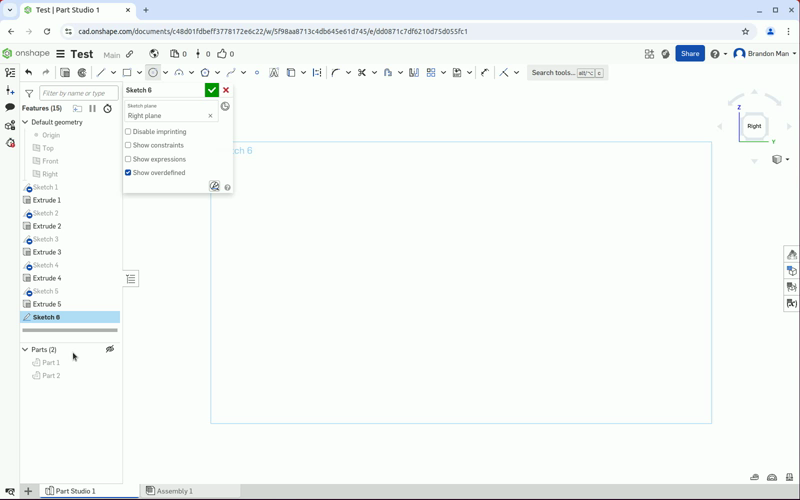
key_down(shift)
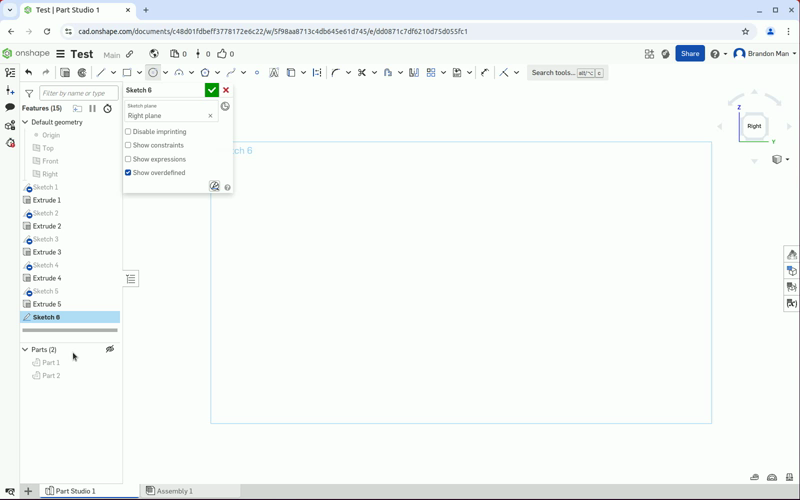
mouse_move(364, 252)
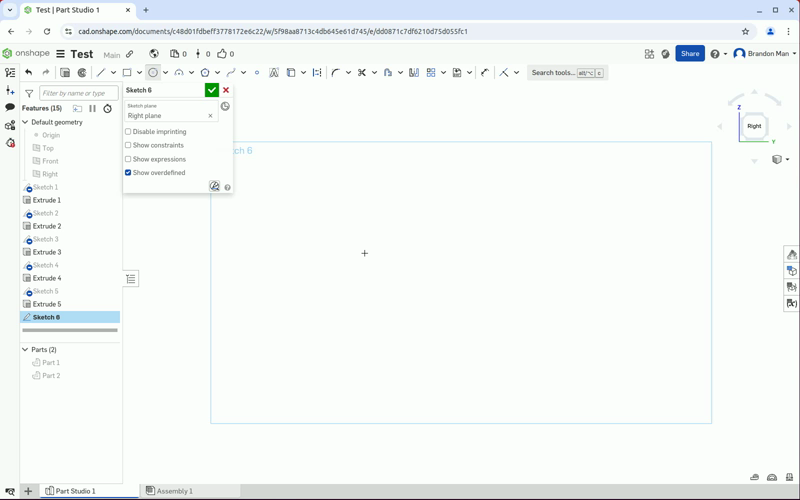
click(364, 252)
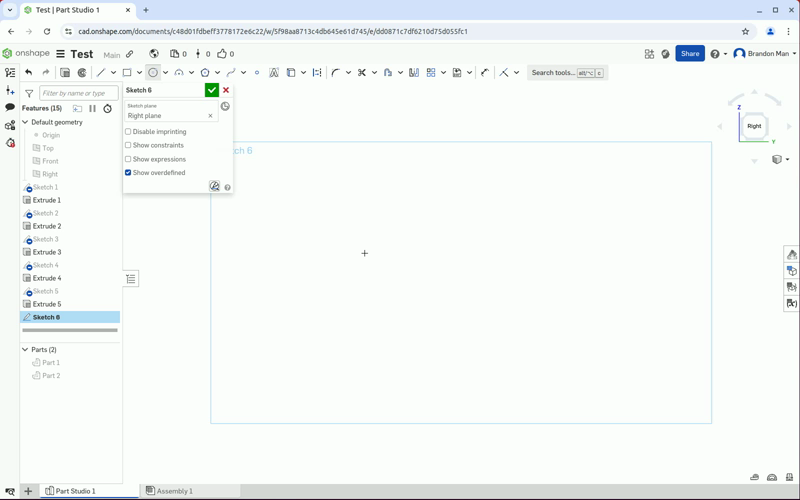
key_up(shift)
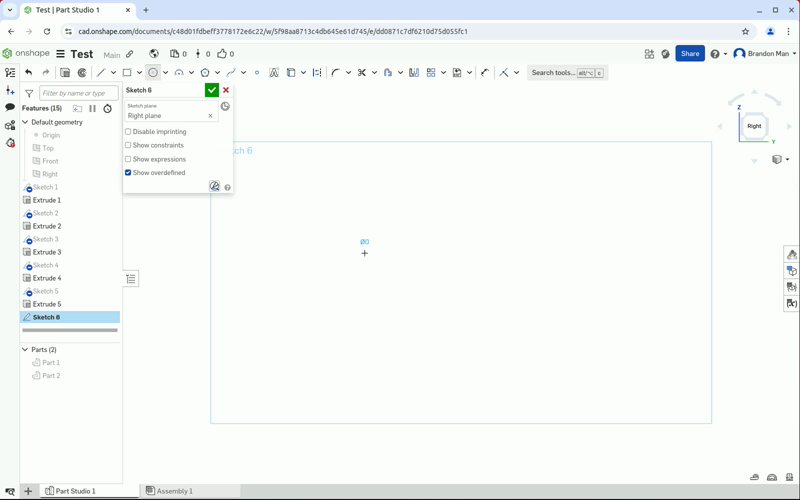
mouse_move(376, 252)
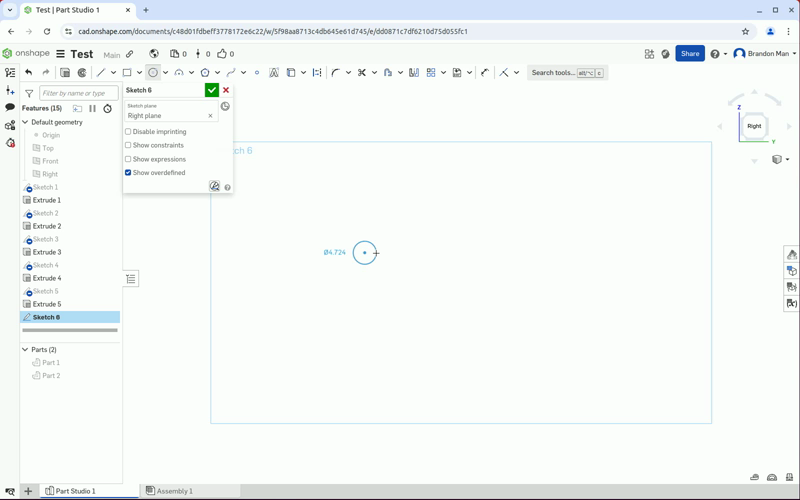
click(376, 252)
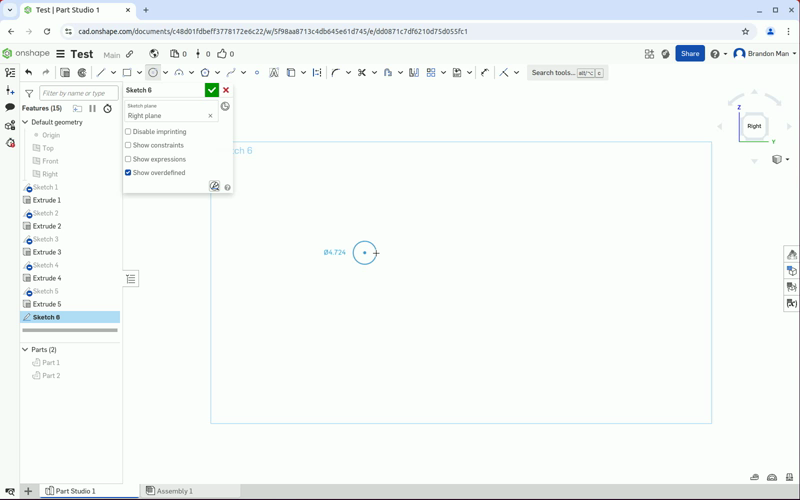
key(esc)
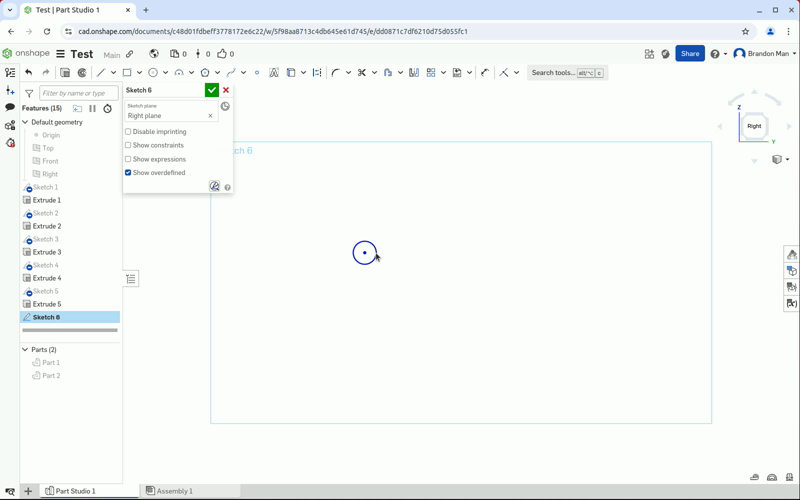
mouse_move(373, 246)
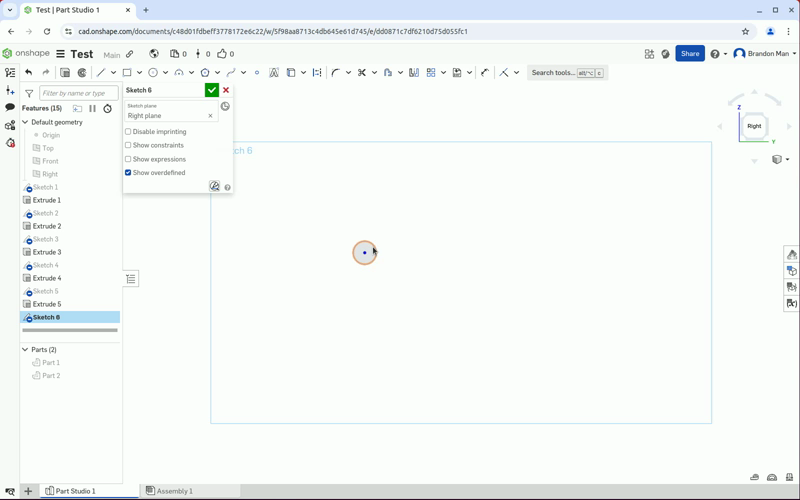
scroll(6)
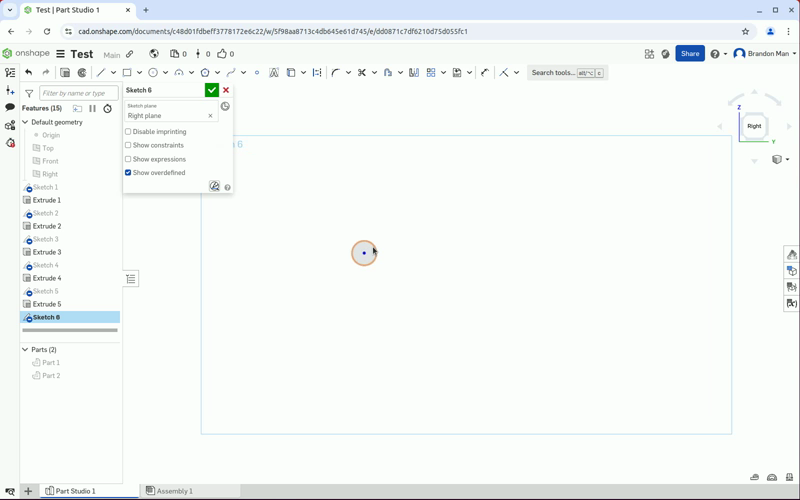
scroll(6)
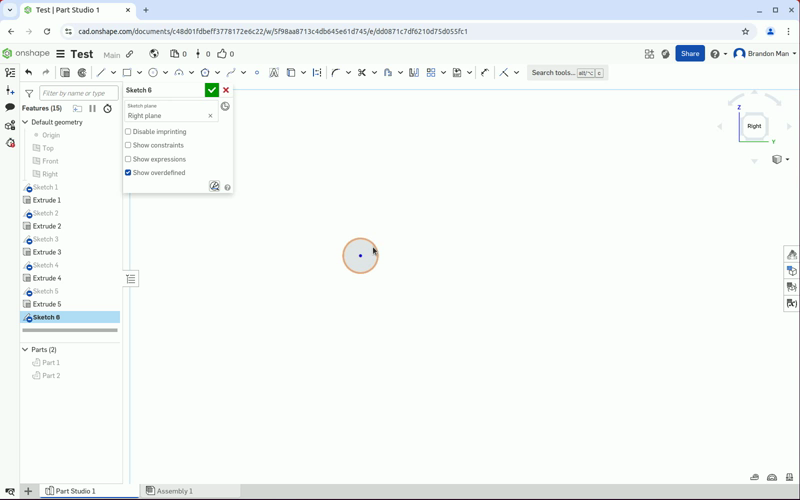
scroll(6)
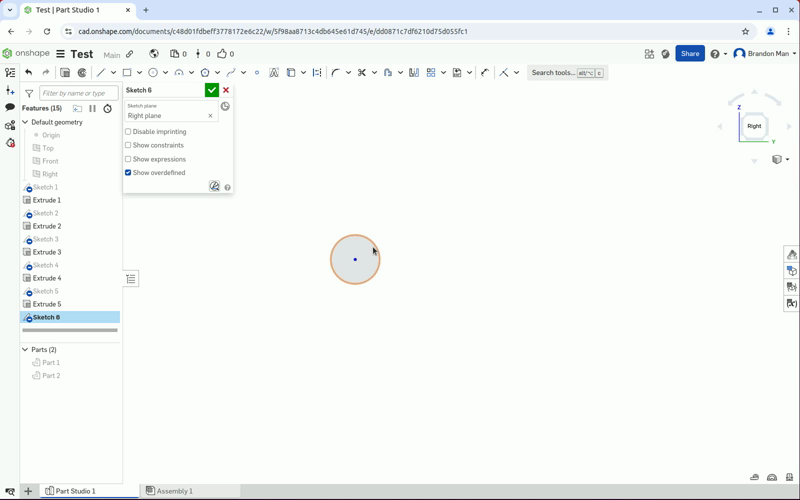
scroll(6)
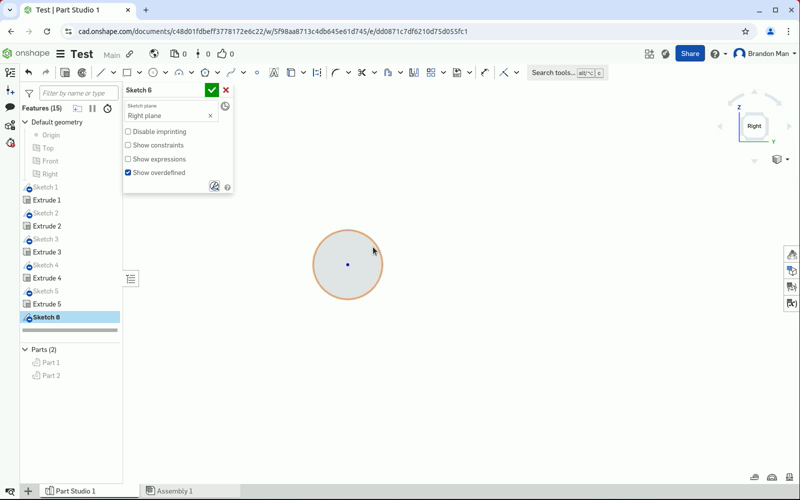
scroll(6)
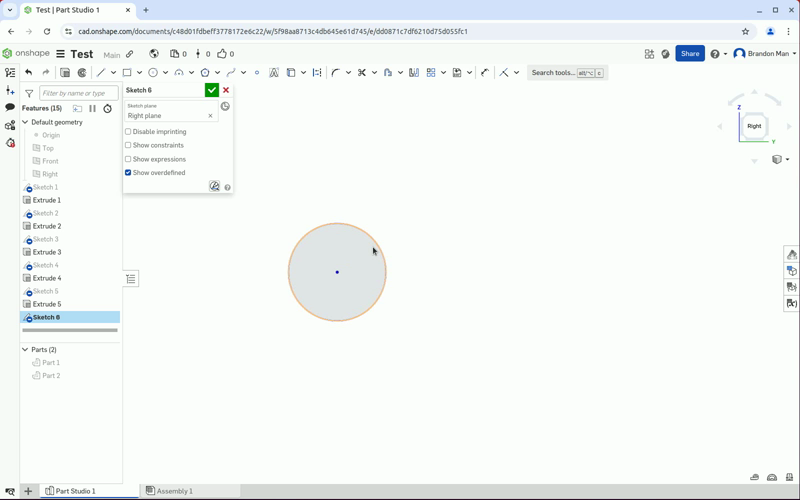
scroll(6)
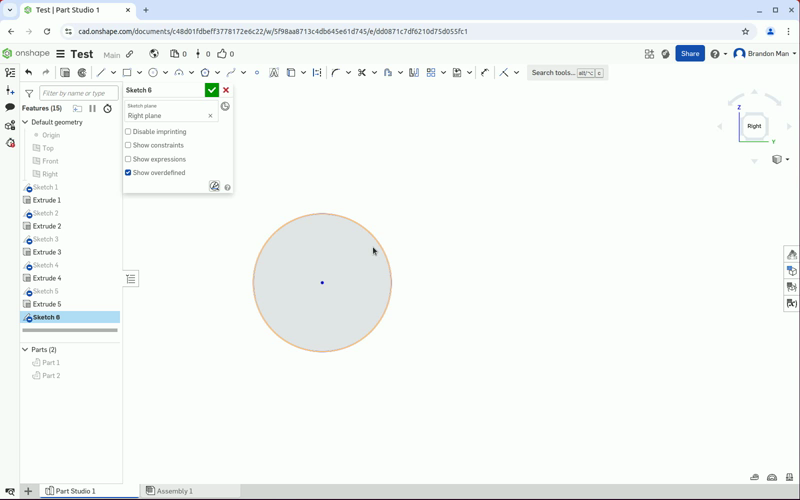
scroll(6)
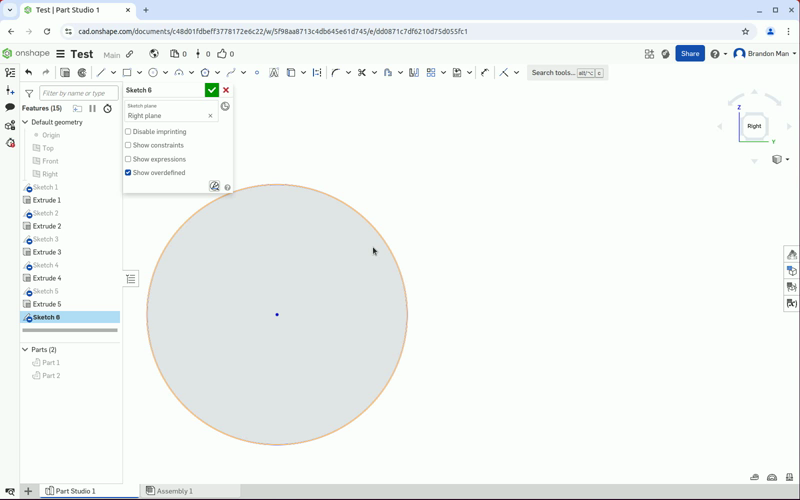
click(373, 246)
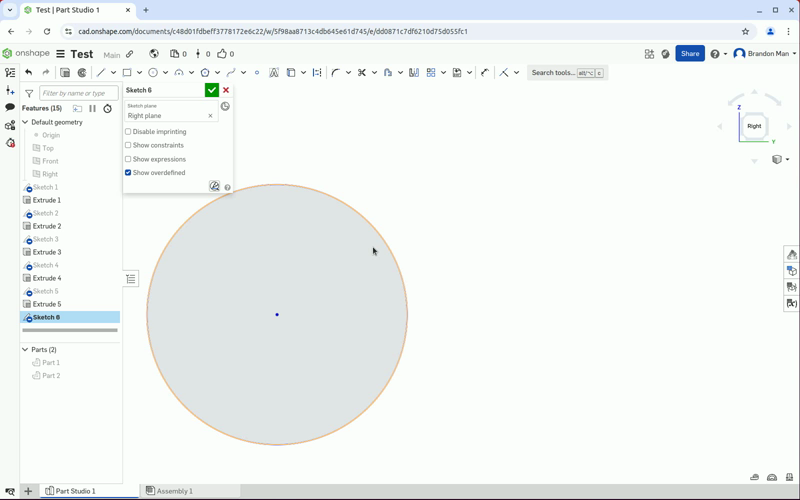
scroll(-6)
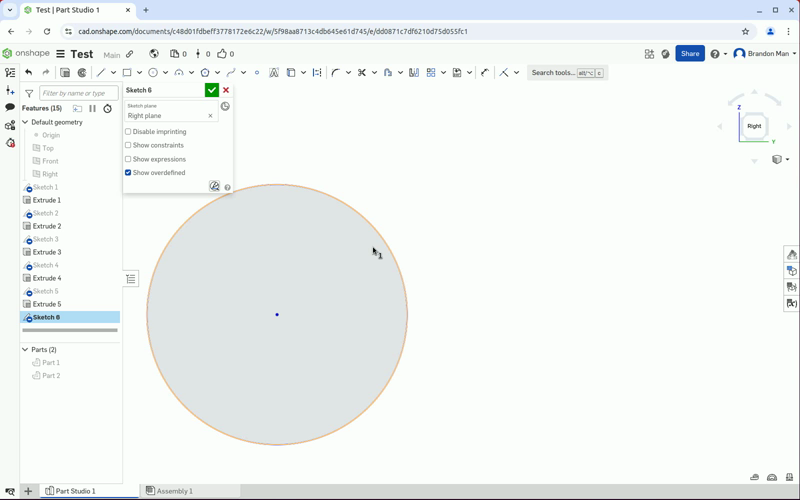
scroll(-6)
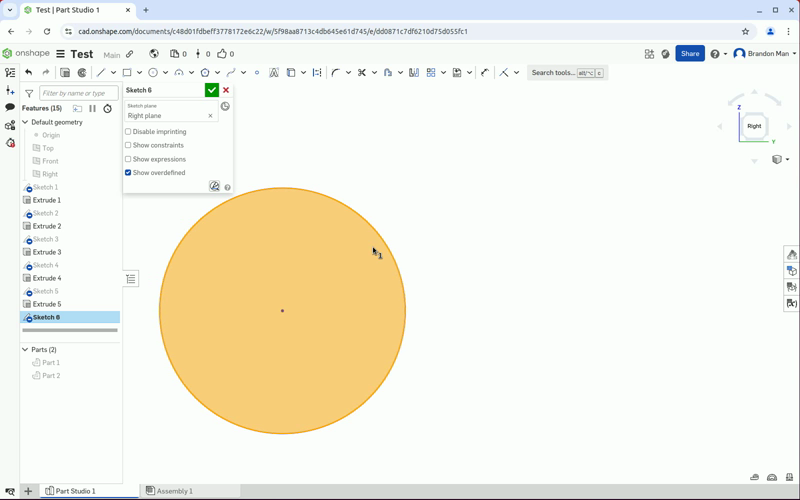
scroll(-6)
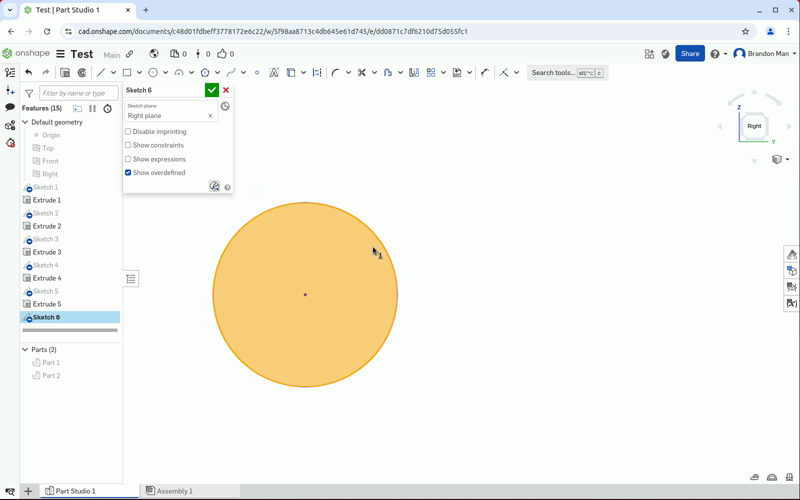
scroll(-6)
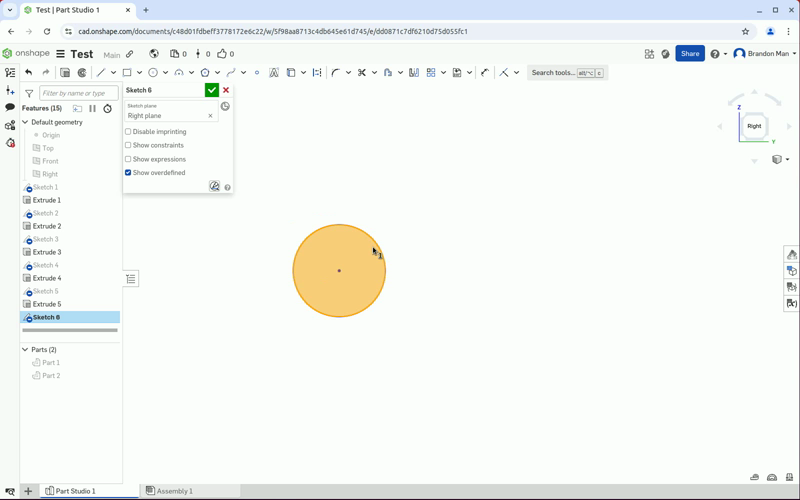
scroll(-6)
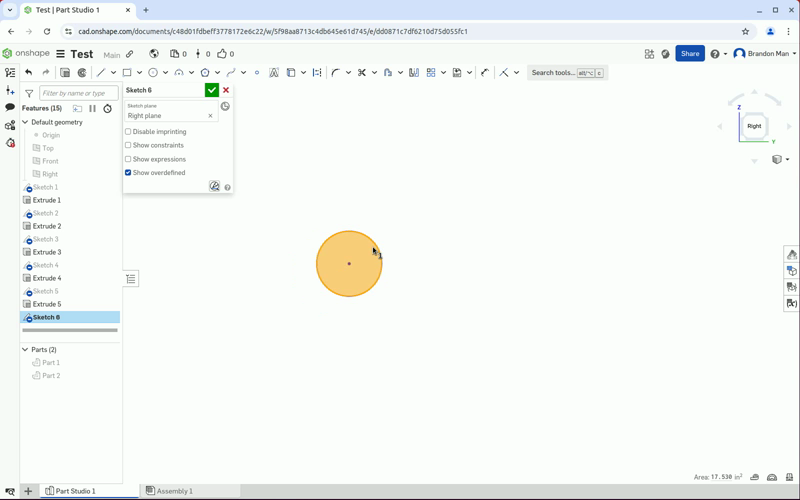
scroll(-6)
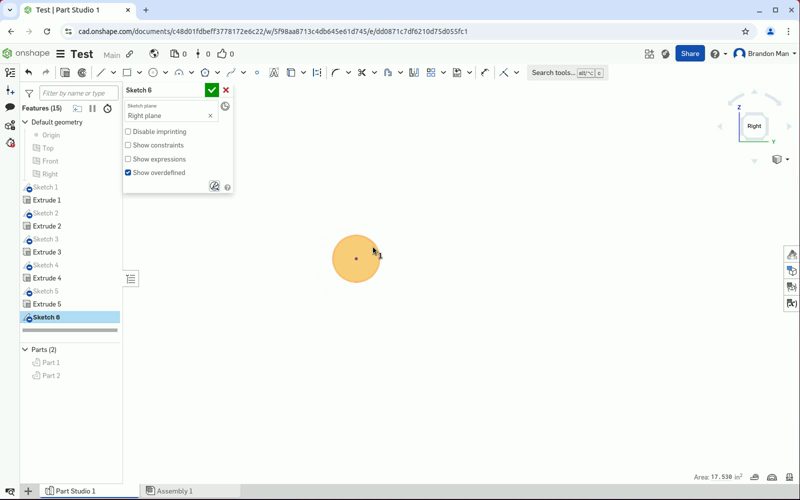
scroll(-6)
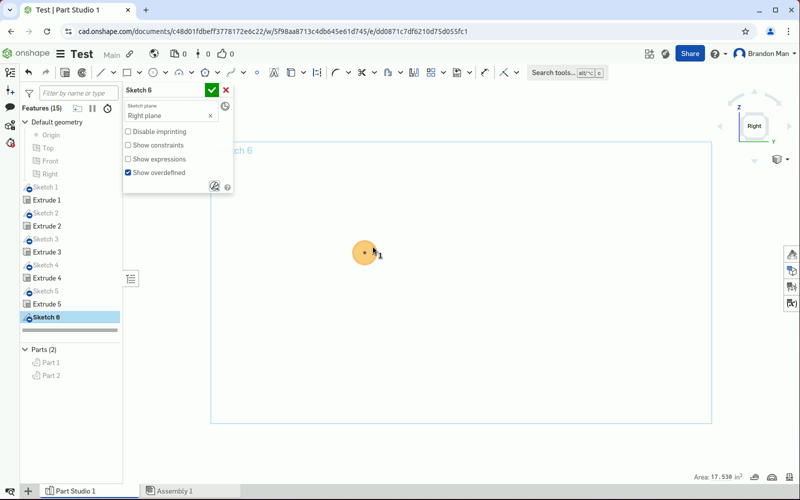
mouse_move(73, 352)
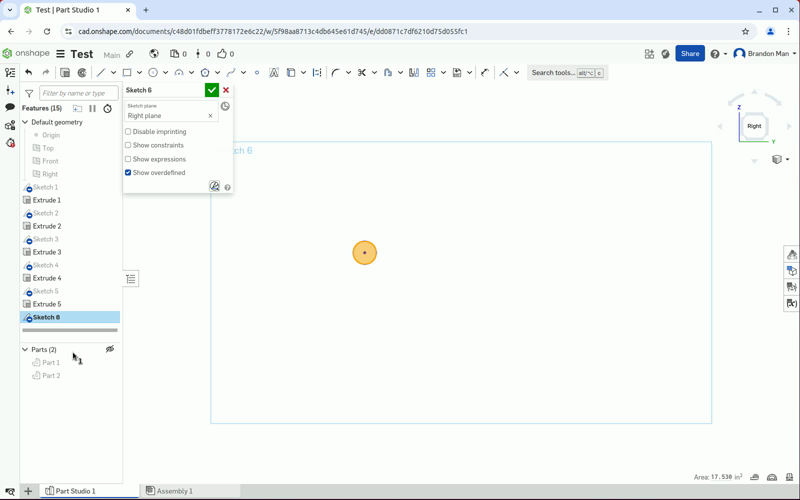
key(shift+y)
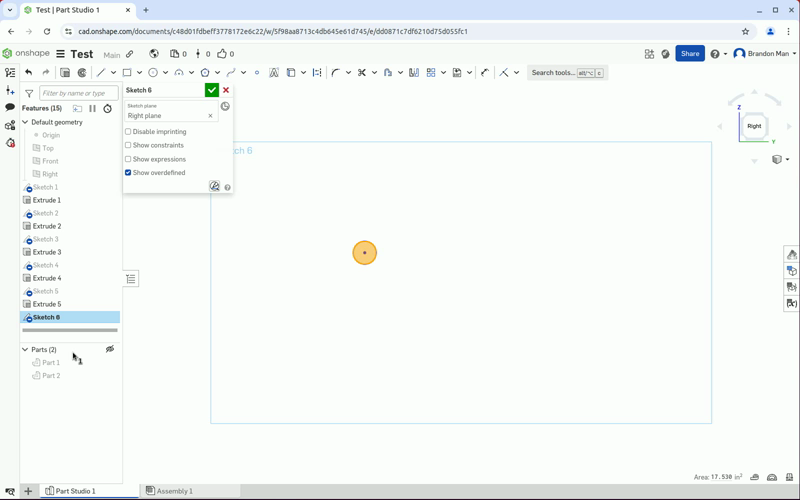
key(shift+e)
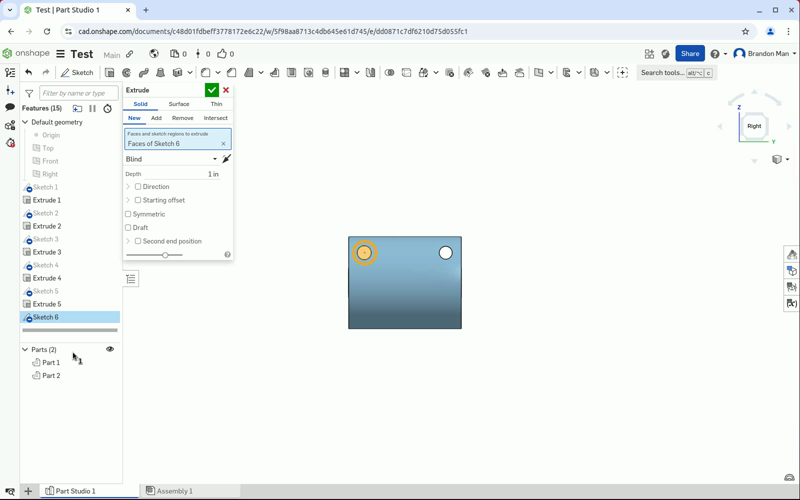
mouse_move(143, 106)
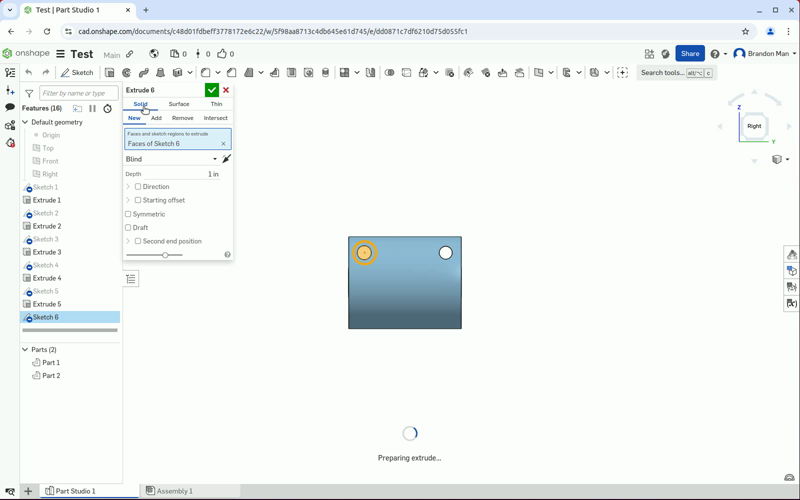
click(143, 106)
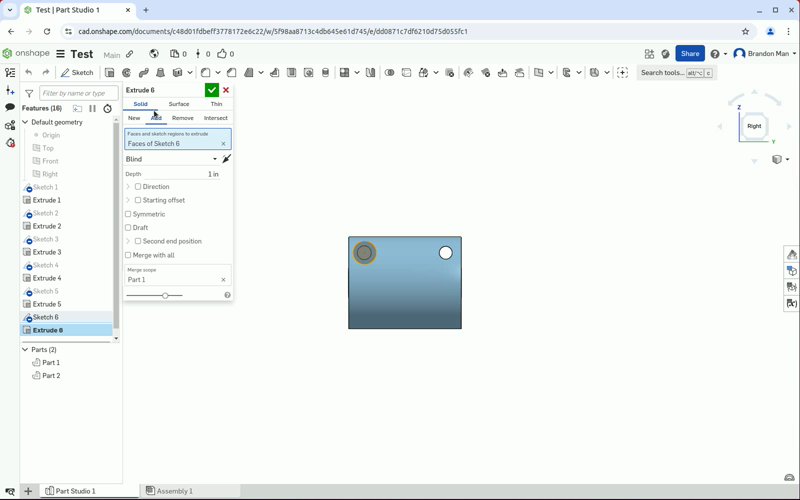
mouse_move(186, 120)
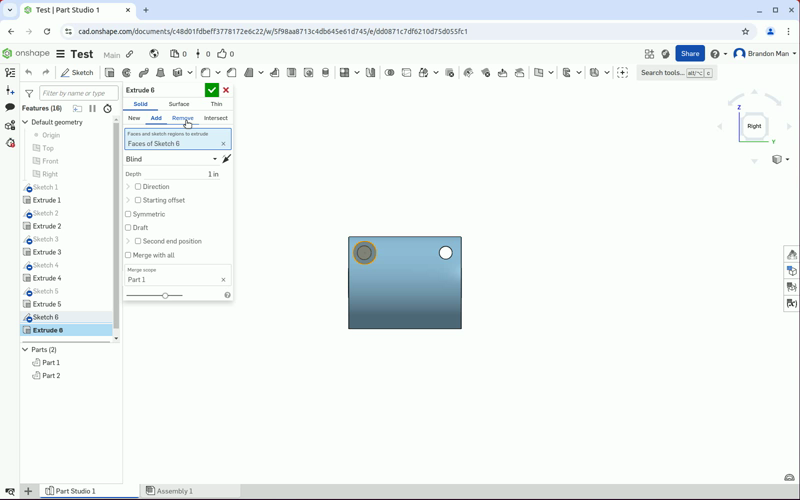
click(186, 120)
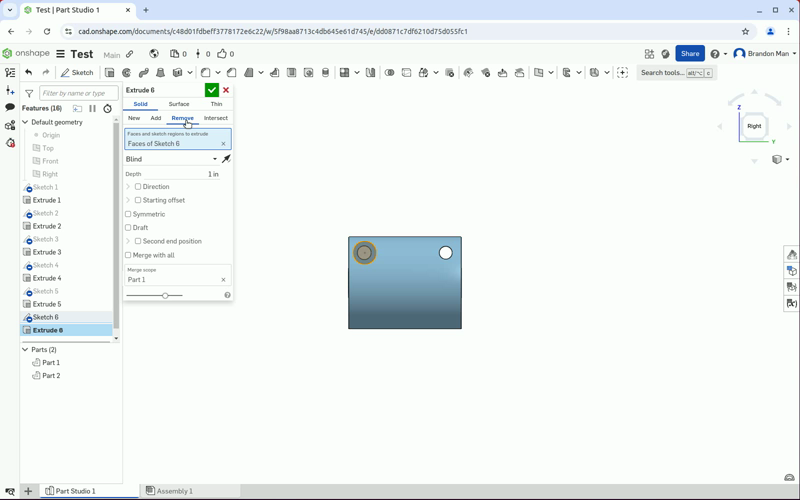
key(tab, 4)
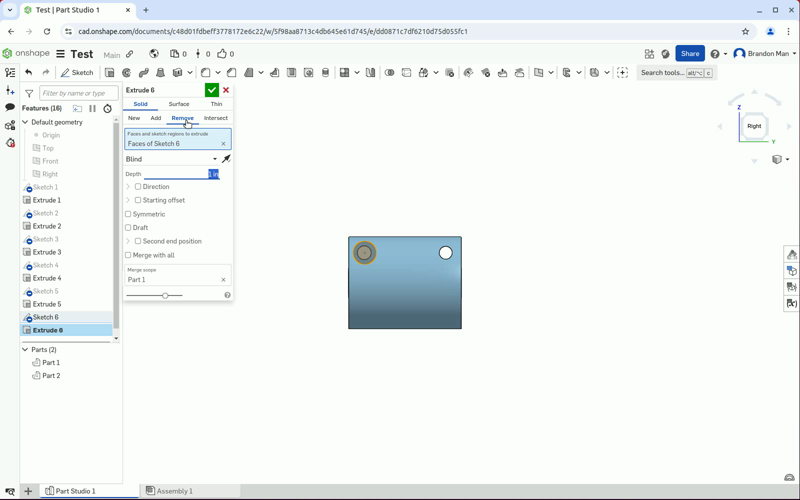
text(-23.108)
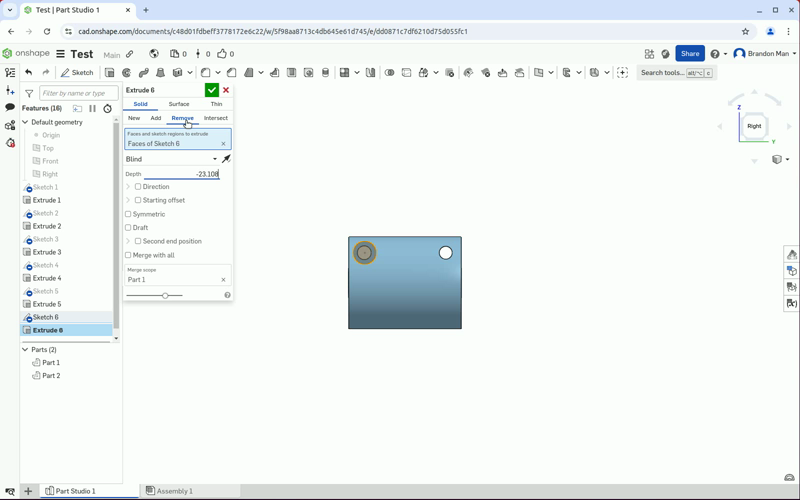
key(tab, 6)
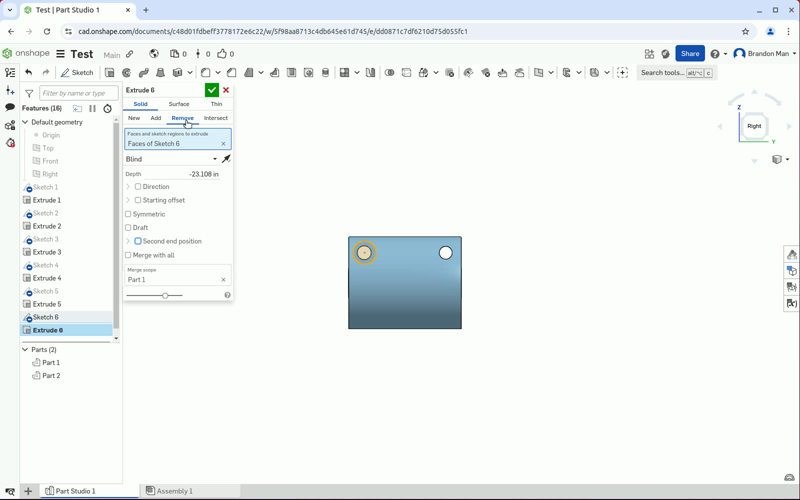
key(space)
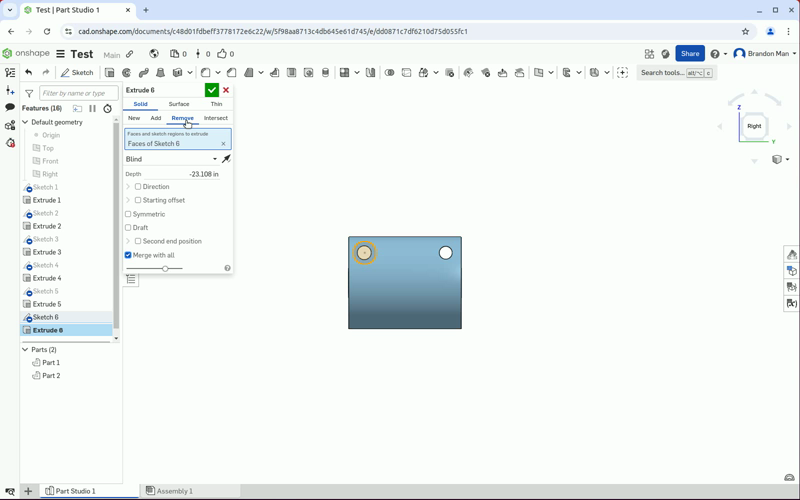
key(enter)
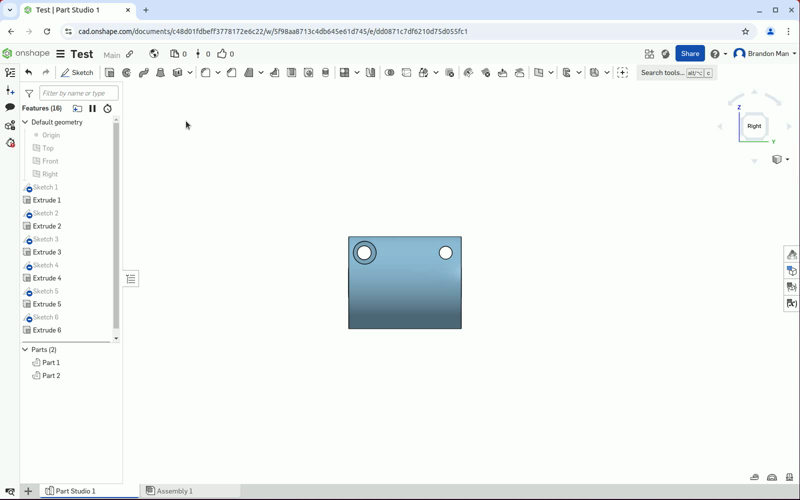
key(shift+h)
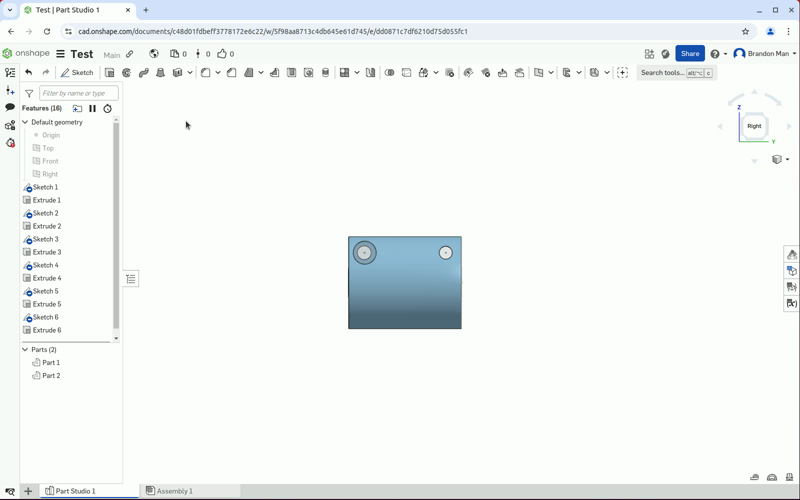
key(shift+h)
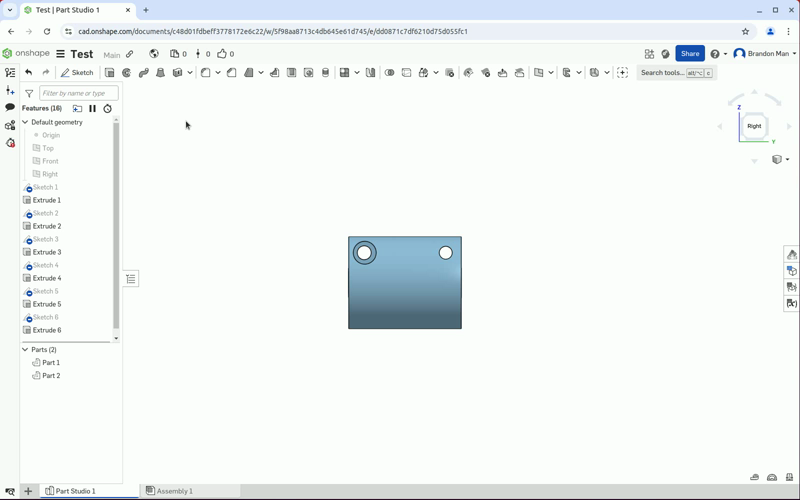
mouse_move(69, 189)
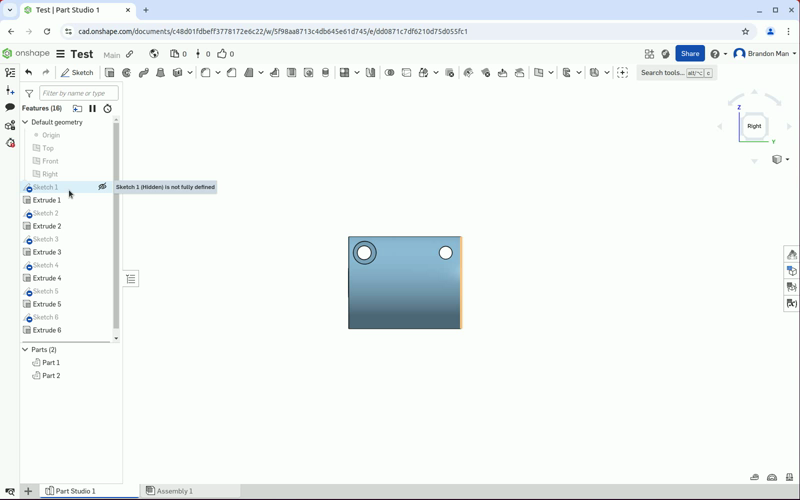
click(69, 189)
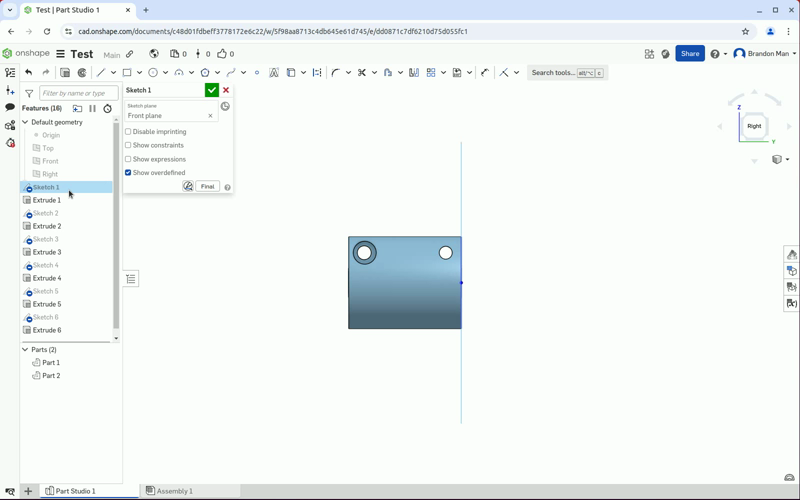
mouse_move(229, 92)
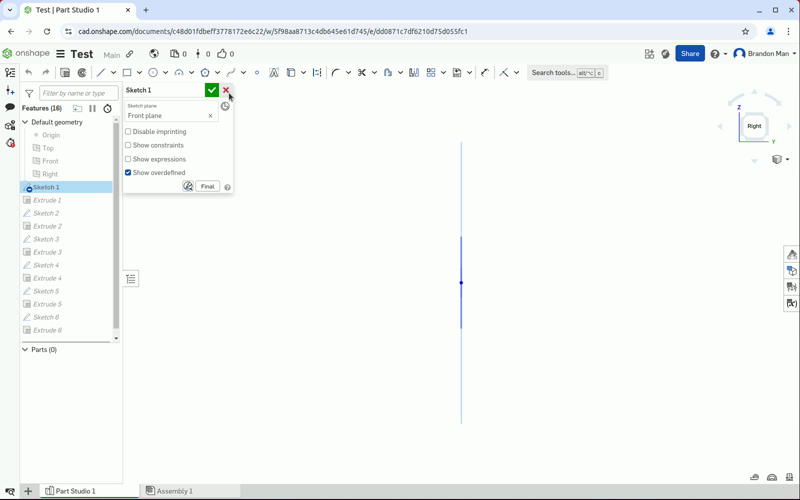
click(229, 92)
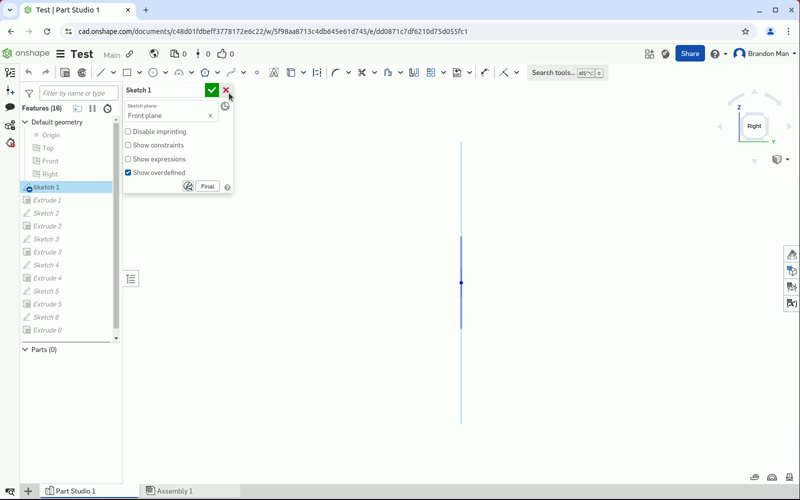
key(shift+s)
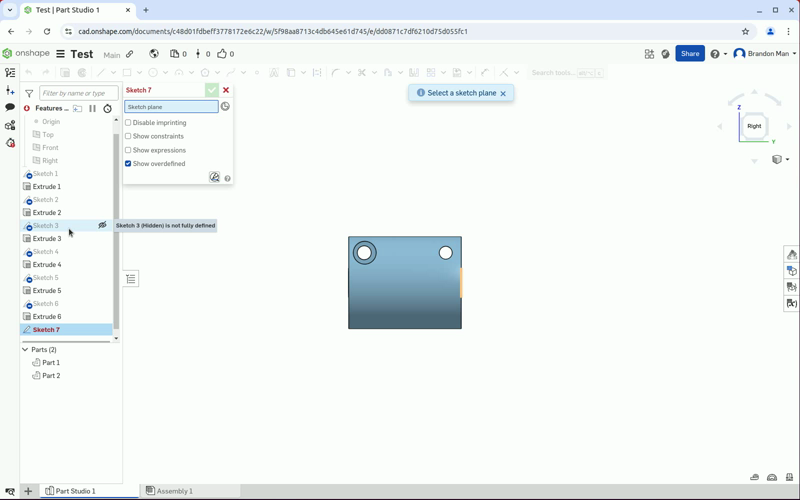
scroll(3)
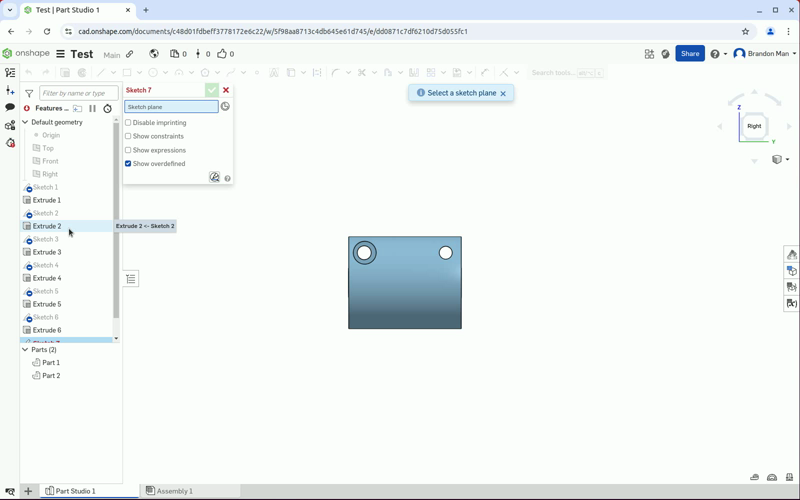
mouse_move(69, 176)
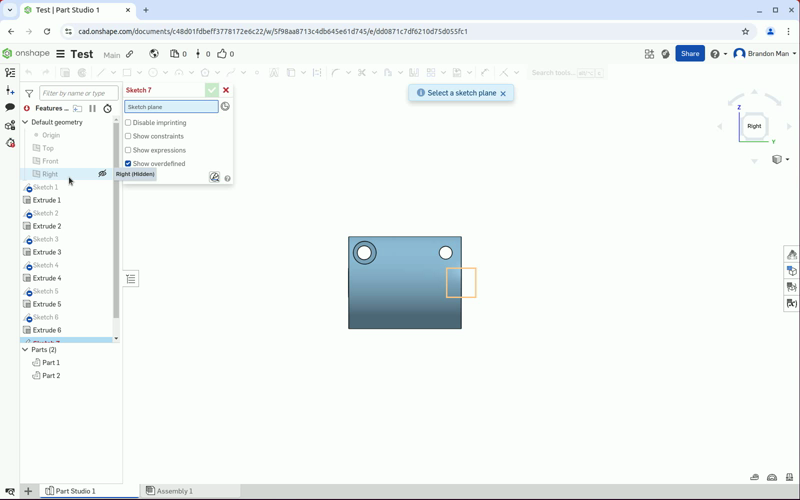
click(69, 176)
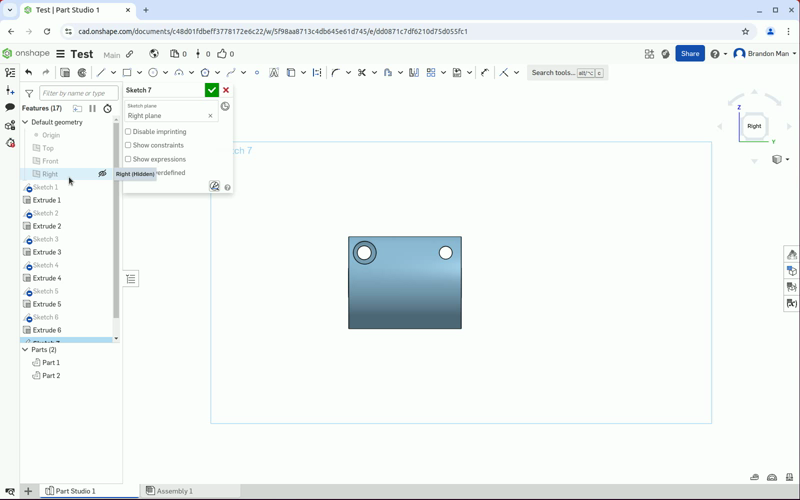
mouse_move(73, 352)
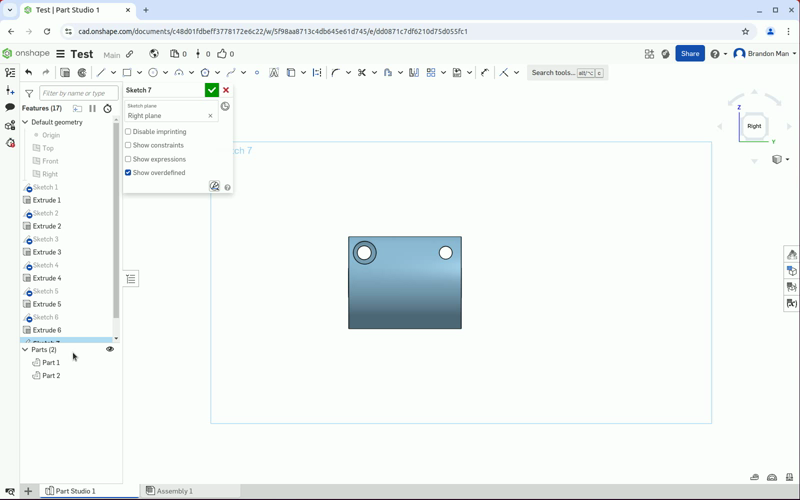
key(y)
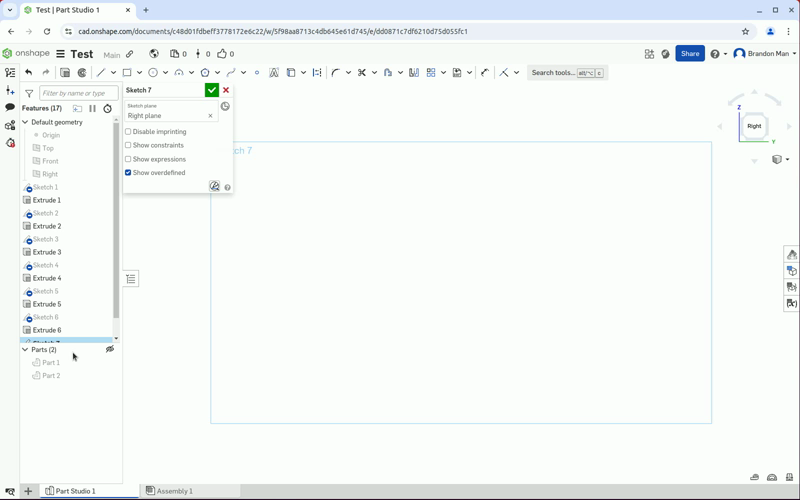
key(c)
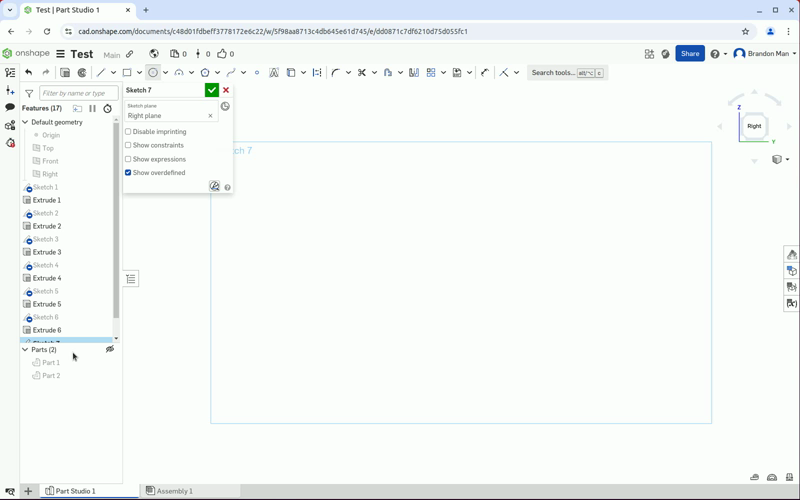
key_down(shift)
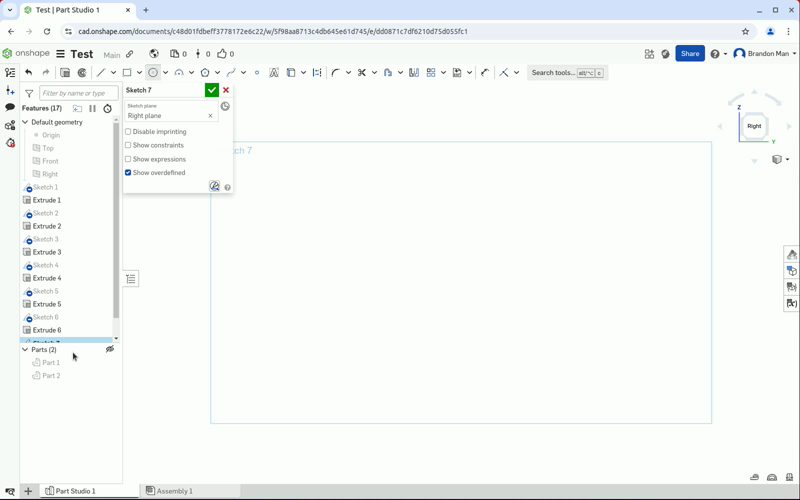
mouse_move(445, 252)
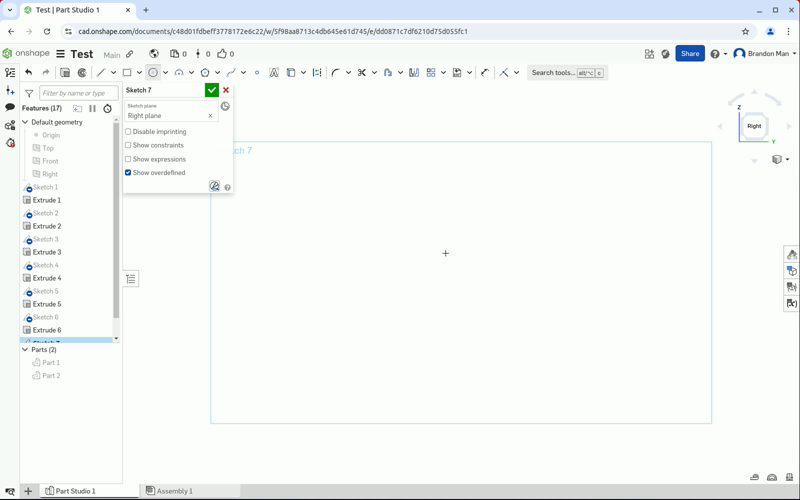
click(445, 252)
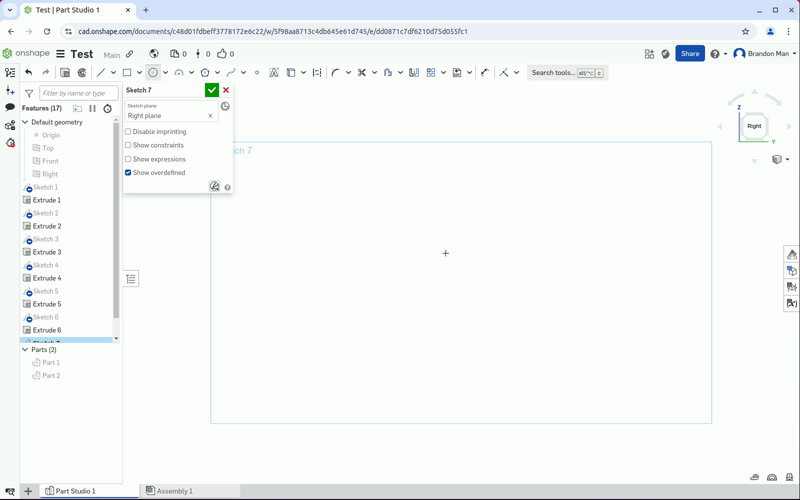
key_up(shift)
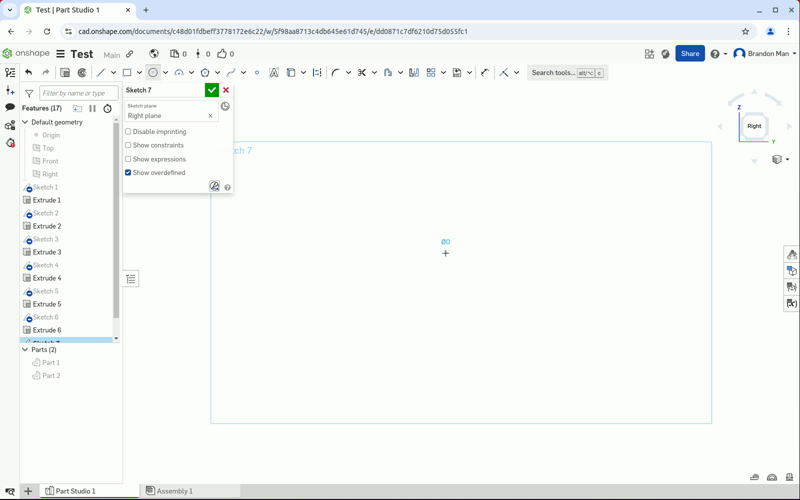
mouse_move(457, 252)
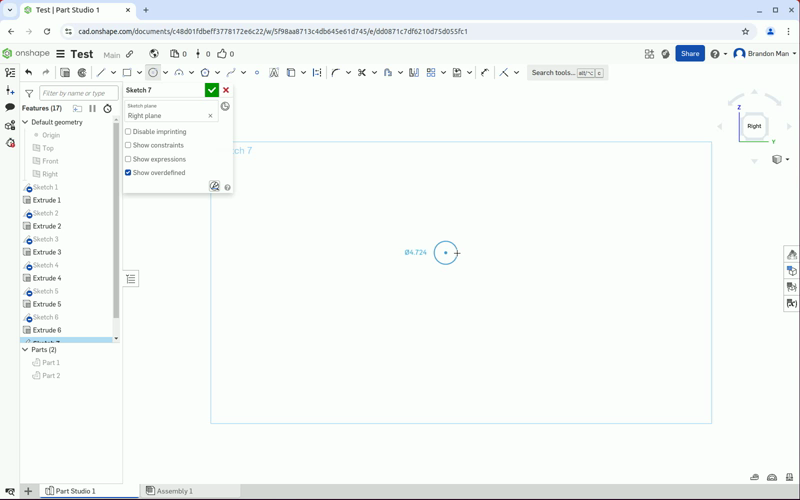
click(457, 252)
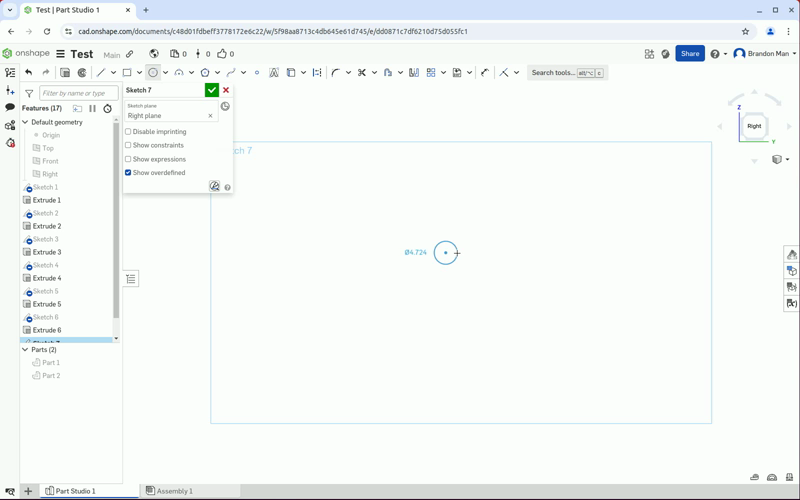
key(esc)
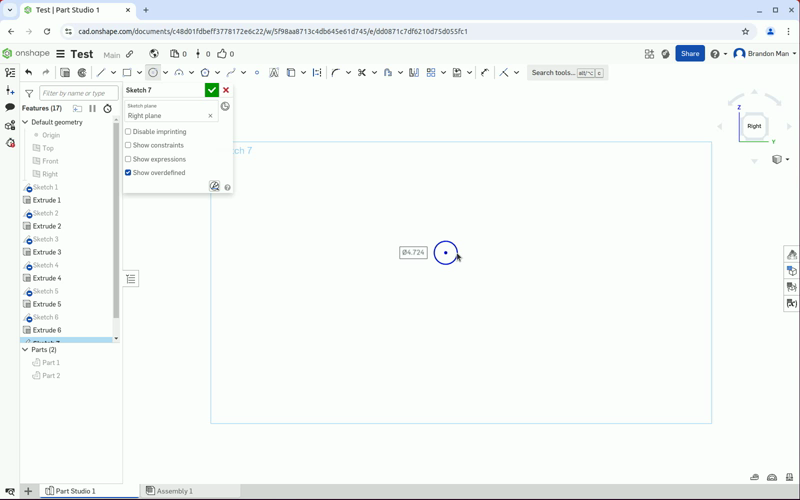
mouse_move(452, 258)
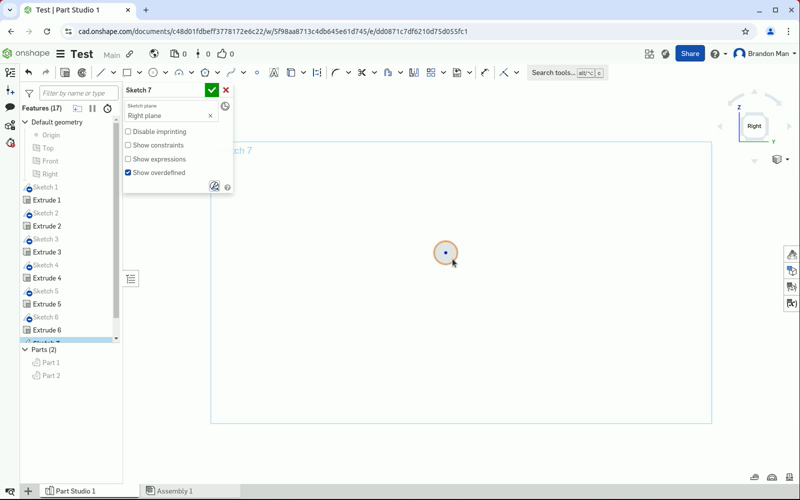
scroll(6)
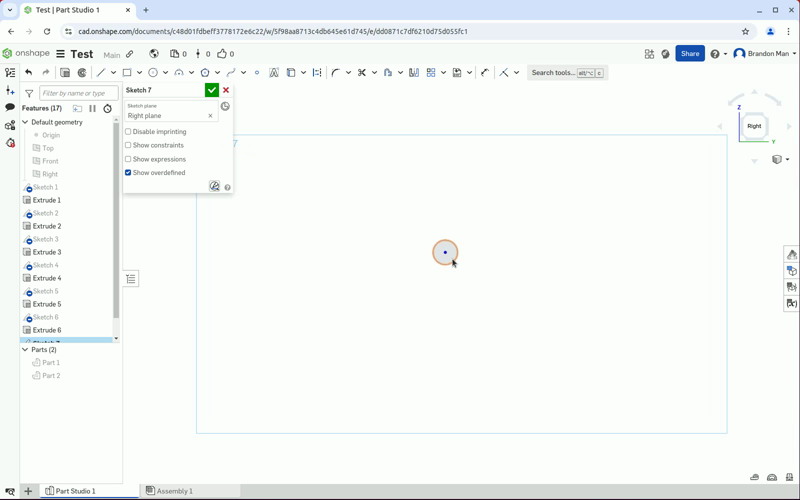
scroll(6)
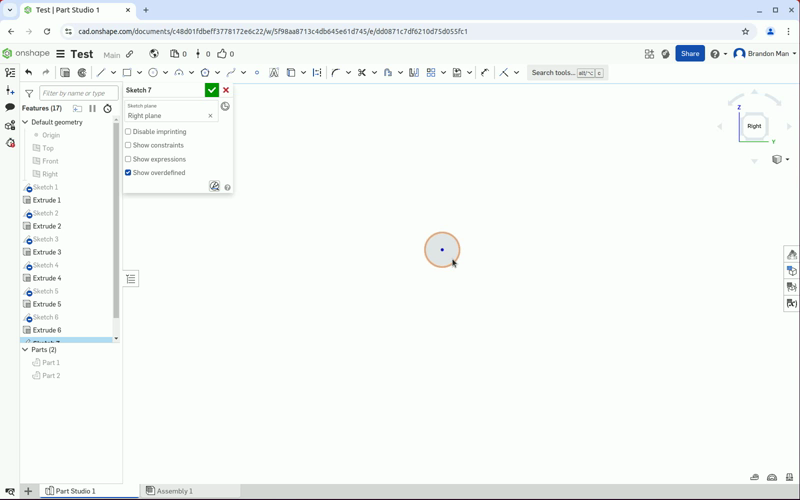
scroll(6)
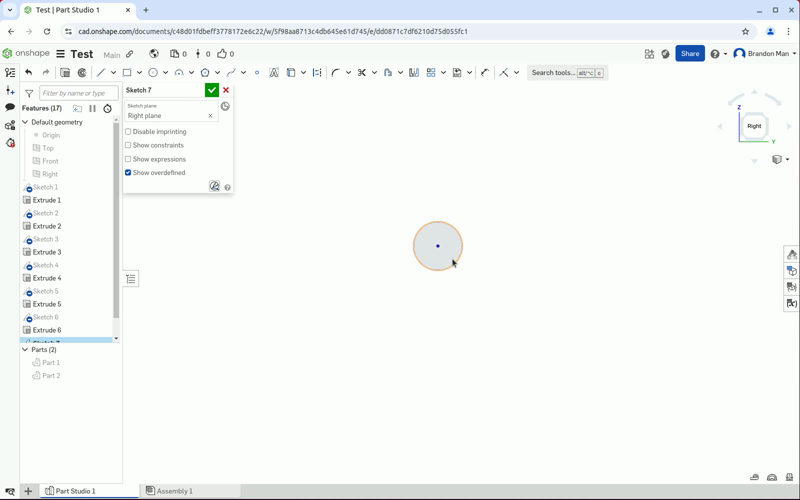
scroll(6)
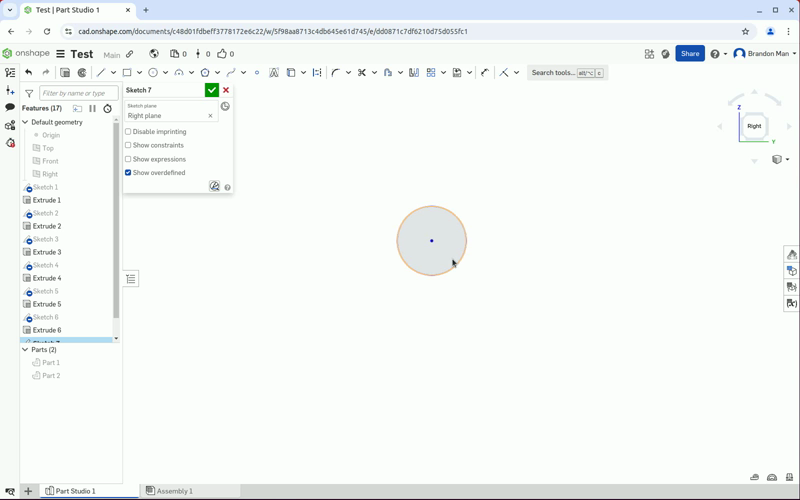
scroll(6)
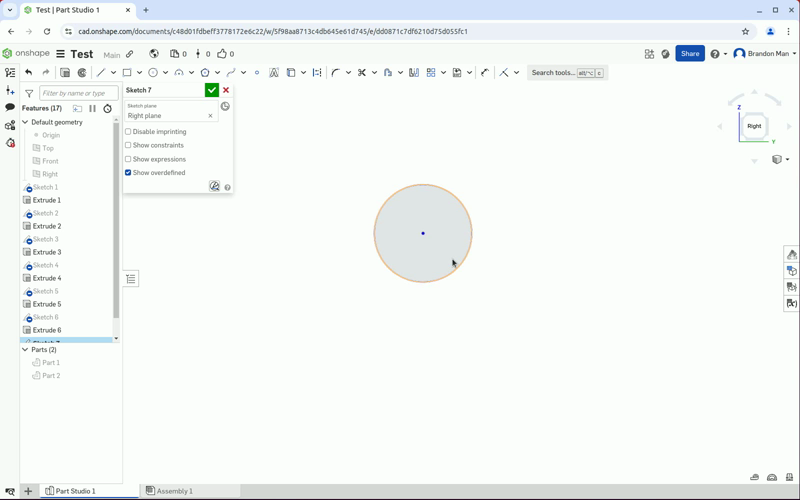
scroll(6)
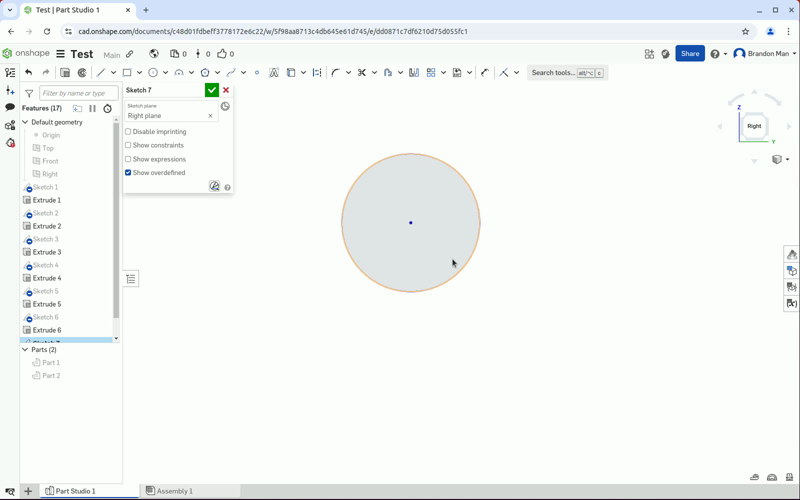
scroll(6)
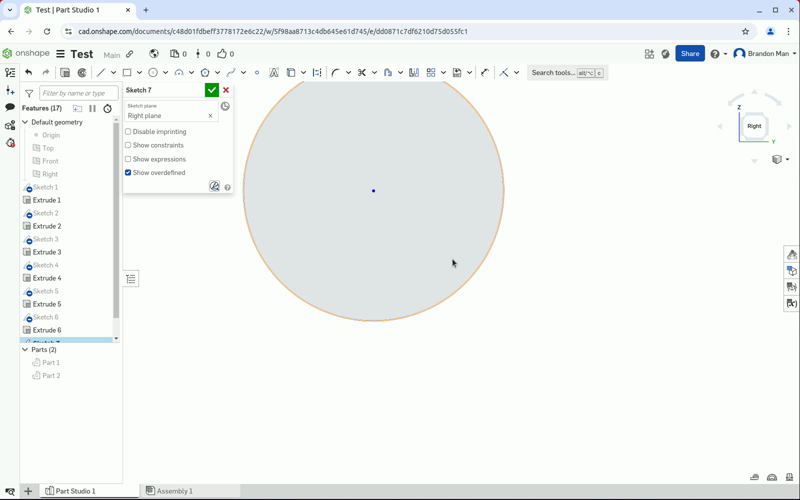
click(452, 258)
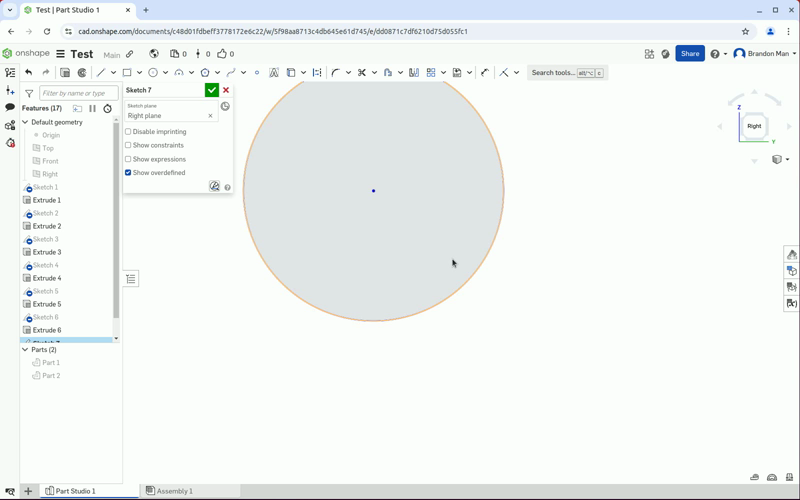
scroll(-6)
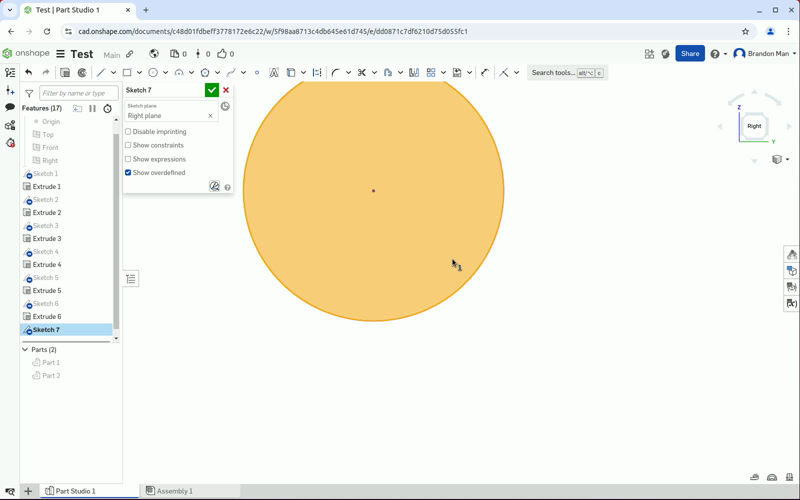
scroll(-6)
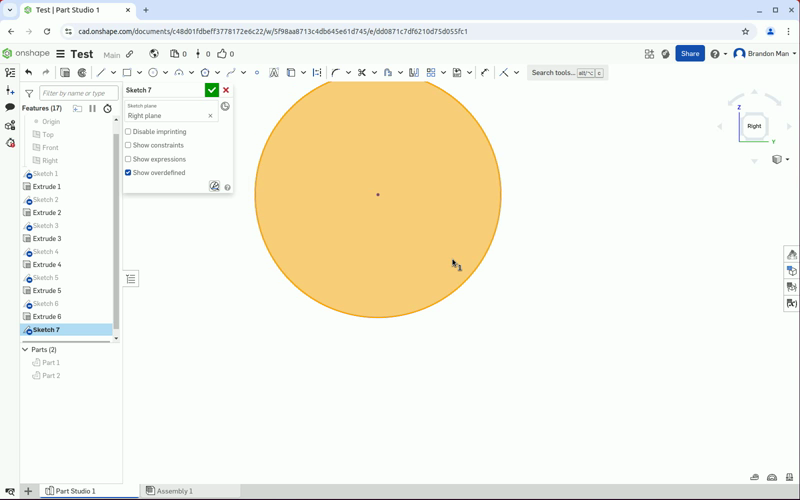
scroll(-6)
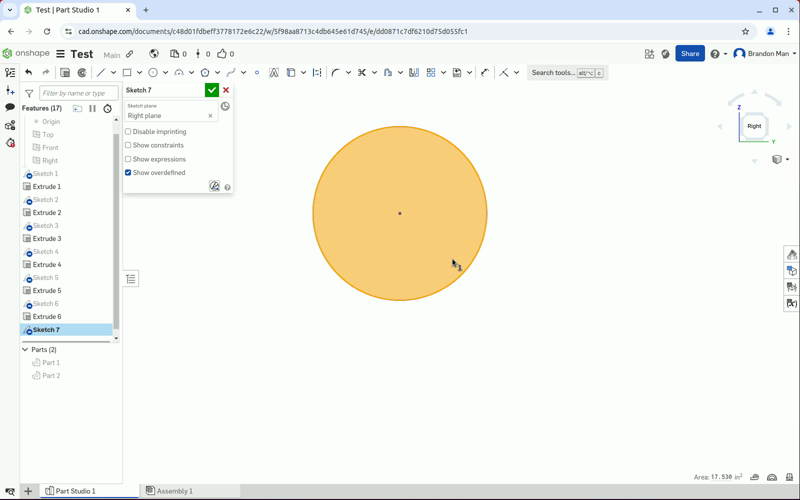
scroll(-6)
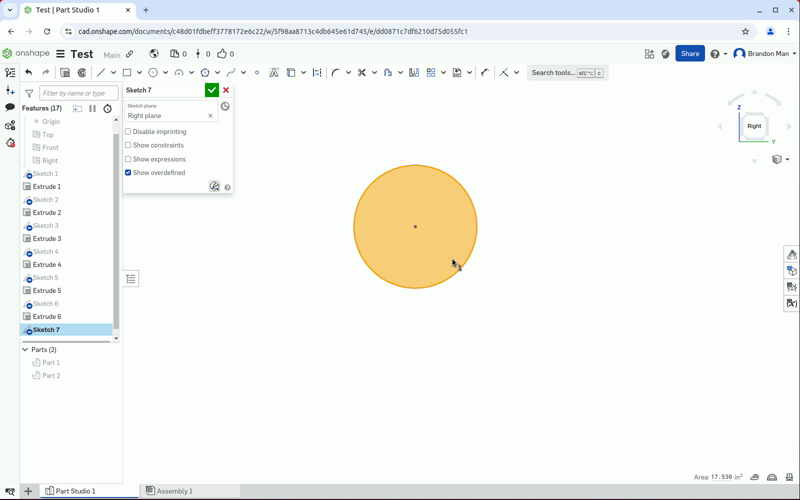
scroll(-6)
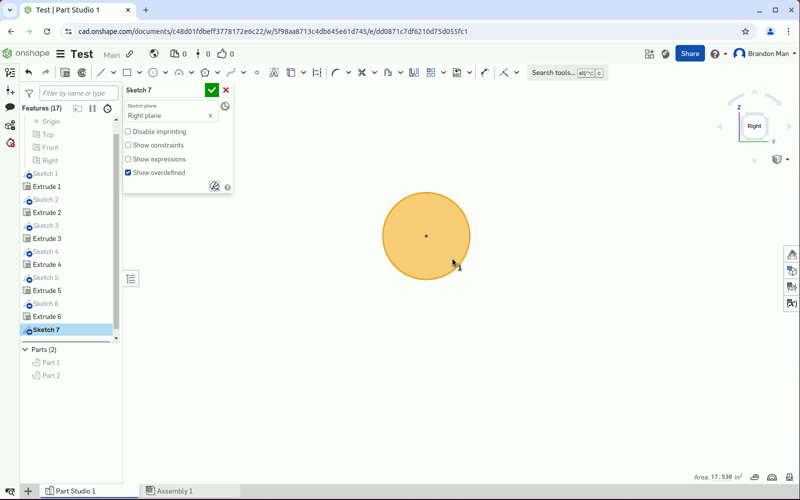
scroll(-6)
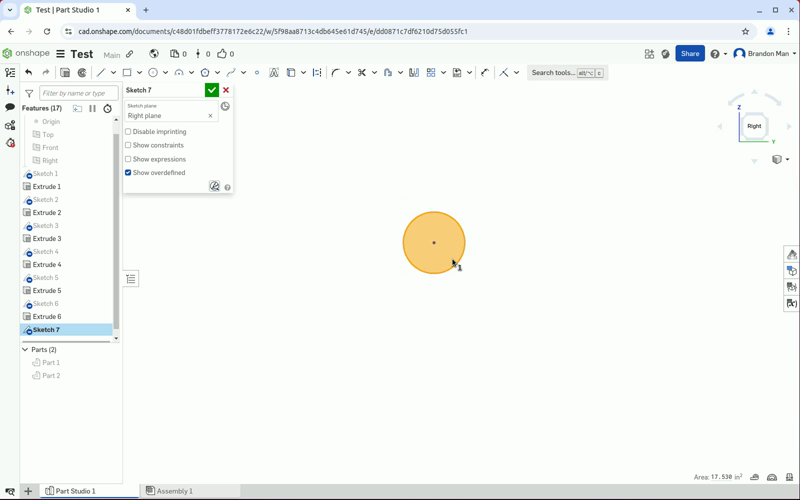
scroll(-6)
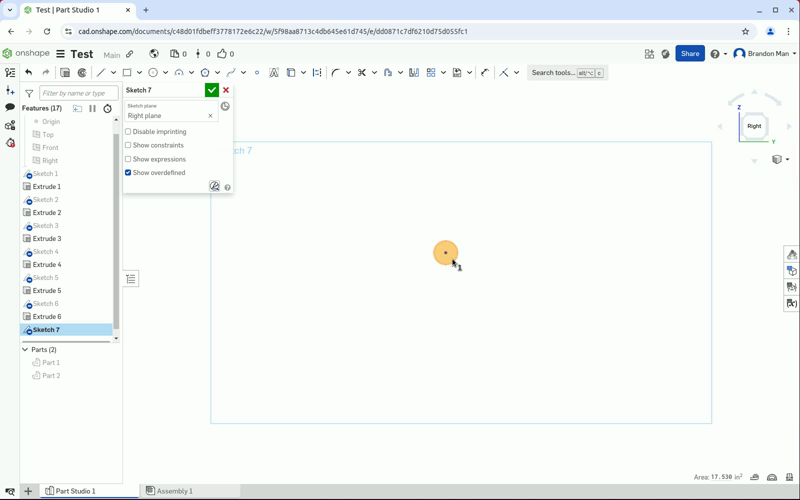
mouse_move(73, 352)
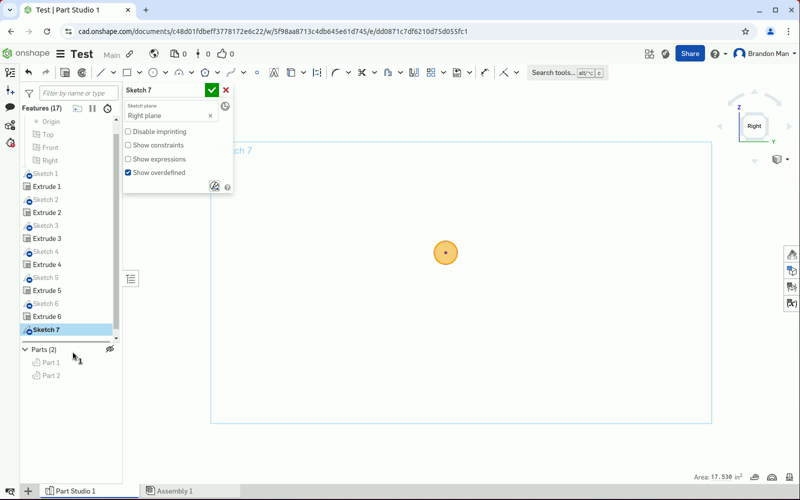
key(shift+y)
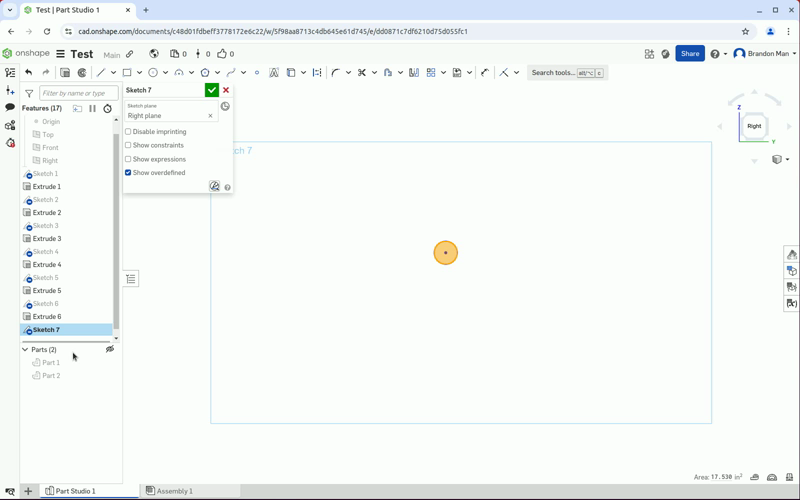
key(shift+e)
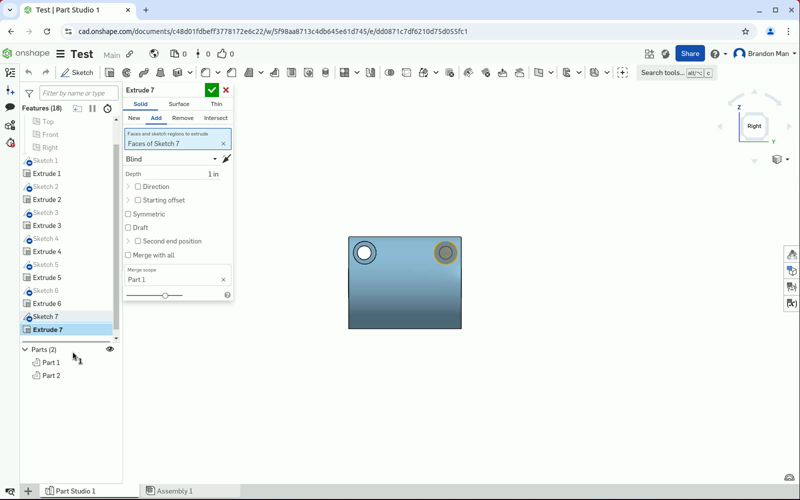
mouse_move(143, 106)
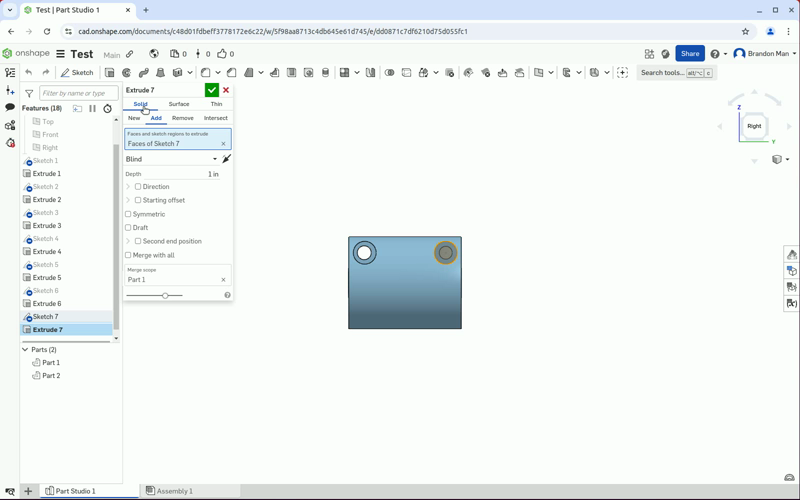
click(143, 106)
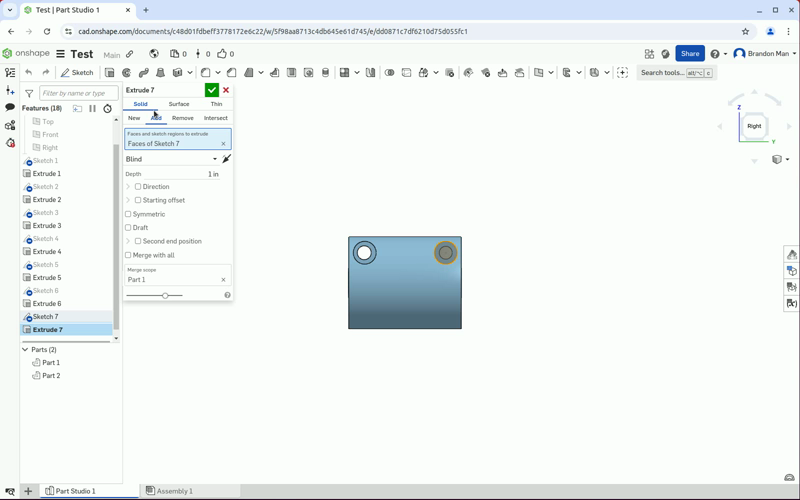
mouse_move(186, 120)
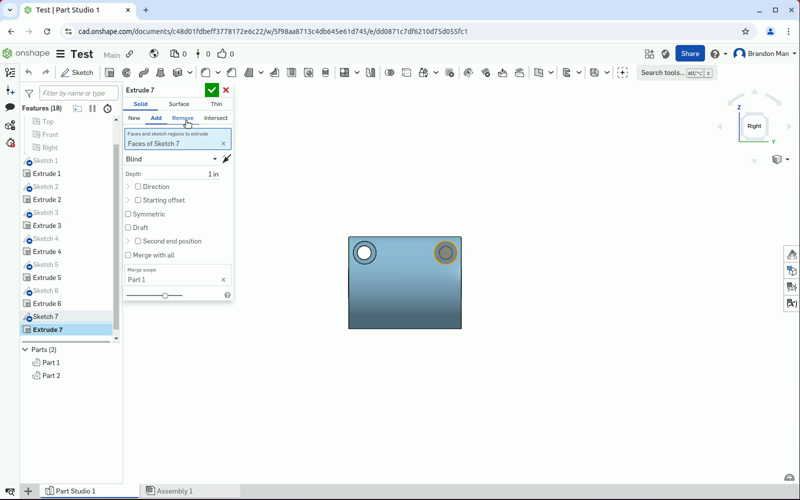
click(186, 120)
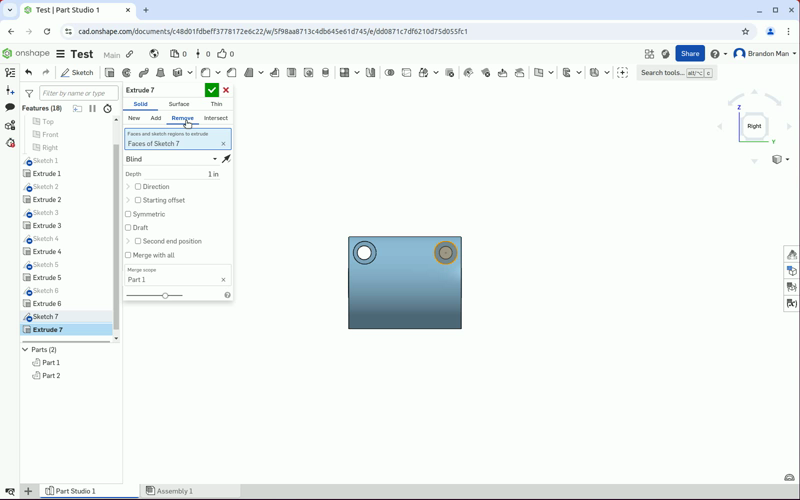
key(tab, 4)
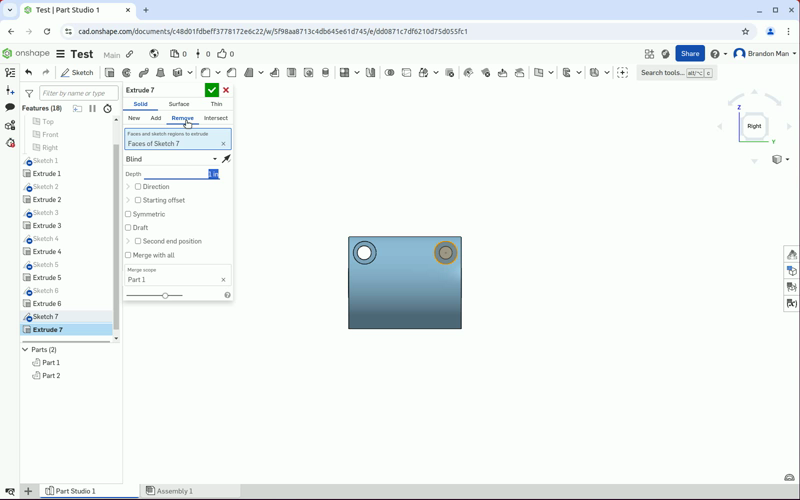
text(-23.108)
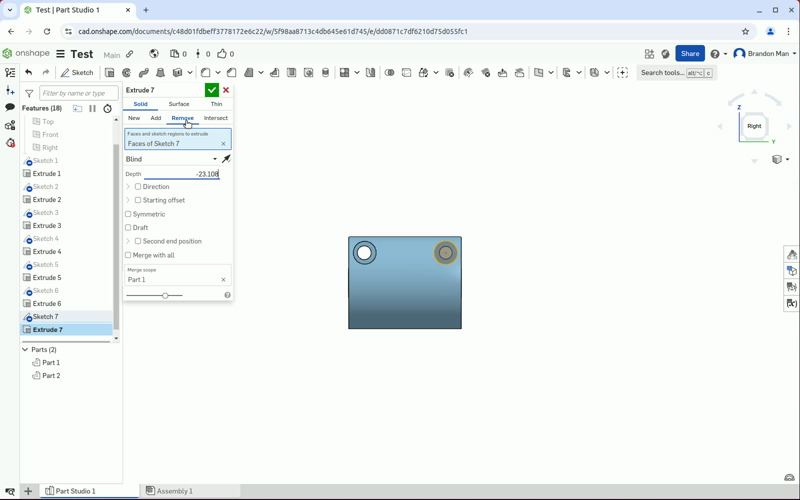
key(tab, 6)
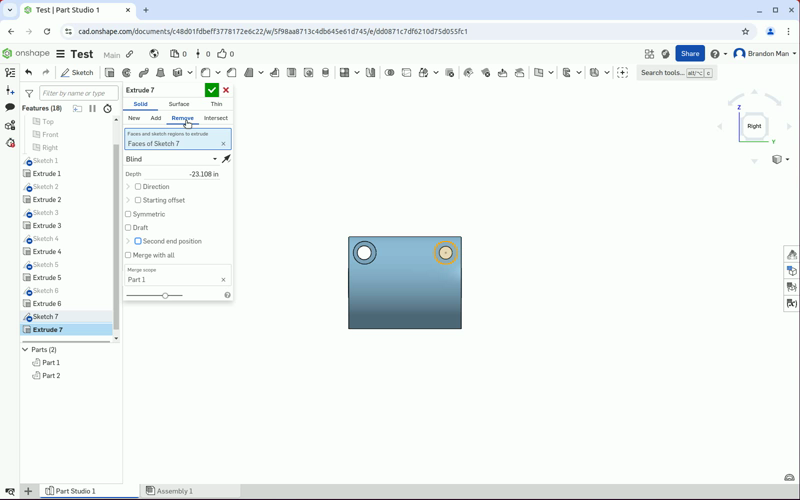
key(space)
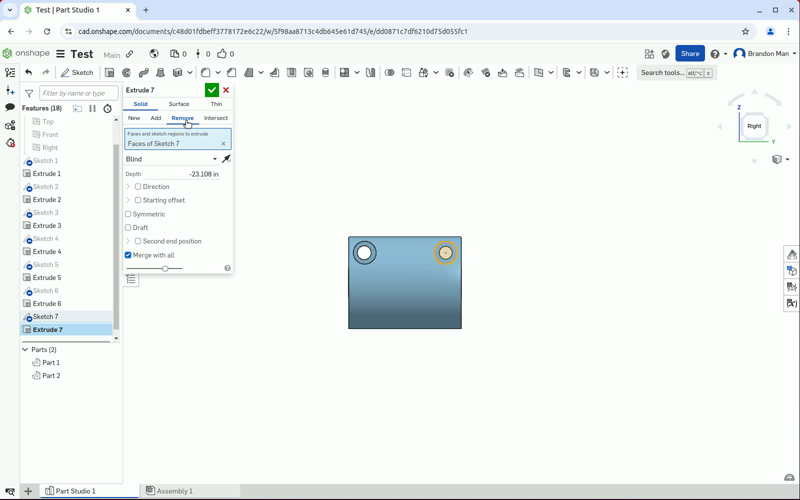
key(enter)
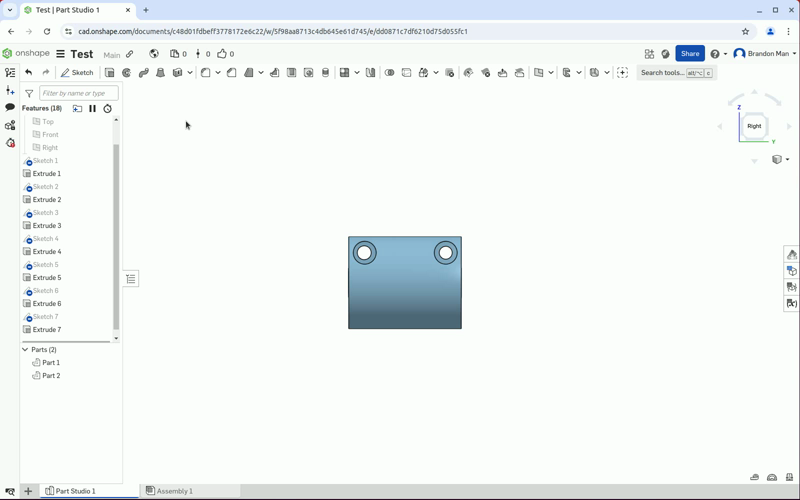
key(shift+h)
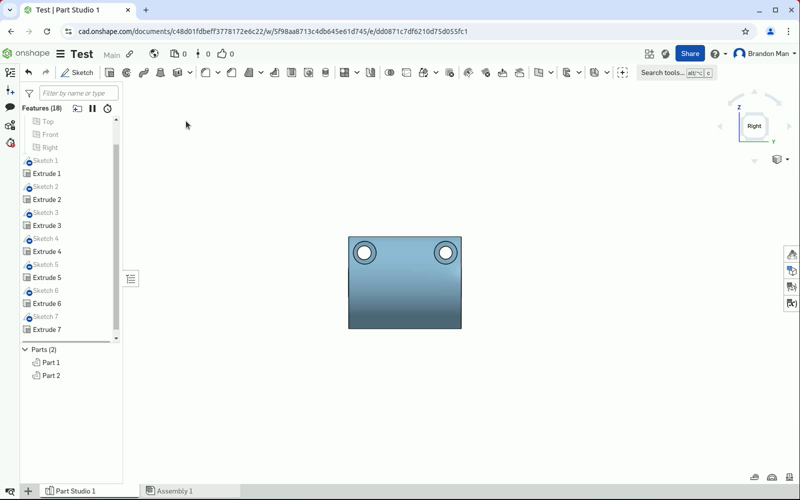
key(shift+h)
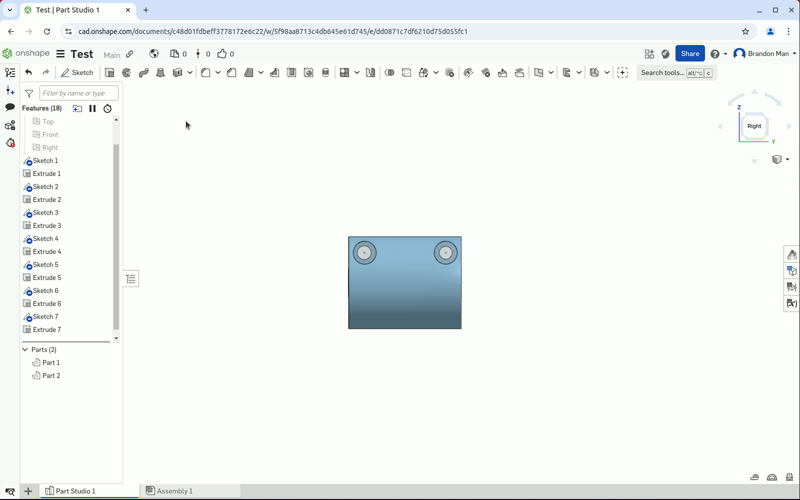
key(shift+7)
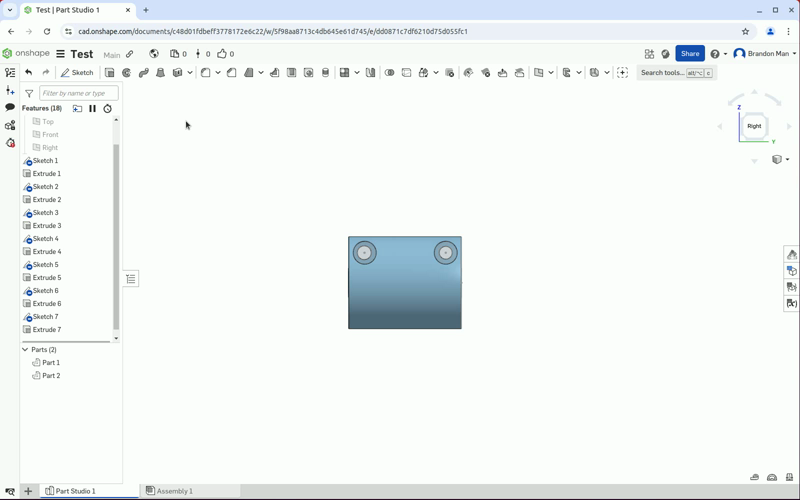
key(right, 2)
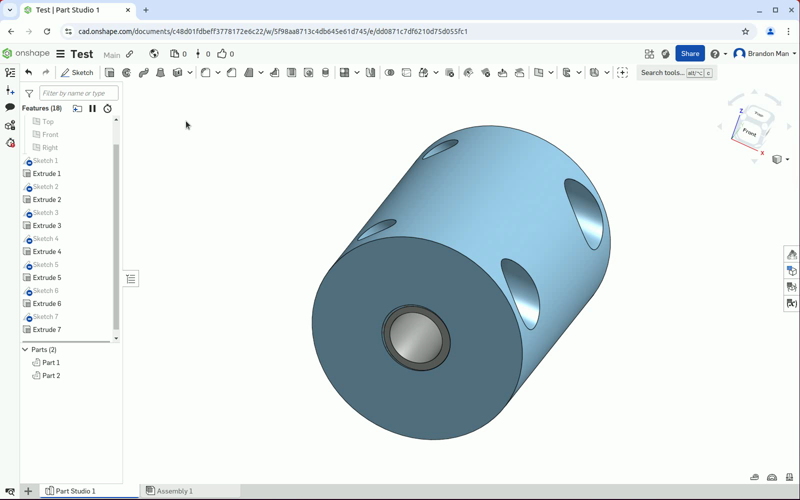
key(down, 2)
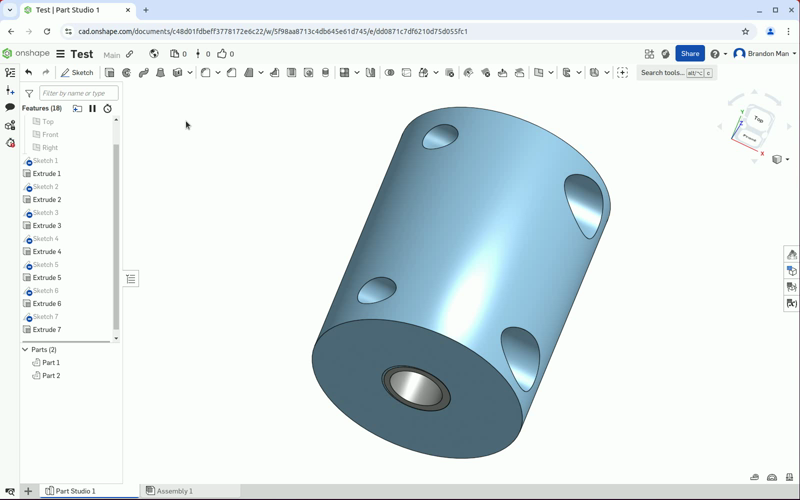
key(up, 2)
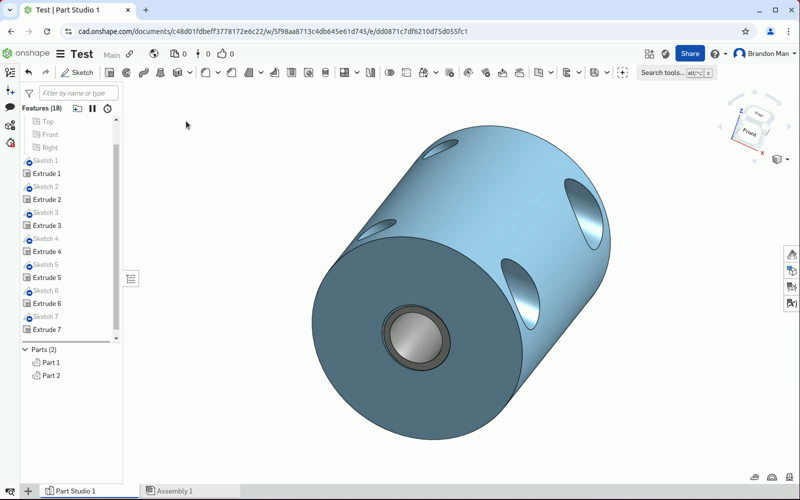
key(left, 2)
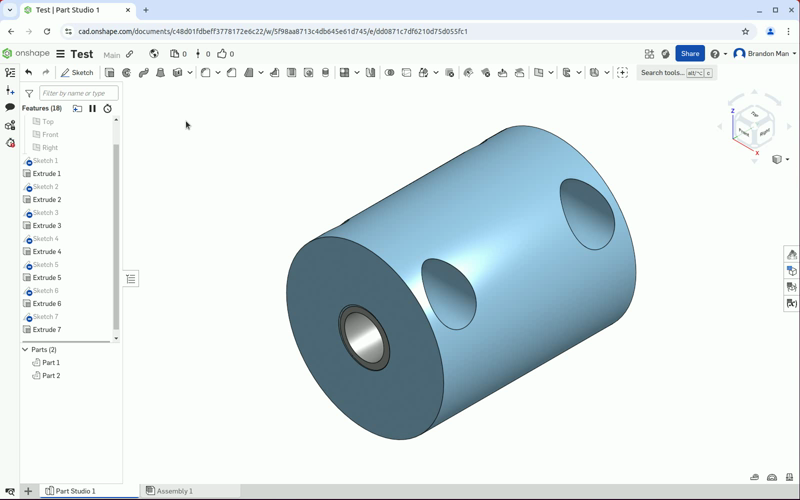
mouse_move(69, 163)
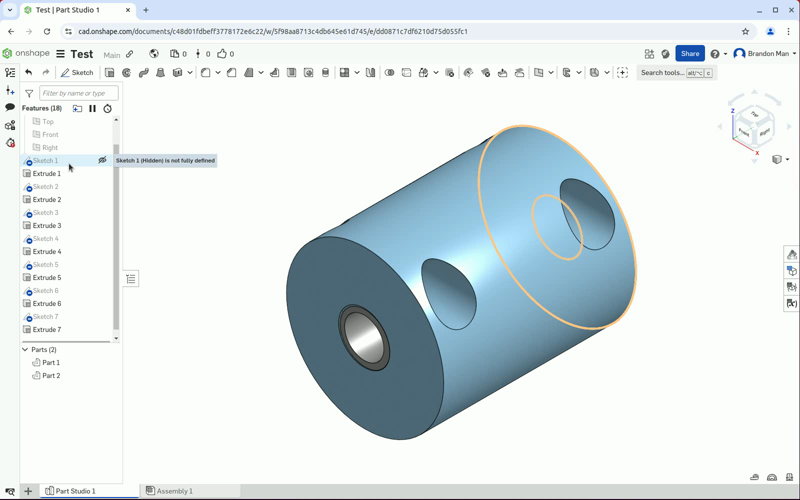
click(69, 163)